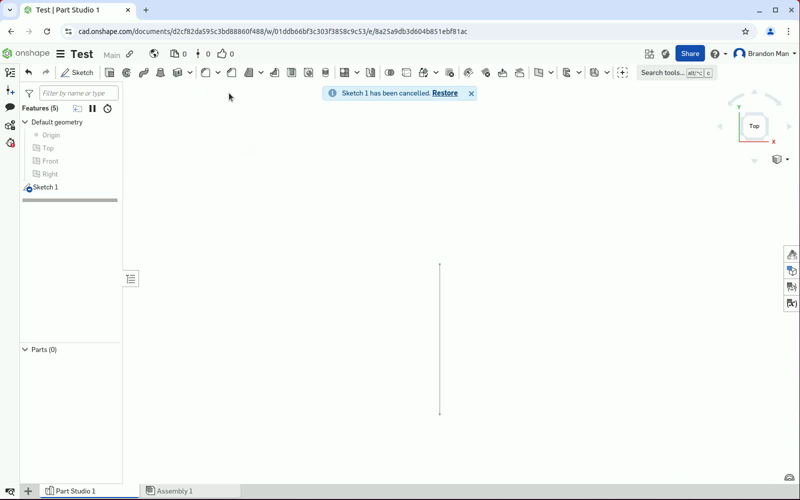
key(shift+h)
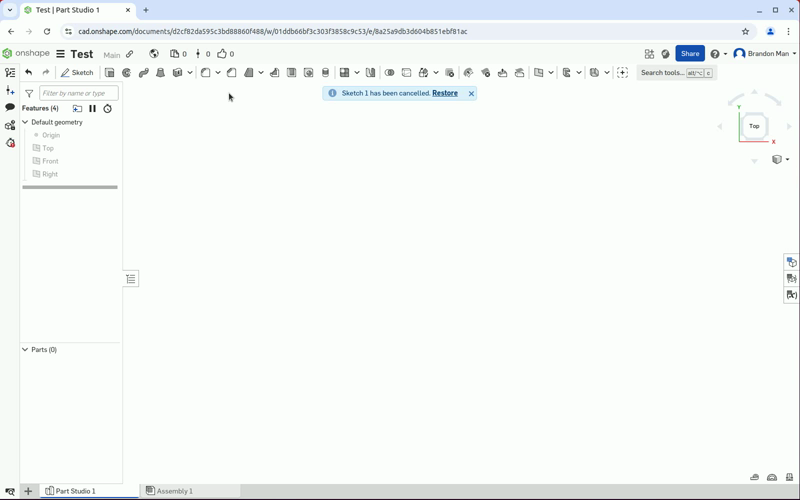
mouse_move(73, 352)
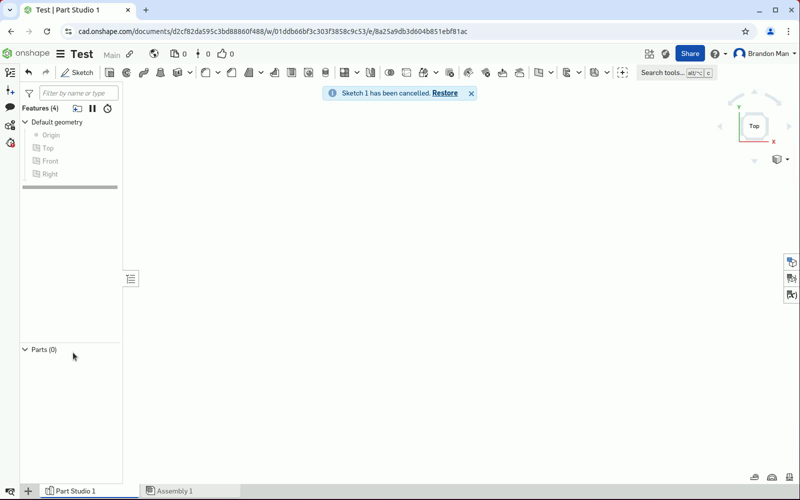
key(y)
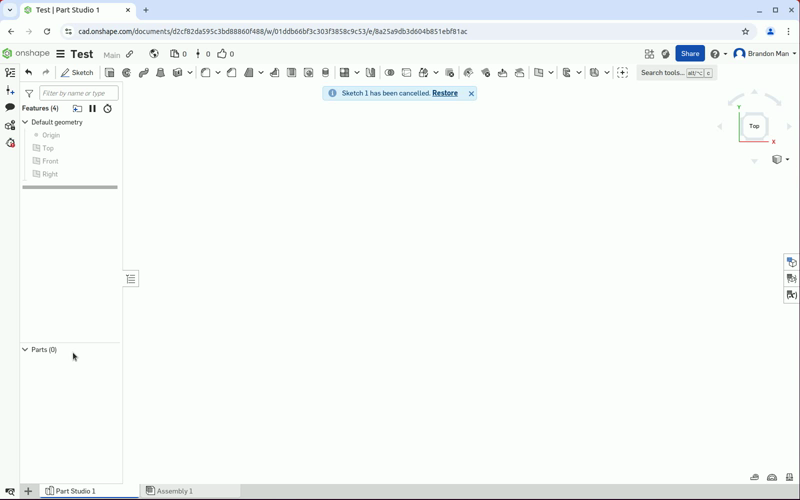
key(shift+p)
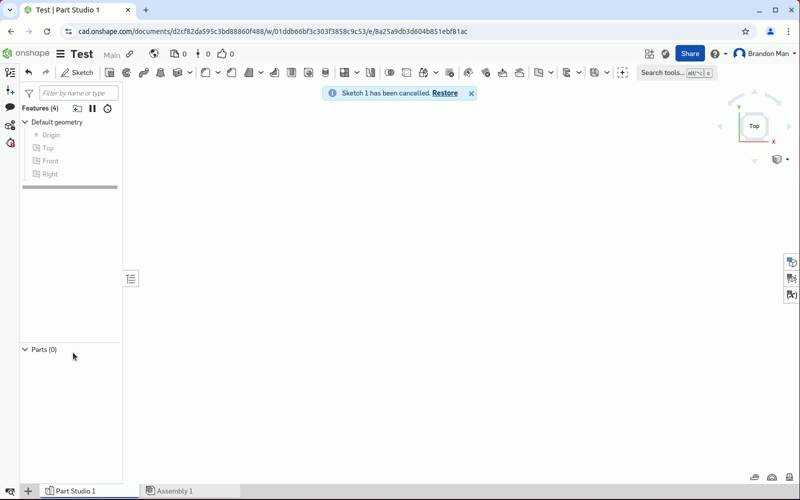
key(space)
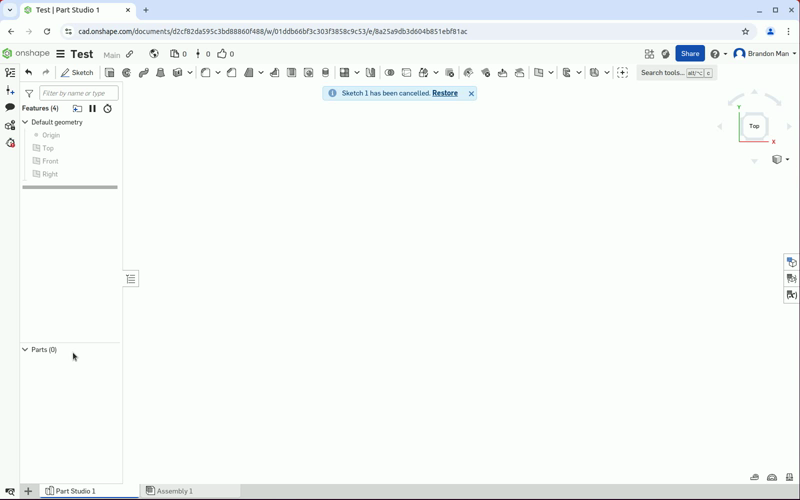
key_down(shift)
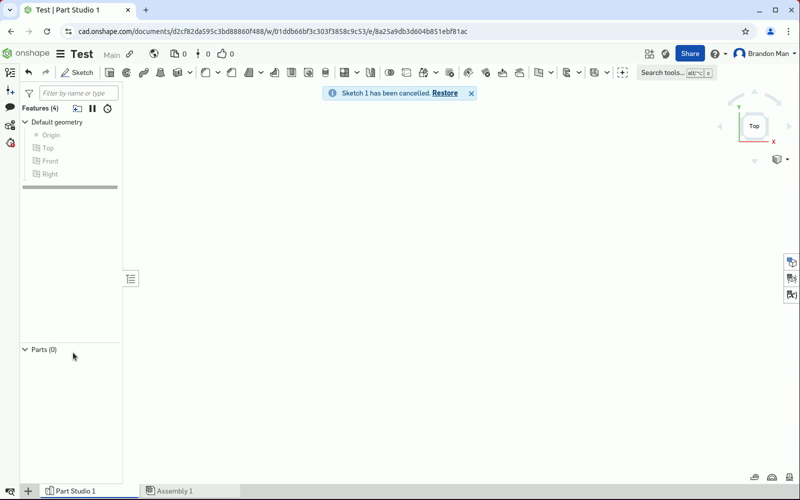
key(up)
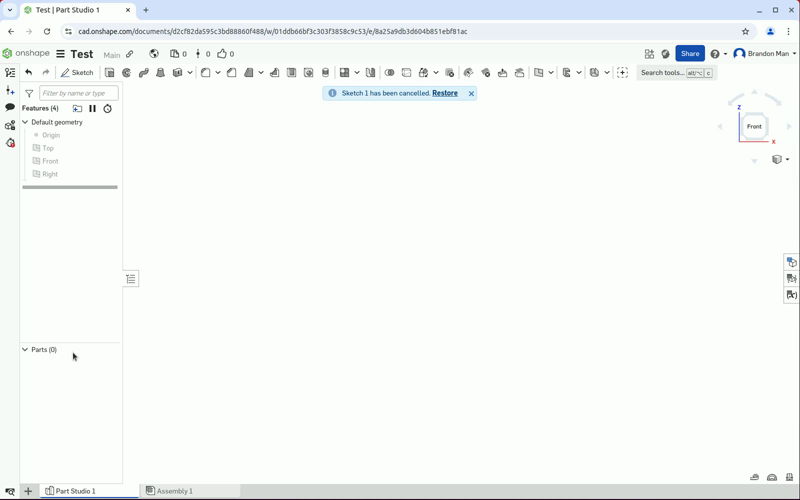
key_up(shift)
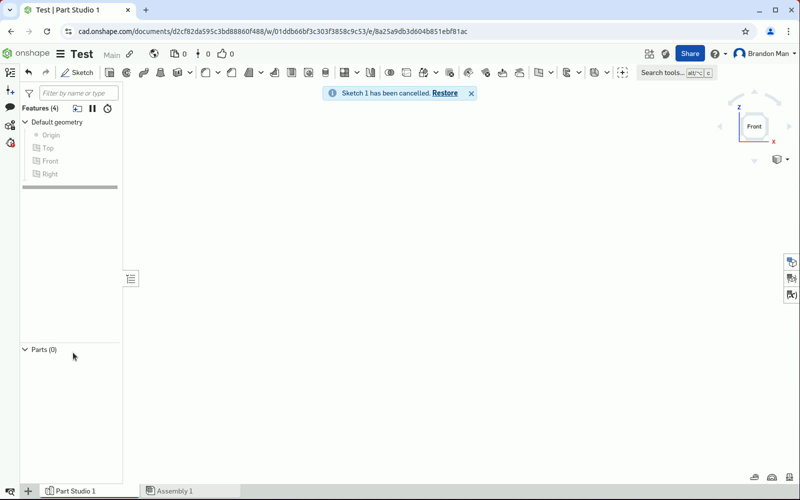
mouse_move(73, 352)
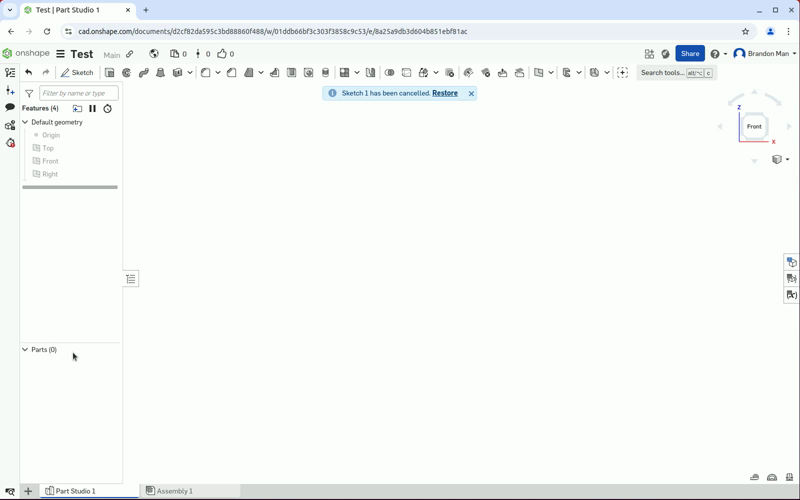
key(shift+y)
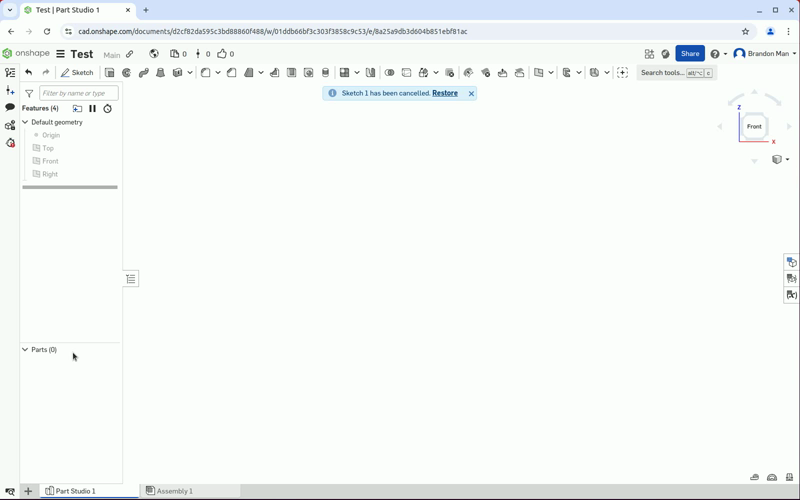
key(shift+s)
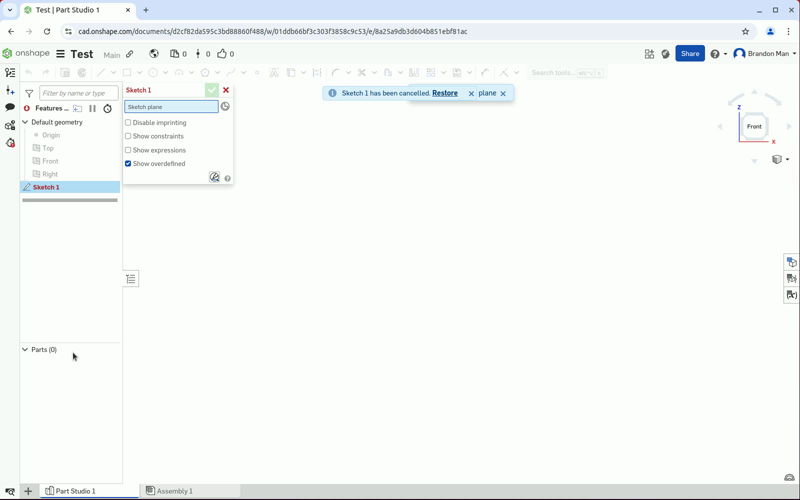
mouse_move(73, 163)
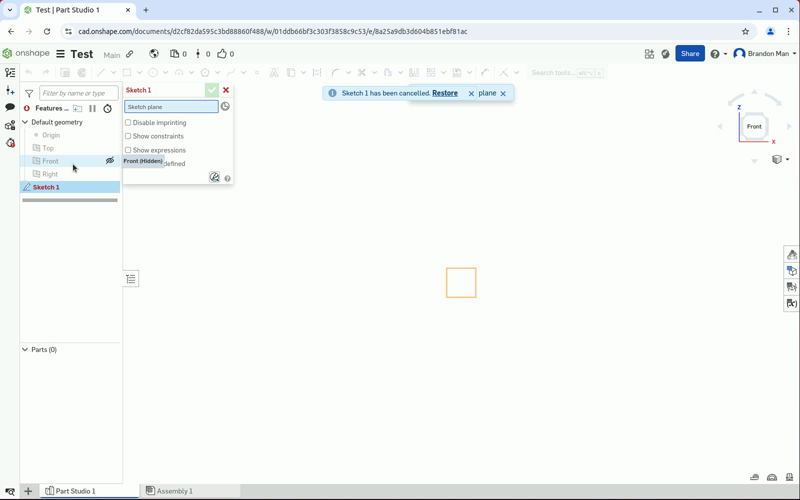
click(73, 163)
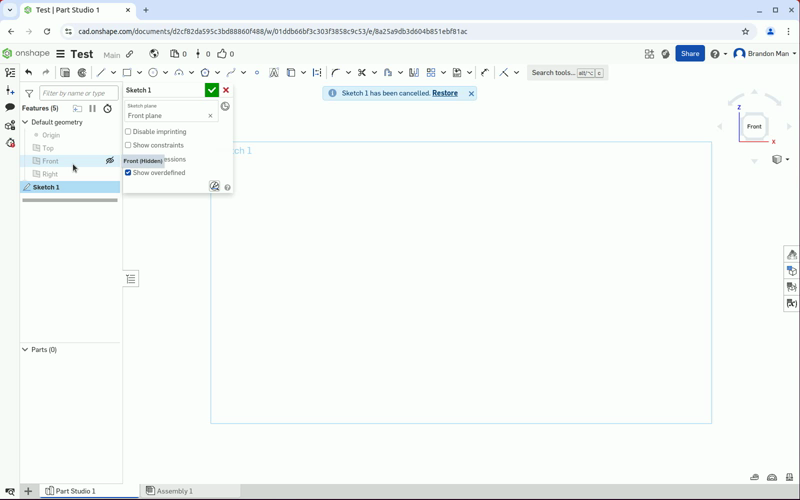
mouse_move(73, 352)
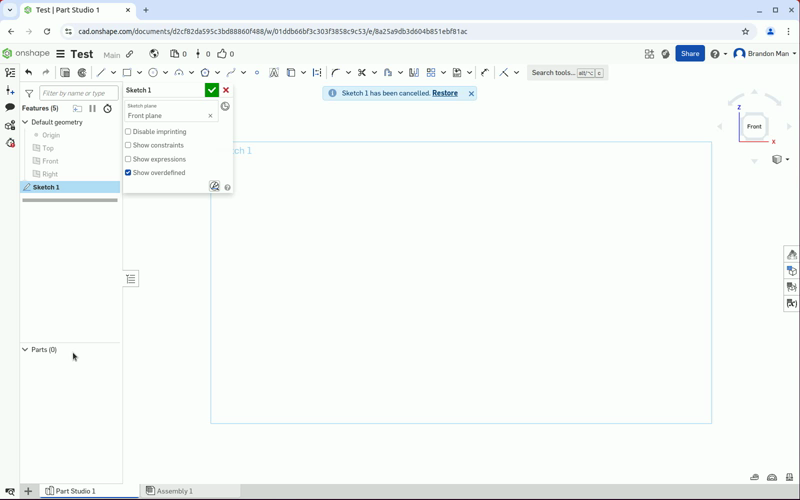
key(y)
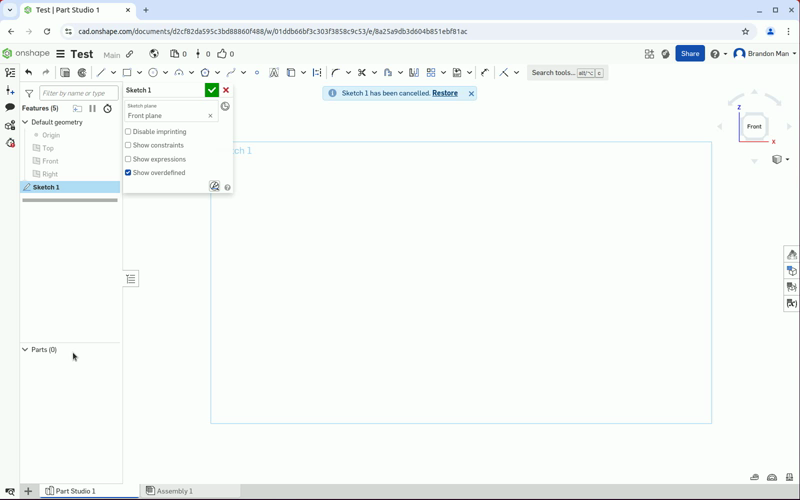
key(l)
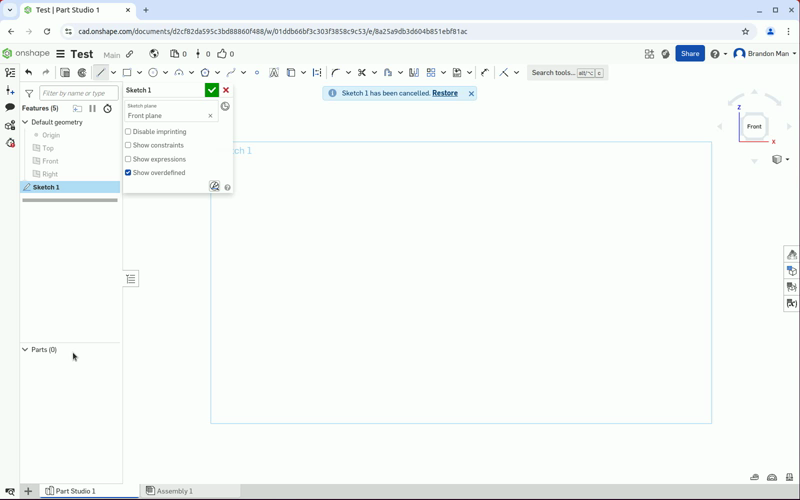
key_down(shift)
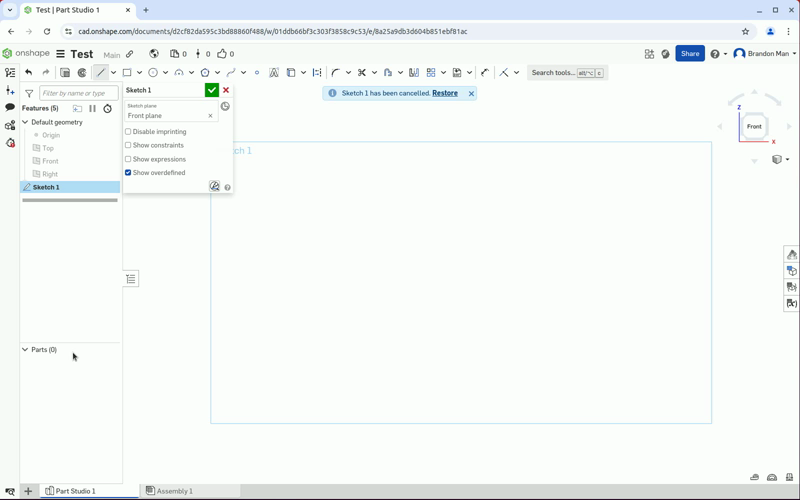
mouse_move(414, 293)
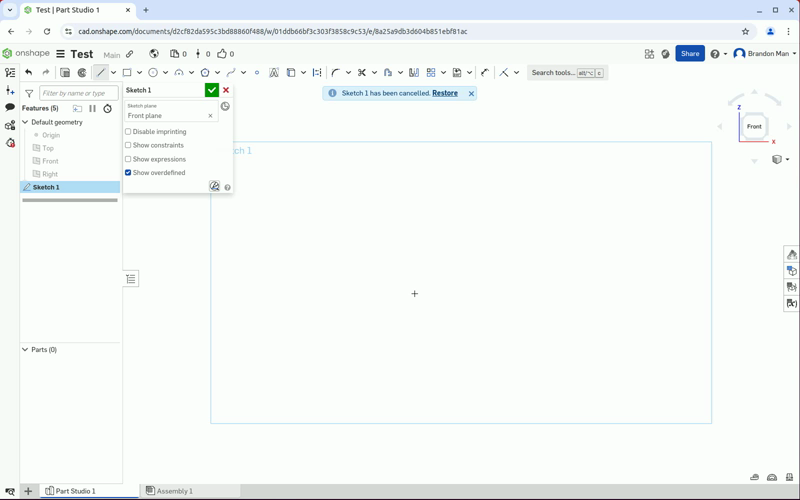
click(414, 293)
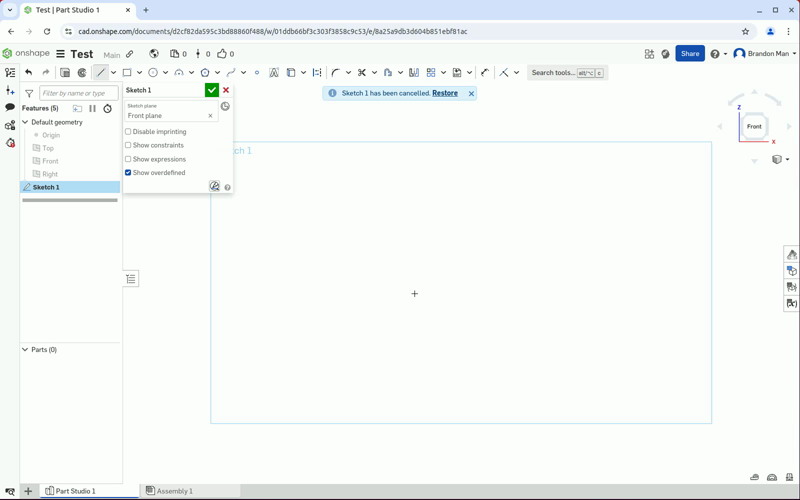
key_up(shift)
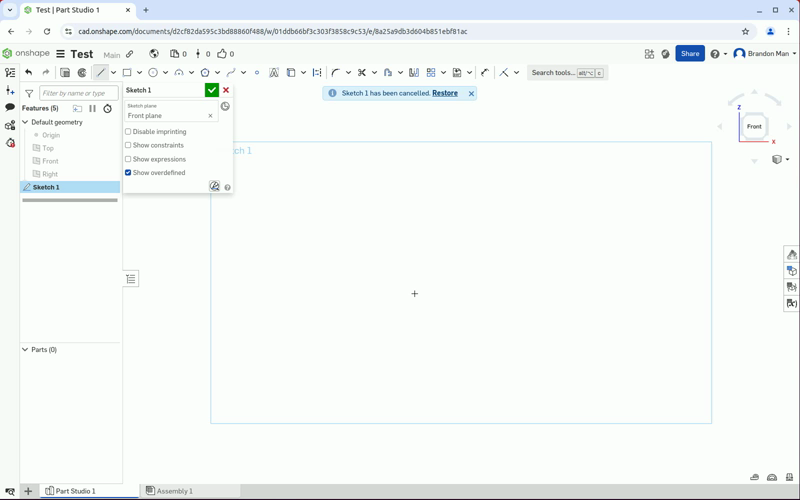
key_down(shift)
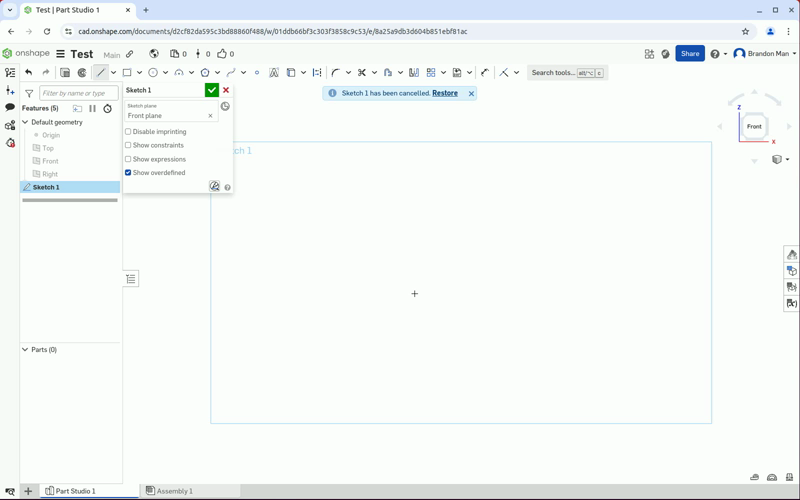
mouse_move(444, 293)
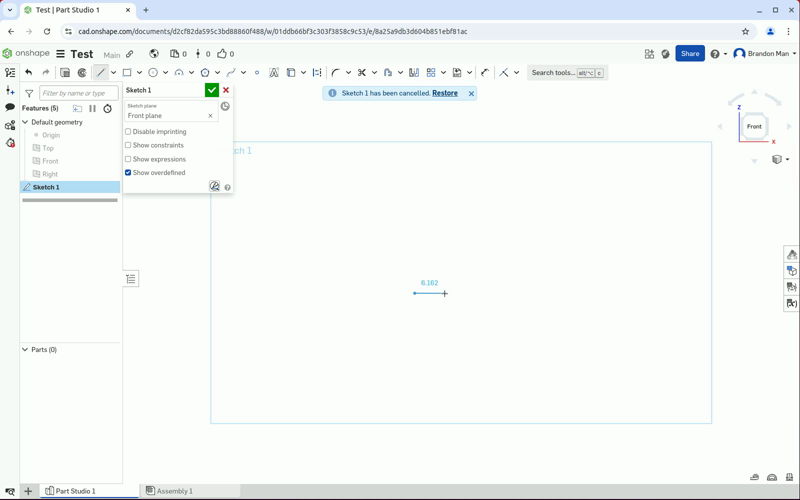
mouse_move(430, 293)
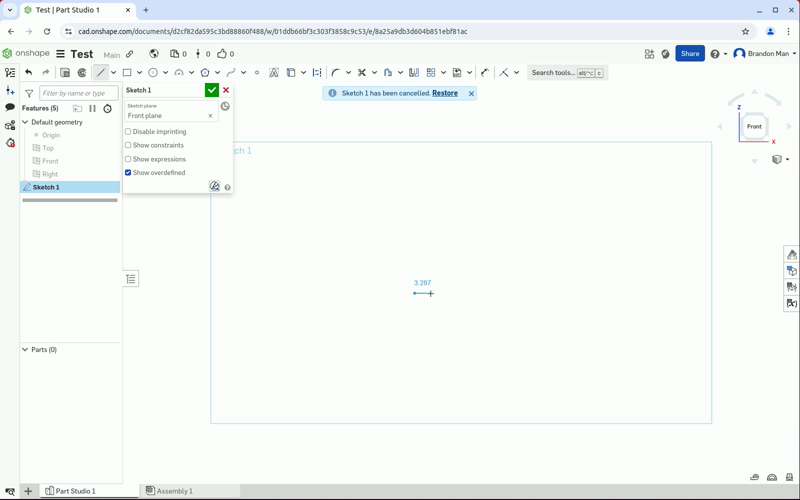
click(430, 293)
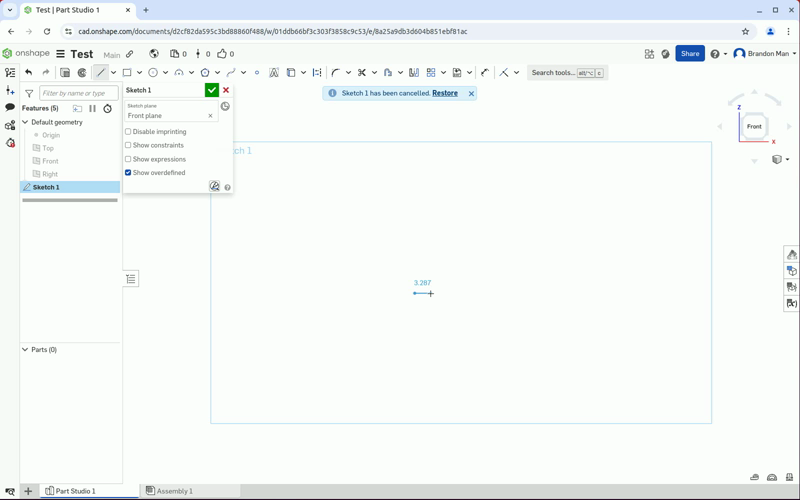
key_up(shift)
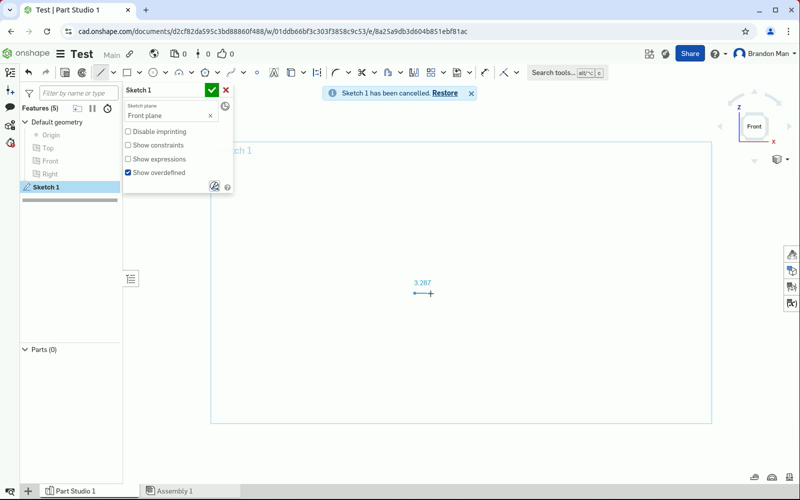
key(esc)
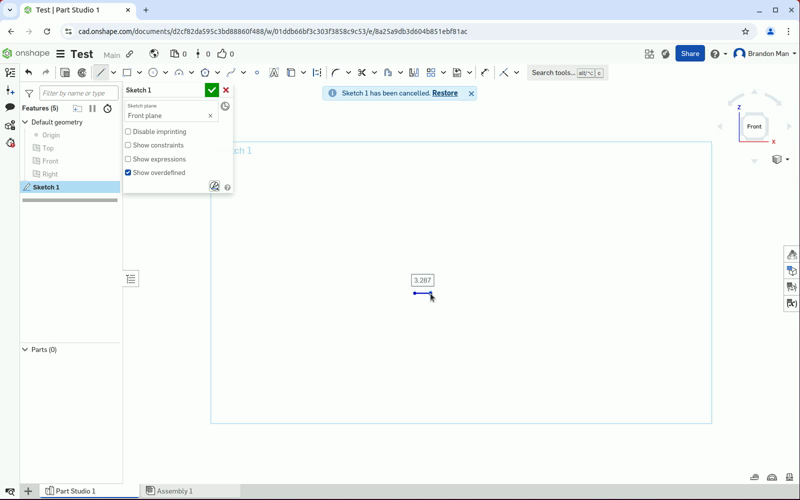
key(a)
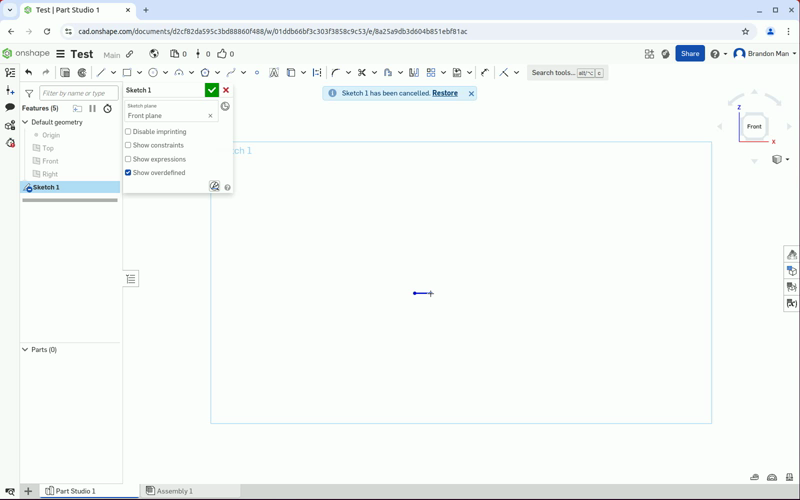
mouse_move(430, 293)
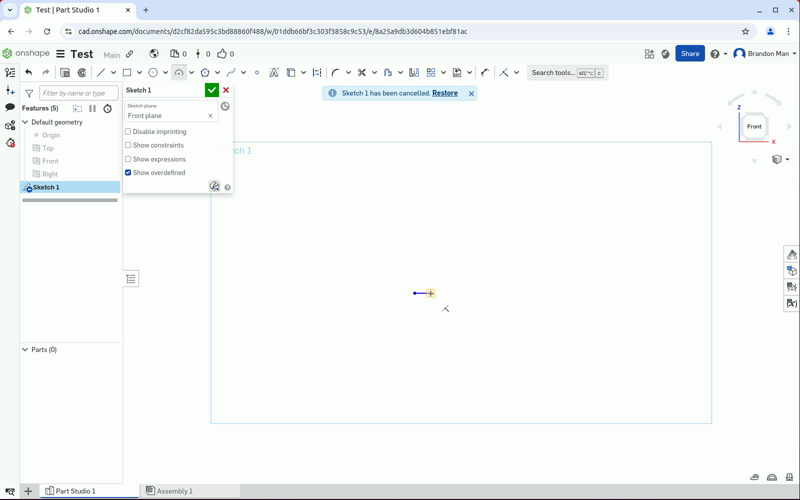
click(430, 293)
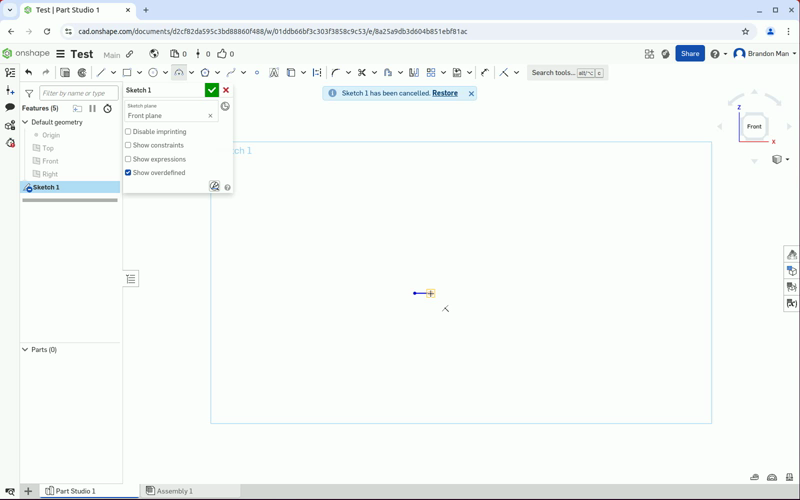
key_down(shift)
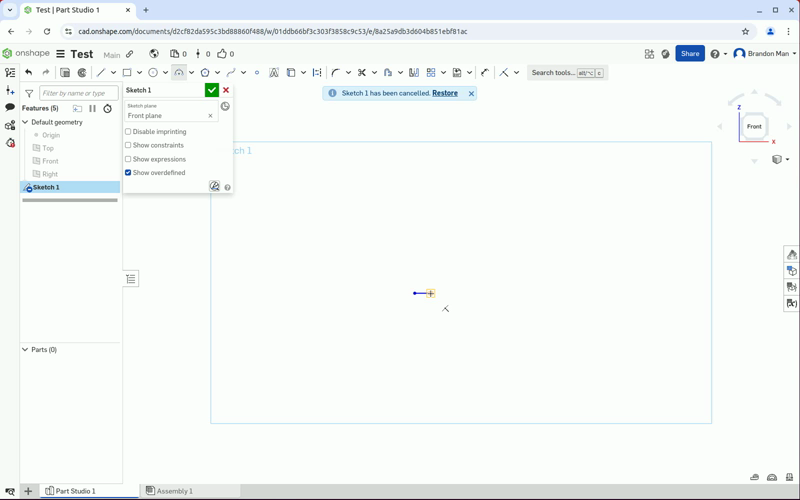
mouse_move(430, 271)
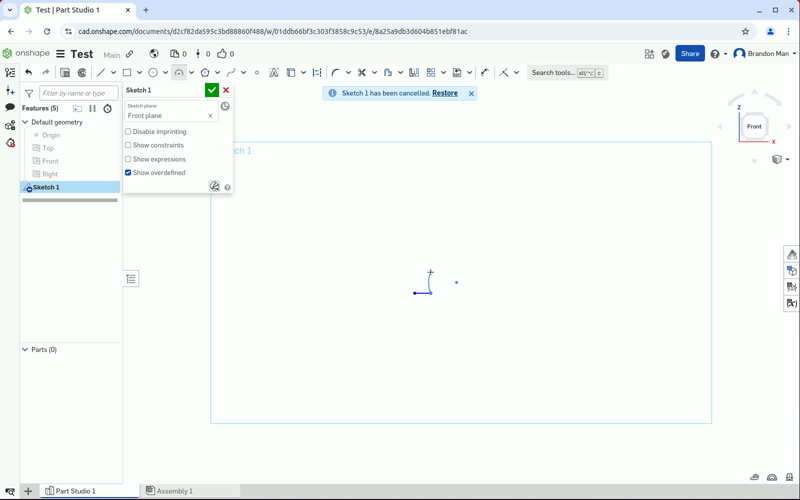
click(430, 271)
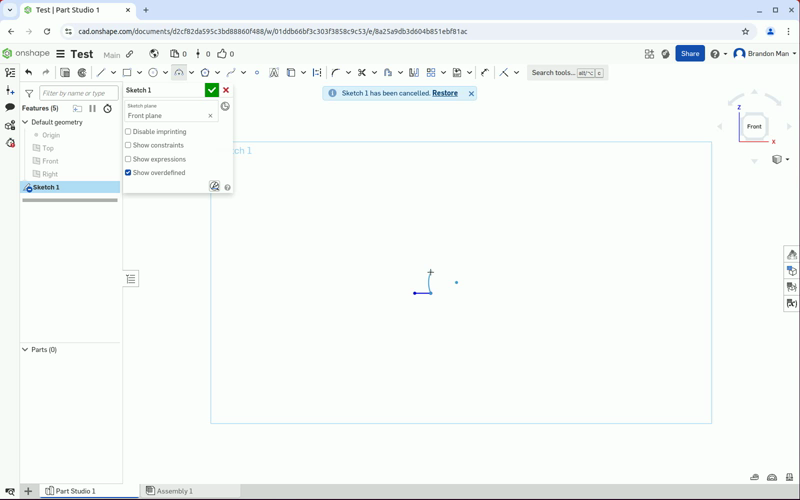
mouse_move(429, 282)
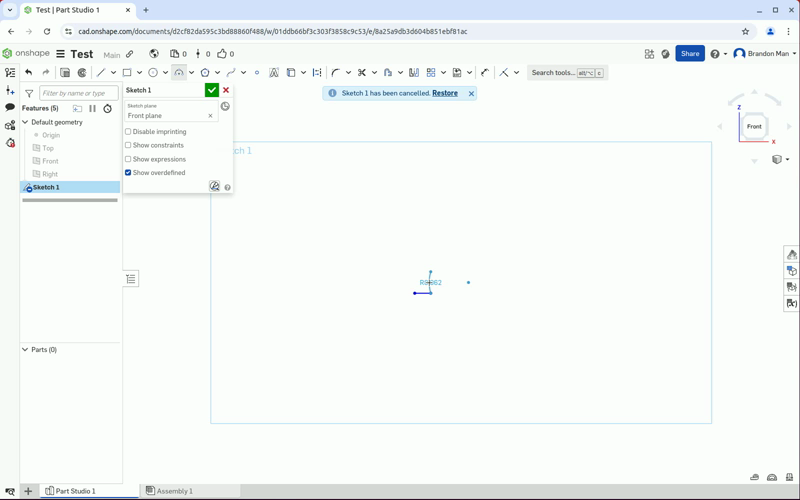
click(429, 282)
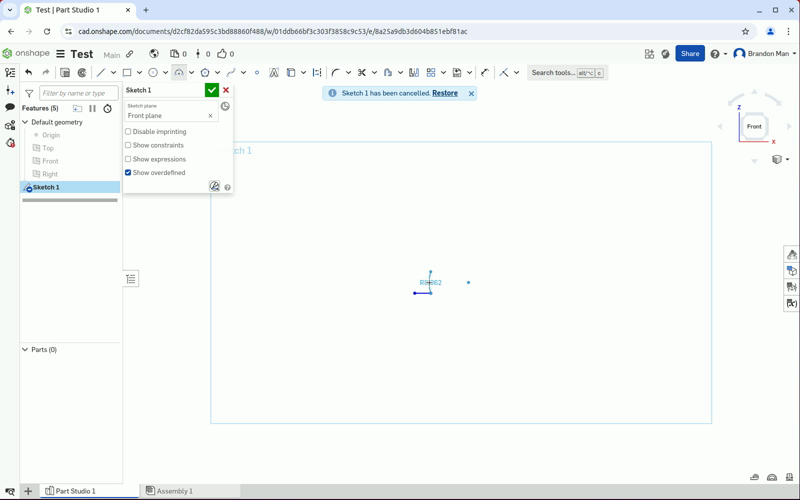
key_up(shift)
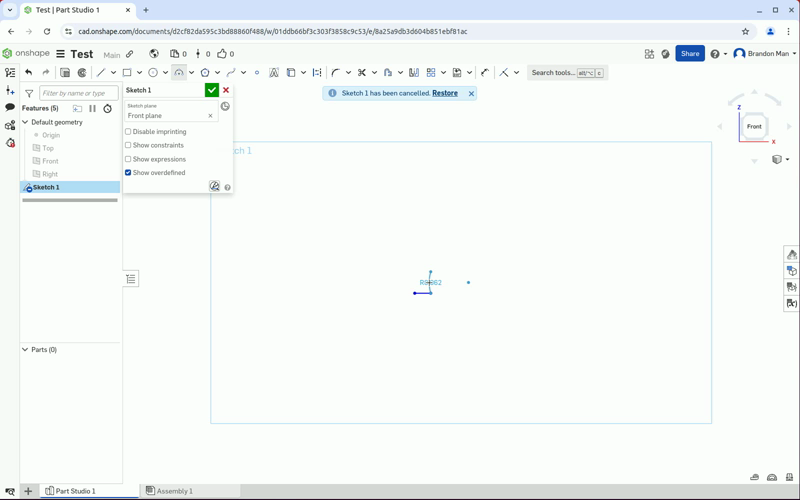
key(esc)
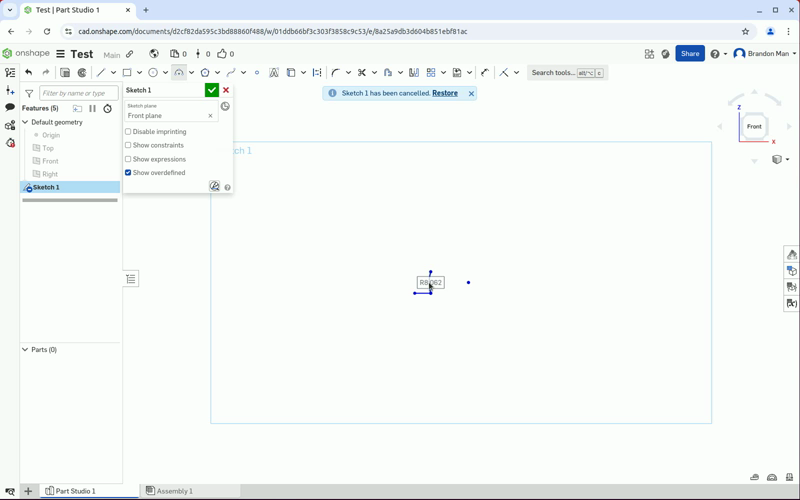
key(l)
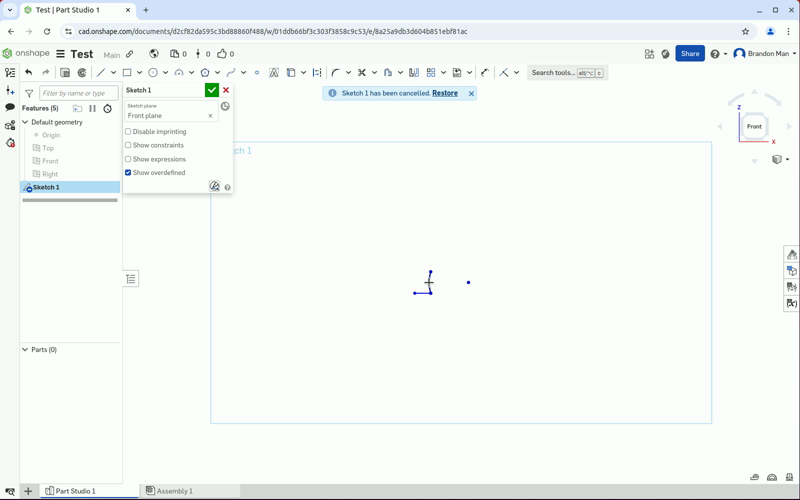
mouse_move(430, 271)
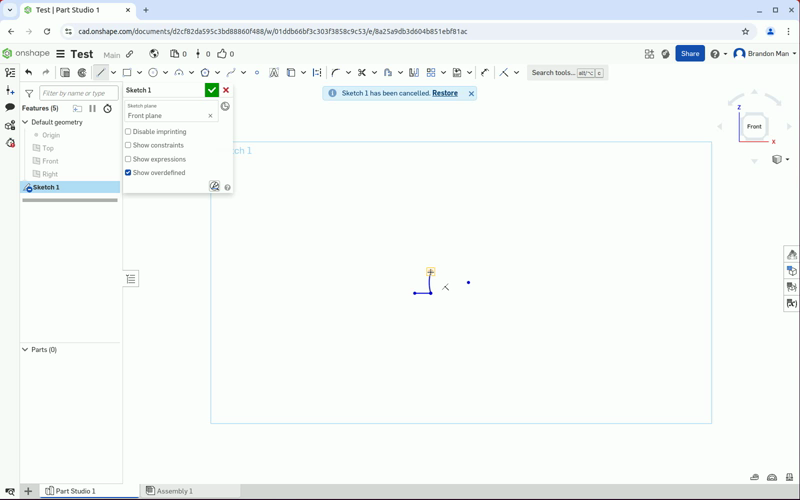
click(430, 271)
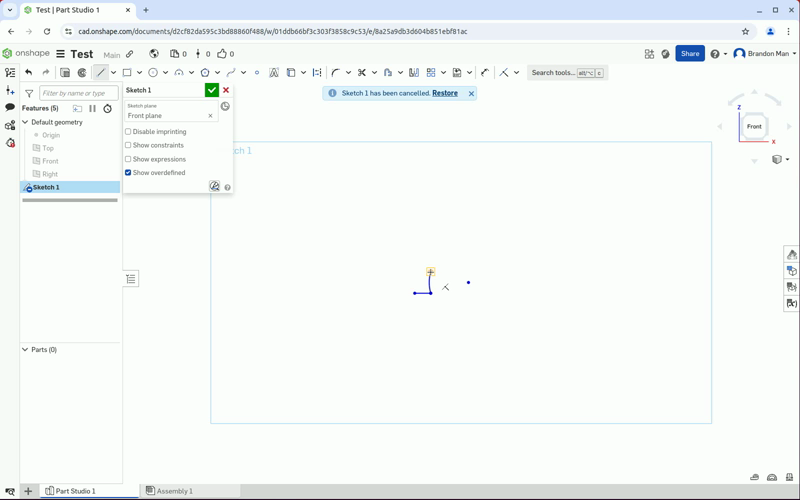
key_down(shift)
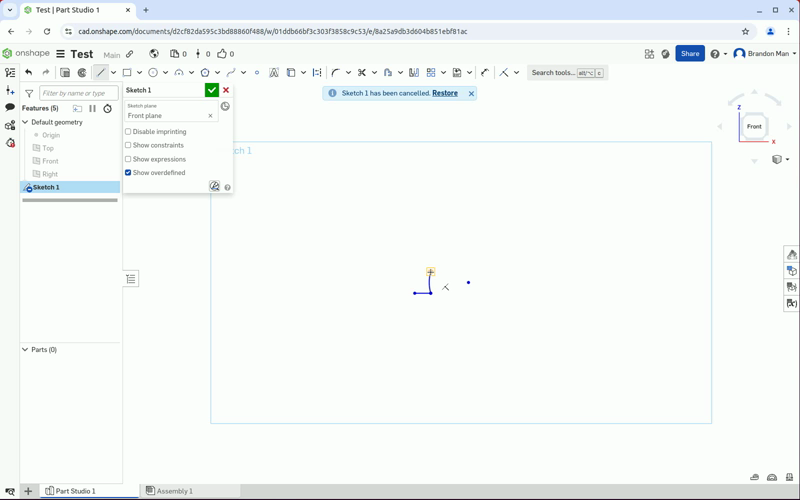
mouse_move(460, 271)
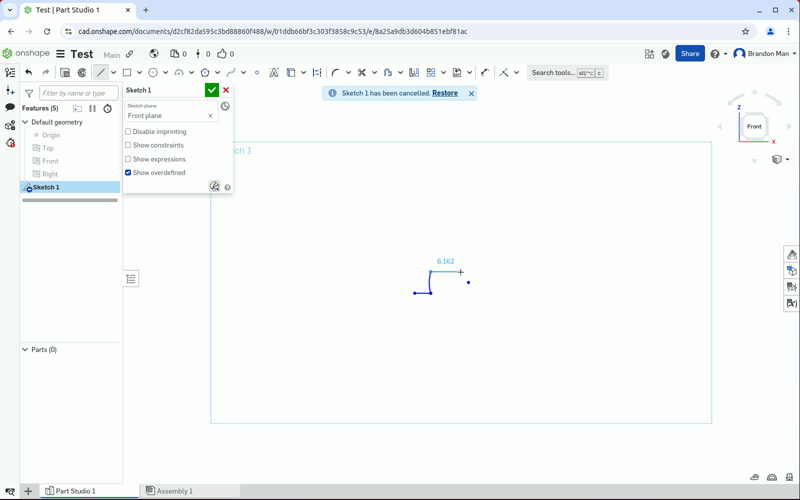
mouse_move(414, 271)
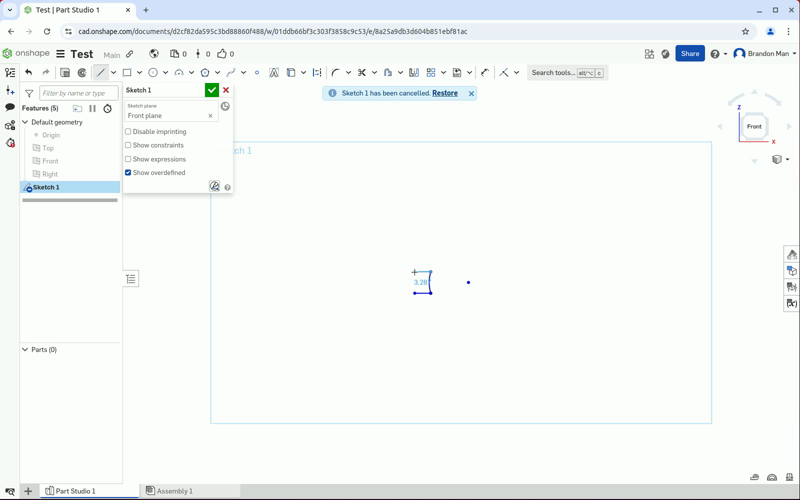
click(414, 271)
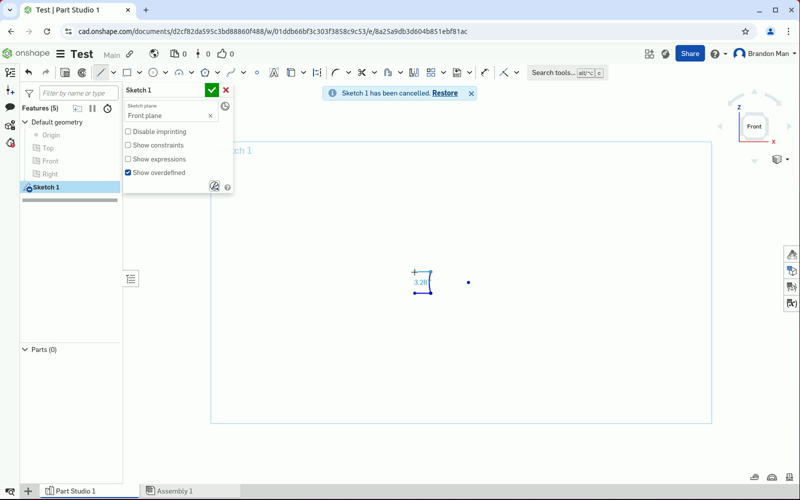
key_up(shift)
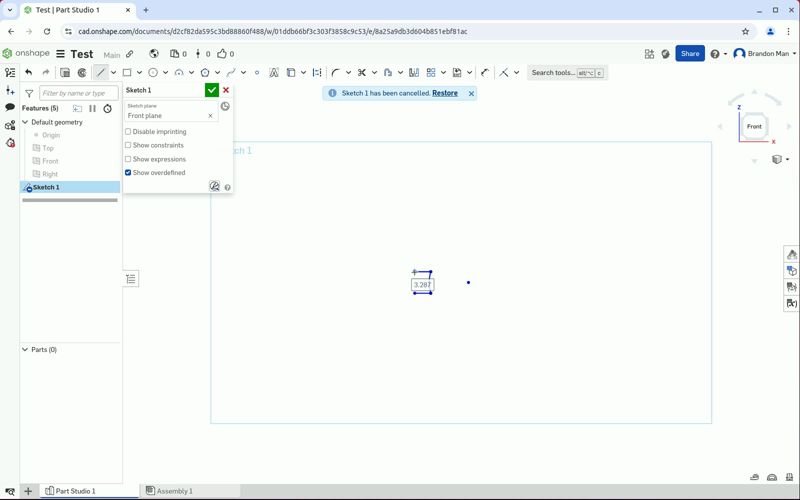
mouse_move(444, 271)
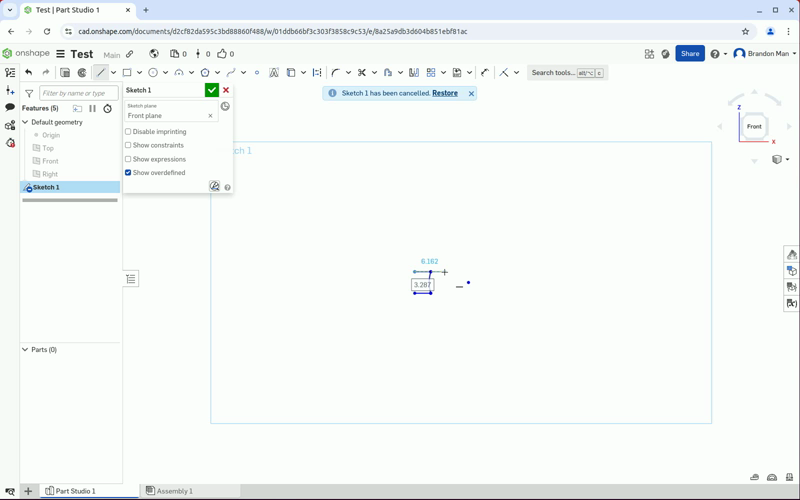
key_down(shift)
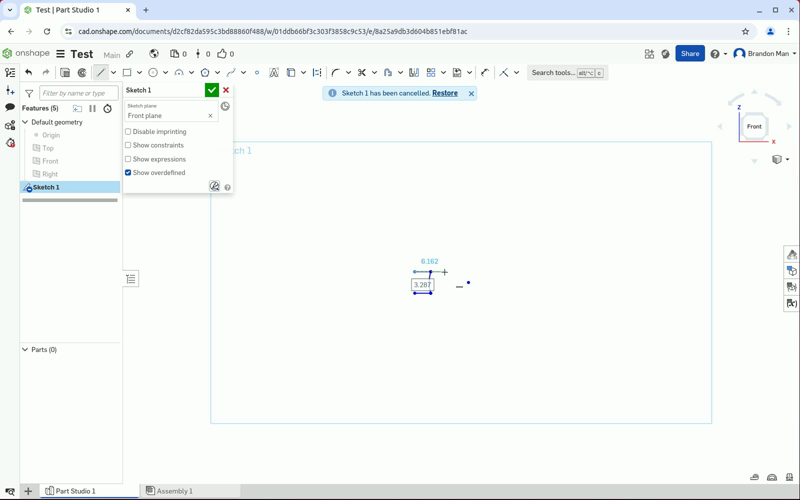
mouse_move(414, 293)
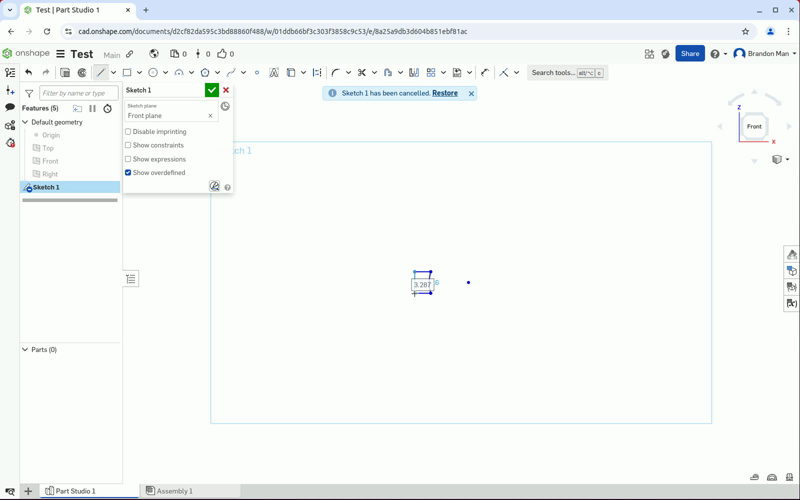
key_up(shift)
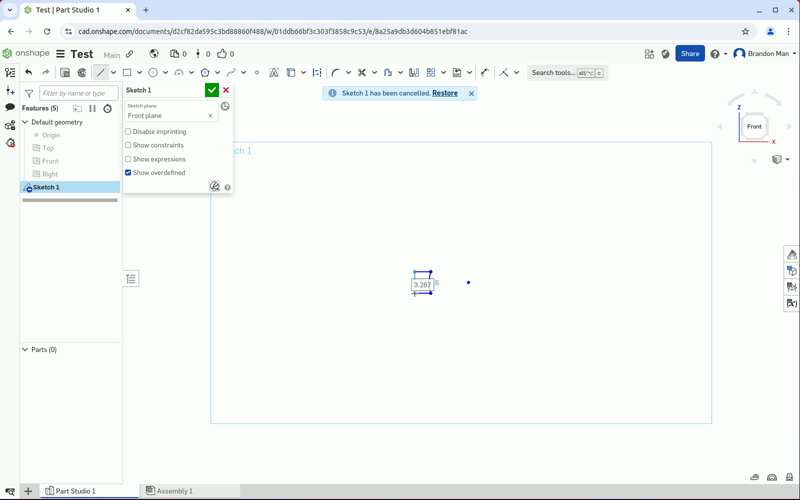
click(414, 293)
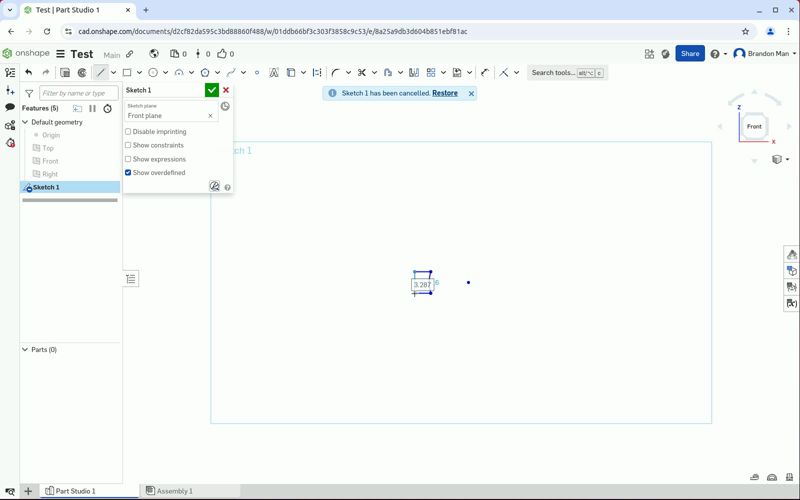
key(esc)
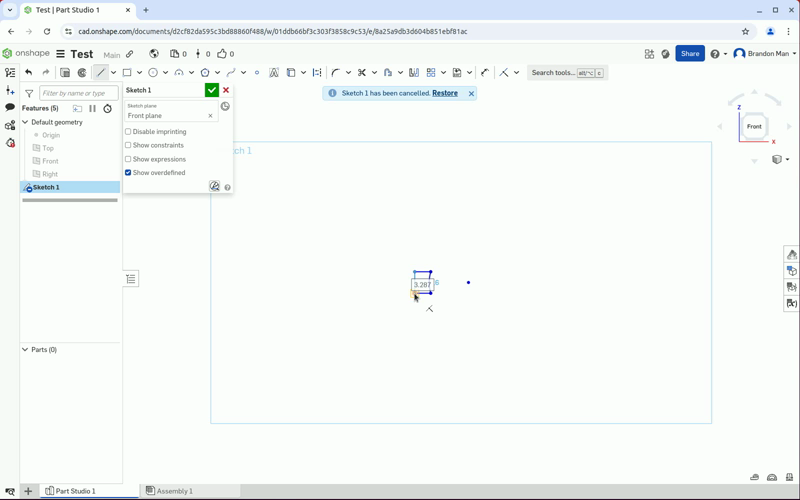
mouse_move(415, 281)
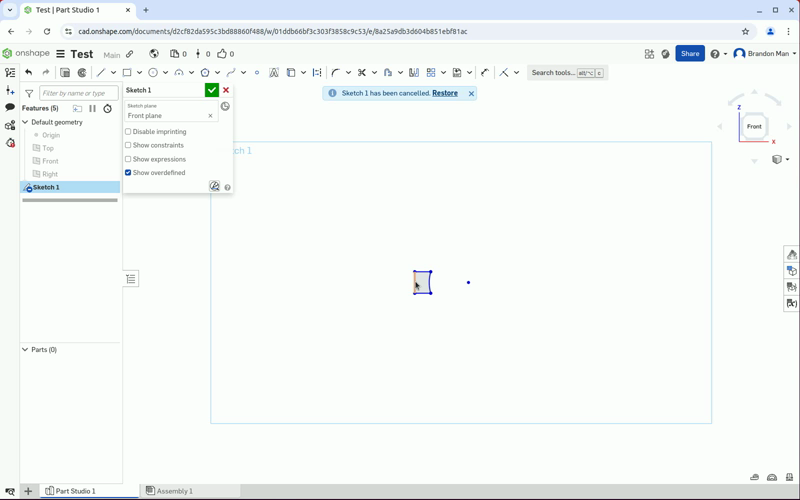
scroll(6)
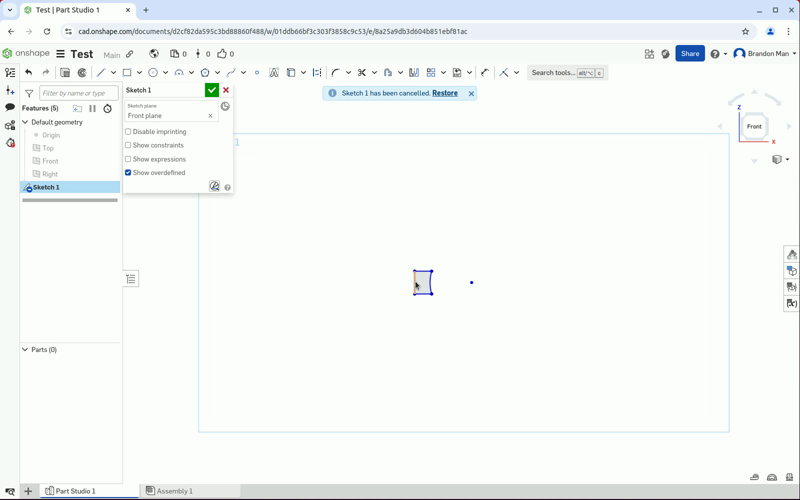
scroll(6)
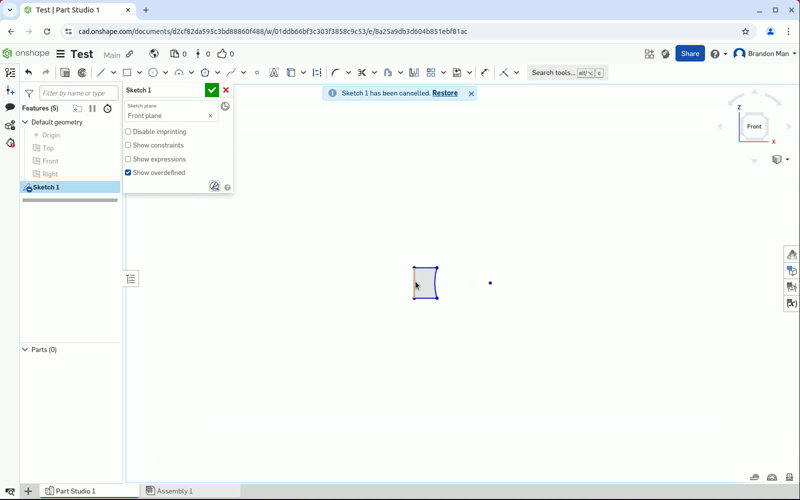
scroll(6)
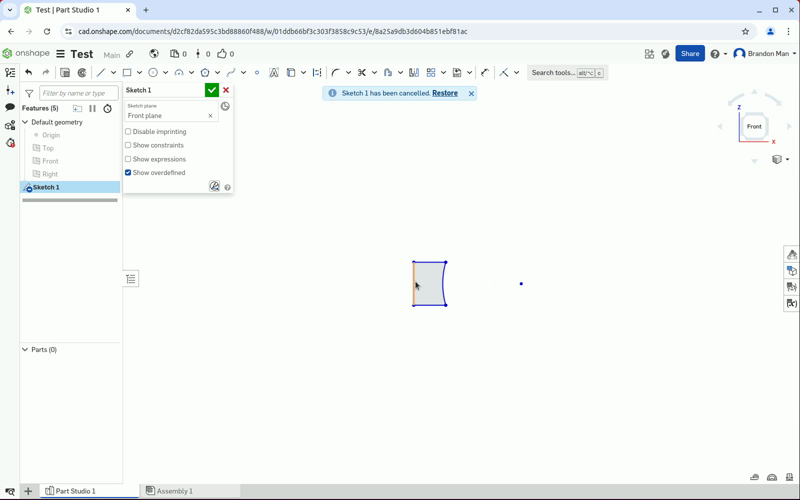
scroll(6)
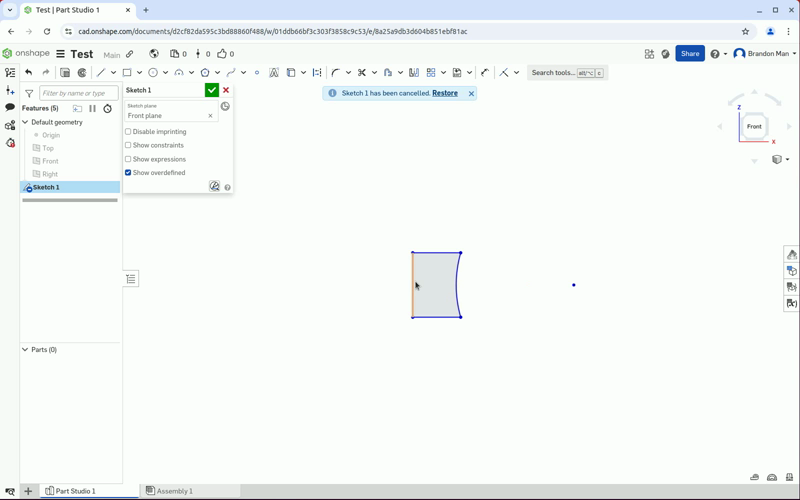
scroll(6)
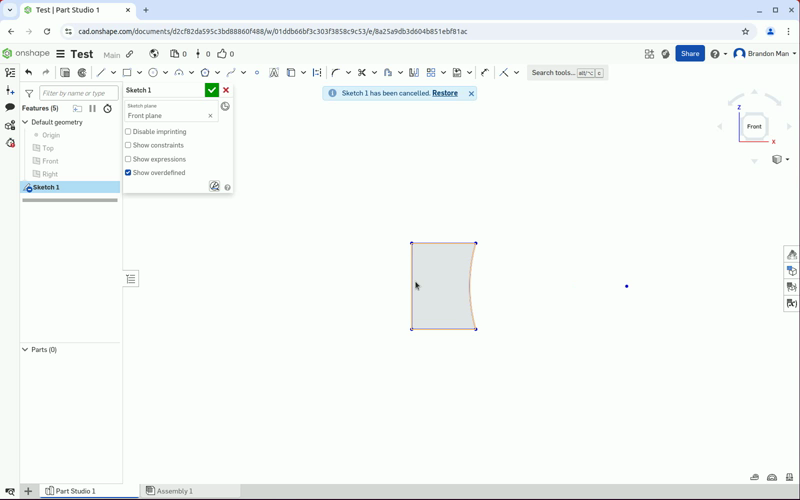
scroll(6)
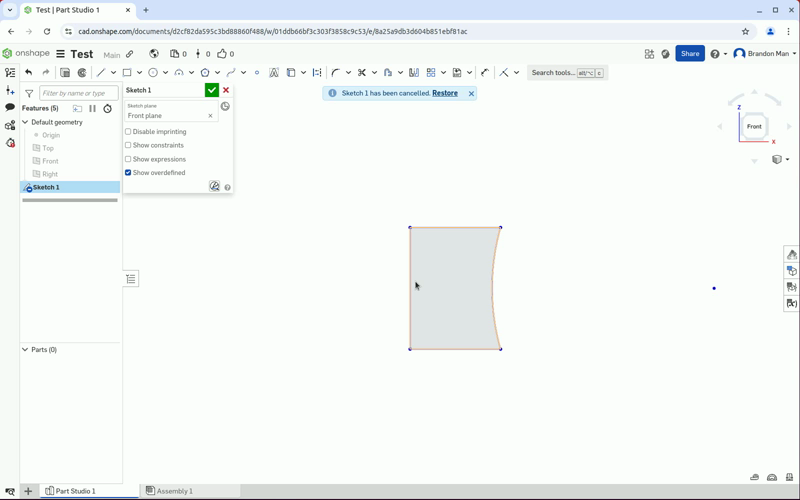
scroll(6)
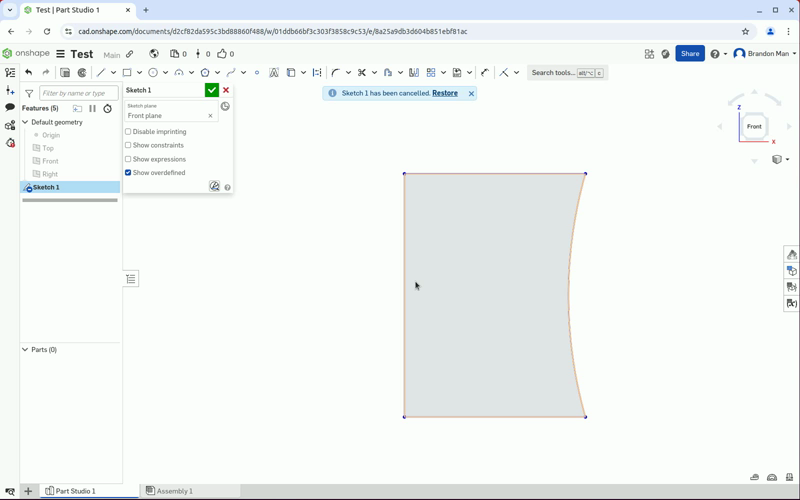
click(415, 281)
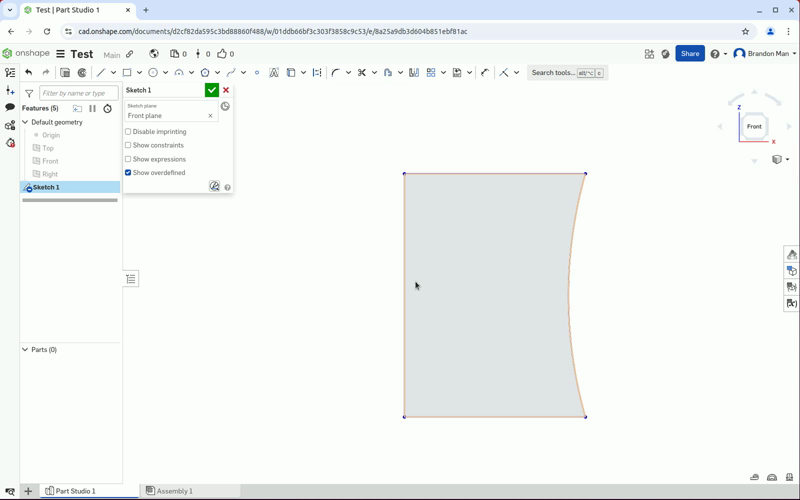
scroll(-6)
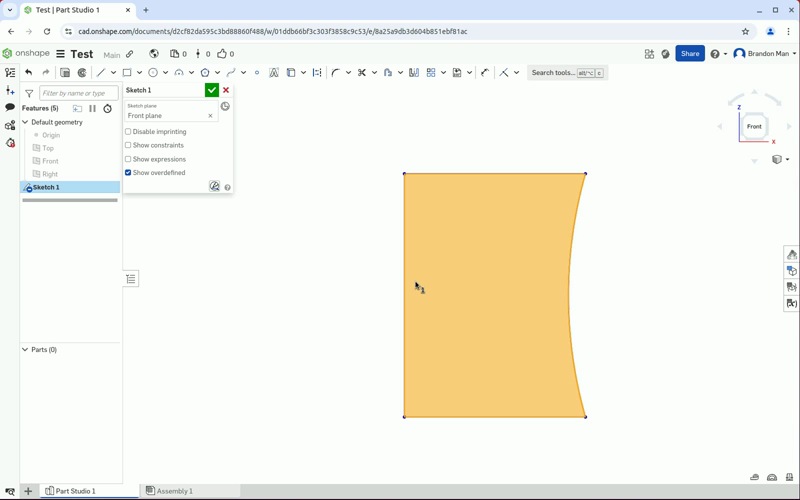
scroll(-6)
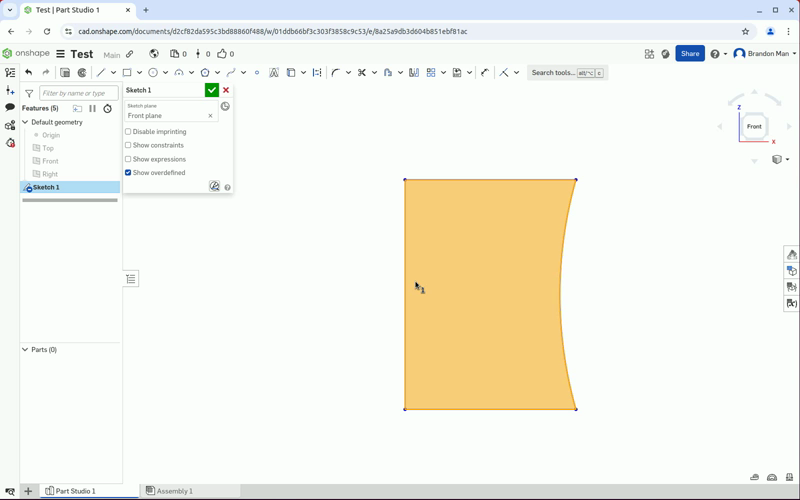
scroll(-6)
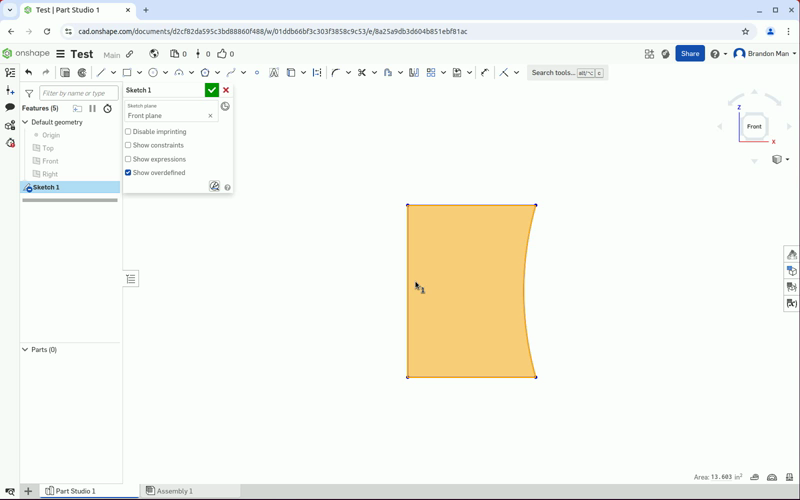
scroll(-6)
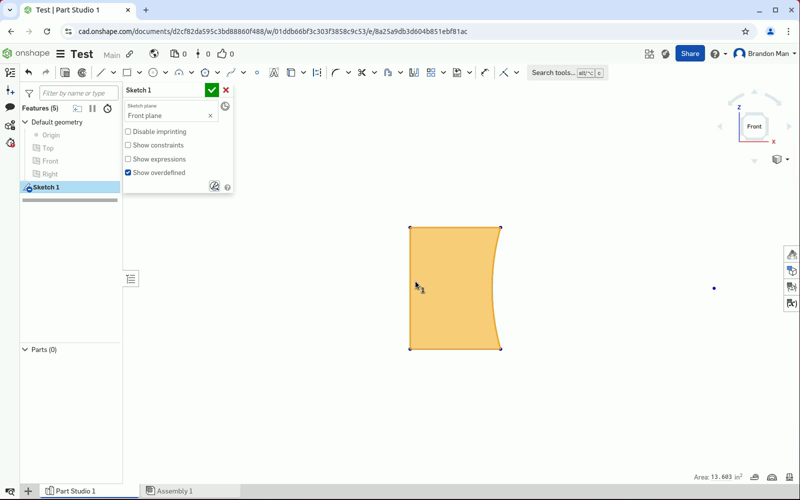
scroll(-6)
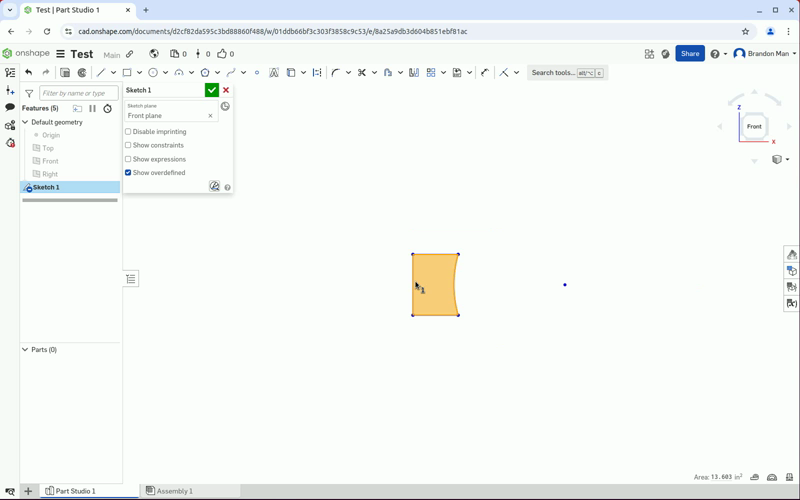
scroll(-6)
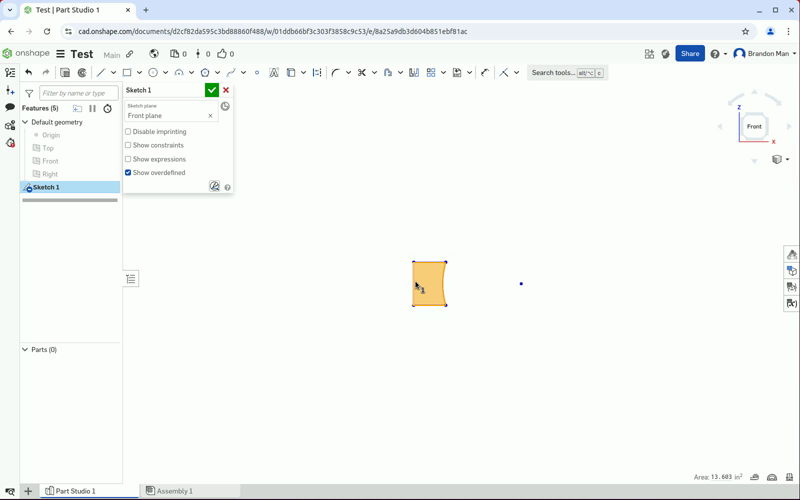
scroll(-6)
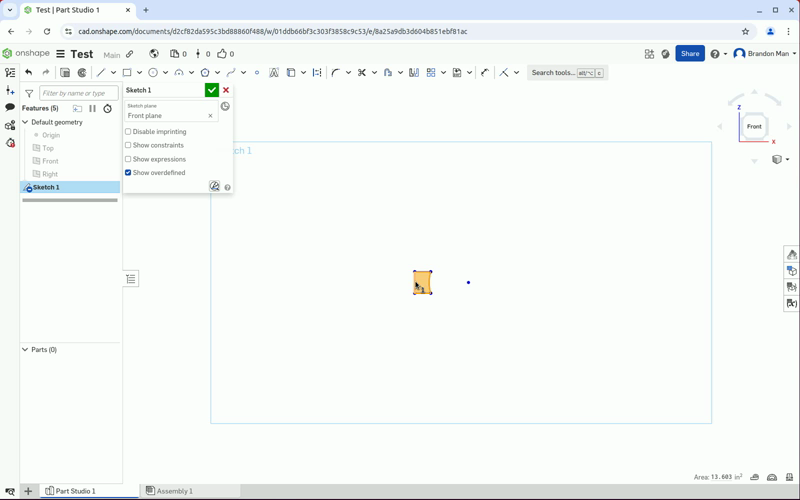
mouse_move(73, 352)
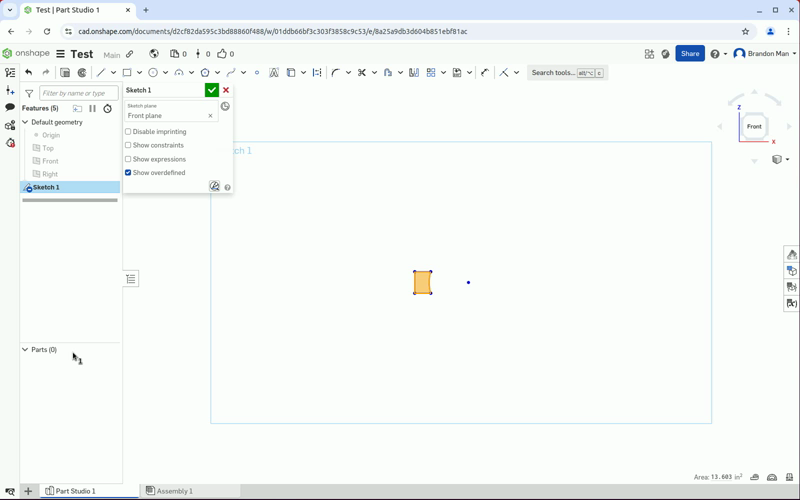
key(shift+y)
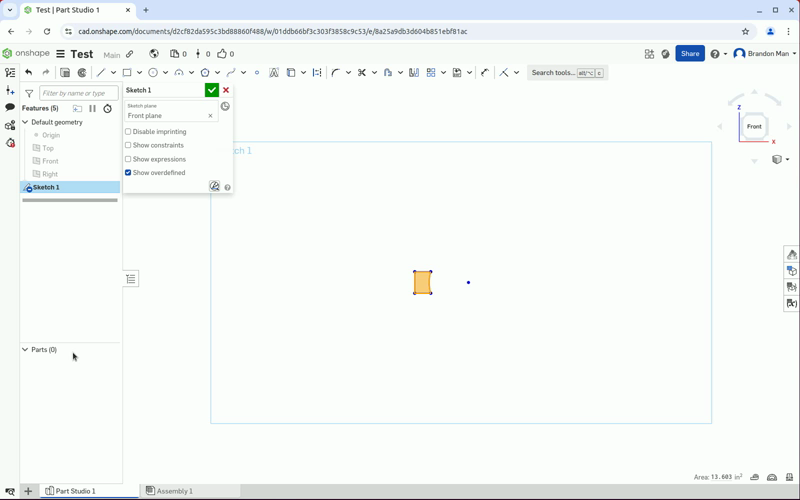
key(shift+e)
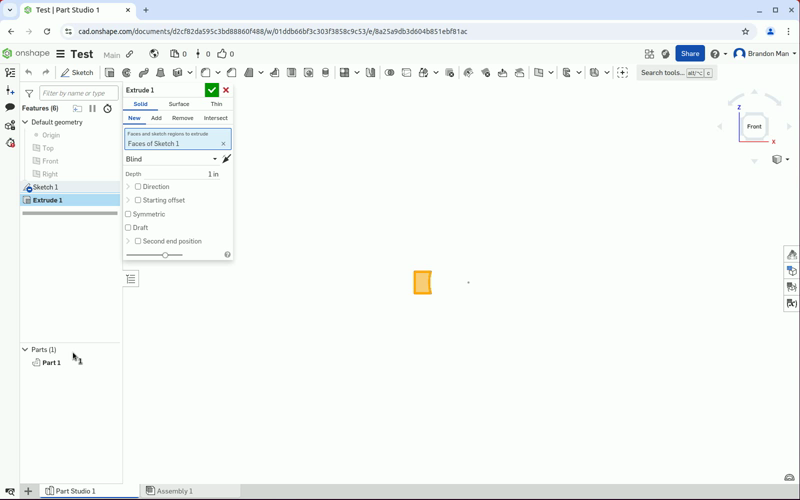
mouse_move(143, 106)
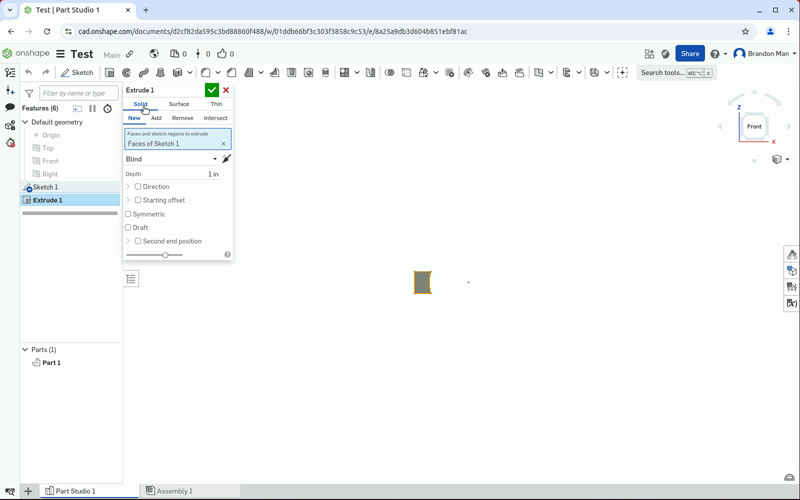
click(143, 106)
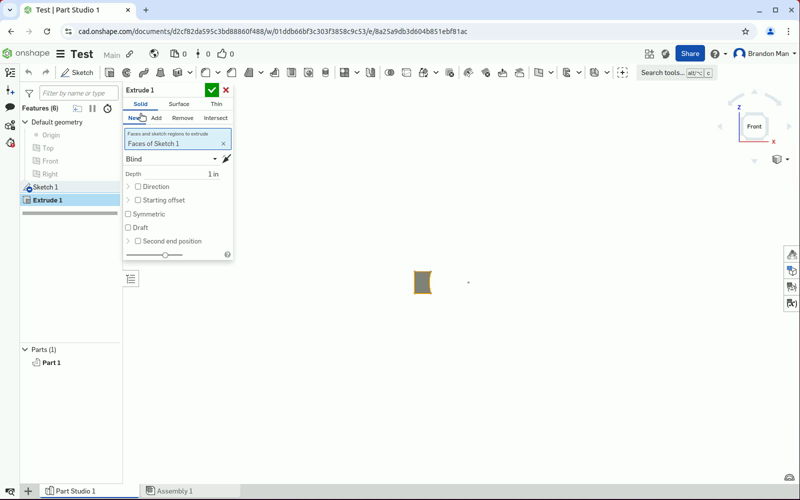
mouse_move(137, 120)
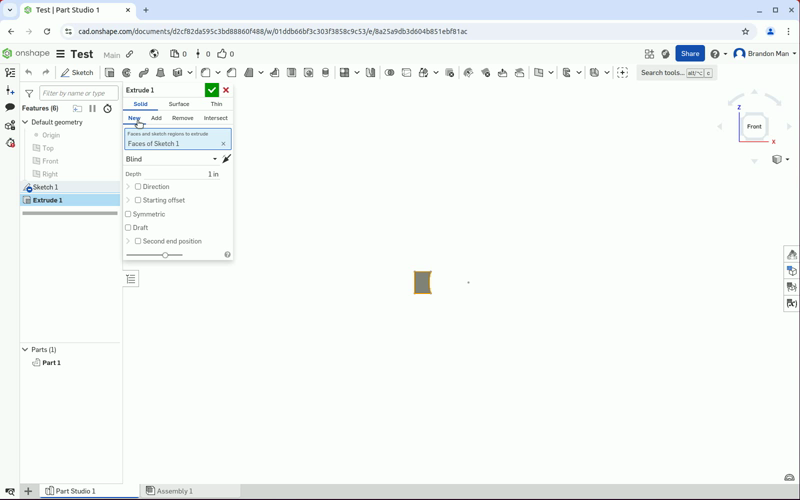
click(137, 120)
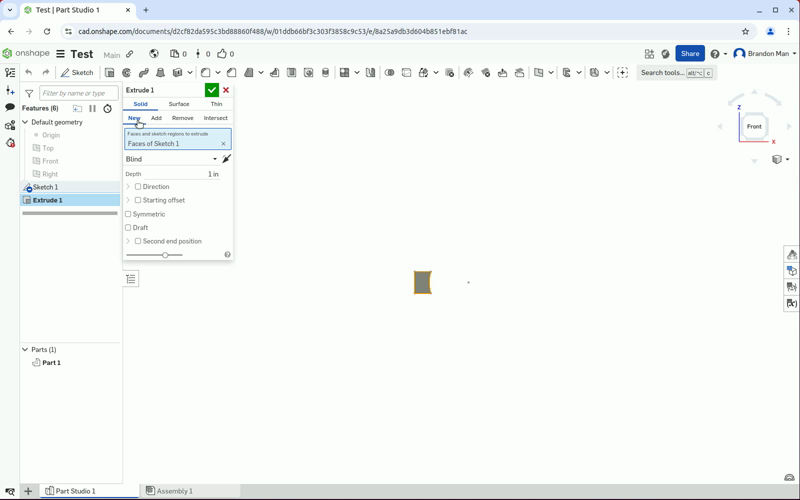
key(tab, 4)
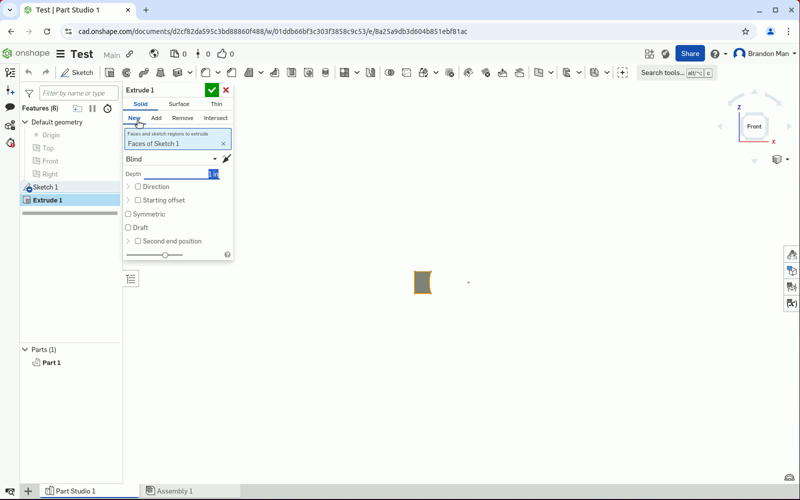
text(5.777)
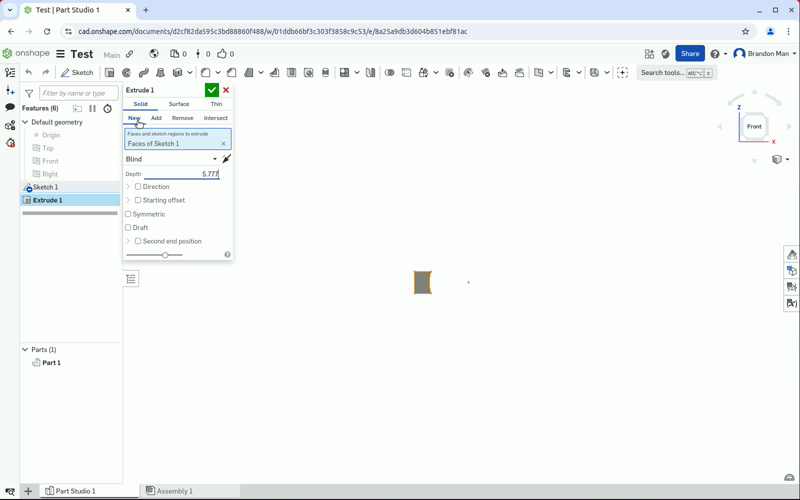
key(enter)
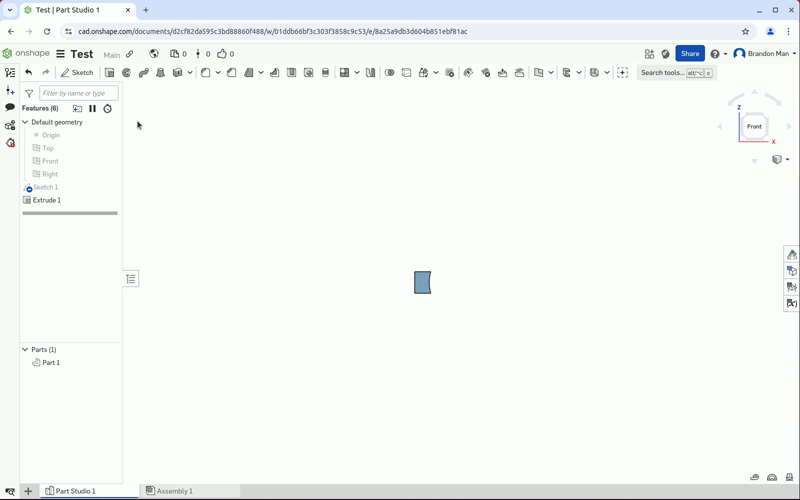
key(shift+h)
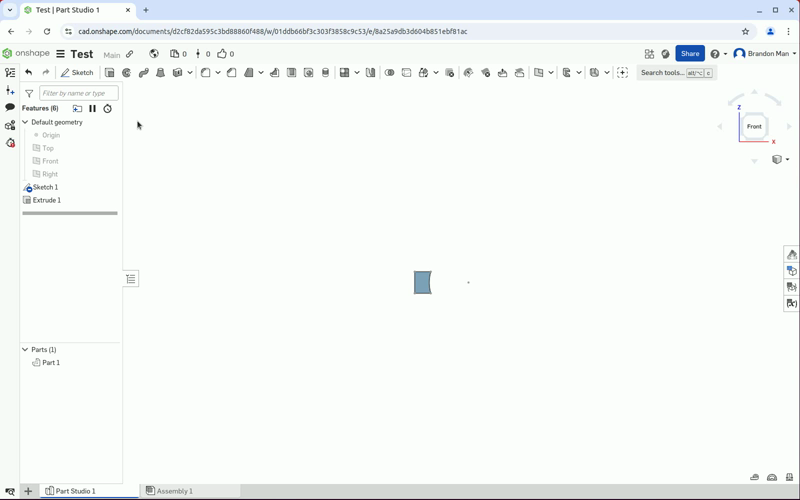
key(shift+h)
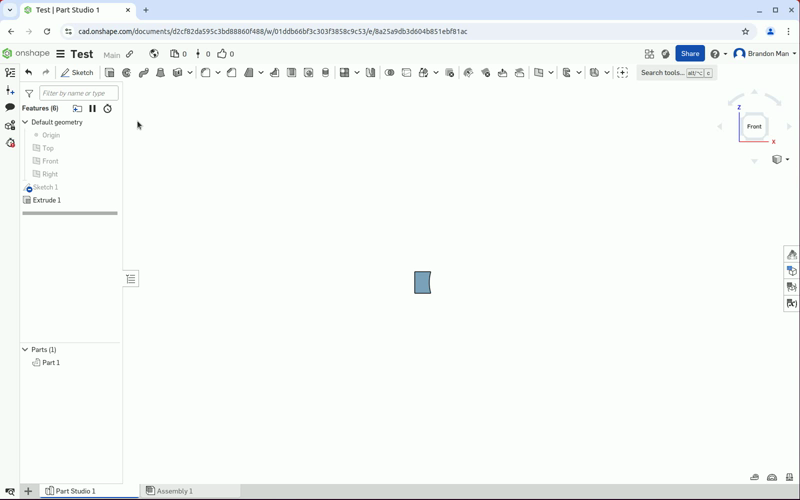
mouse_move(73, 189)
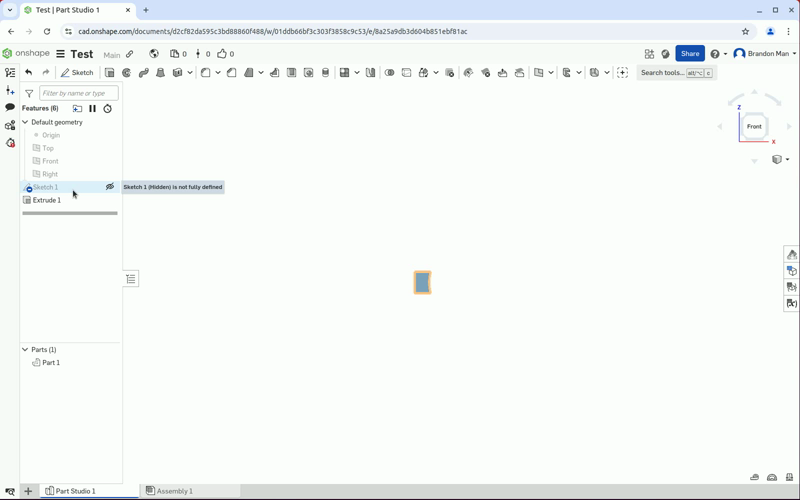
click(73, 189)
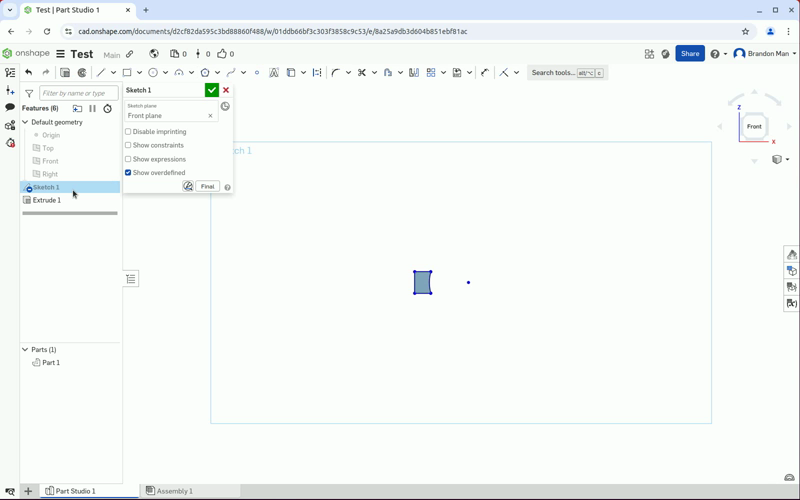
mouse_move(229, 92)
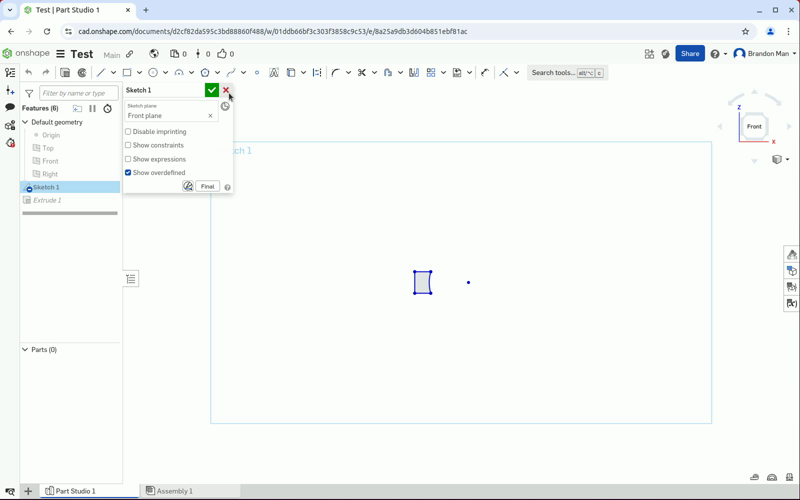
click(229, 92)
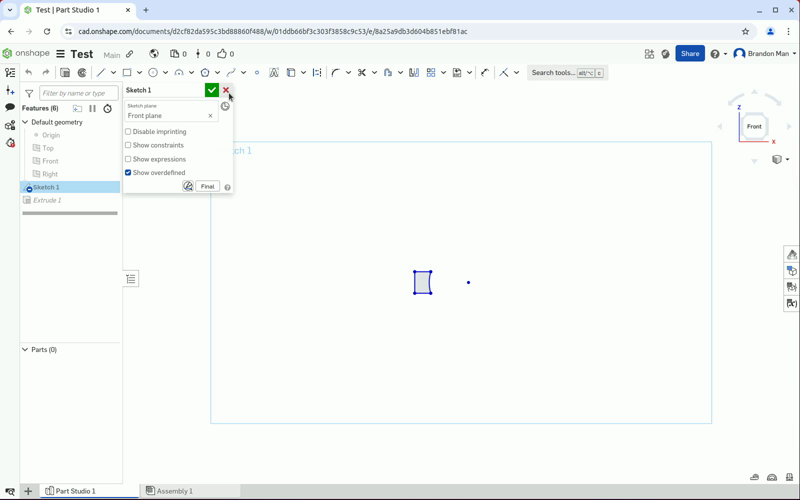
key(shift+s)
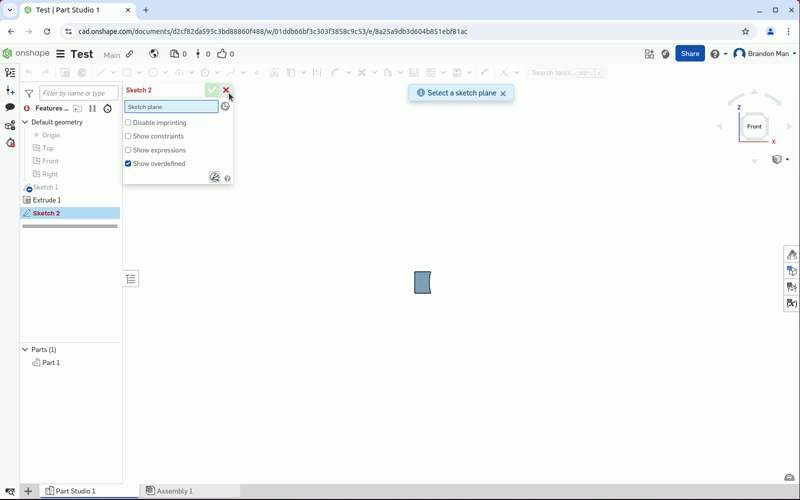
mouse_move(73, 163)
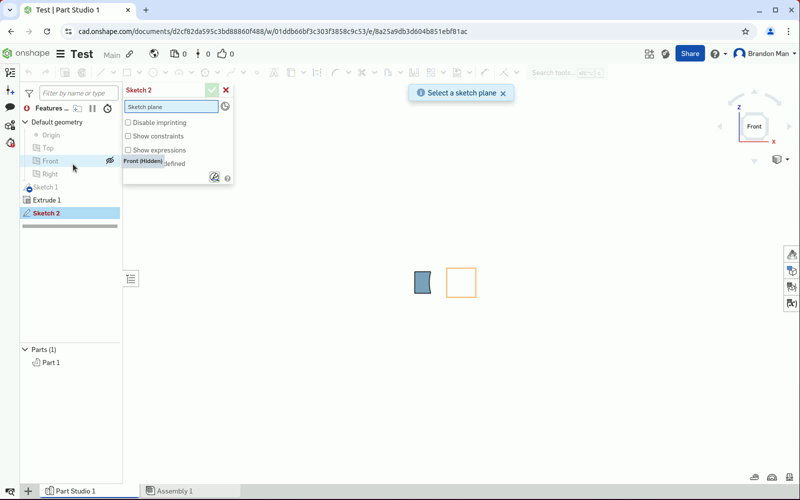
click(73, 163)
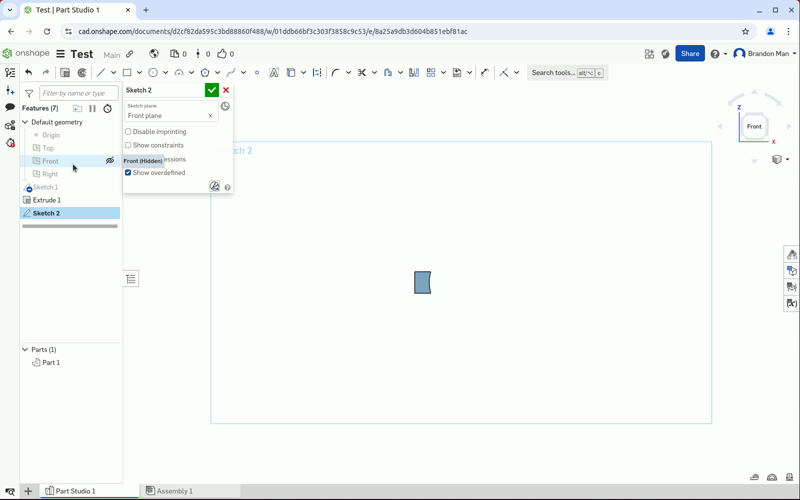
mouse_move(73, 352)
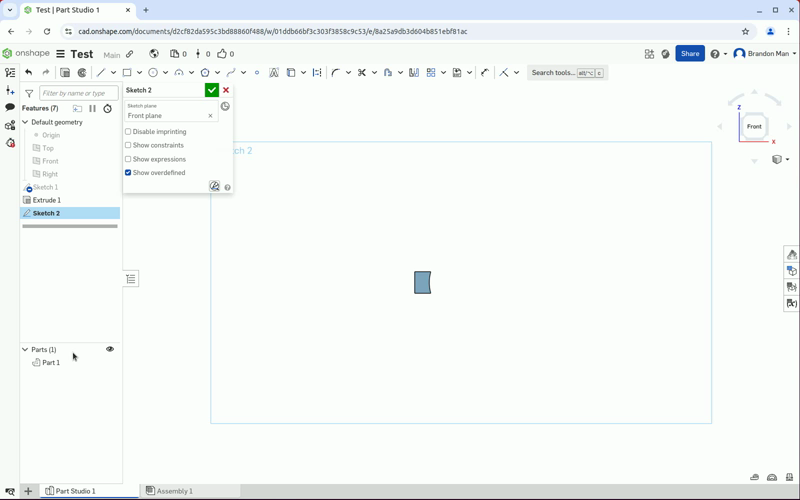
key(y)
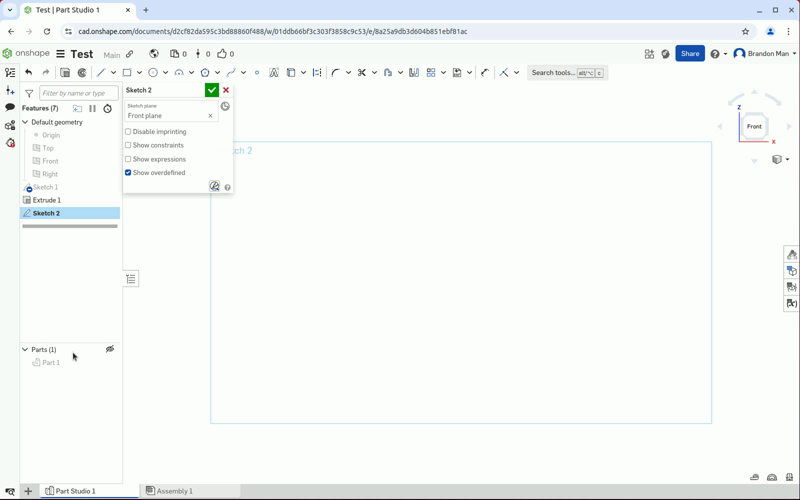
key(l)
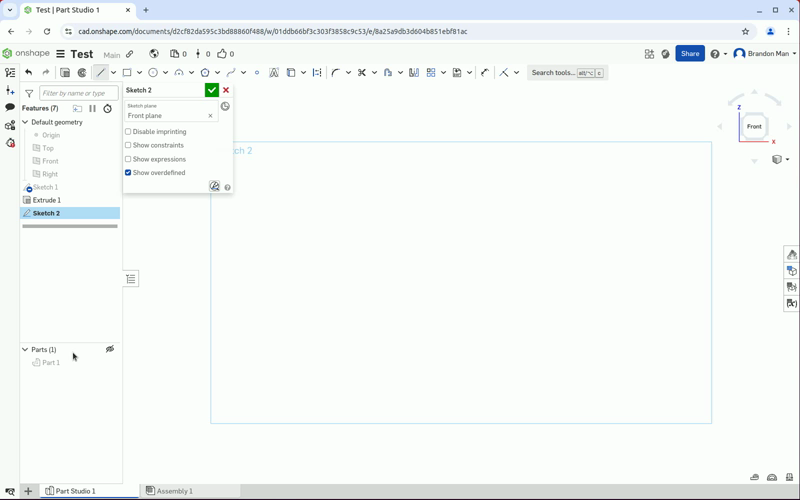
key_down(shift)
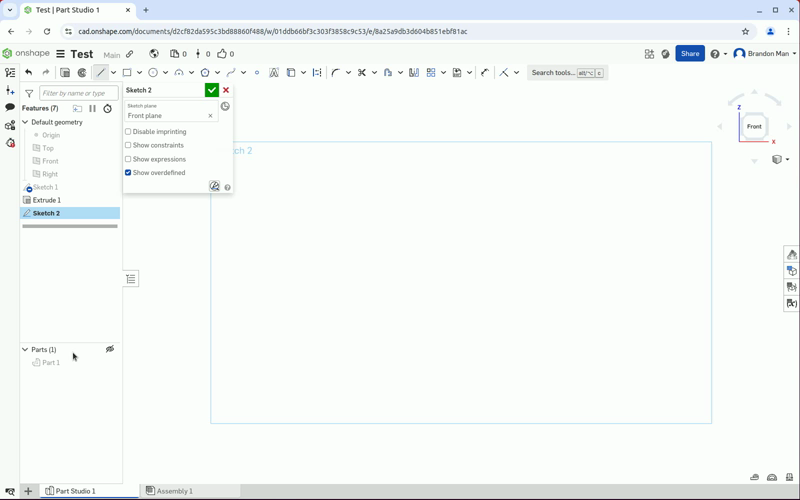
mouse_move(430, 272)
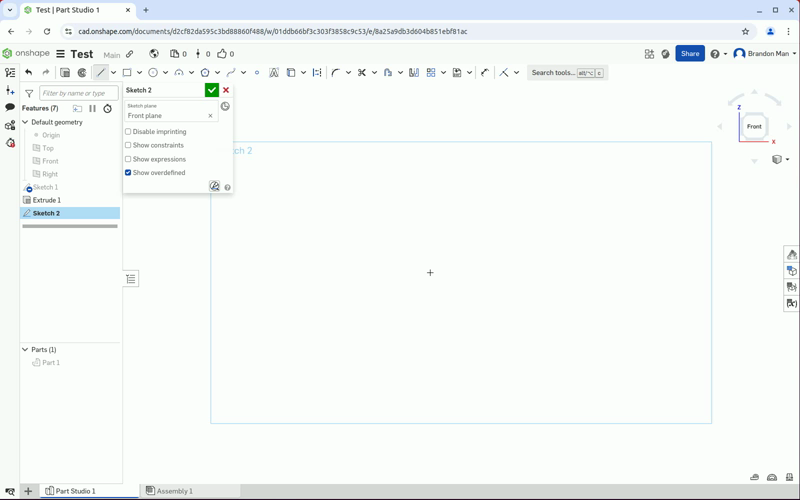
click(430, 272)
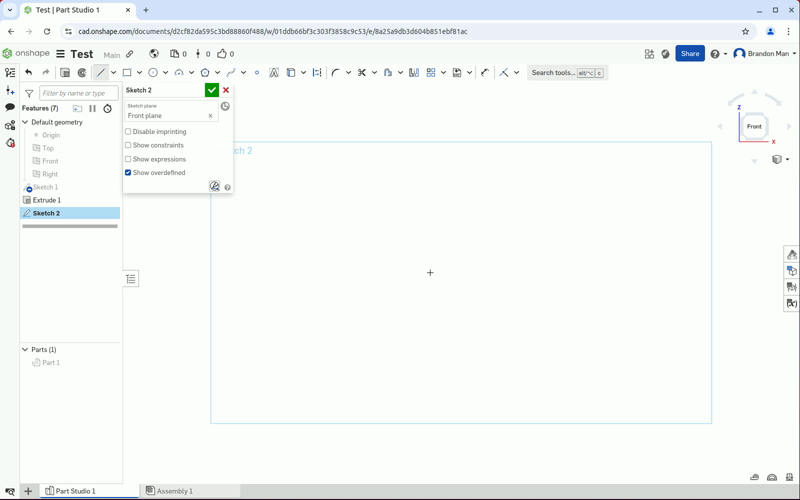
key_up(shift)
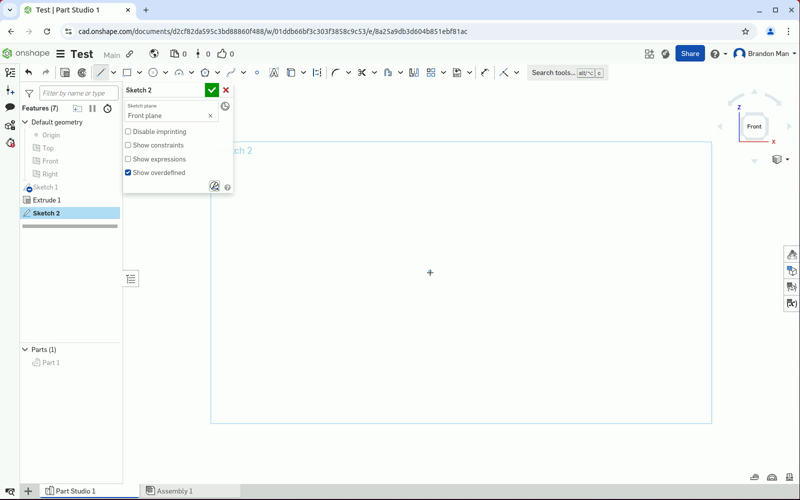
key_down(shift)
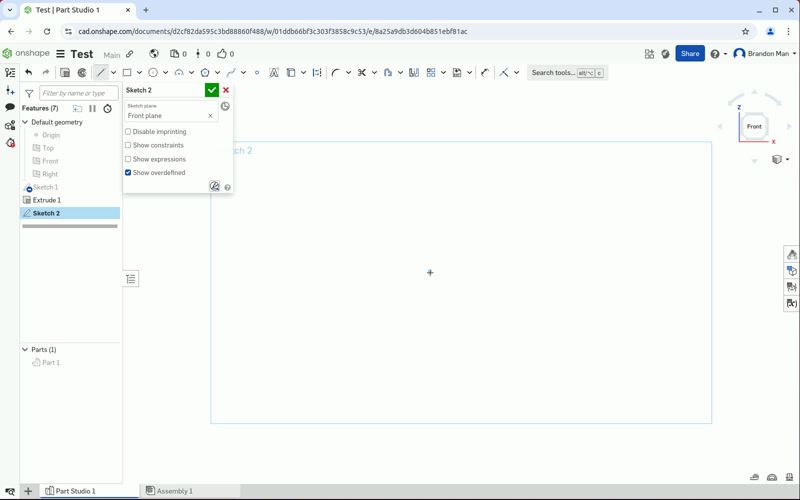
mouse_move(492, 272)
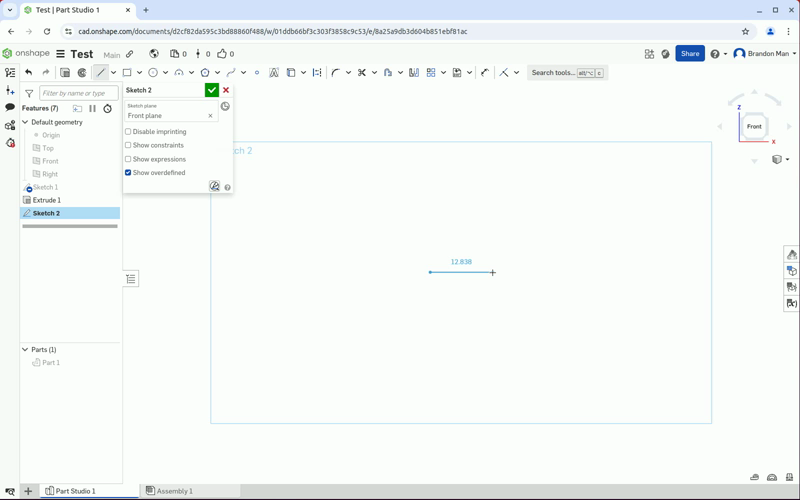
click(492, 272)
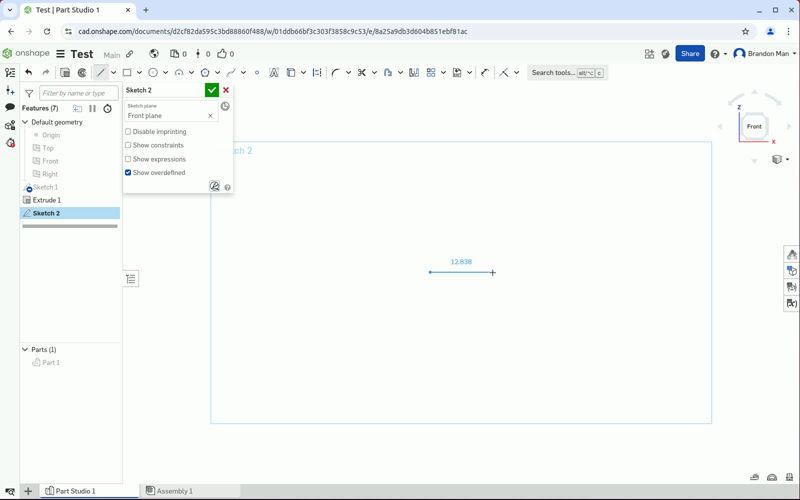
key_up(shift)
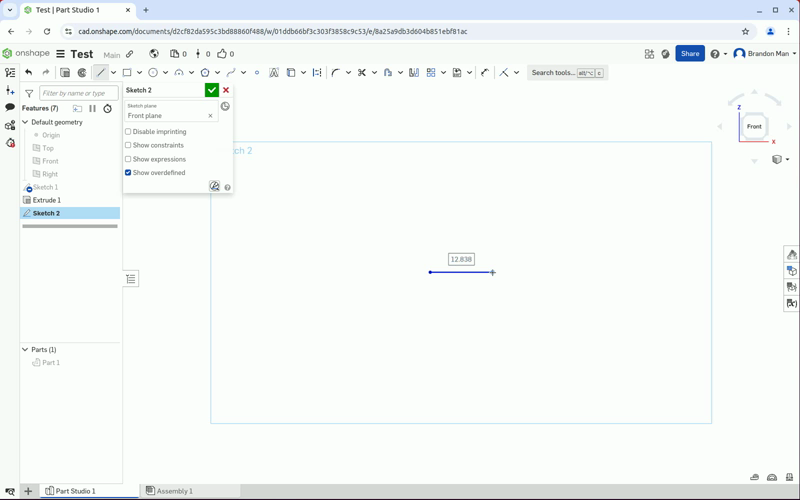
key(esc)
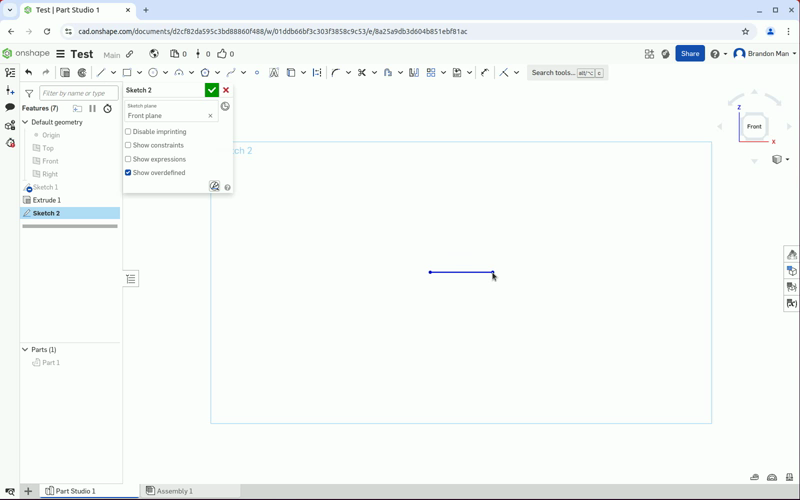
key(a)
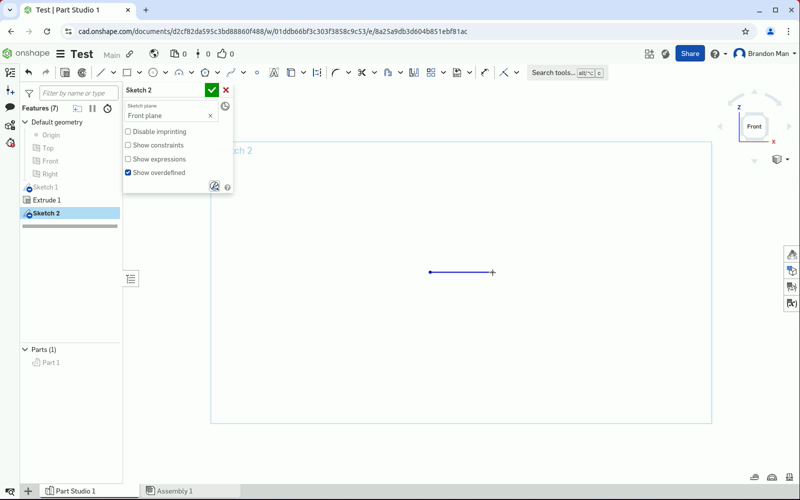
mouse_move(492, 272)
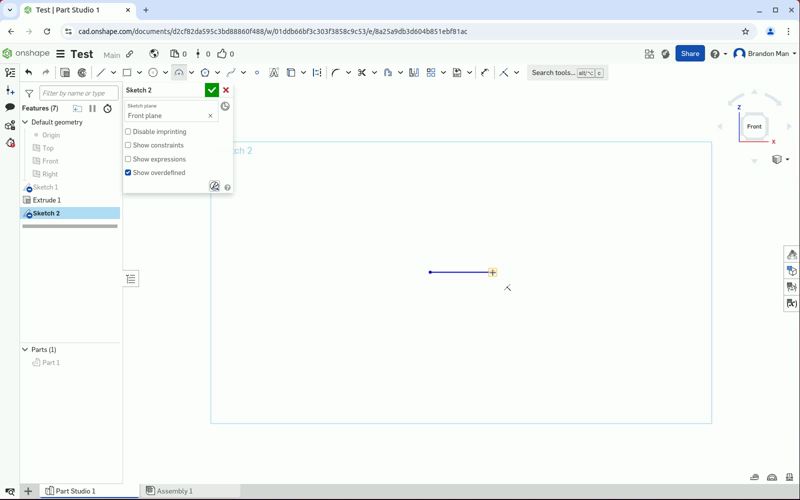
click(492, 272)
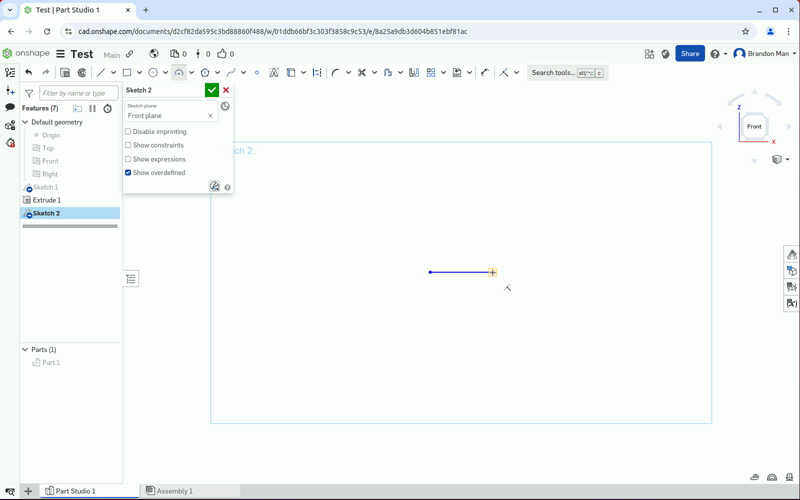
mouse_move(430, 272)
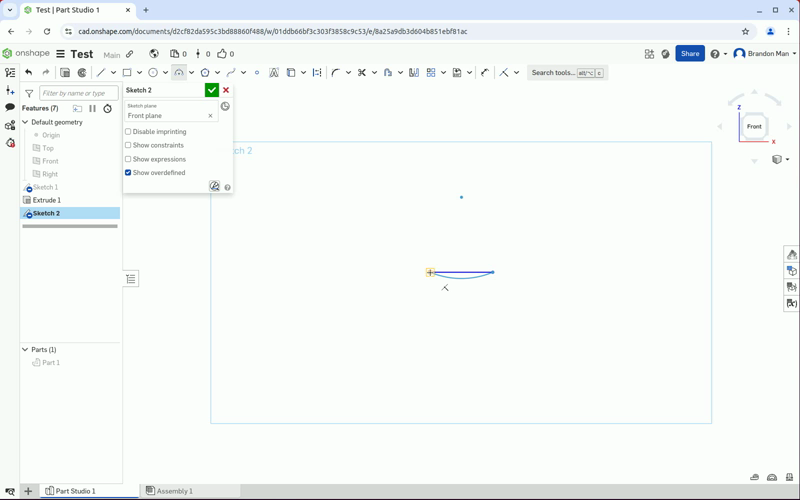
click(430, 272)
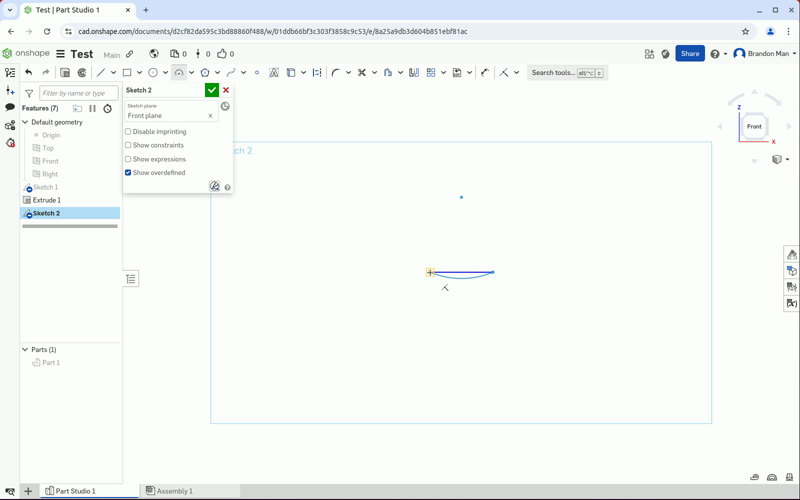
key_down(shift)
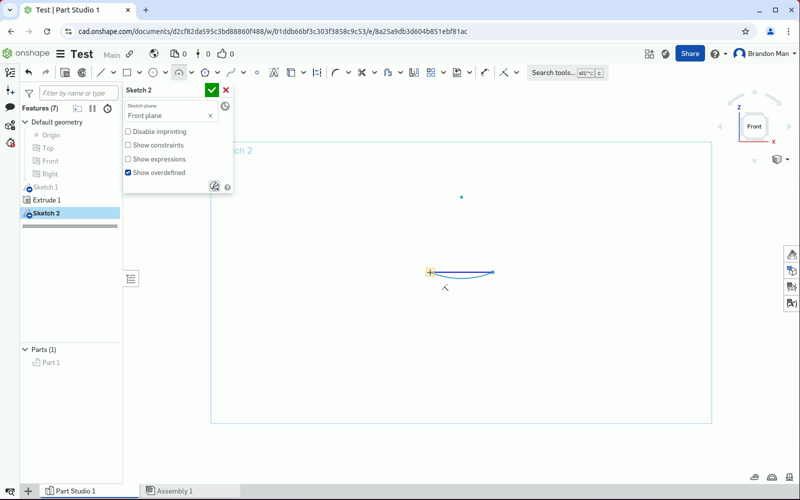
mouse_move(461, 250)
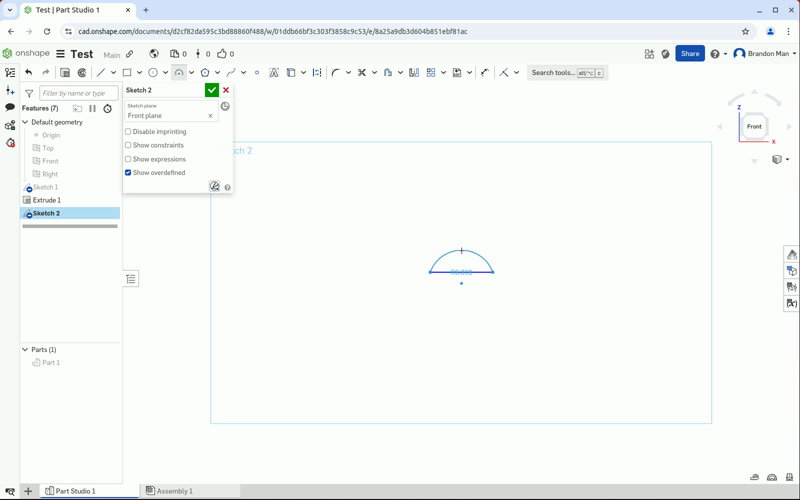
click(461, 250)
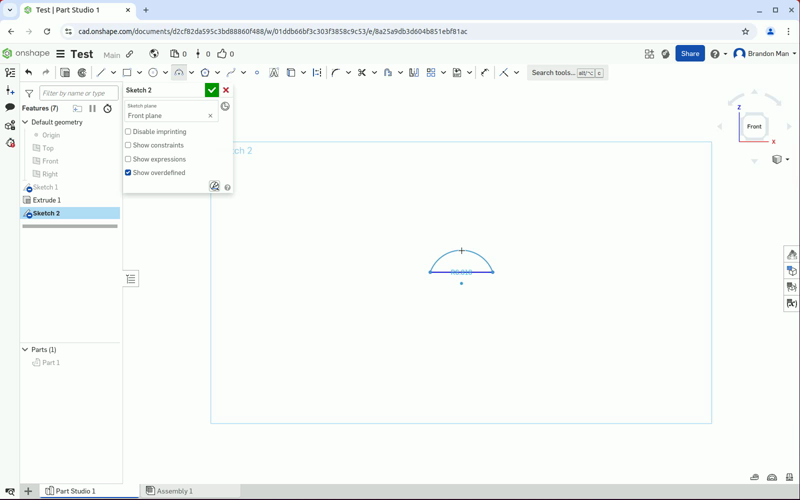
key_up(shift)
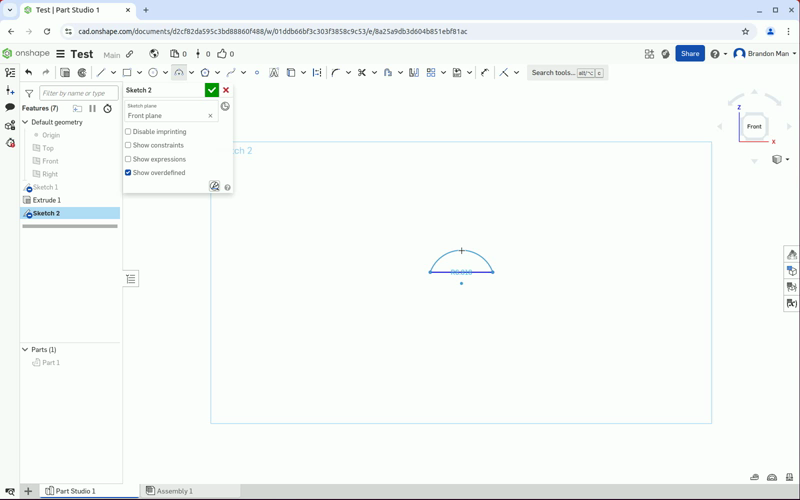
key(esc)
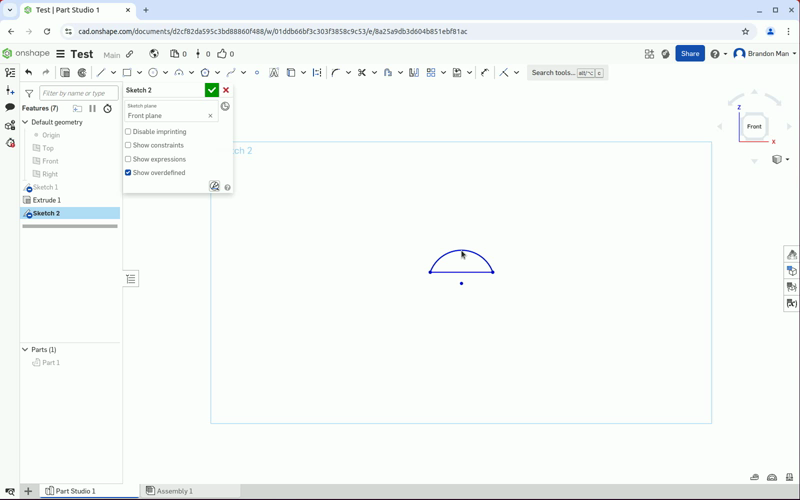
mouse_move(451, 263)
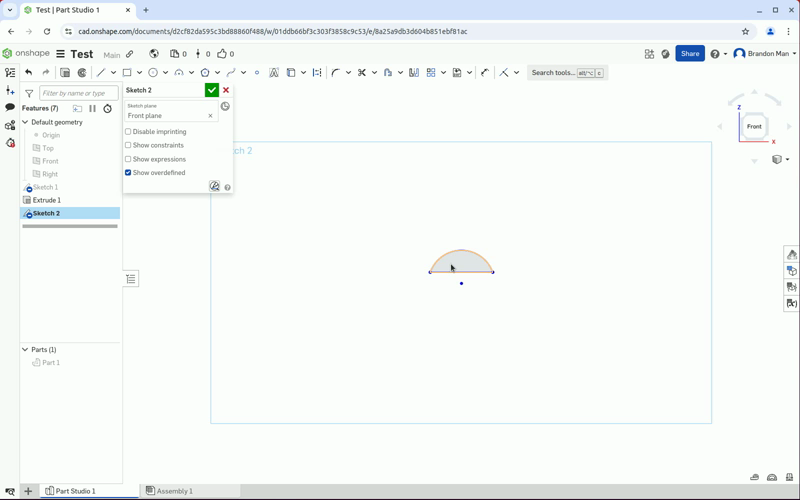
scroll(6)
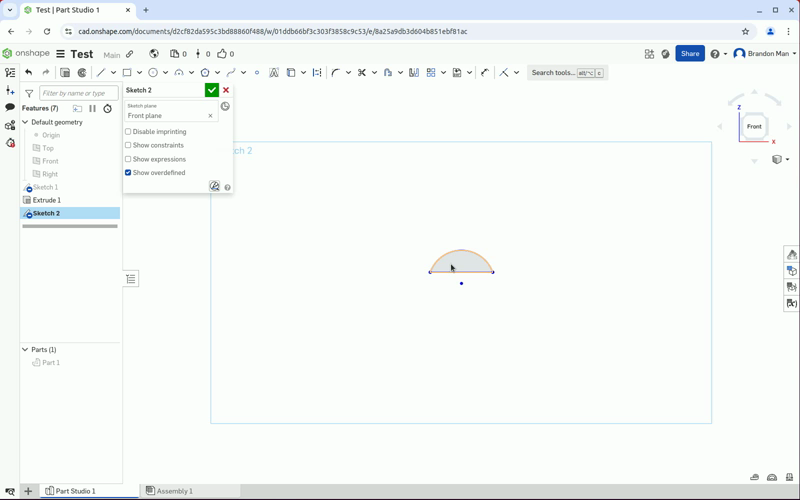
scroll(6)
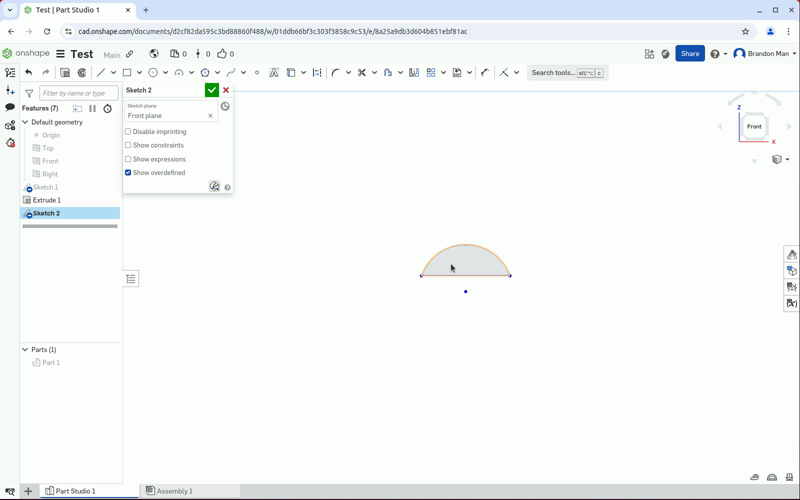
scroll(6)
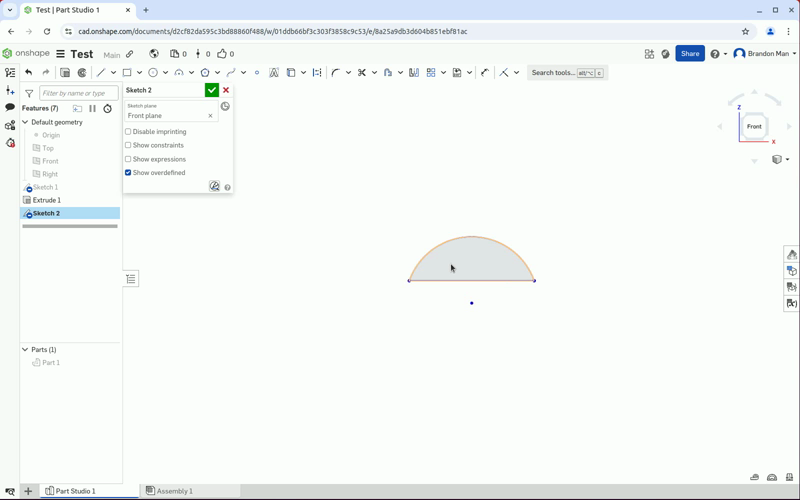
scroll(6)
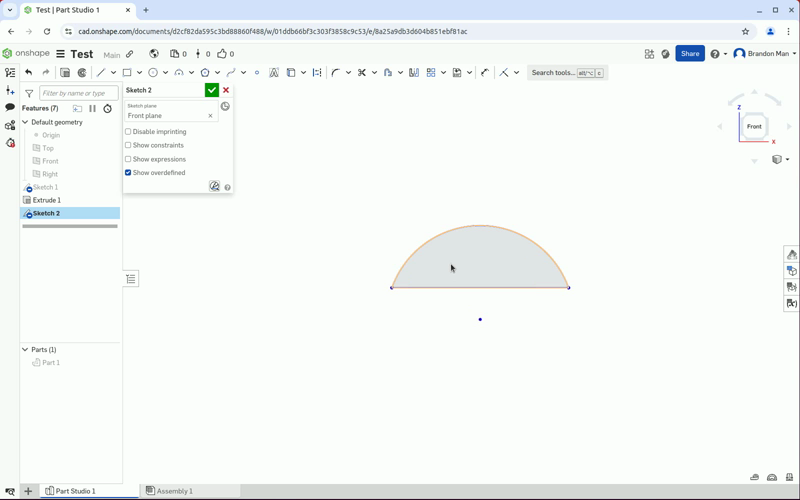
scroll(6)
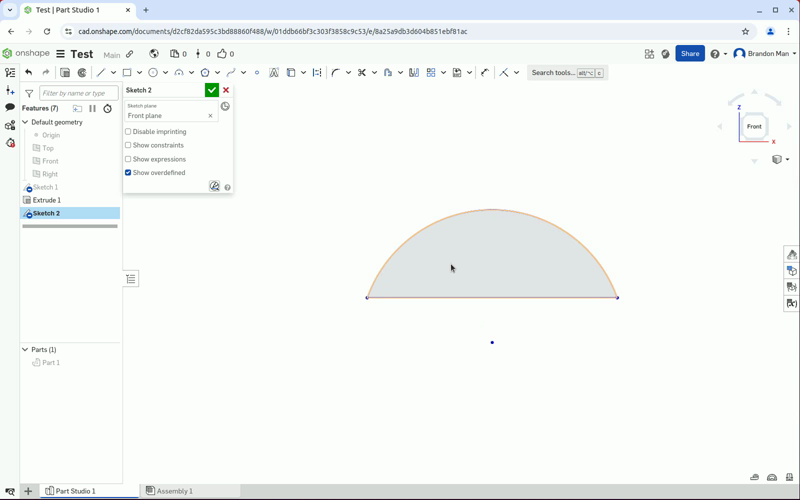
scroll(6)
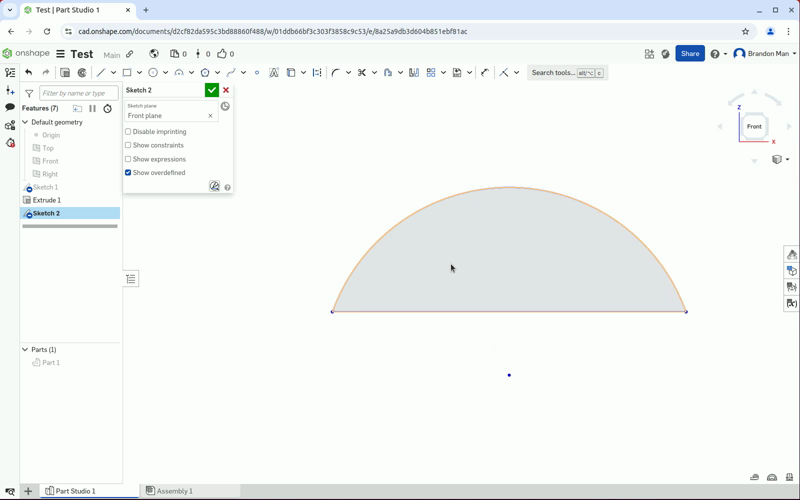
scroll(6)
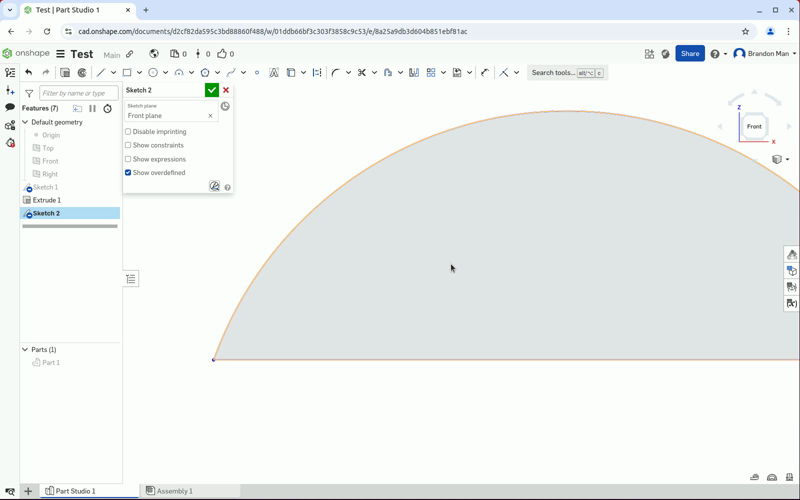
click(451, 263)
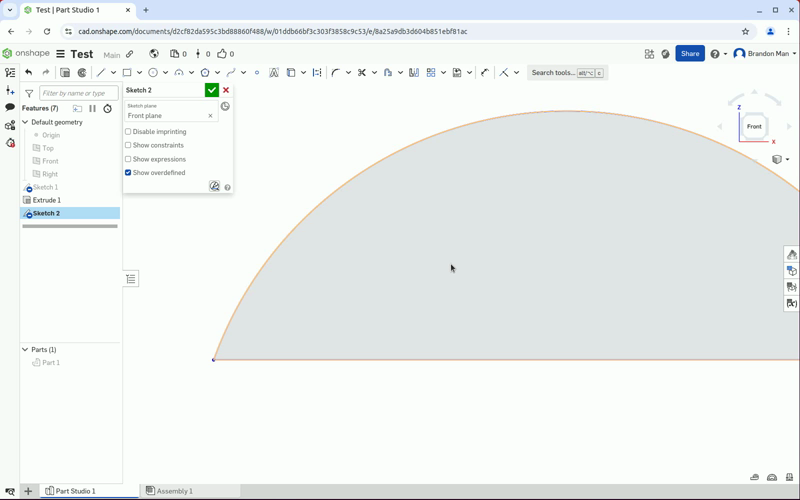
scroll(-6)
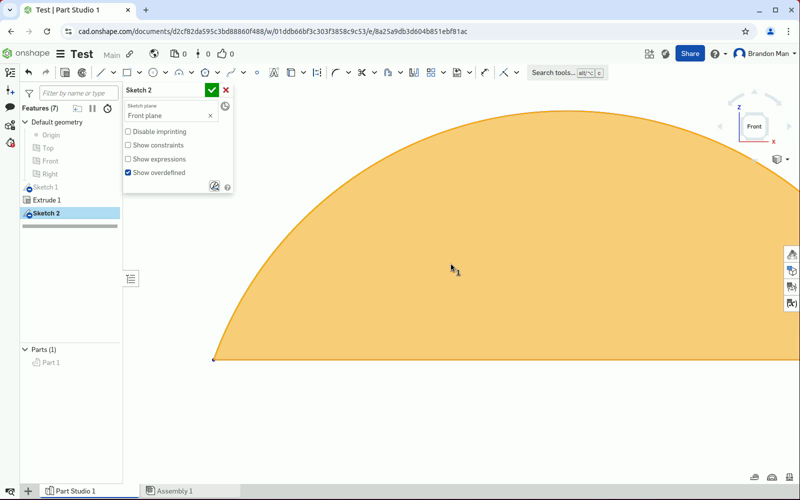
scroll(-6)
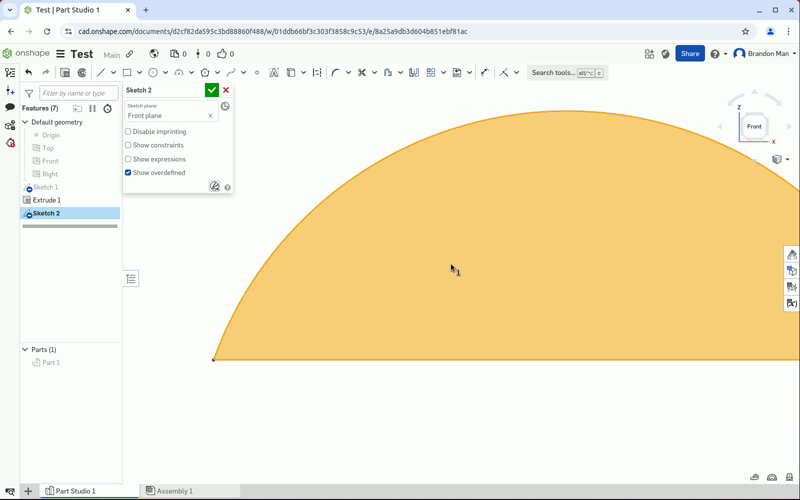
scroll(-6)
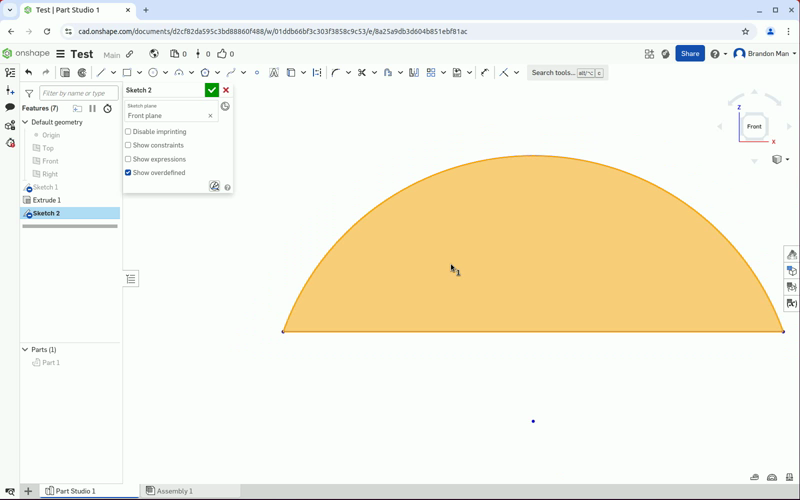
scroll(-6)
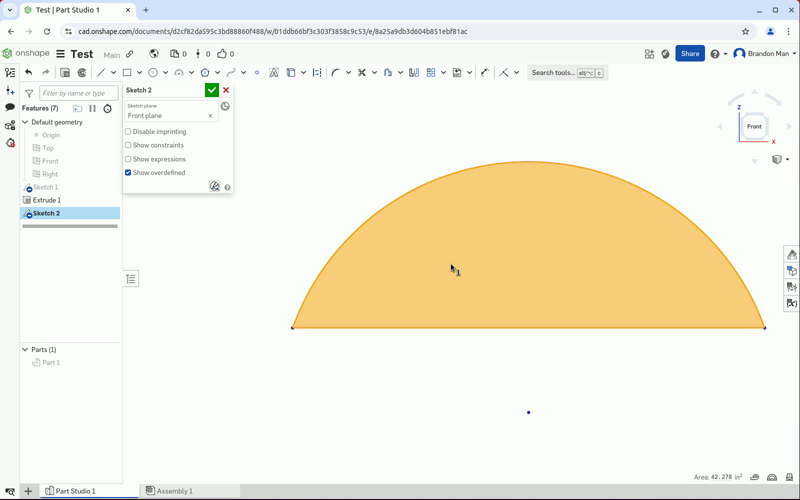
scroll(-6)
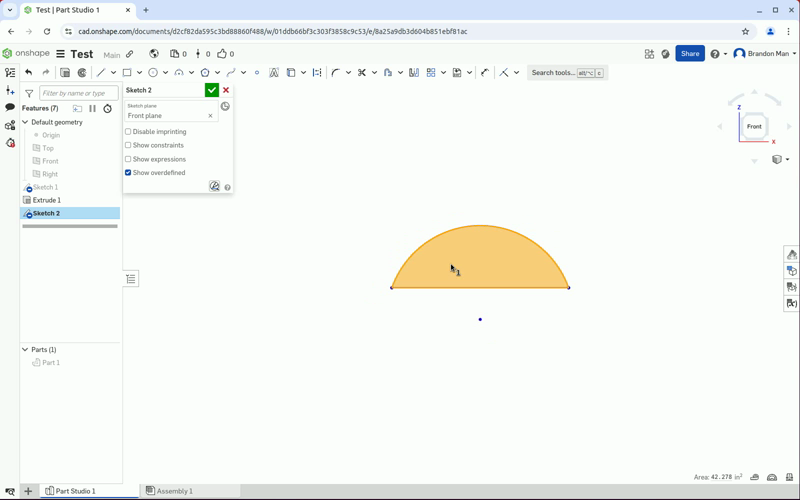
scroll(-6)
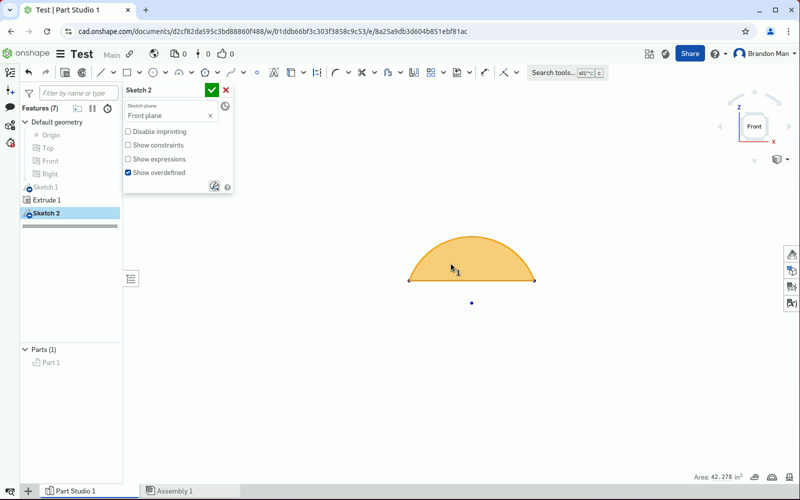
scroll(-6)
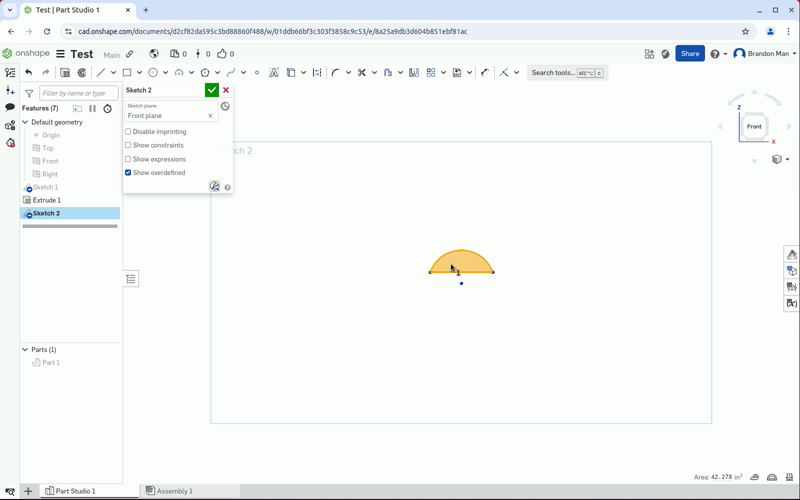
mouse_move(73, 352)
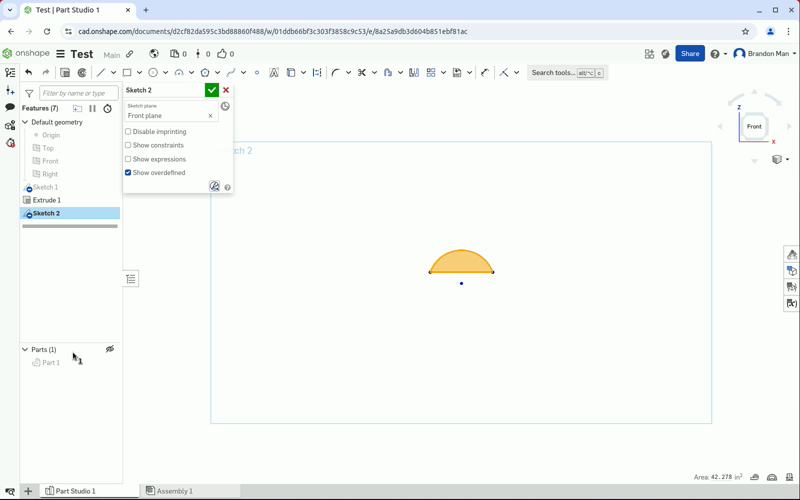
key(shift+y)
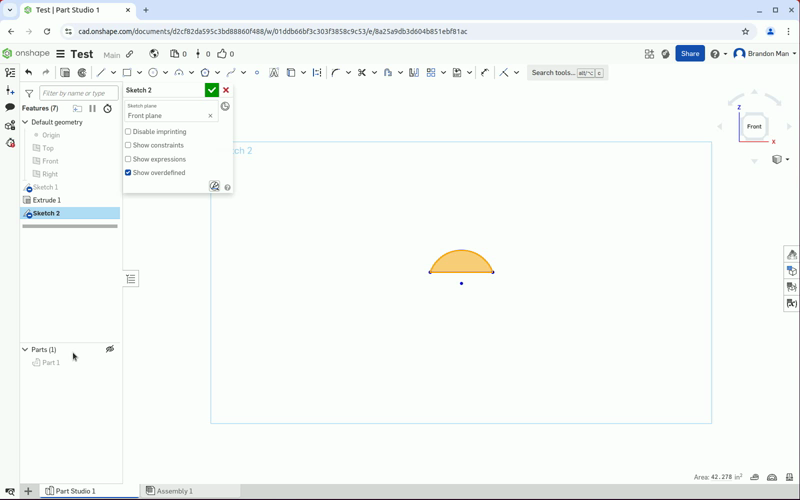
key(shift+e)
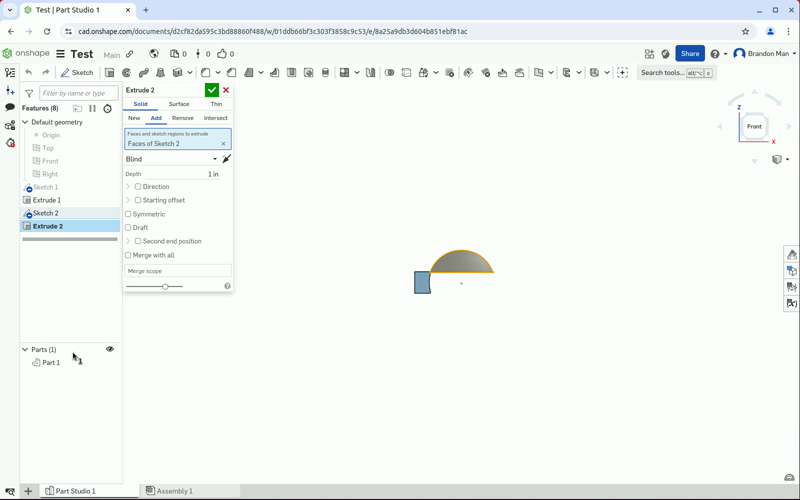
mouse_move(143, 106)
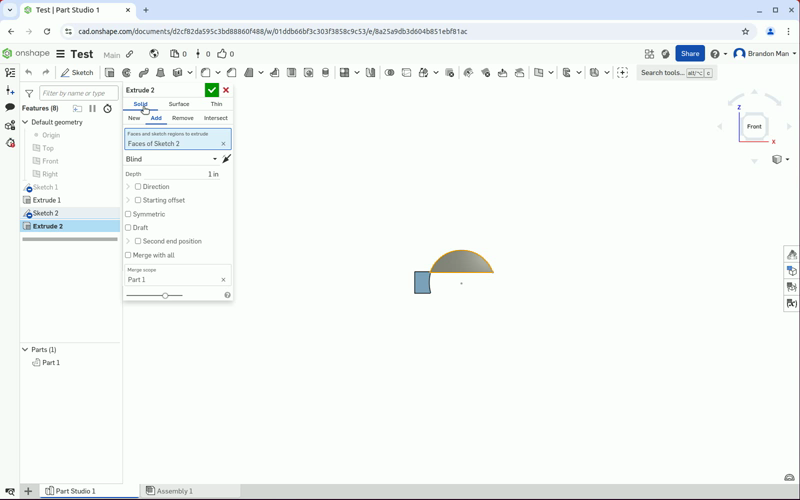
click(143, 106)
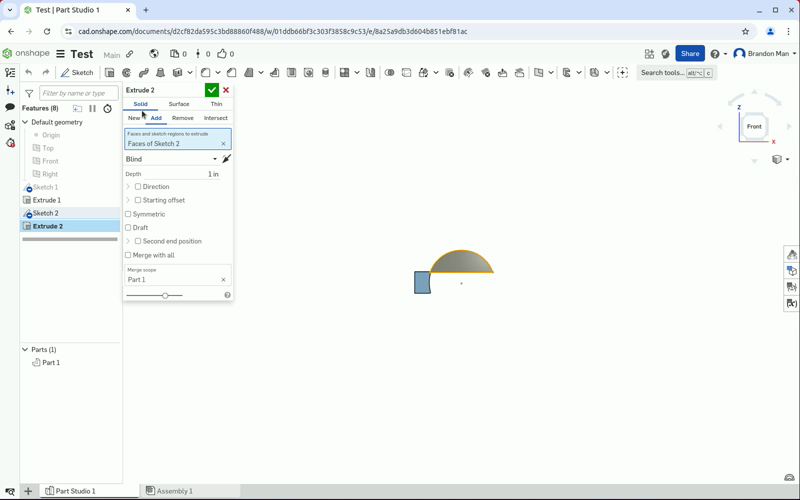
mouse_move(137, 120)
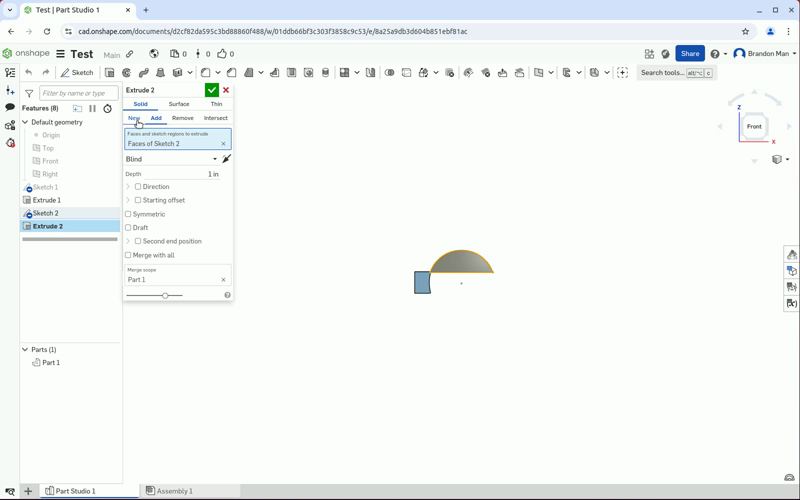
click(137, 120)
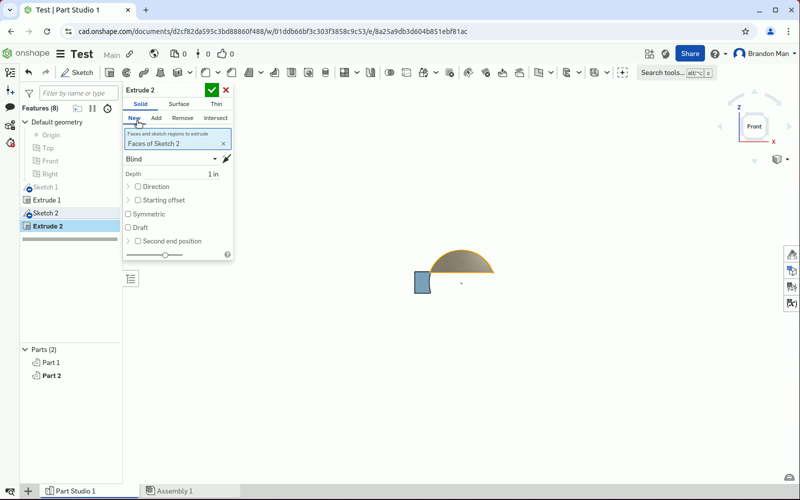
key(tab, 4)
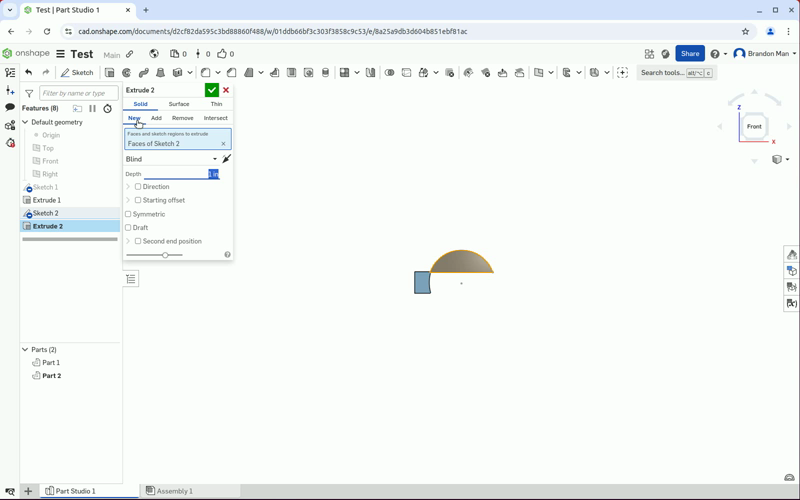
text(5.777)
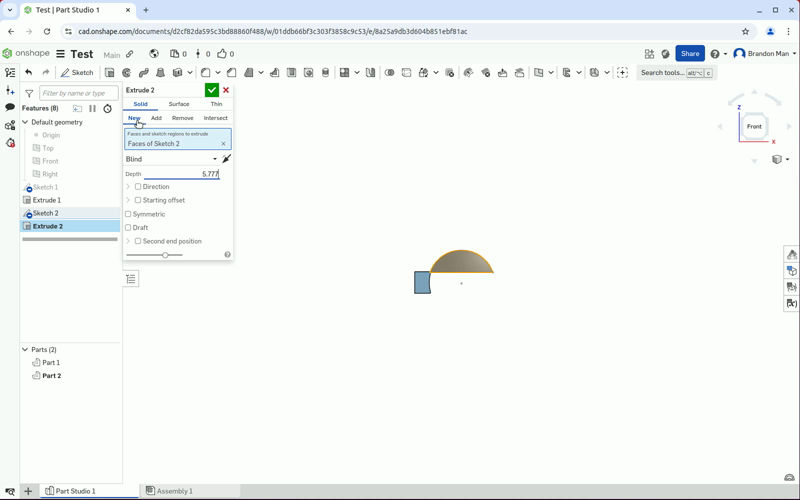
key(enter)
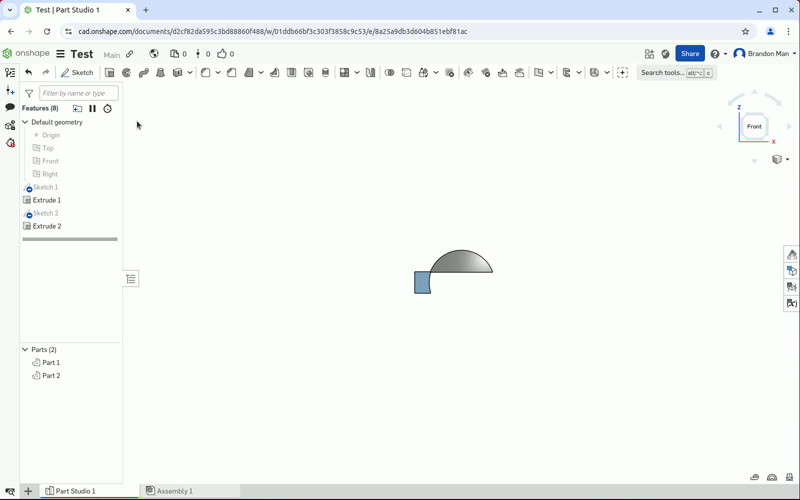
key(shift+h)
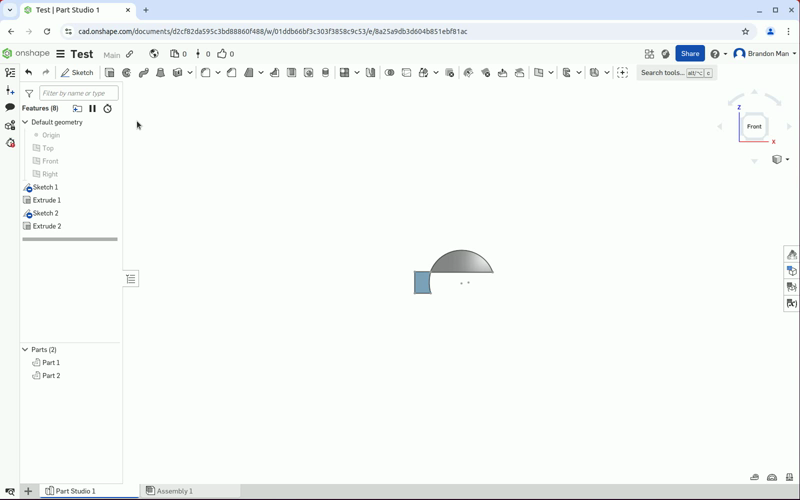
key(shift+h)
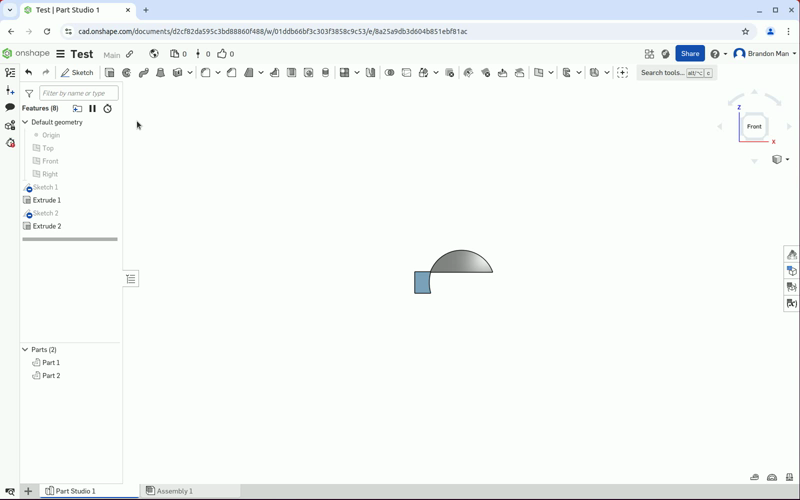
mouse_move(73, 189)
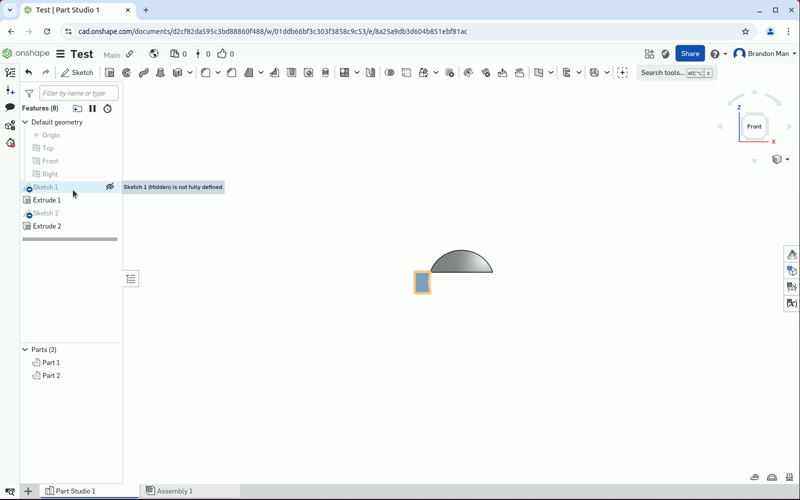
click(73, 189)
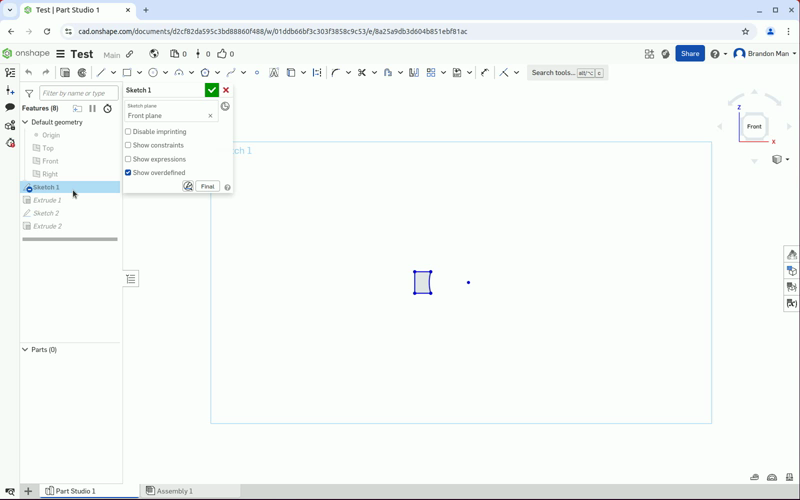
mouse_move(229, 92)
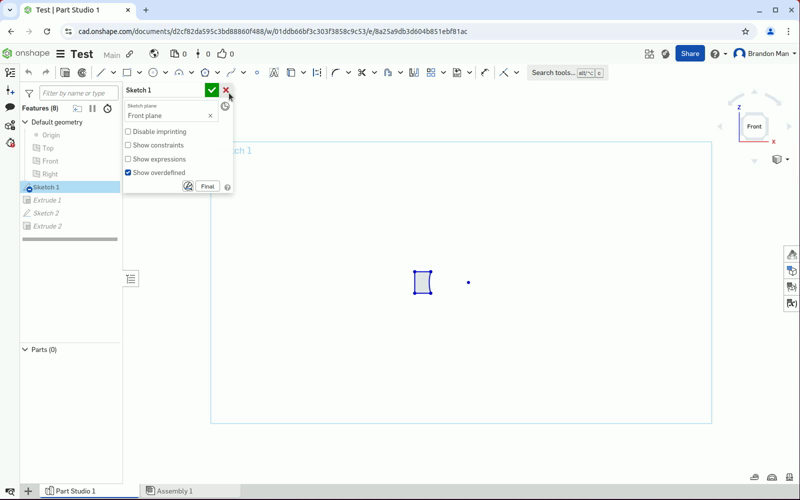
click(229, 92)
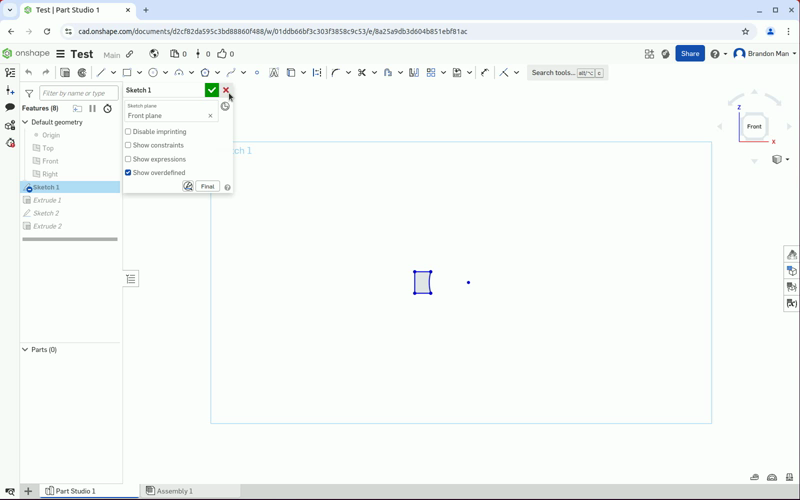
key(shift+s)
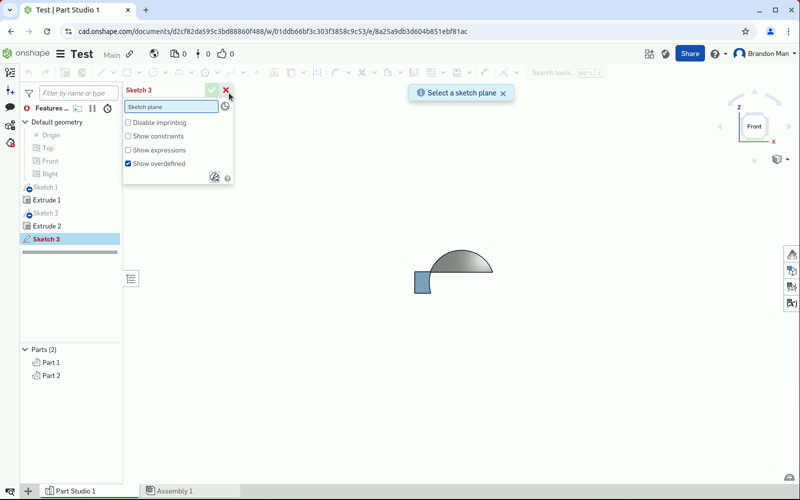
mouse_move(73, 163)
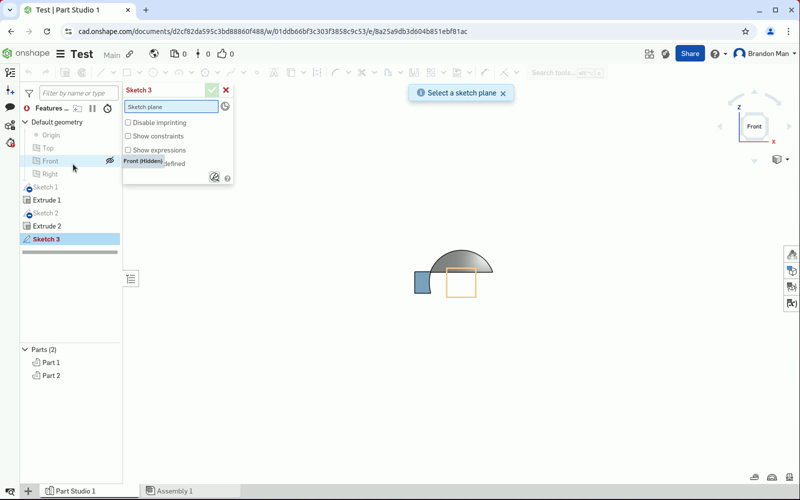
click(73, 163)
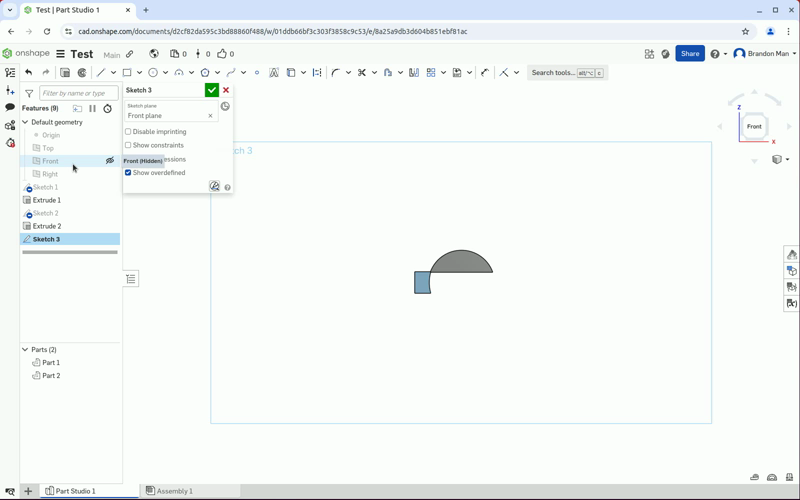
mouse_move(73, 352)
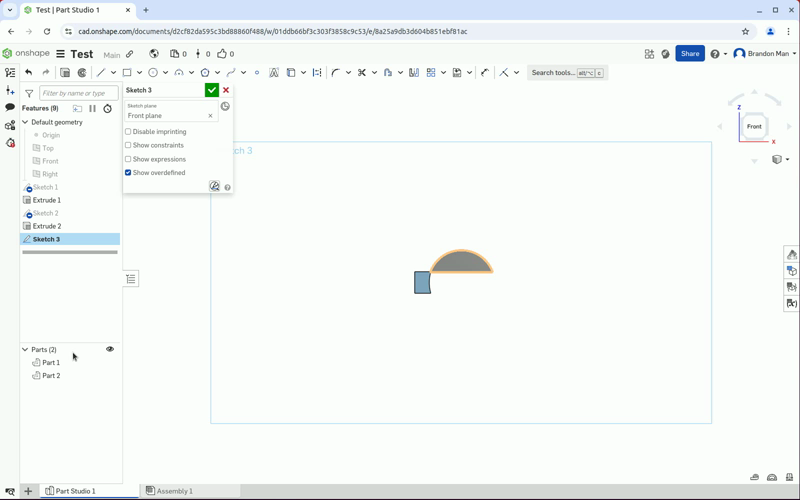
key(y)
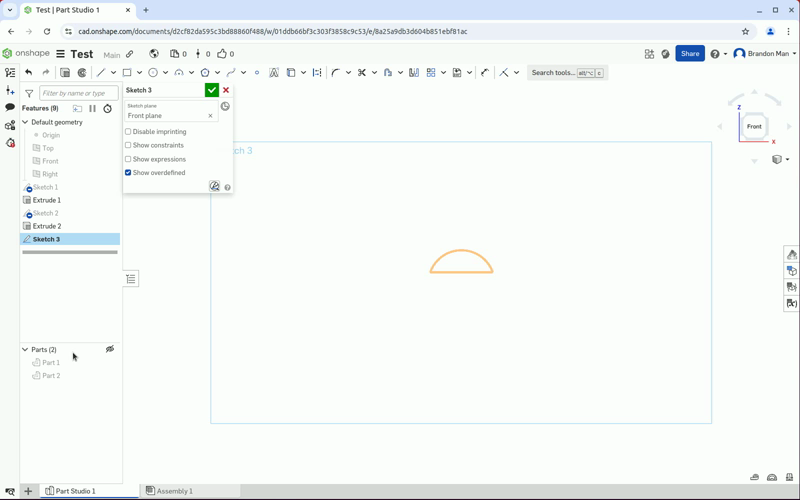
key(a)
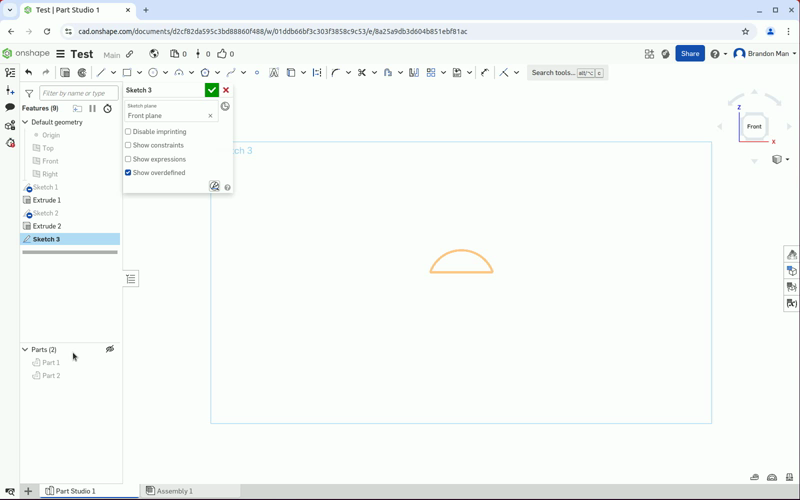
key_down(shift)
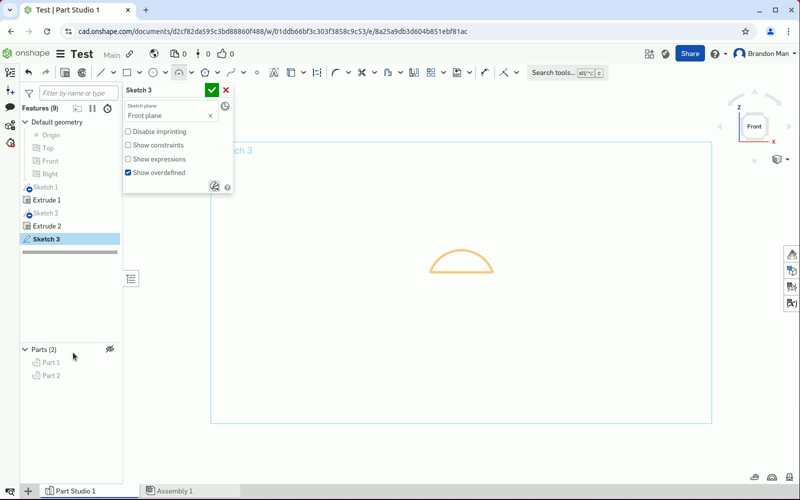
mouse_move(430, 293)
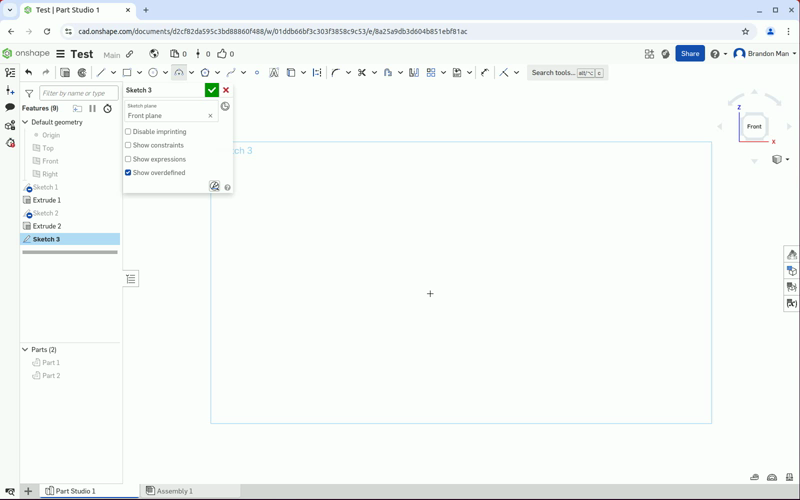
click(430, 293)
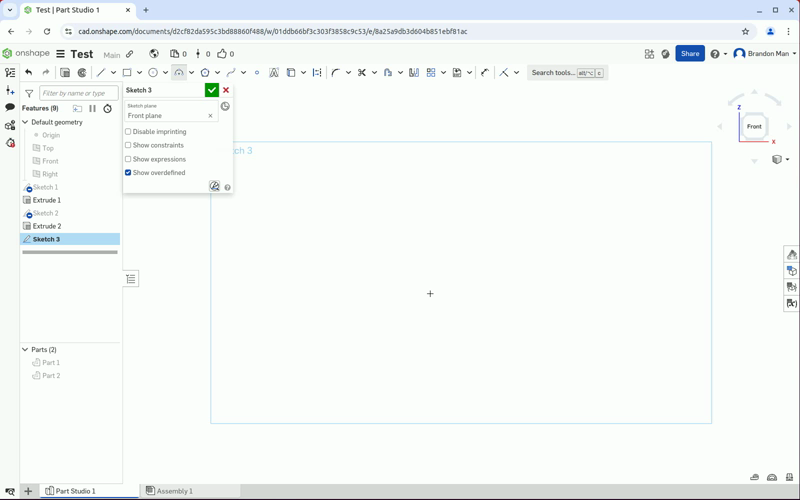
key_up(shift)
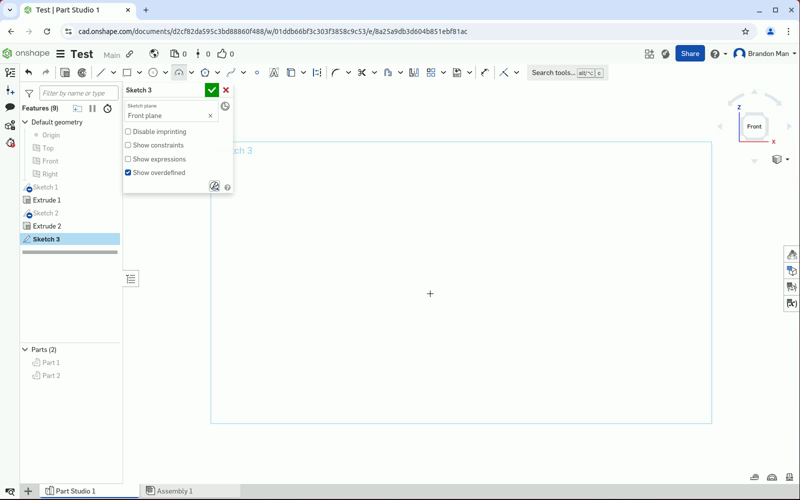
key_down(shift)
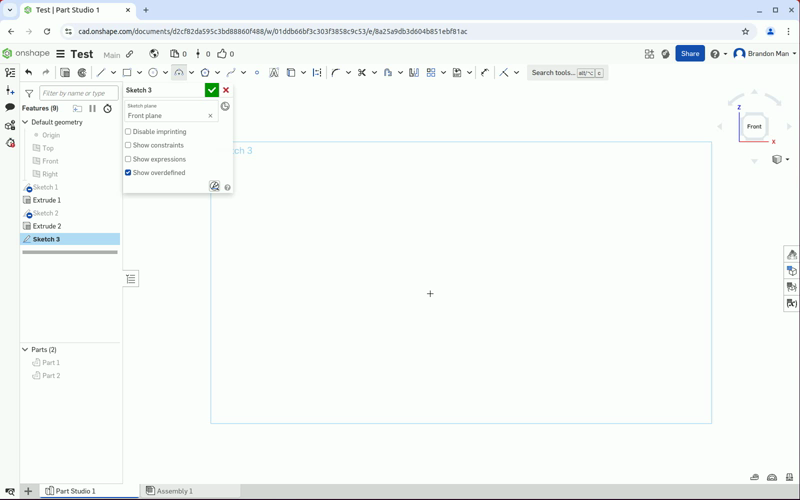
mouse_move(492, 293)
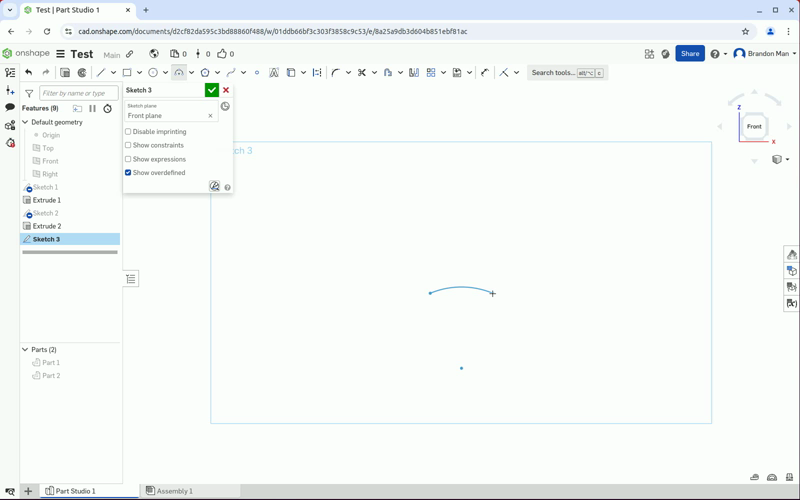
click(492, 293)
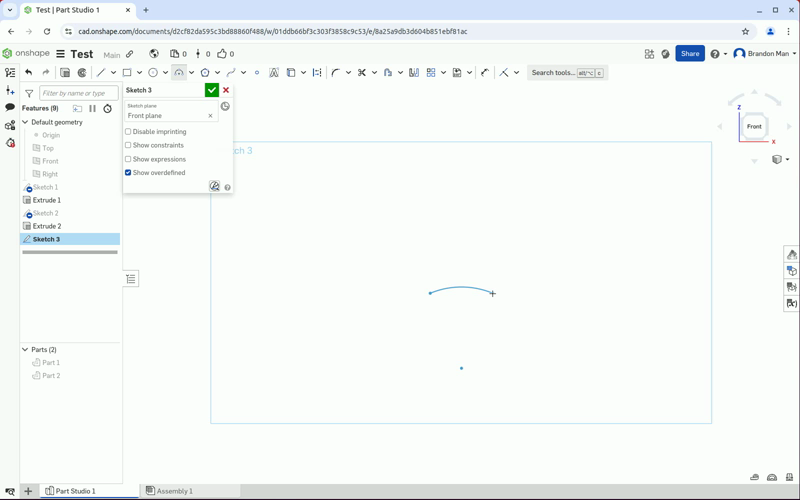
mouse_move(461, 315)
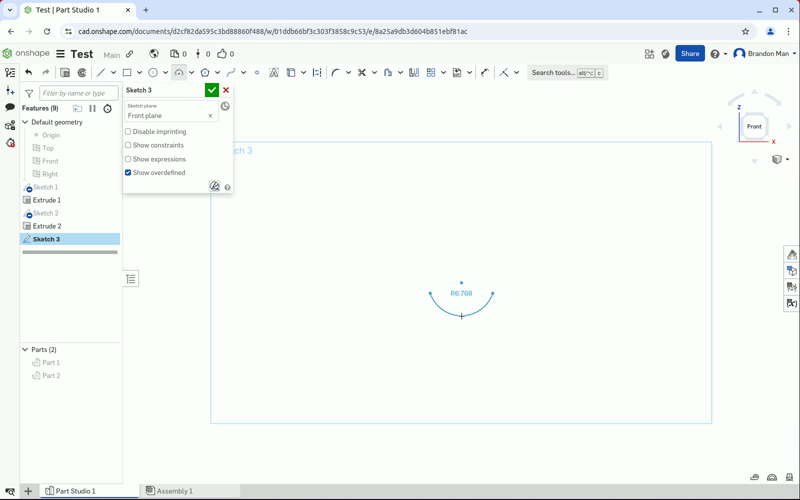
click(461, 315)
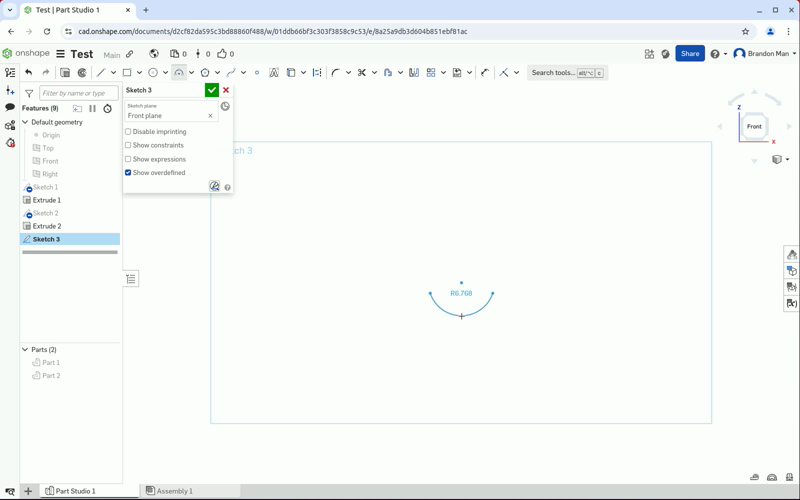
key_up(shift)
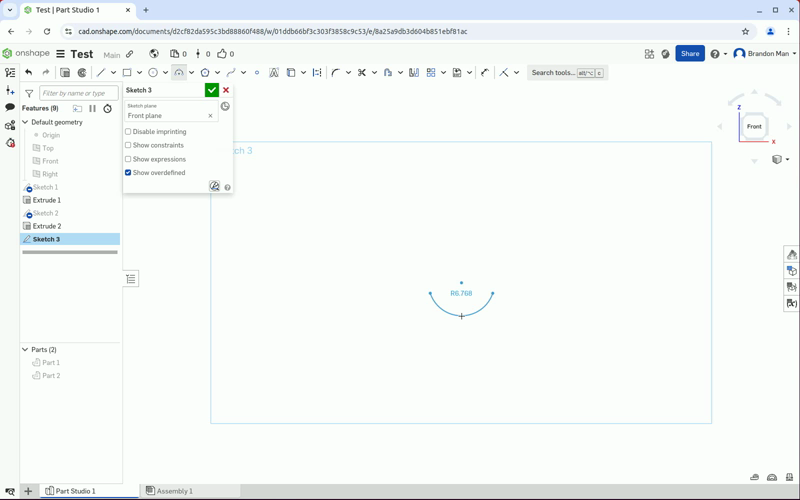
key(esc)
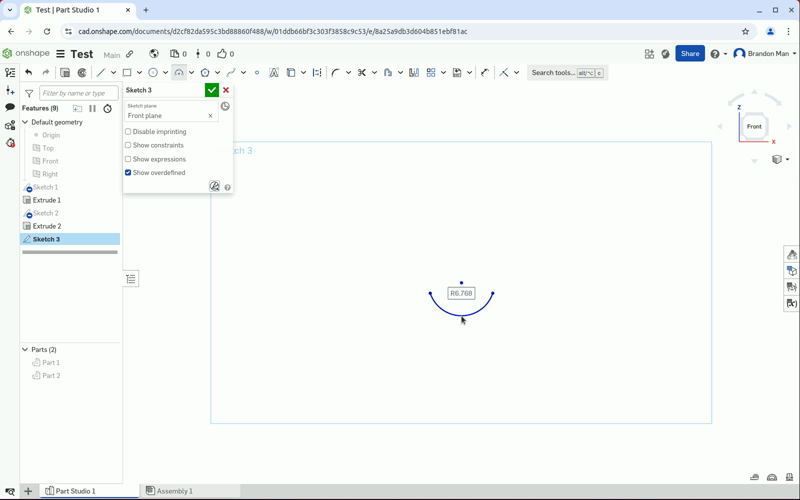
key(l)
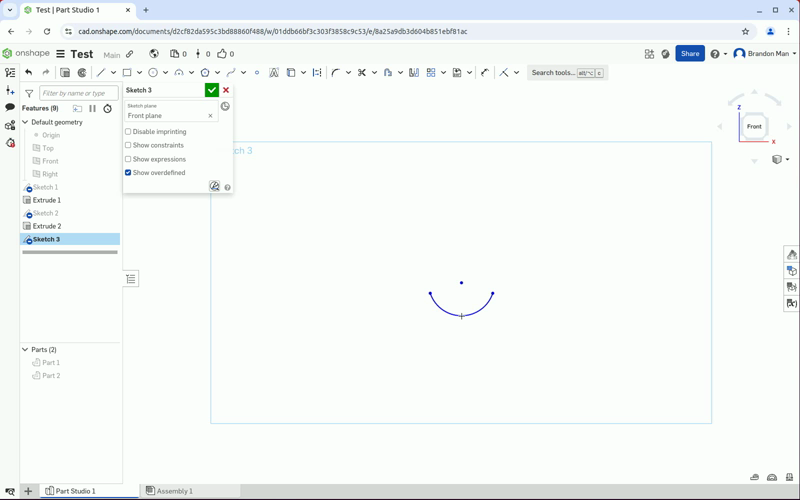
mouse_move(492, 293)
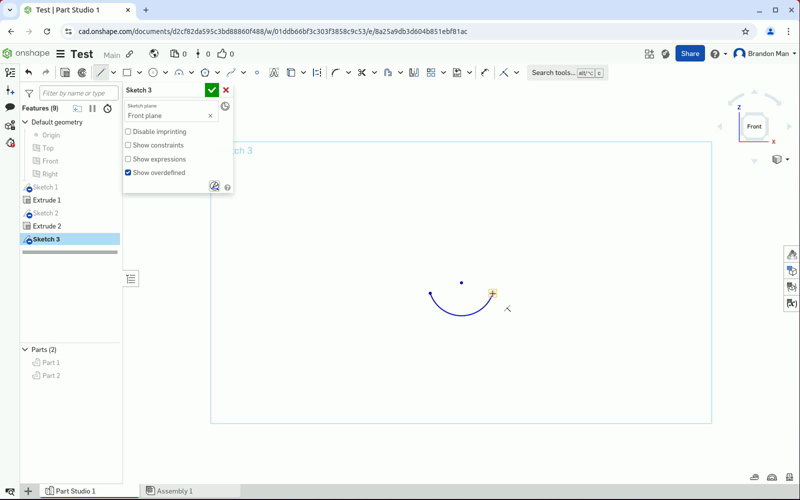
click(492, 293)
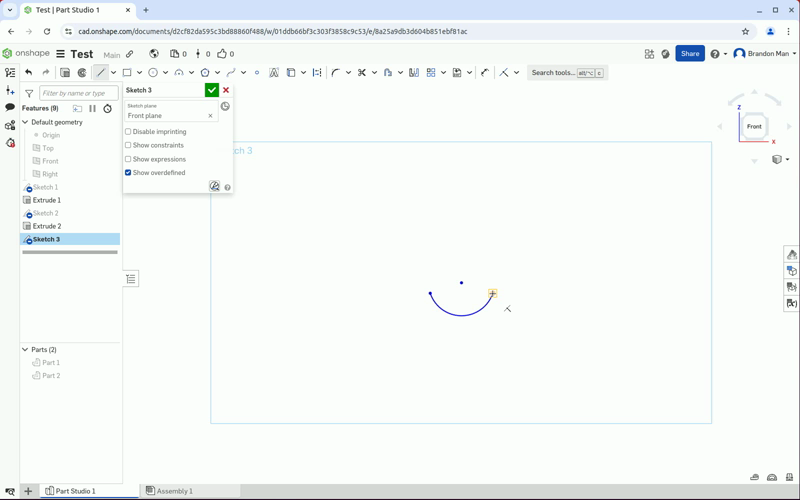
key_down(shift)
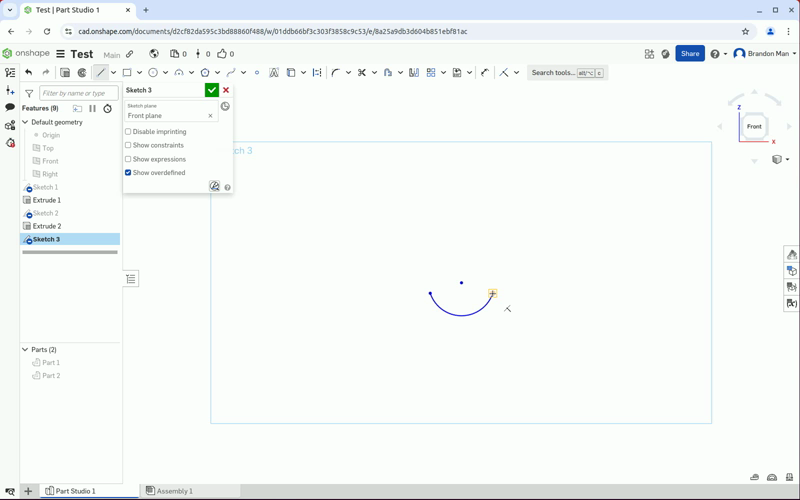
mouse_move(430, 293)
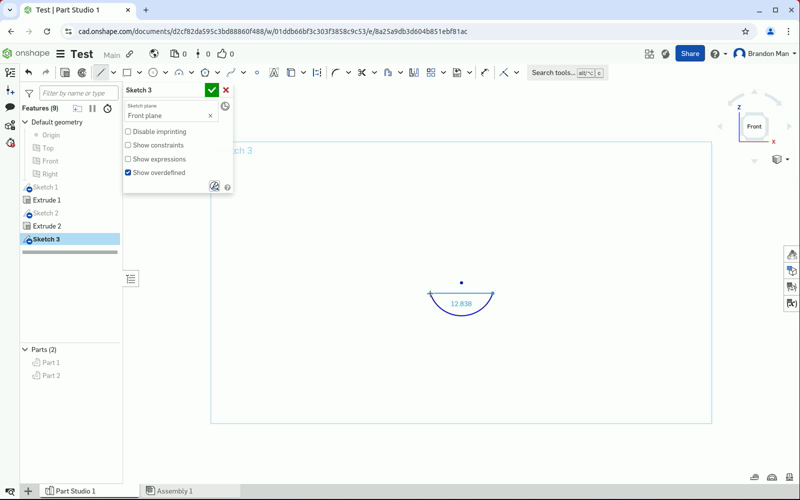
key_up(shift)
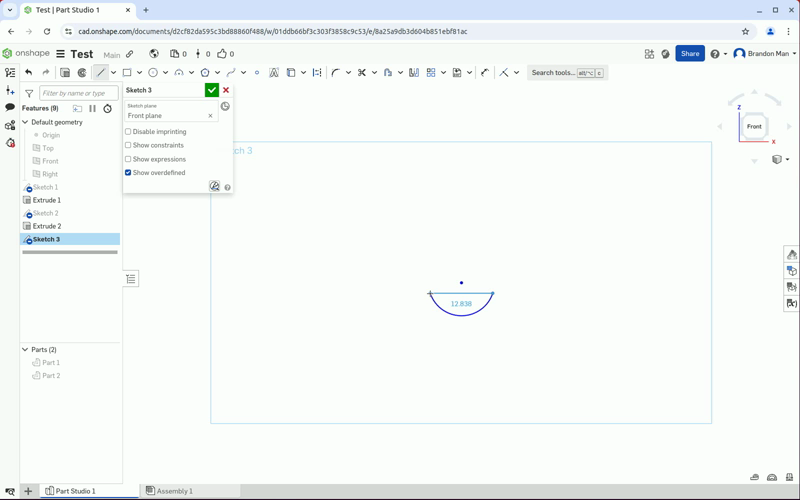
click(430, 293)
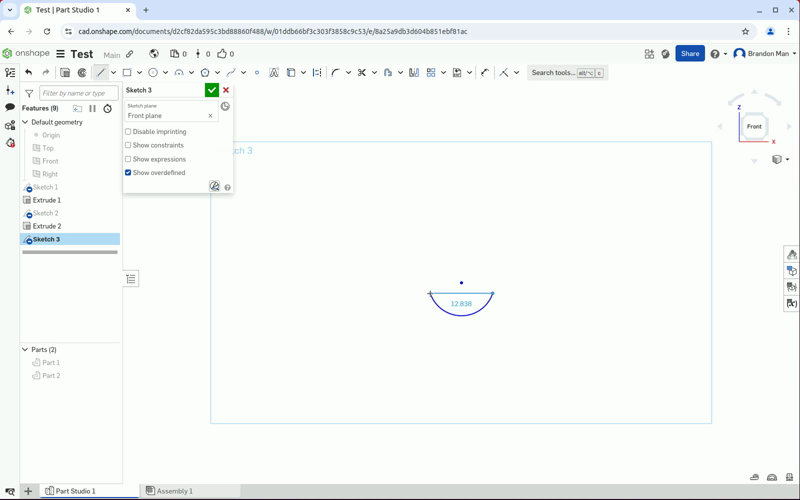
key(esc)
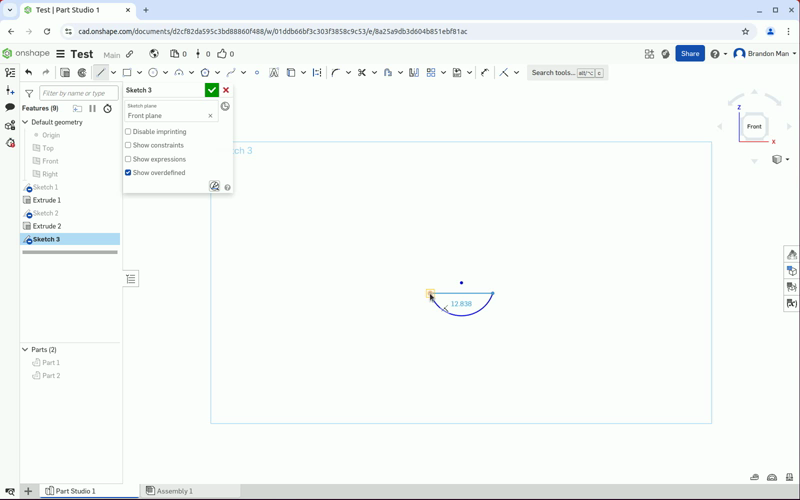
mouse_move(457, 307)
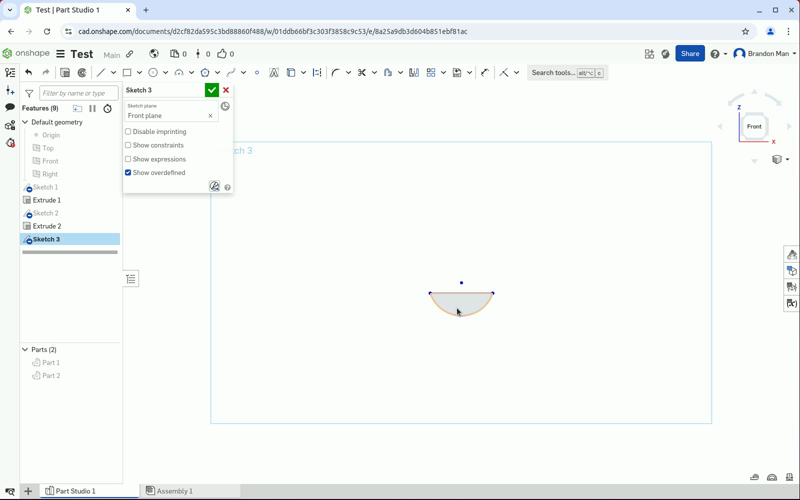
scroll(6)
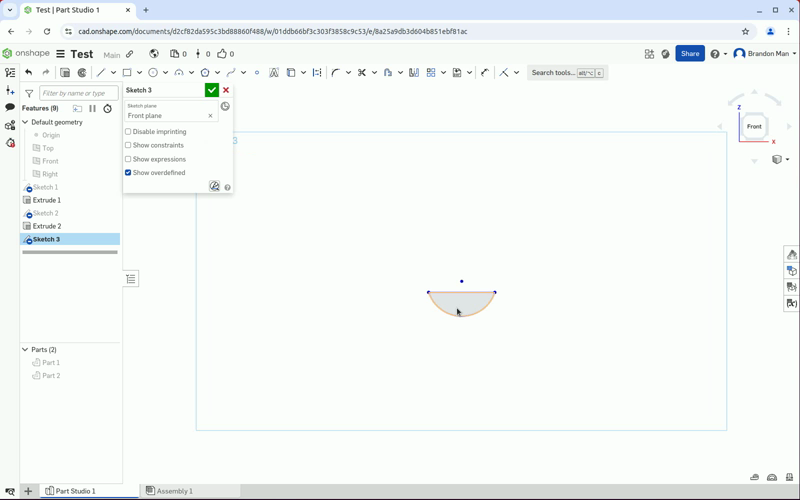
scroll(6)
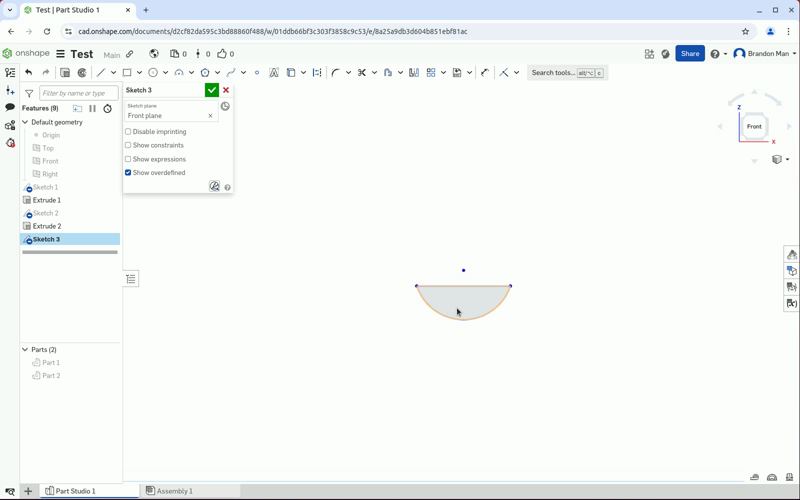
scroll(6)
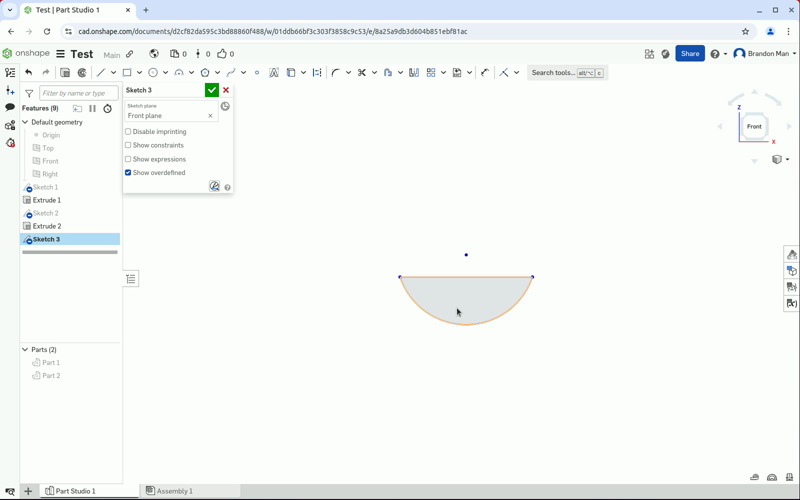
scroll(6)
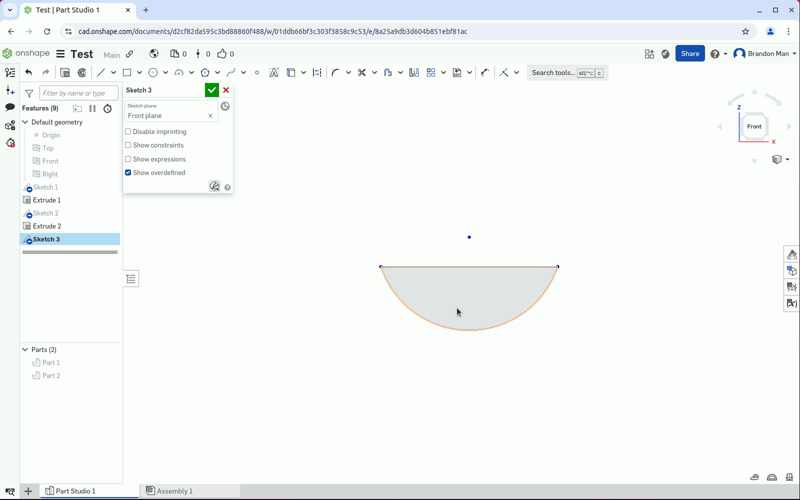
scroll(6)
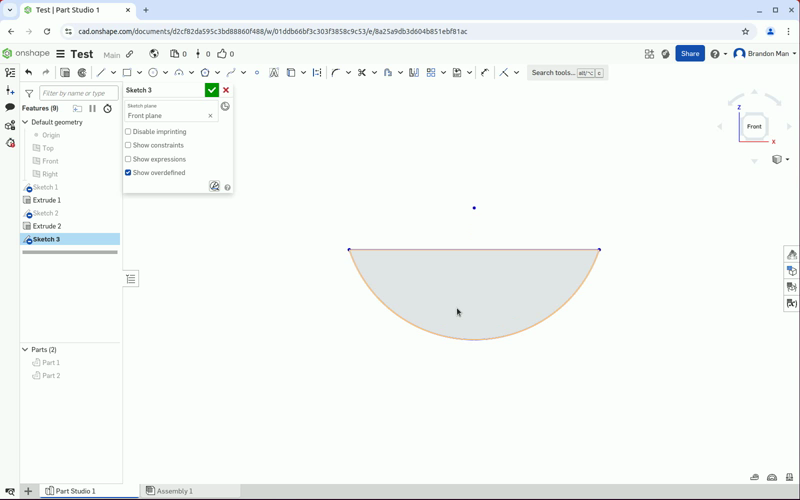
scroll(6)
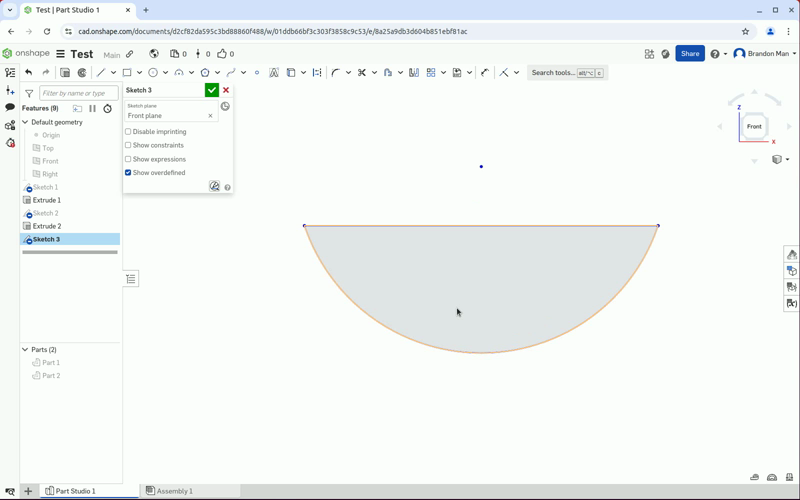
scroll(6)
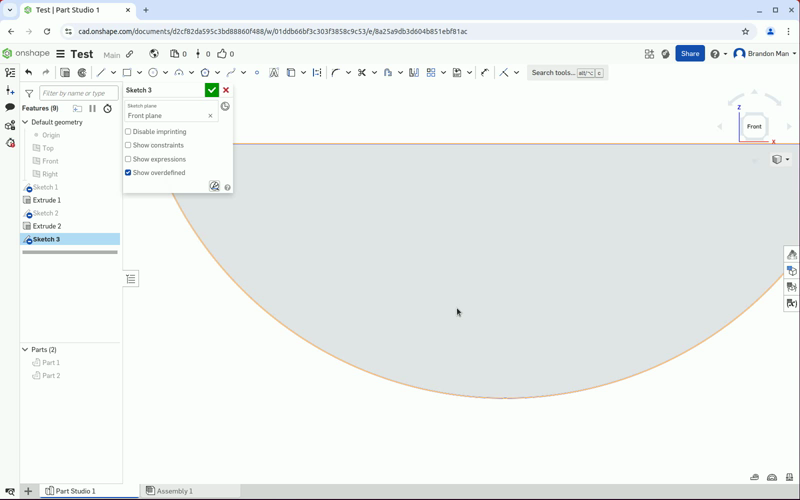
click(457, 307)
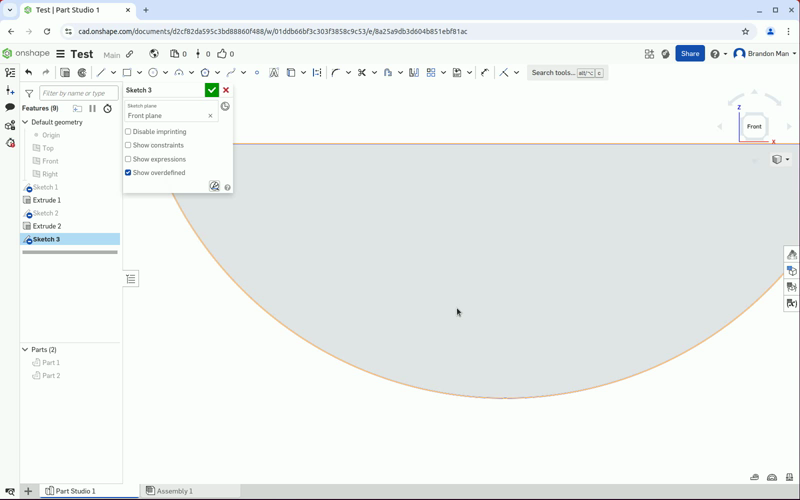
scroll(-6)
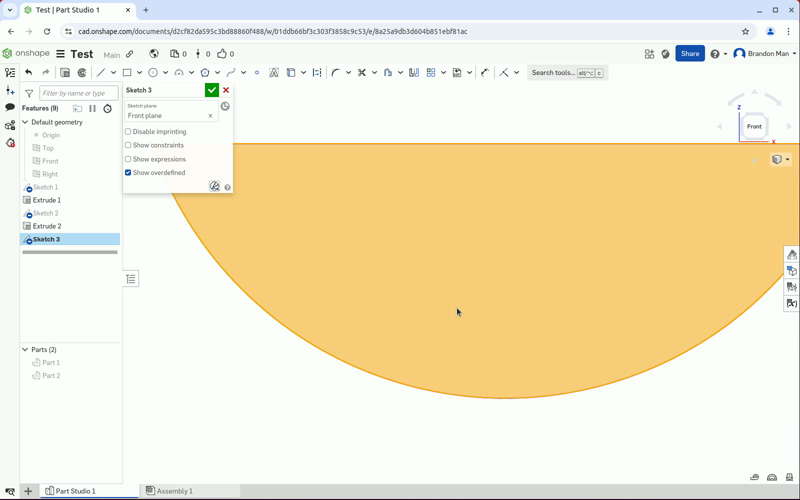
scroll(-6)
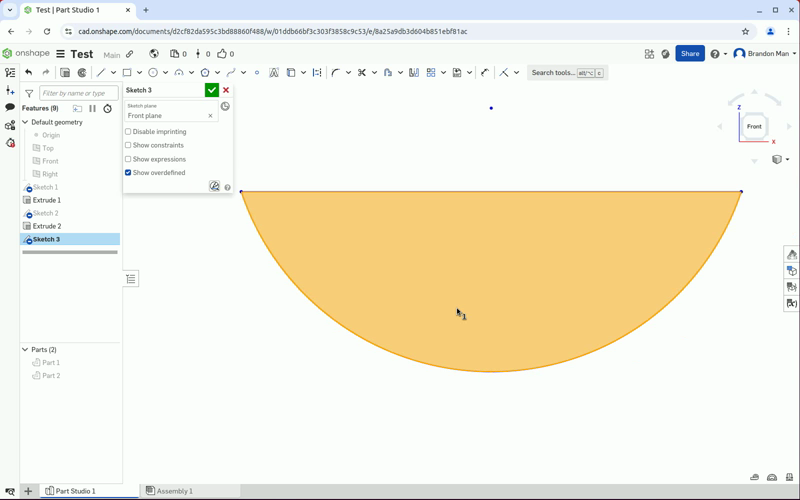
scroll(-6)
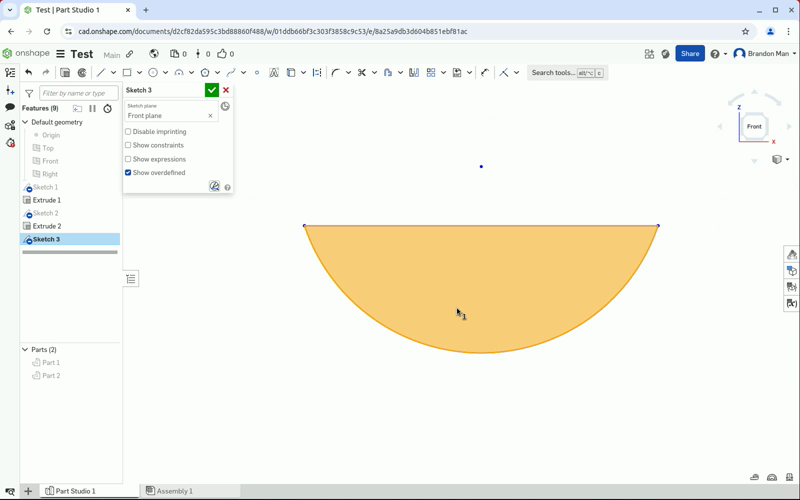
scroll(-6)
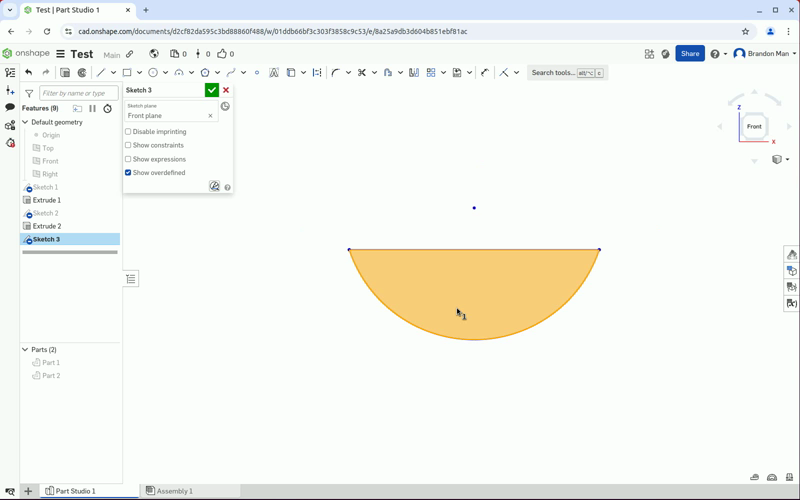
scroll(-6)
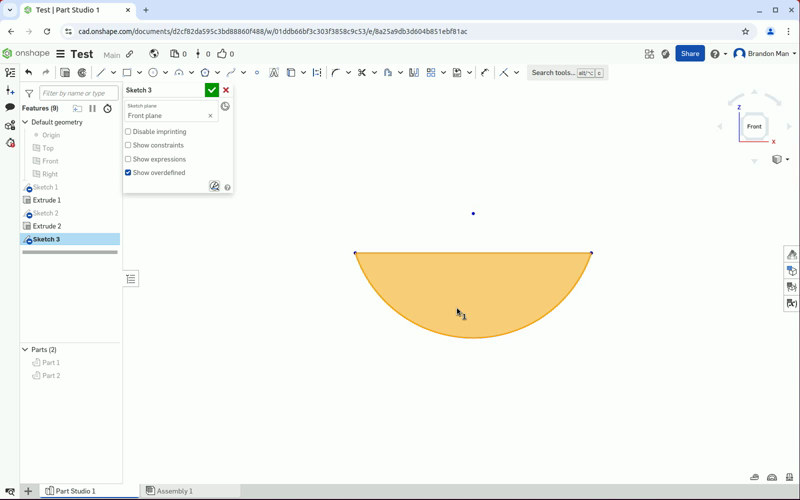
scroll(-6)
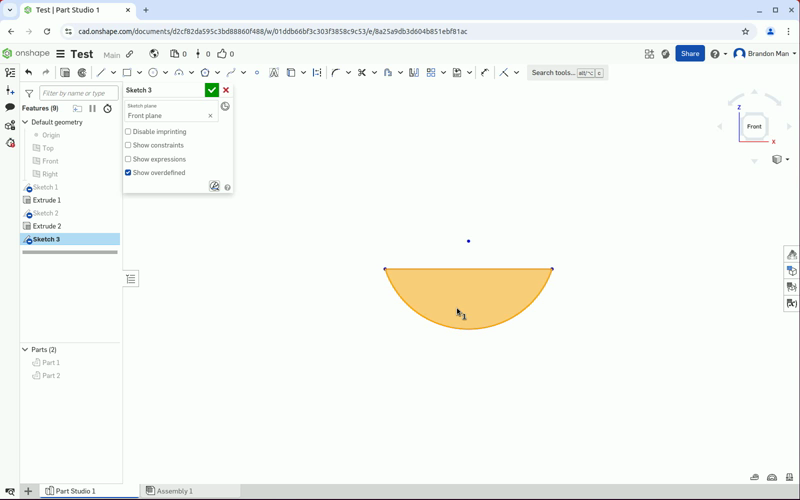
scroll(-6)
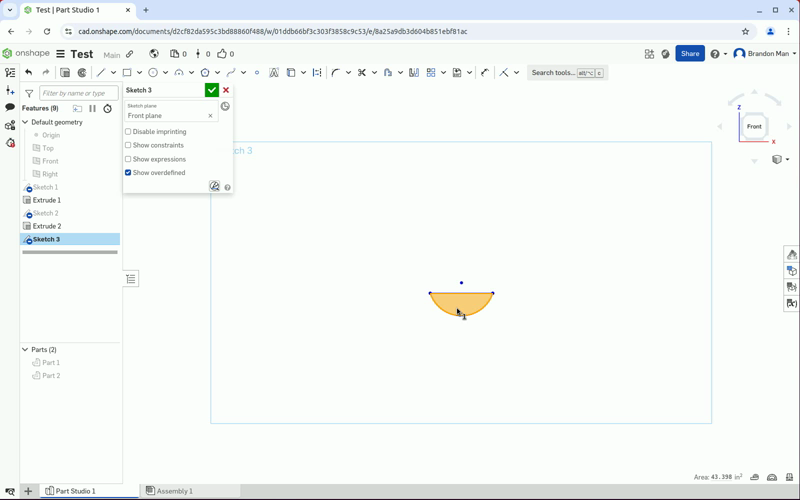
mouse_move(73, 352)
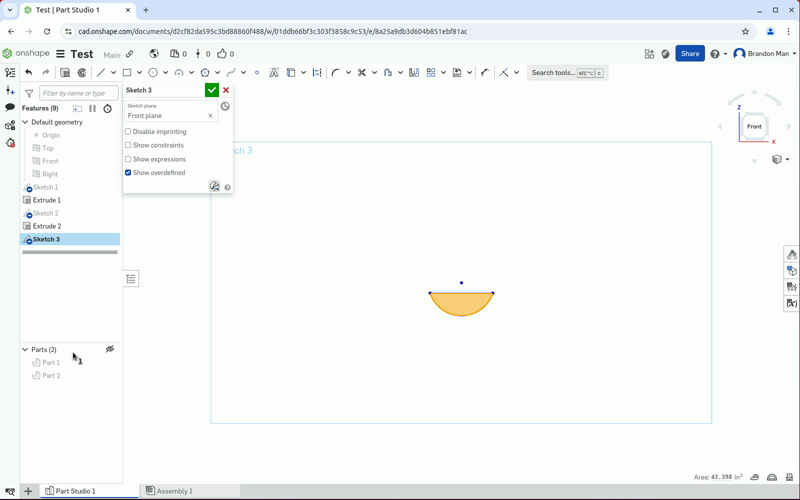
key(shift+y)
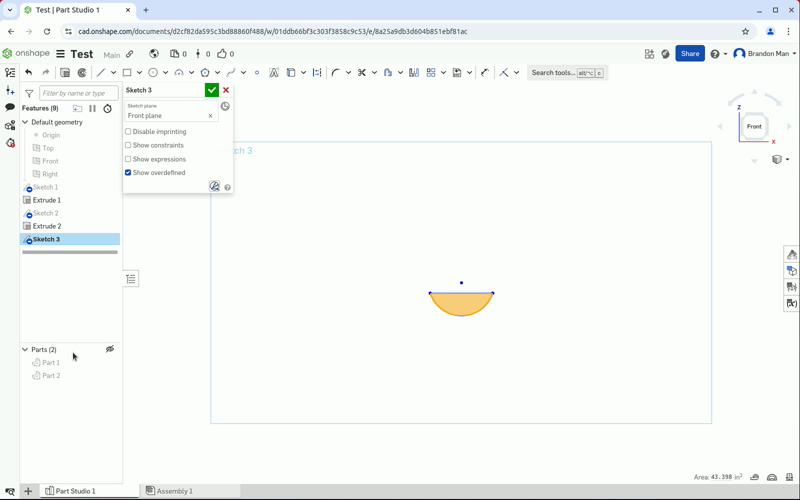
key(shift+e)
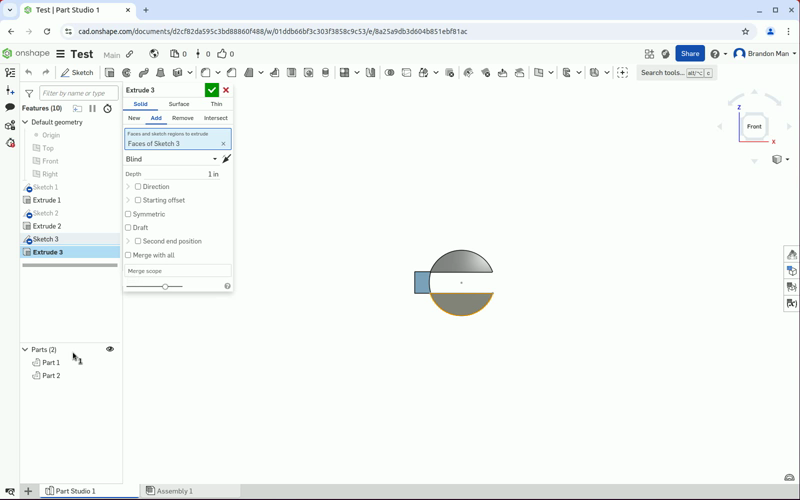
mouse_move(143, 106)
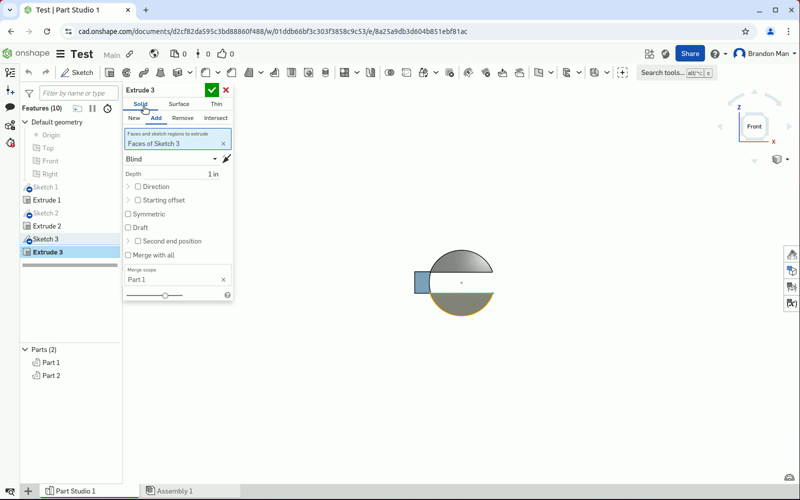
click(143, 106)
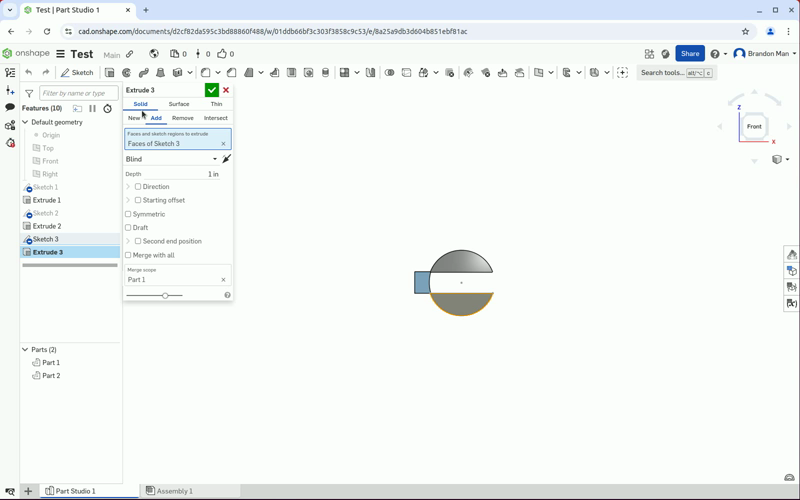
mouse_move(137, 120)
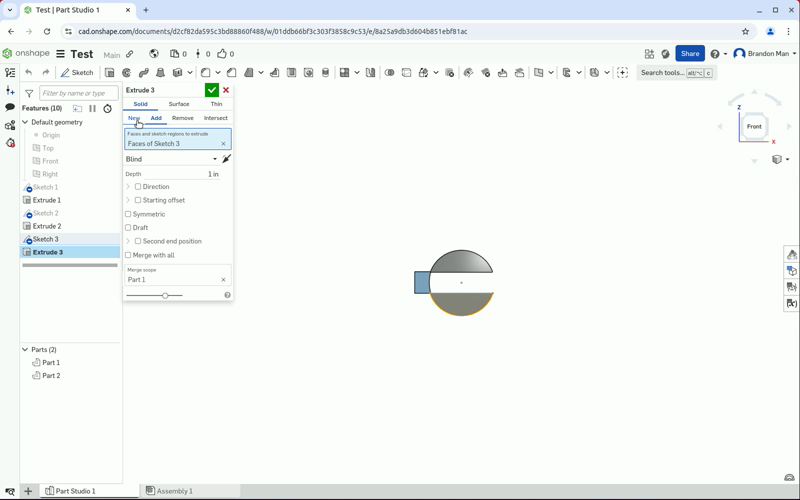
click(137, 120)
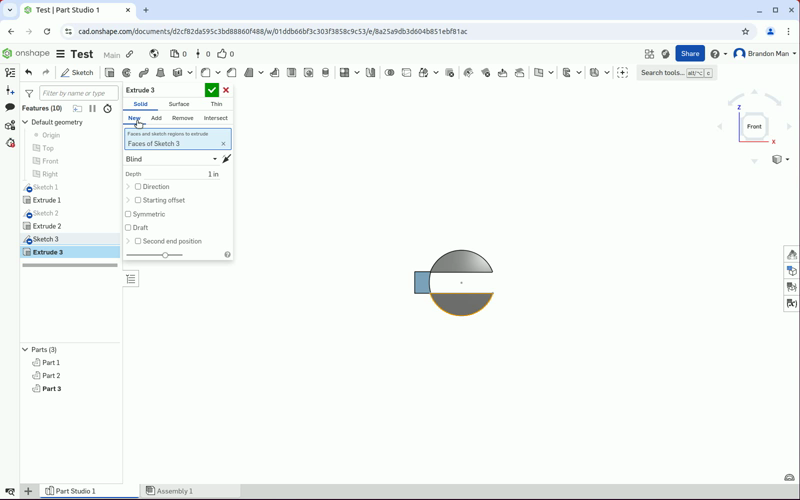
key(tab, 4)
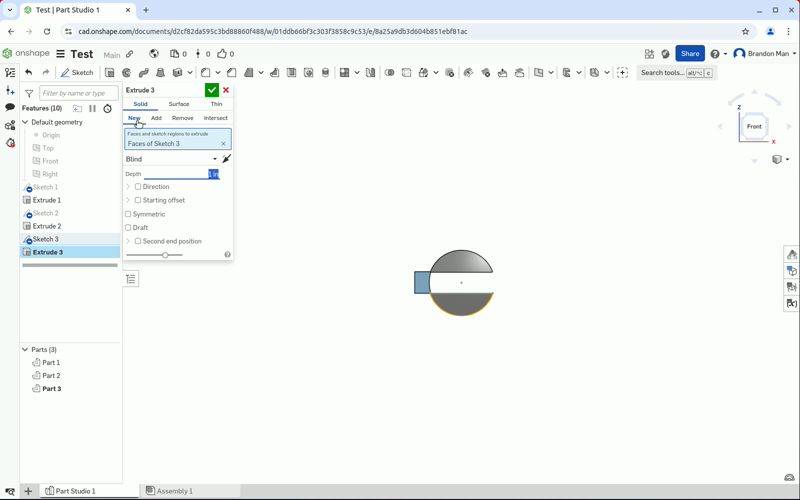
text(5.777)
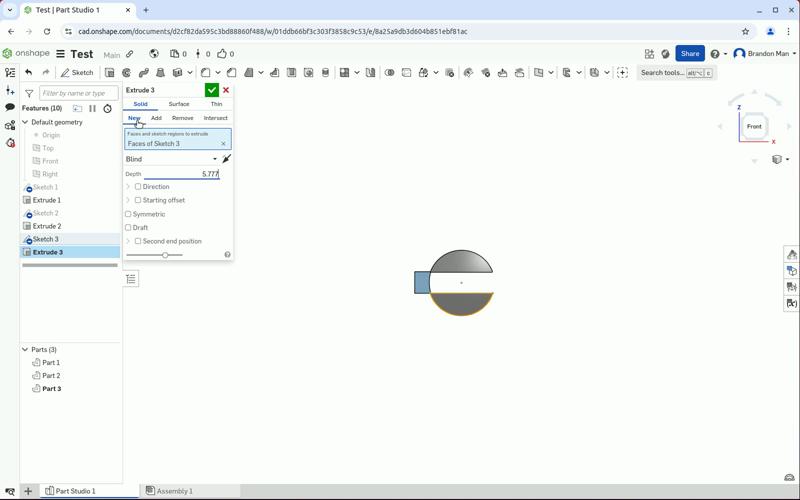
key(enter)
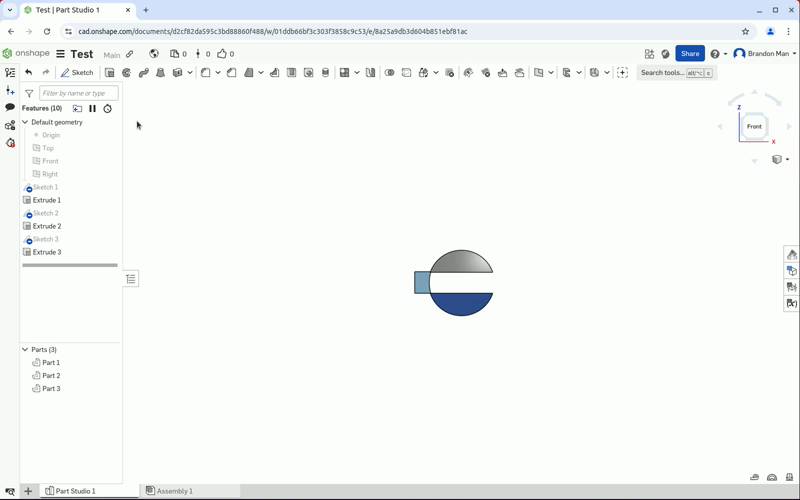
key(shift+h)
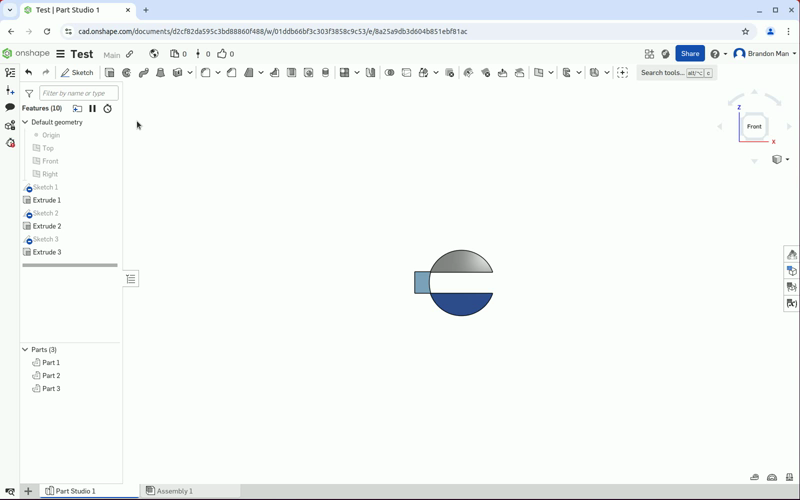
key(shift+h)
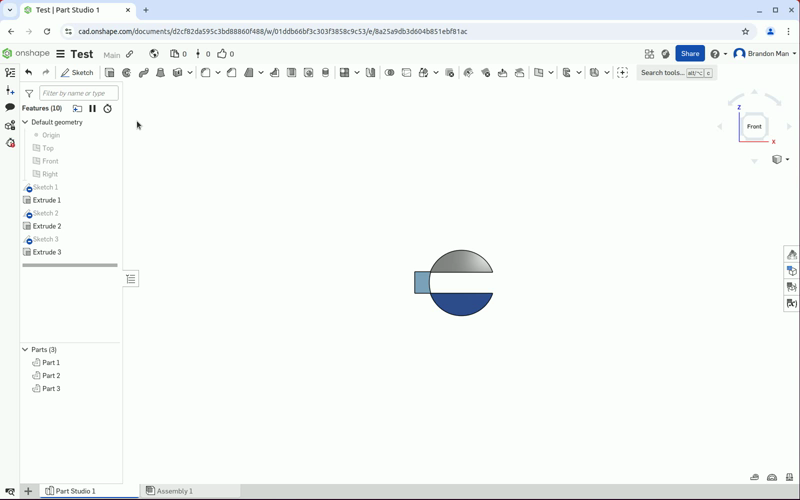
mouse_move(73, 189)
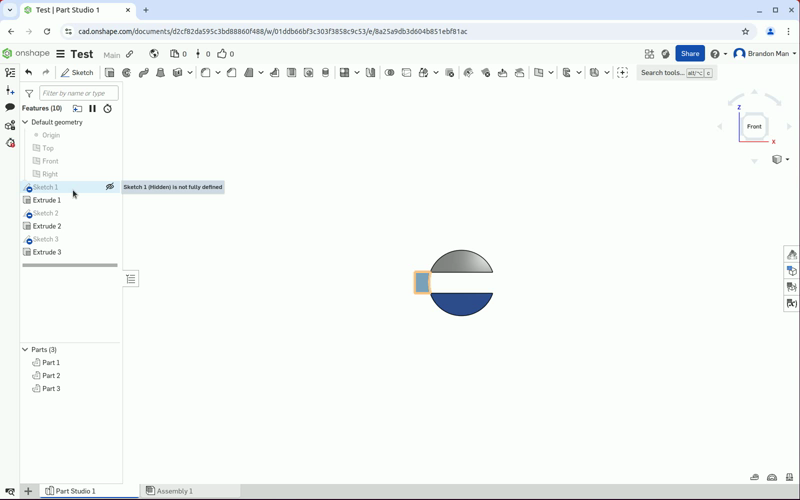
click(73, 189)
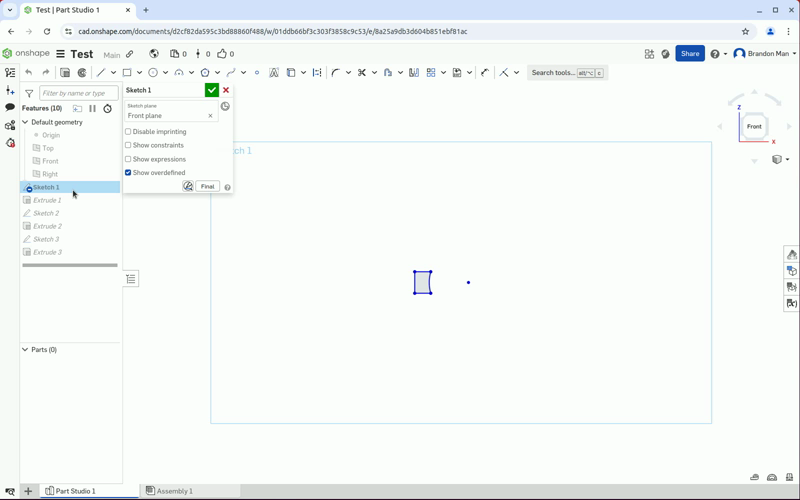
mouse_move(229, 92)
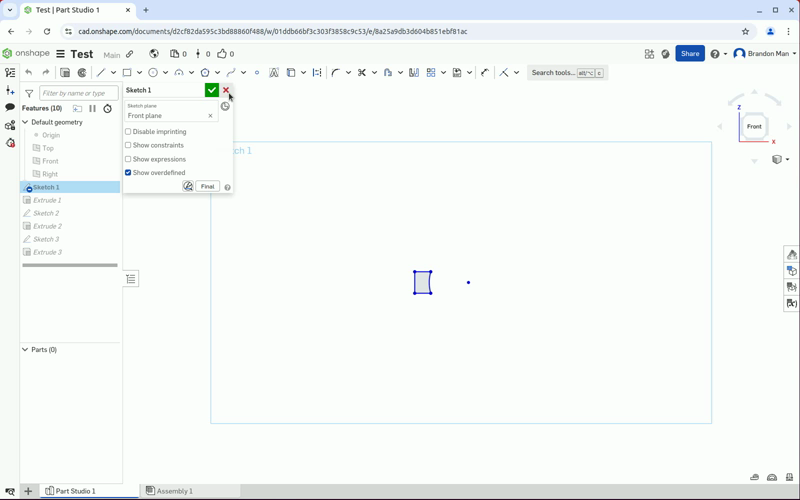
click(229, 92)
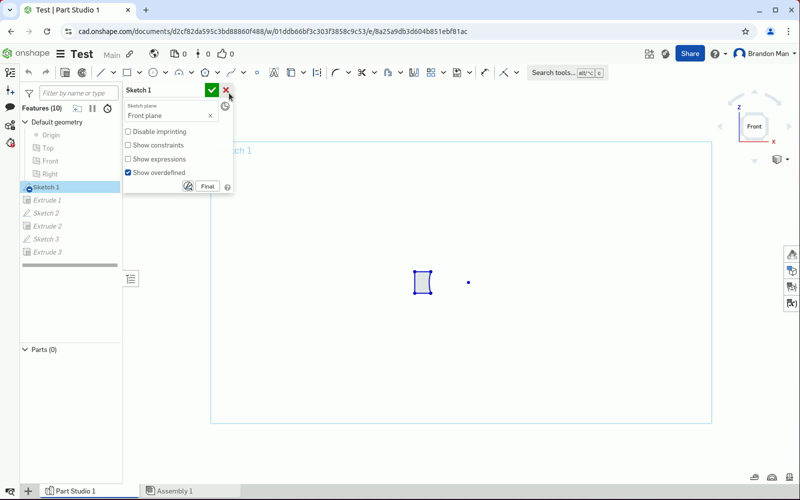
key(shift+s)
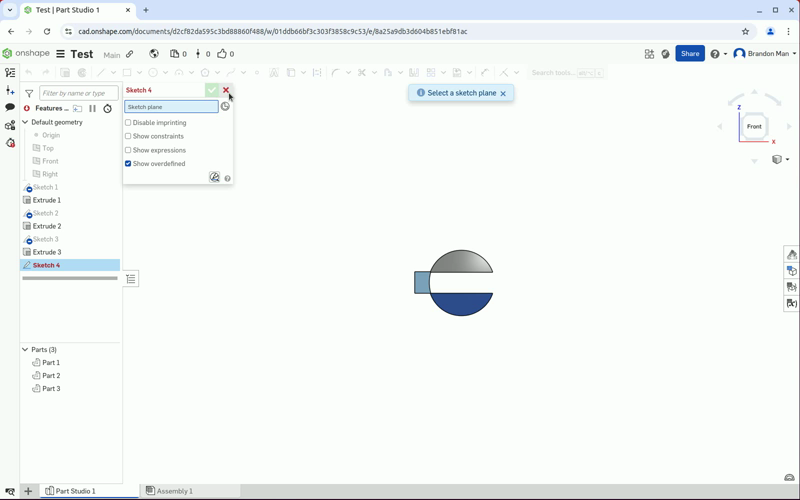
mouse_move(73, 163)
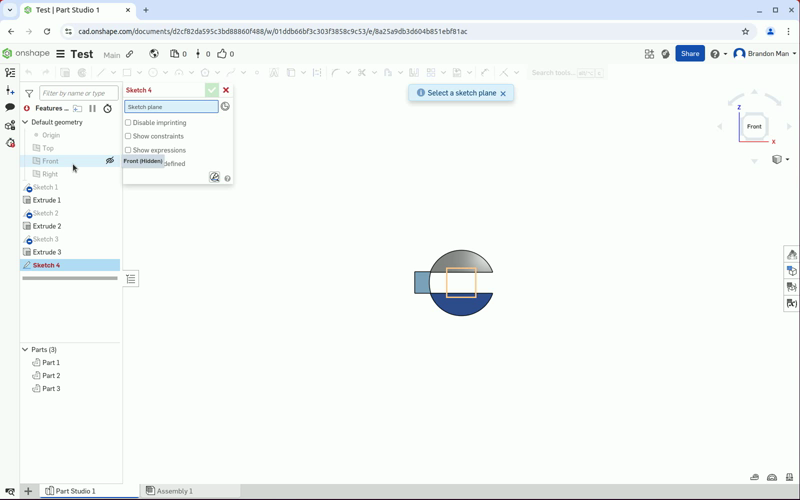
click(73, 163)
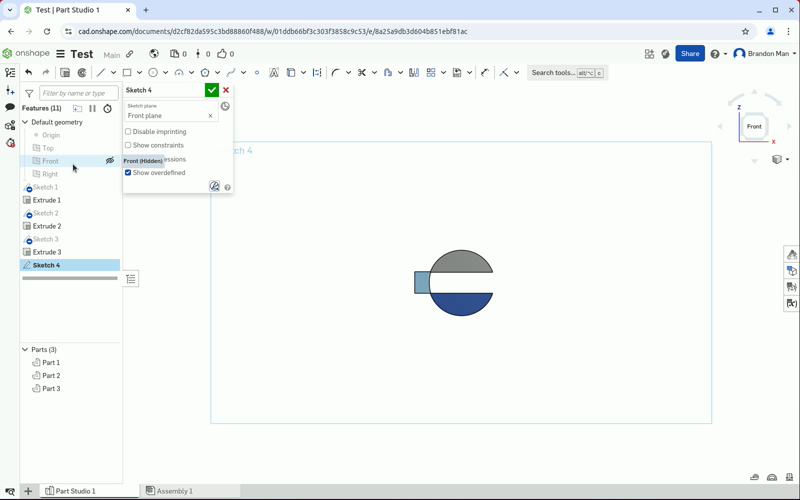
mouse_move(73, 352)
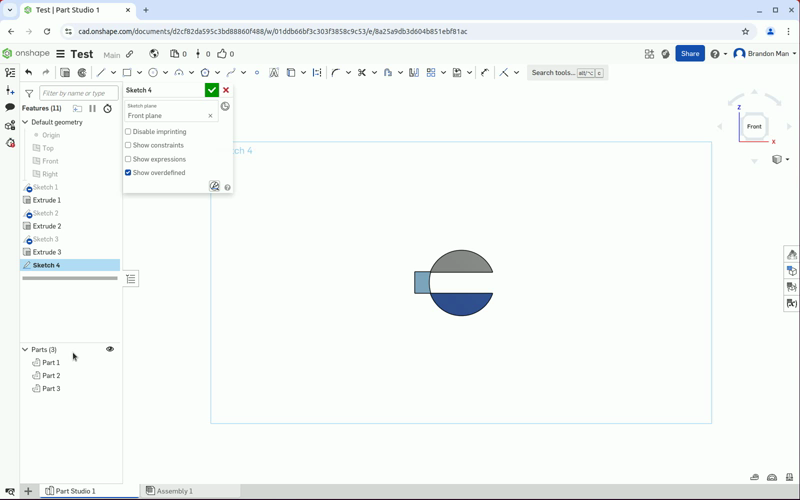
key(y)
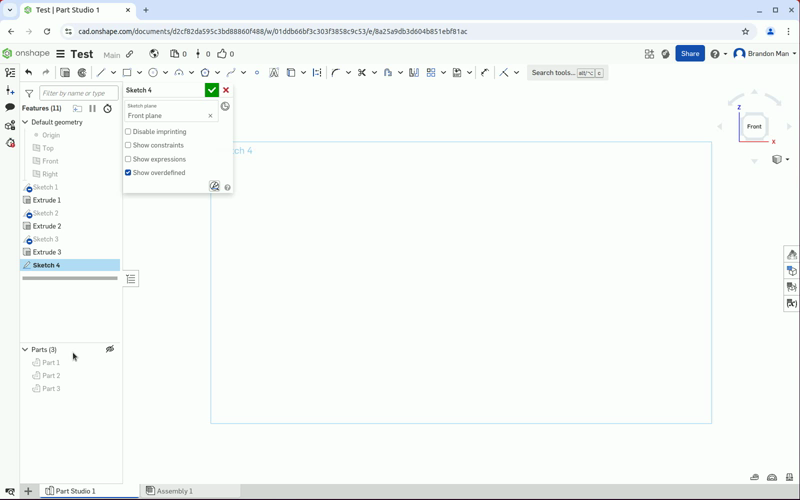
key(l)
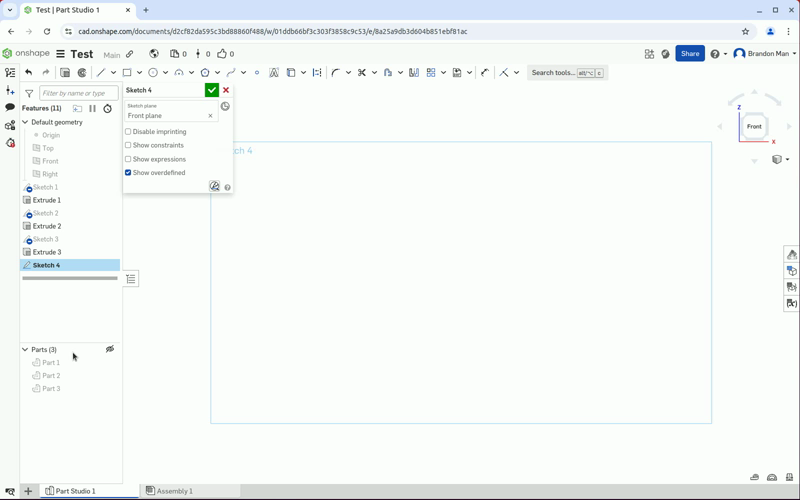
key_down(shift)
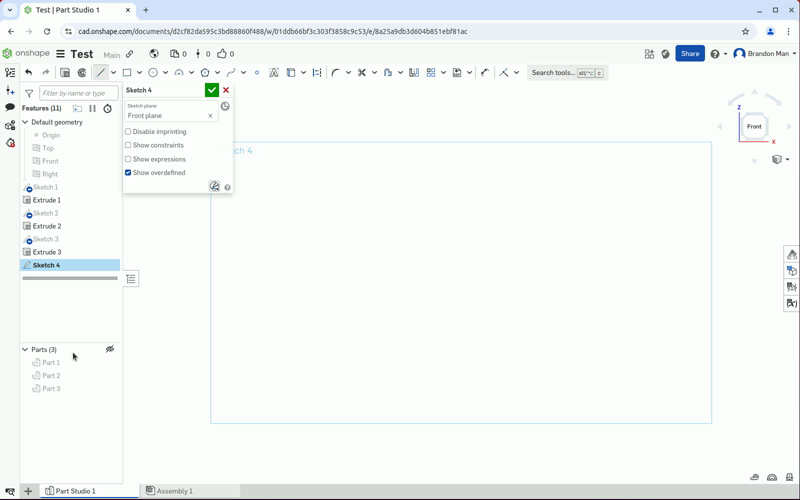
mouse_move(516, 253)
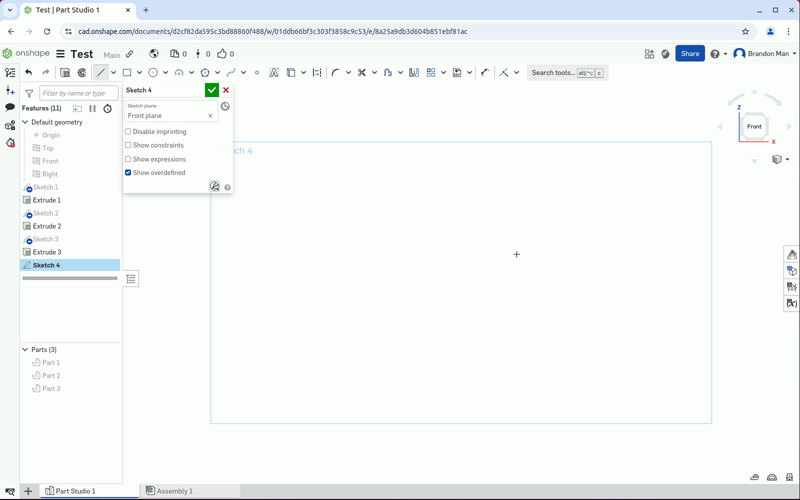
click(516, 253)
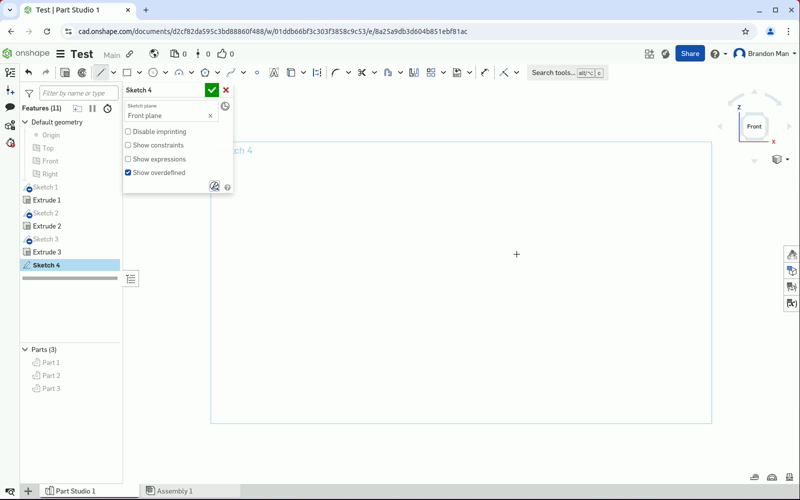
key_up(shift)
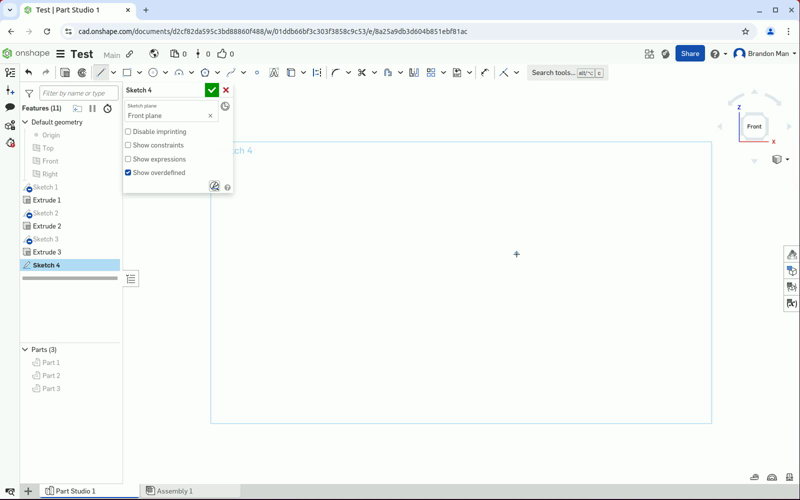
key_down(shift)
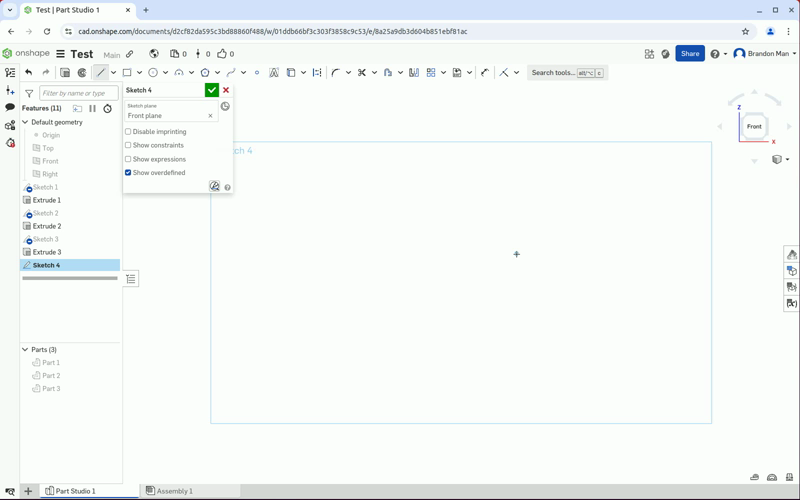
mouse_move(546, 253)
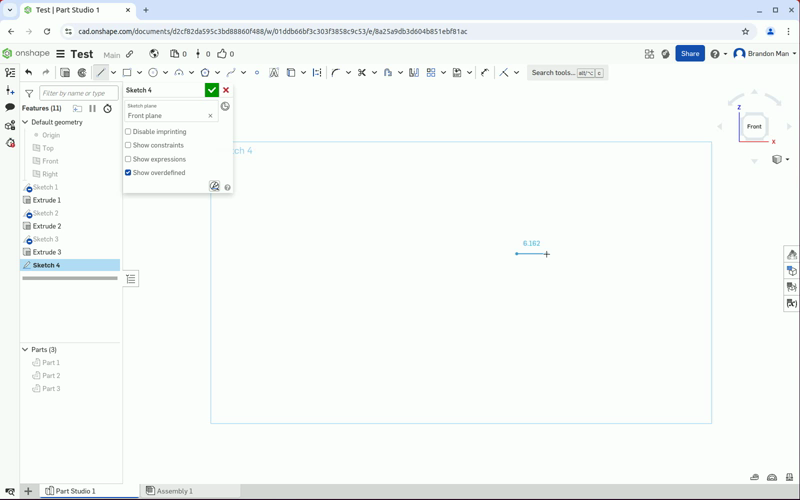
mouse_move(573, 253)
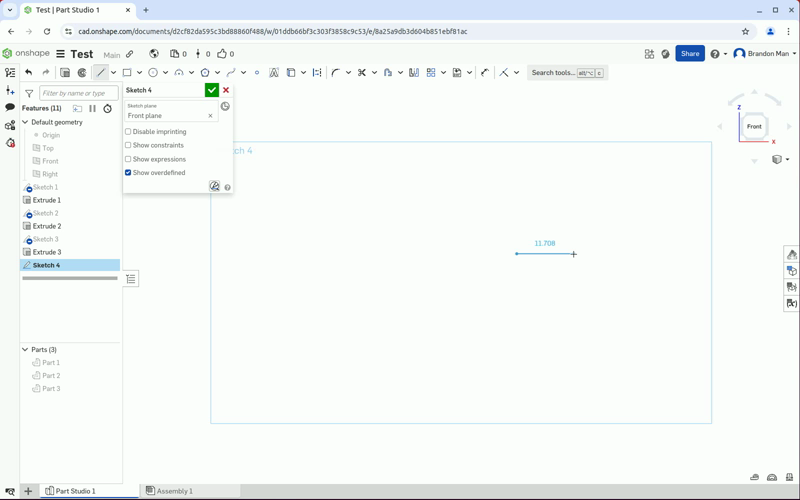
click(573, 253)
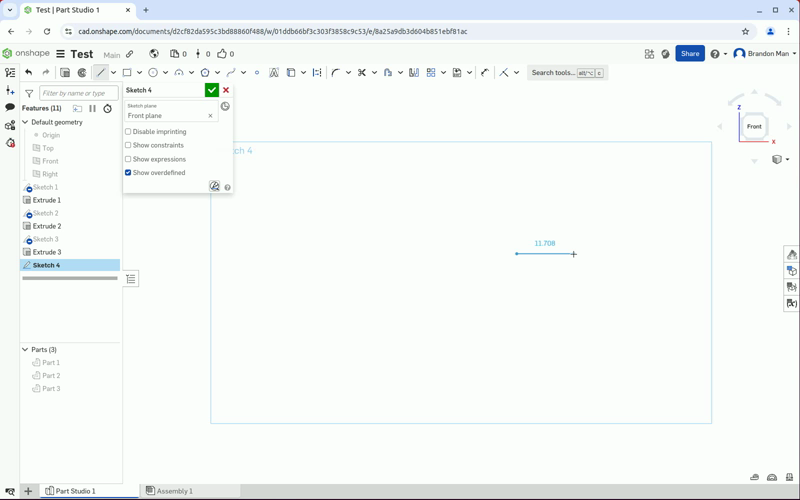
key_up(shift)
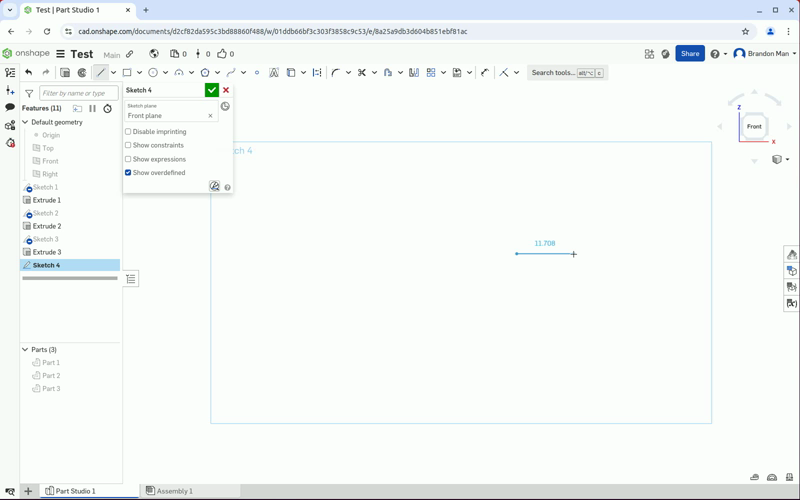
key_down(shift)
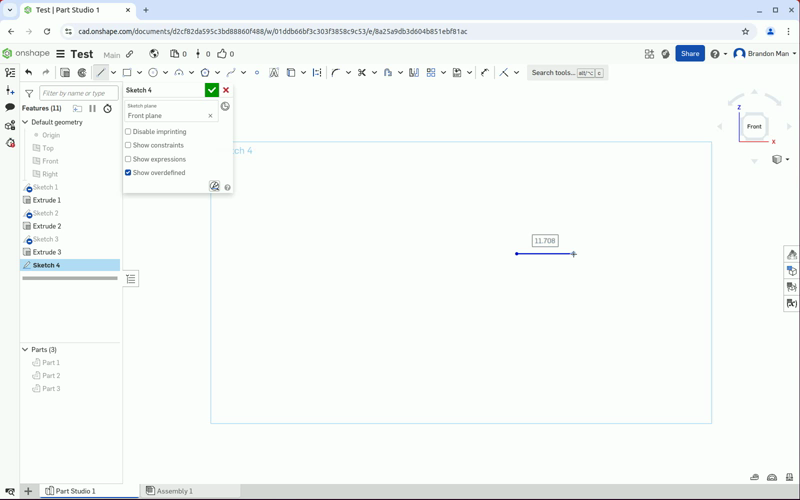
mouse_move(589, 253)
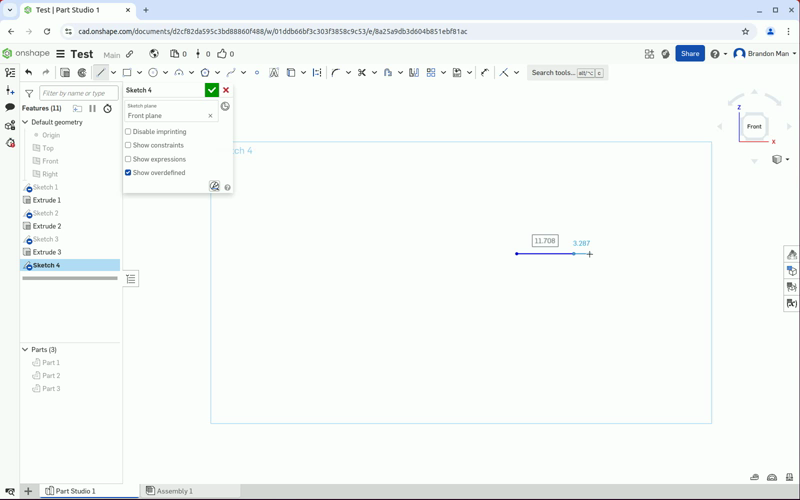
mouse_move(573, 204)
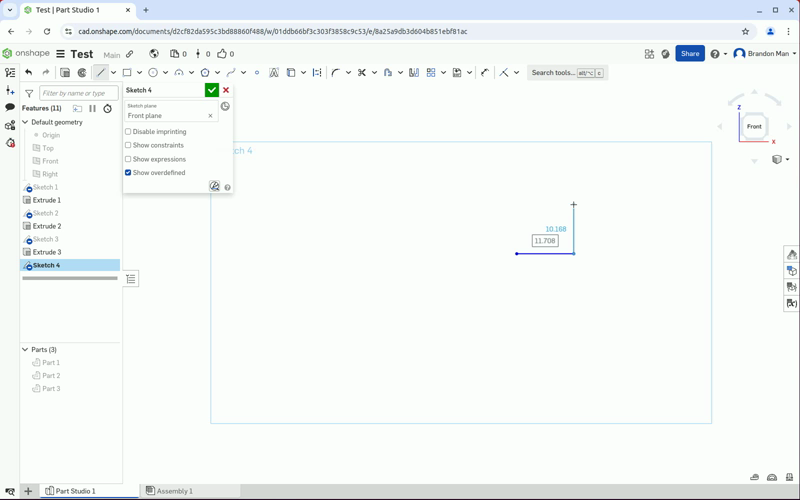
click(573, 204)
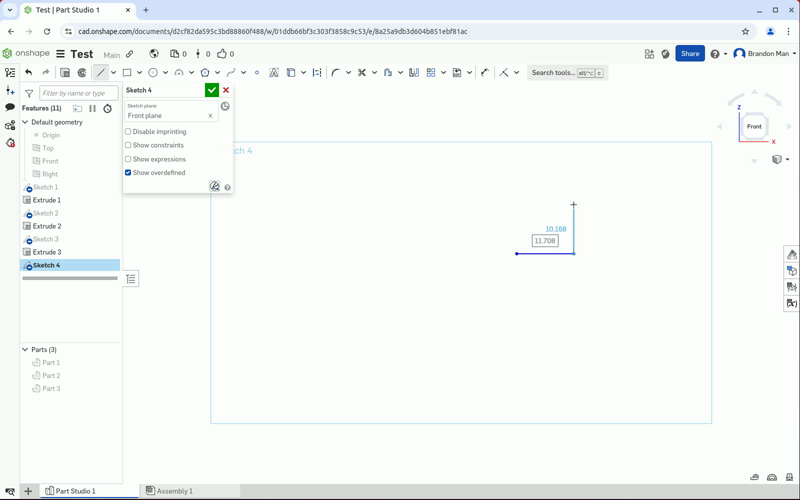
key_up(shift)
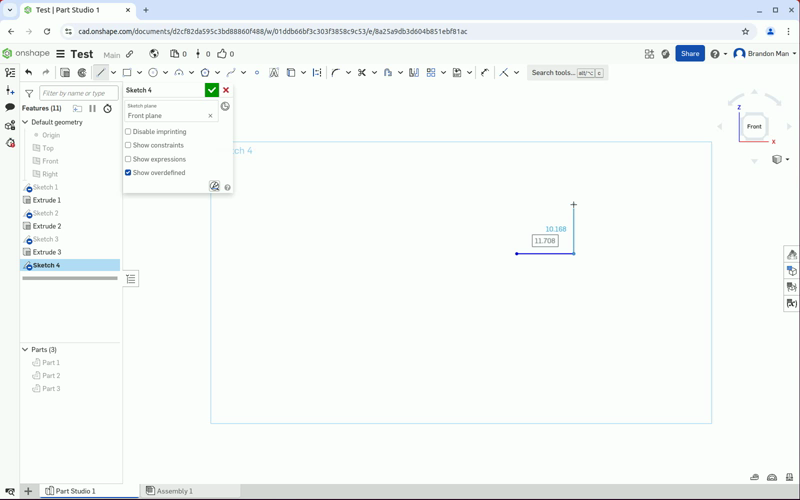
key_down(shift)
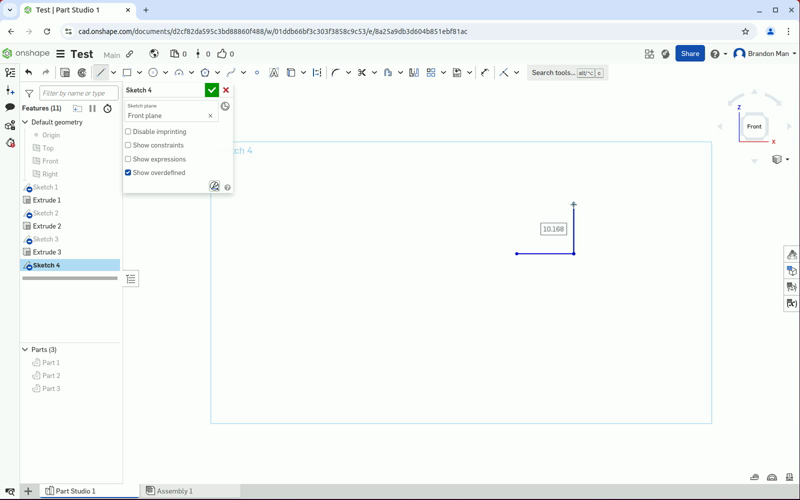
mouse_move(589, 204)
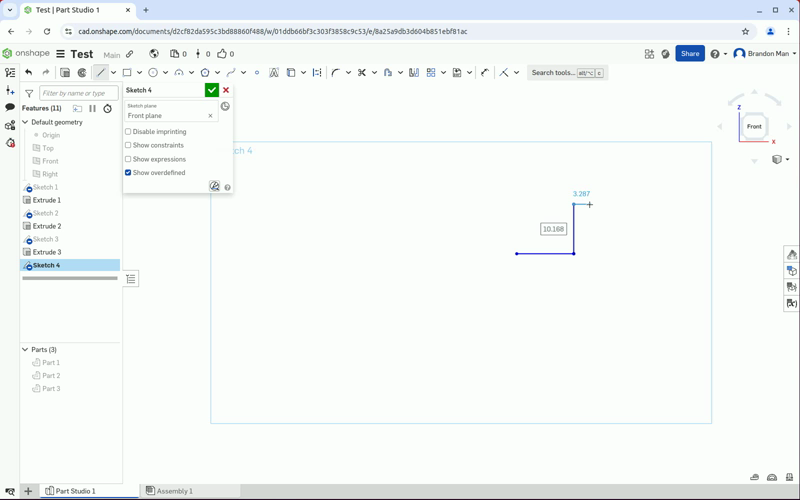
mouse_move(516, 204)
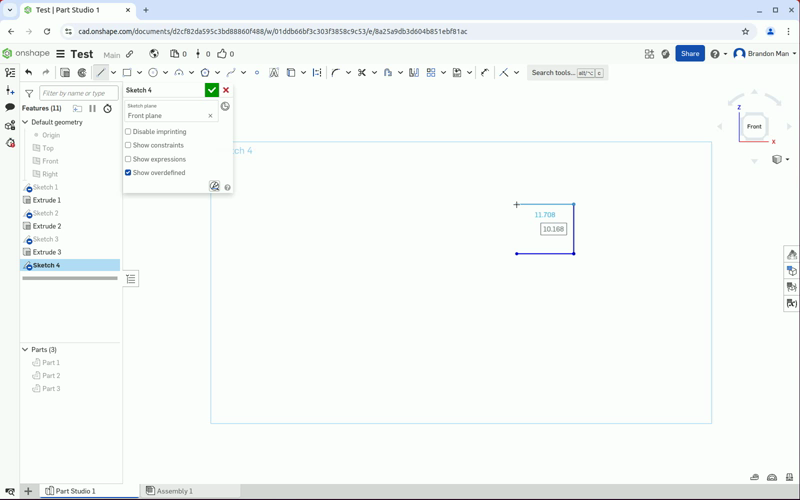
click(516, 204)
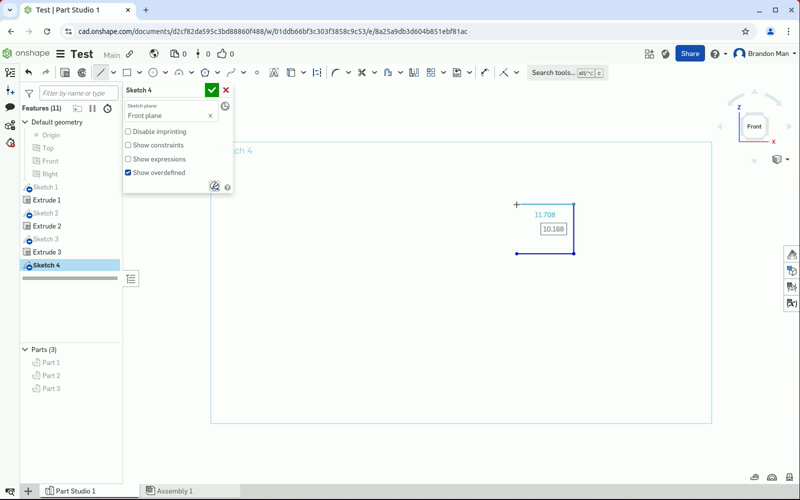
key_up(shift)
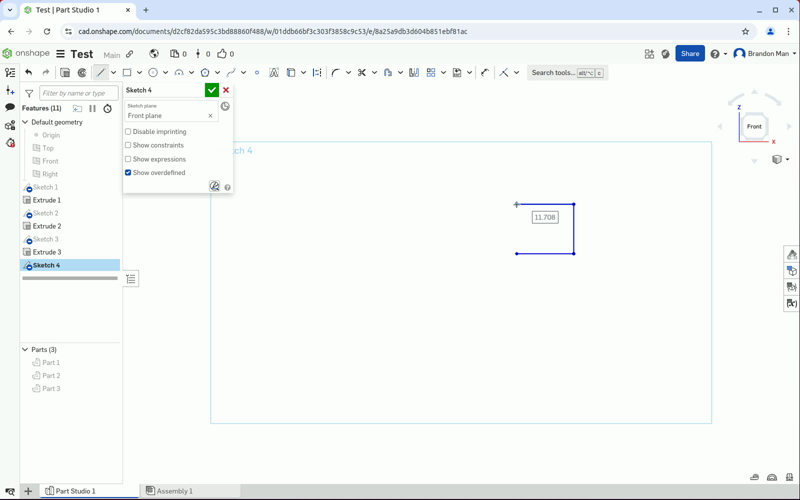
key_down(shift)
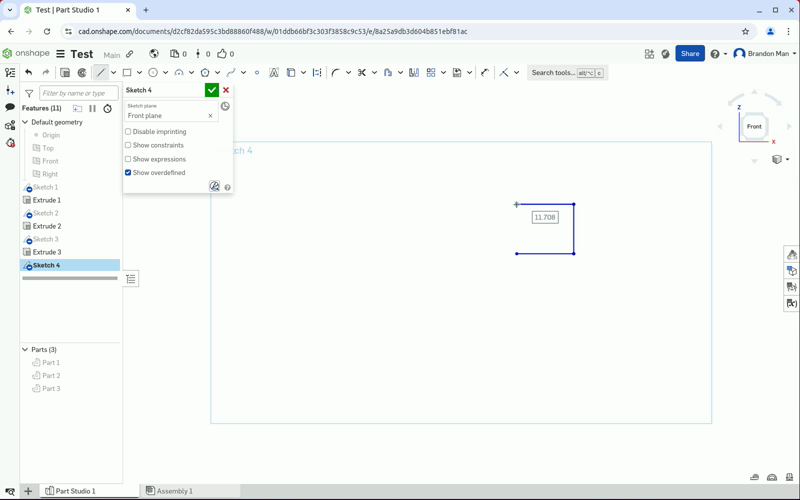
mouse_move(546, 204)
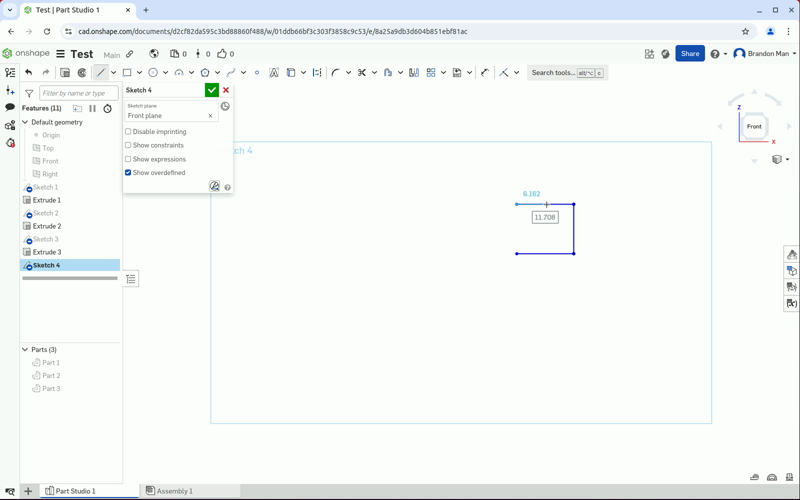
mouse_move(516, 216)
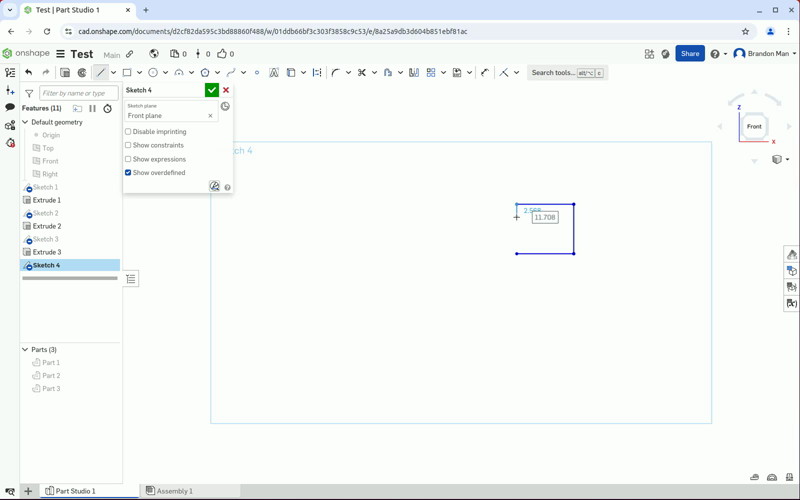
click(516, 216)
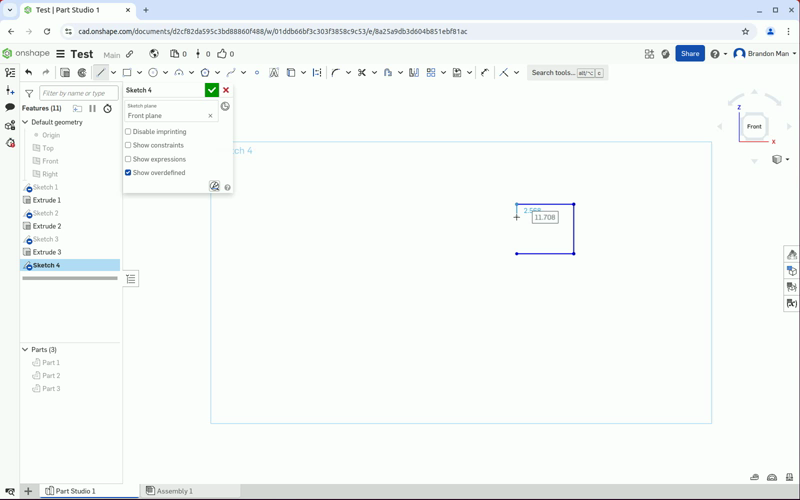
key_up(shift)
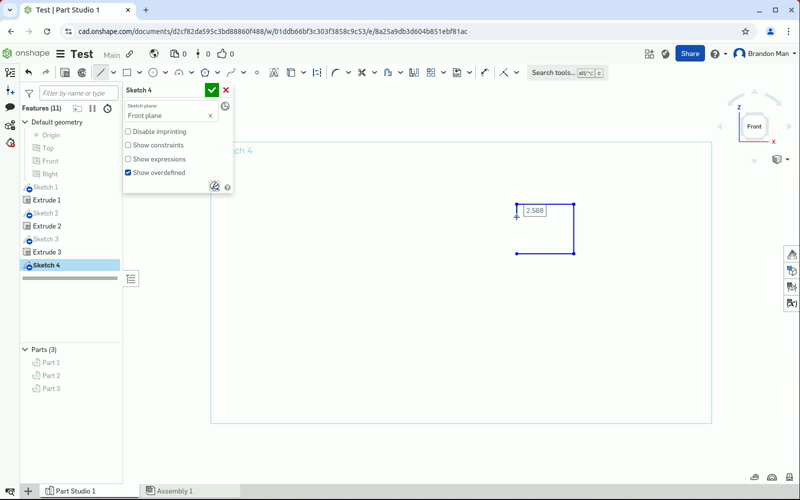
key_down(shift)
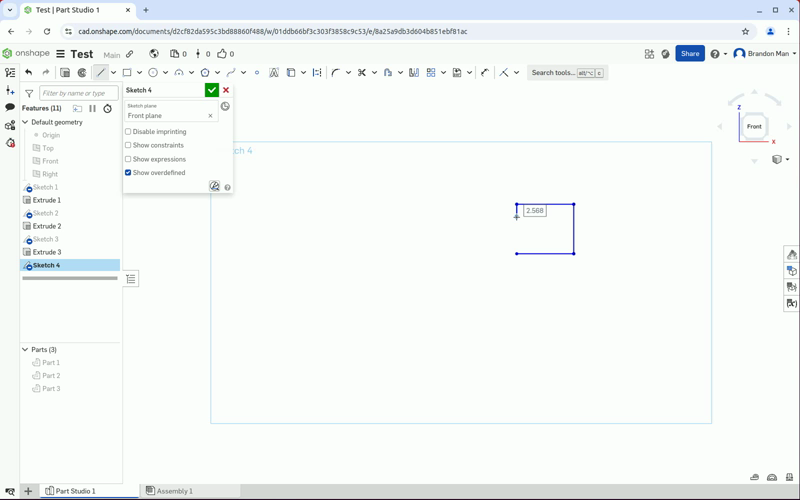
mouse_move(546, 216)
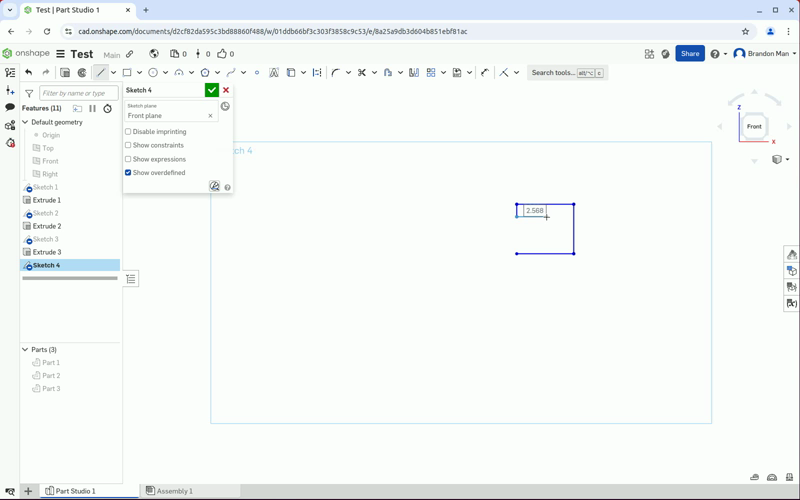
mouse_move(516, 224)
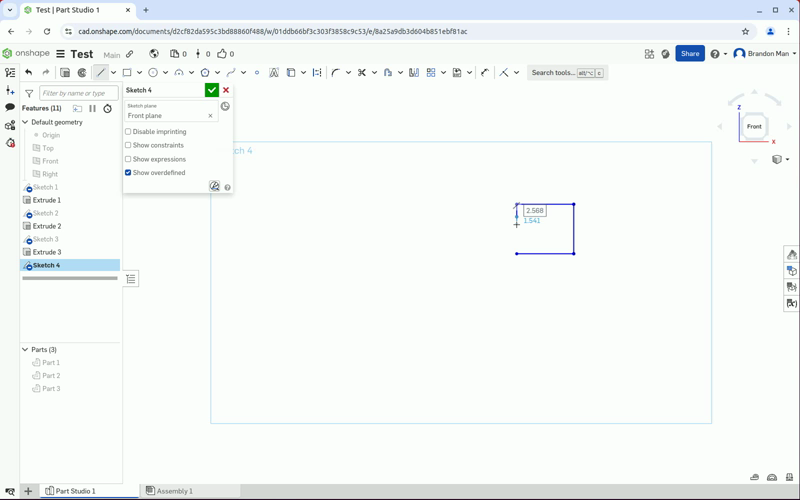
click(516, 224)
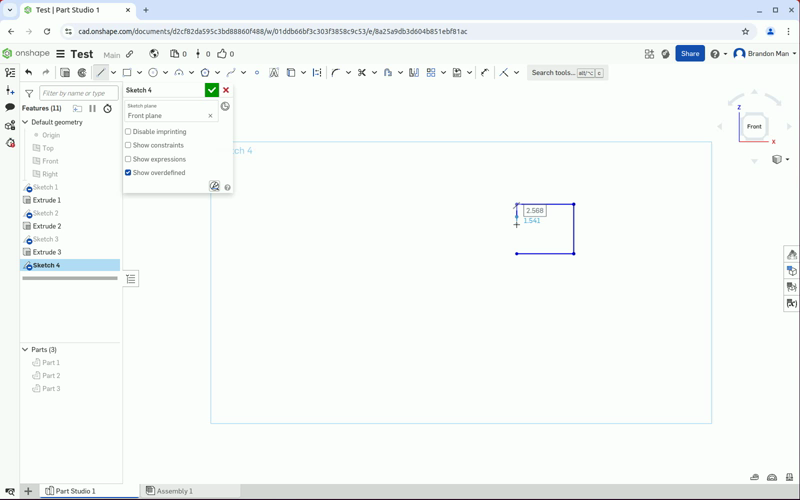
key_up(shift)
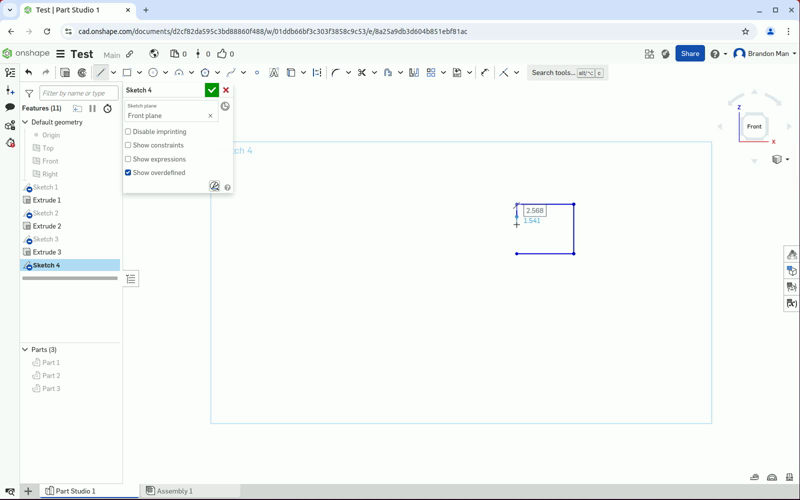
mouse_move(546, 224)
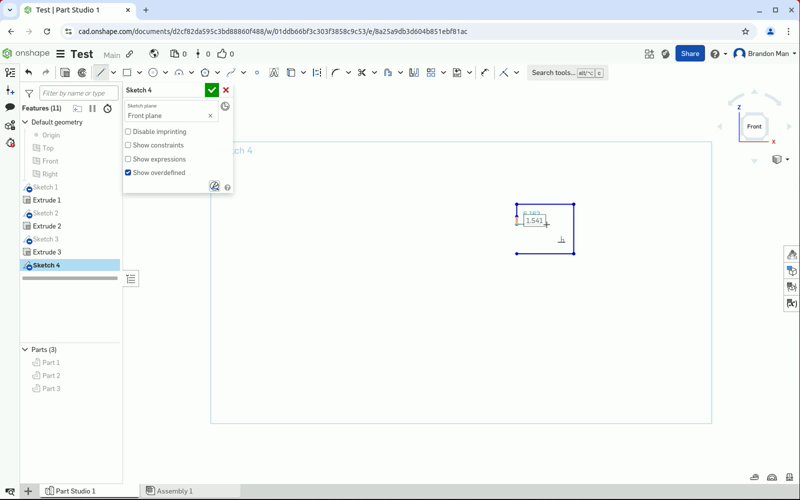
key_down(shift)
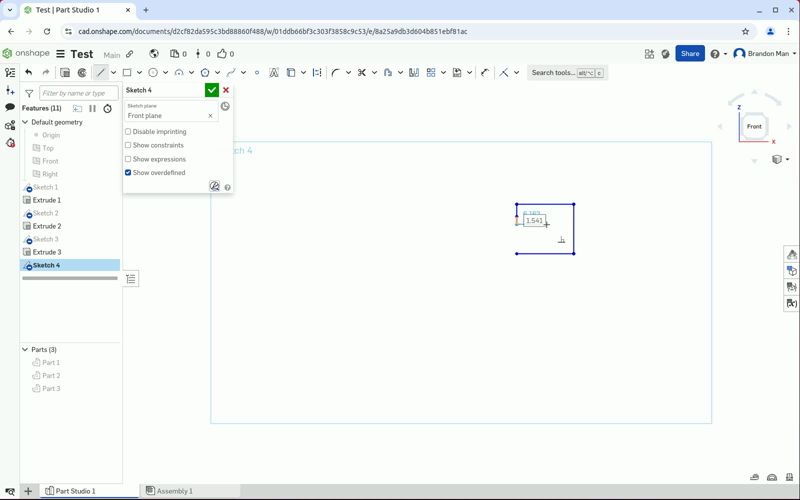
mouse_move(516, 253)
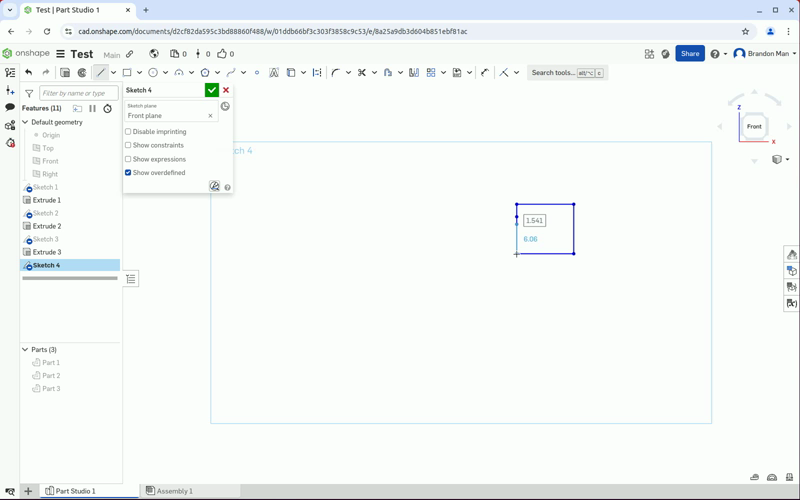
key_up(shift)
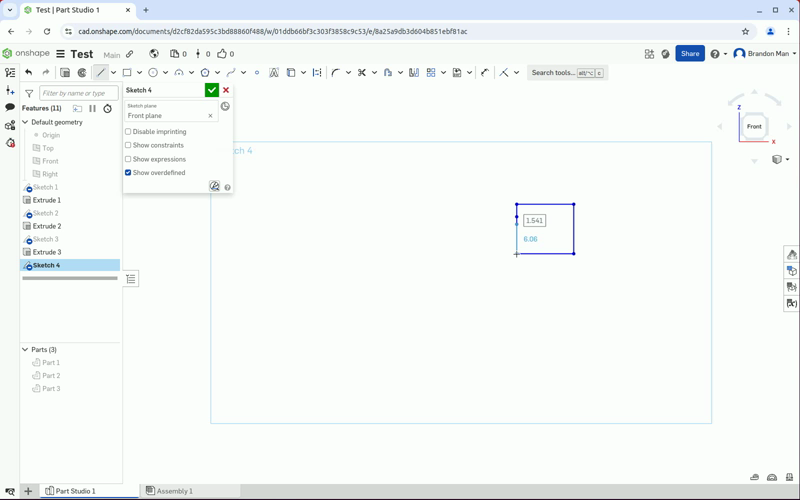
click(516, 253)
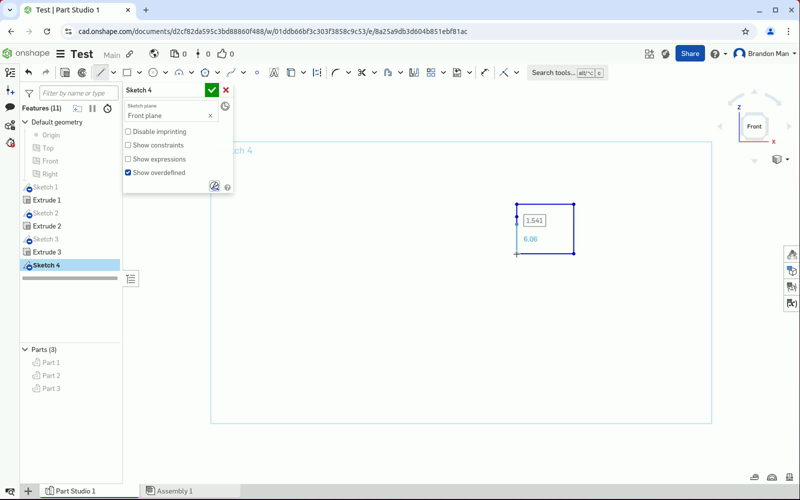
key(esc)
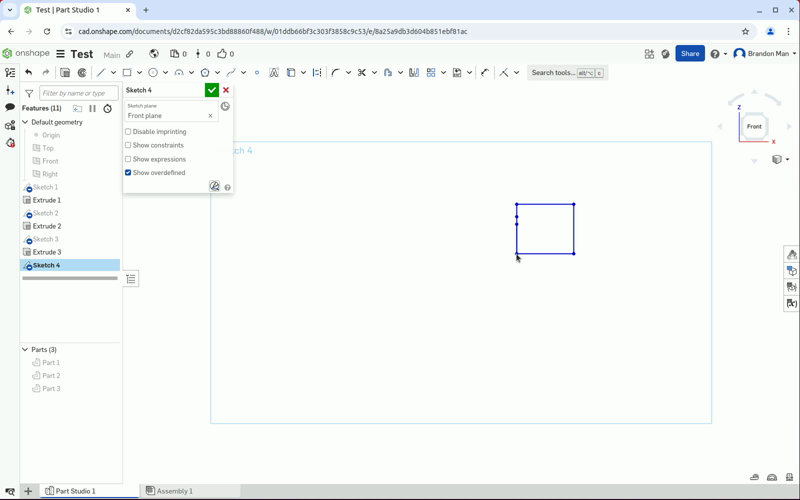
mouse_move(533, 235)
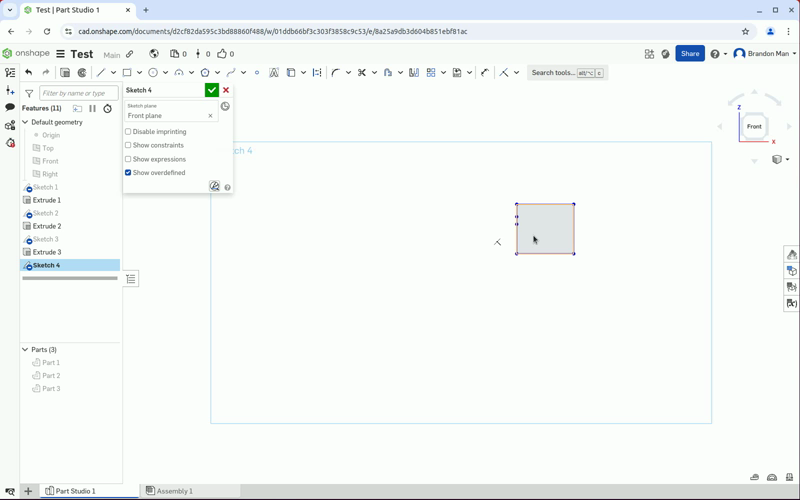
click(533, 235)
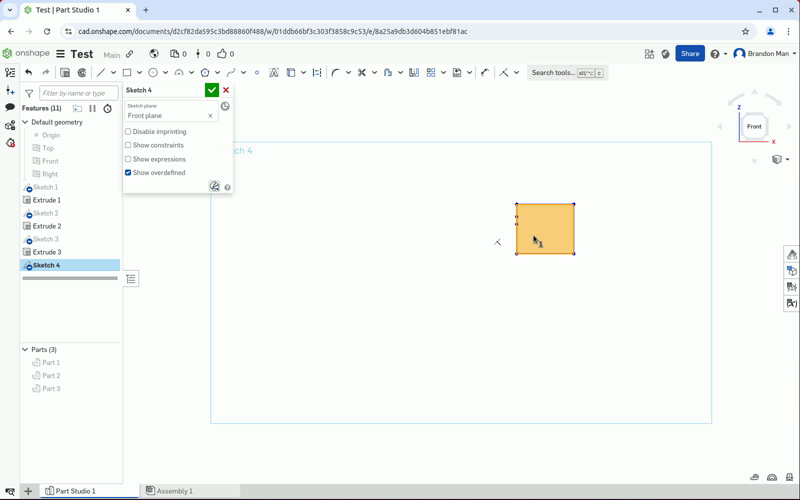
mouse_move(73, 352)
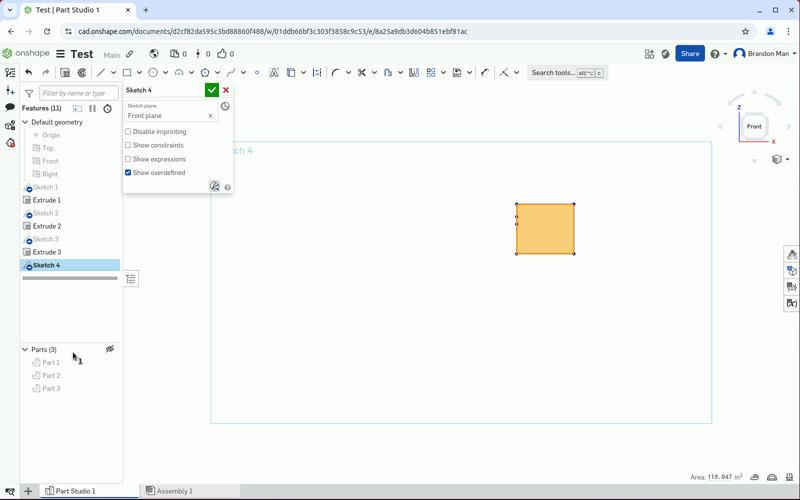
key(shift+y)
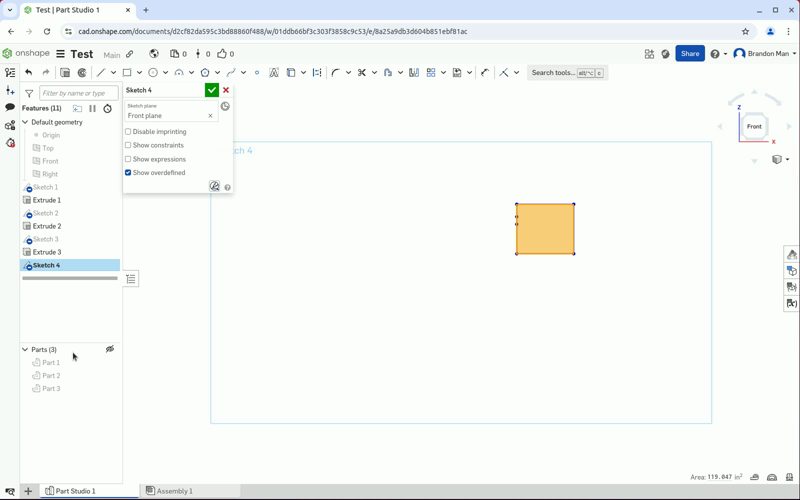
key(shift+e)
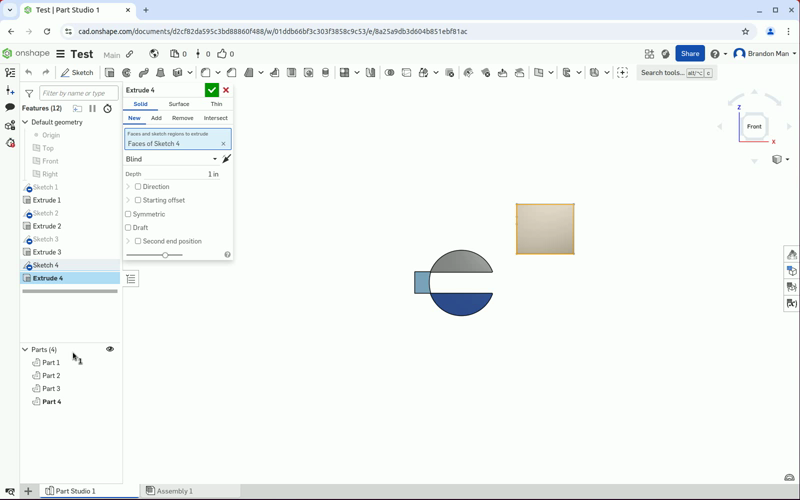
mouse_move(143, 106)
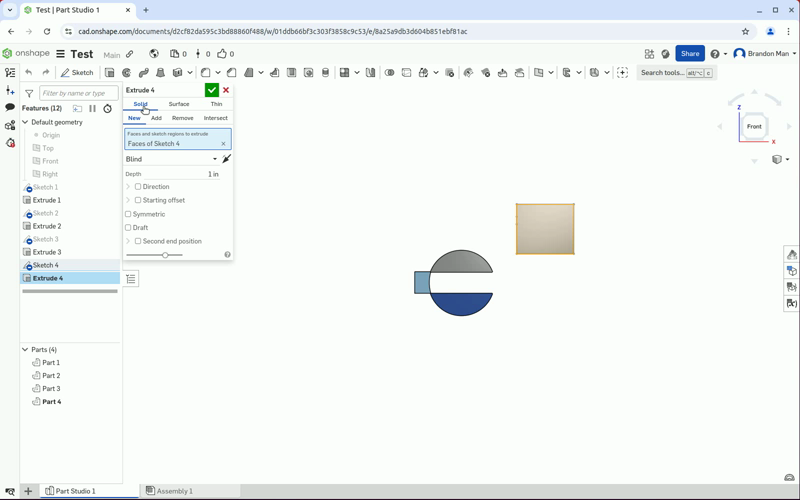
click(143, 106)
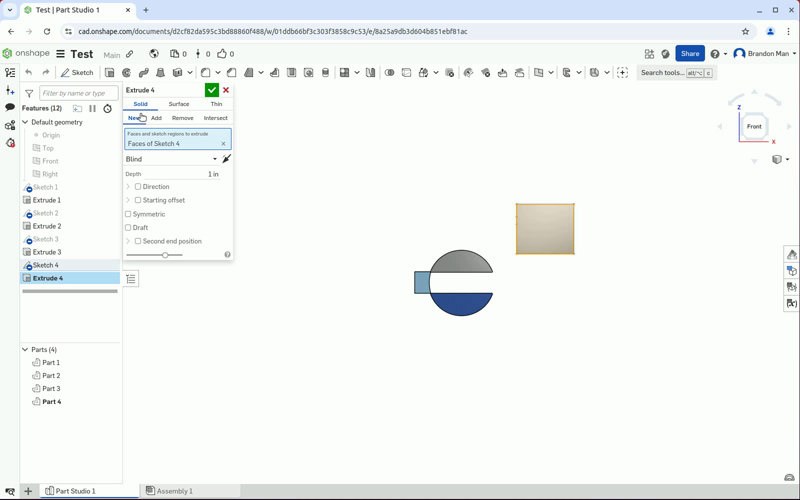
mouse_move(137, 120)
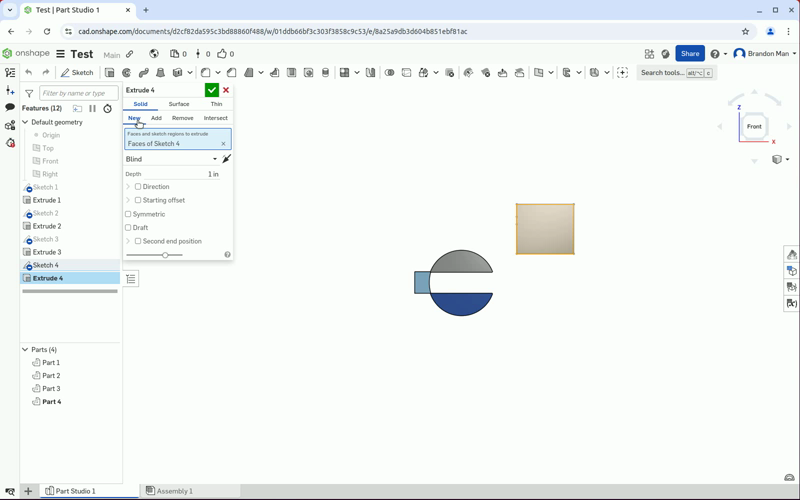
click(137, 120)
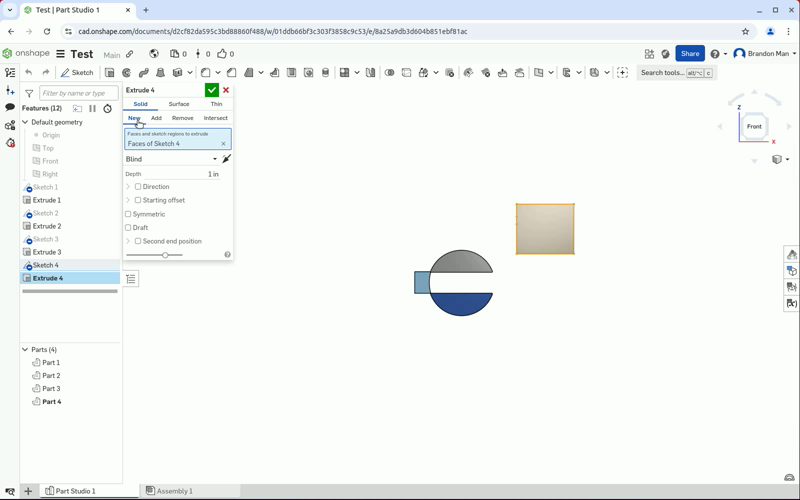
key(tab, 4)
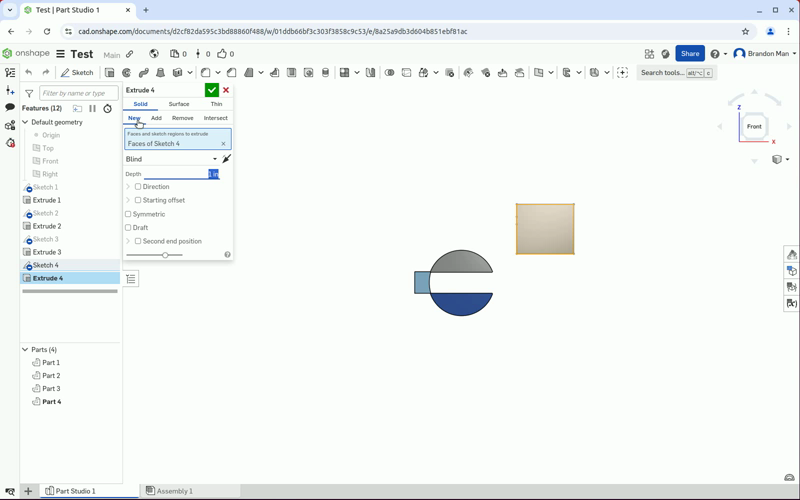
text(5.777)
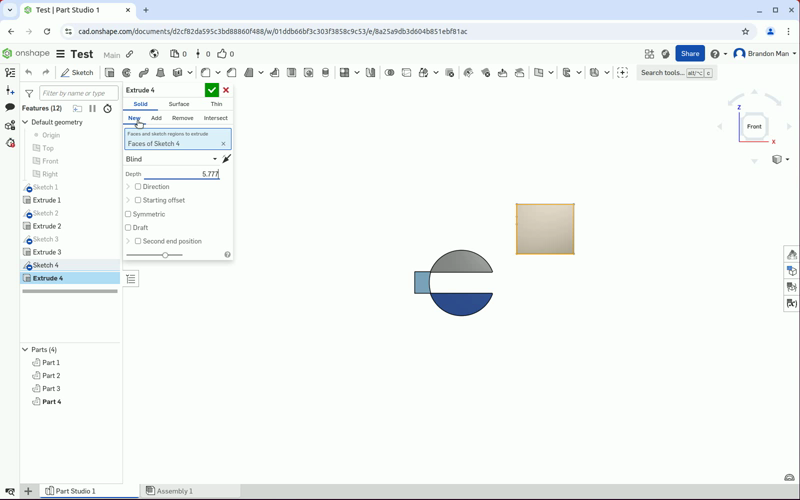
key(enter)
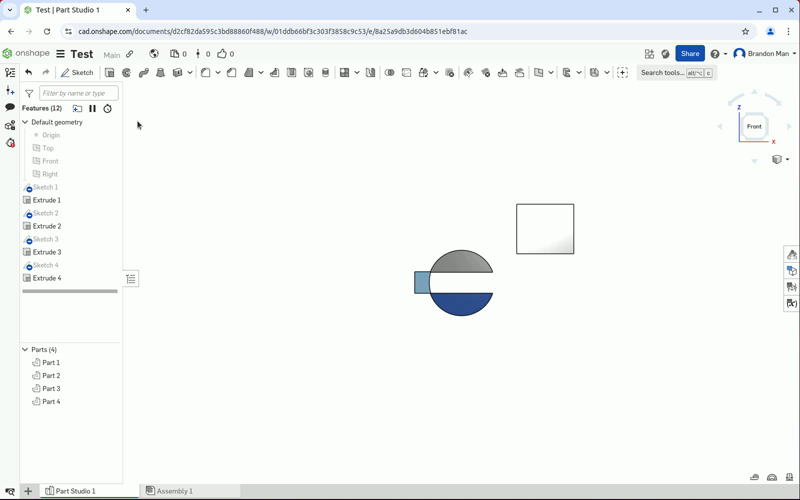
key(shift+h)
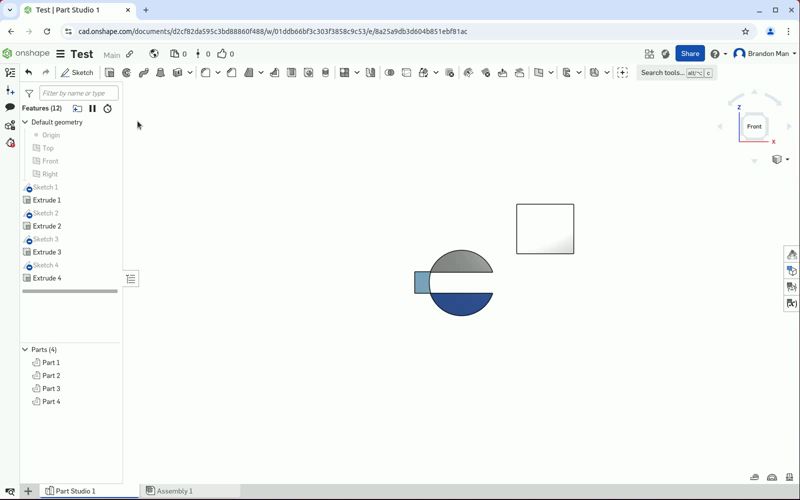
key(shift+h)
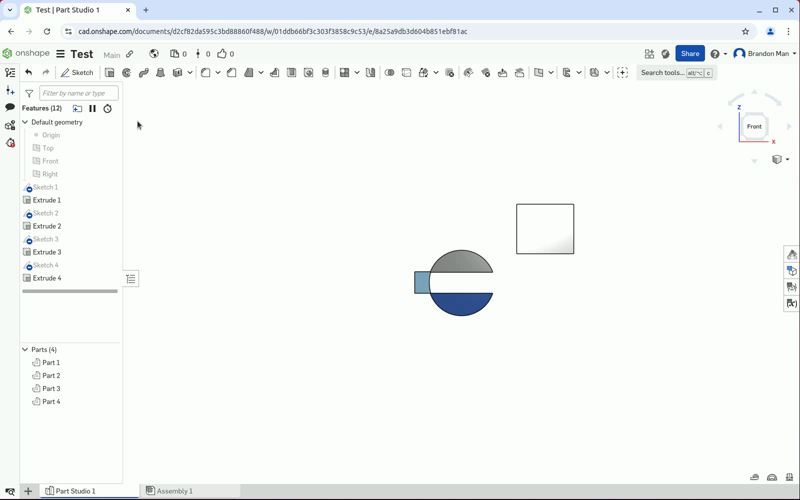
mouse_move(73, 189)
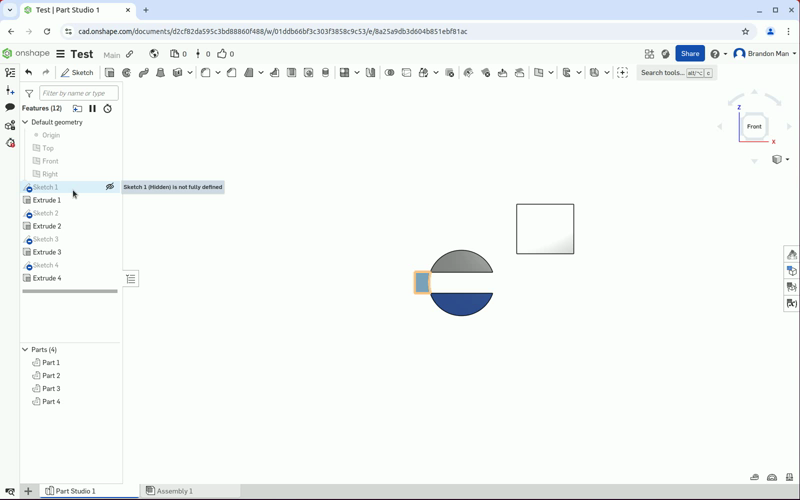
click(73, 189)
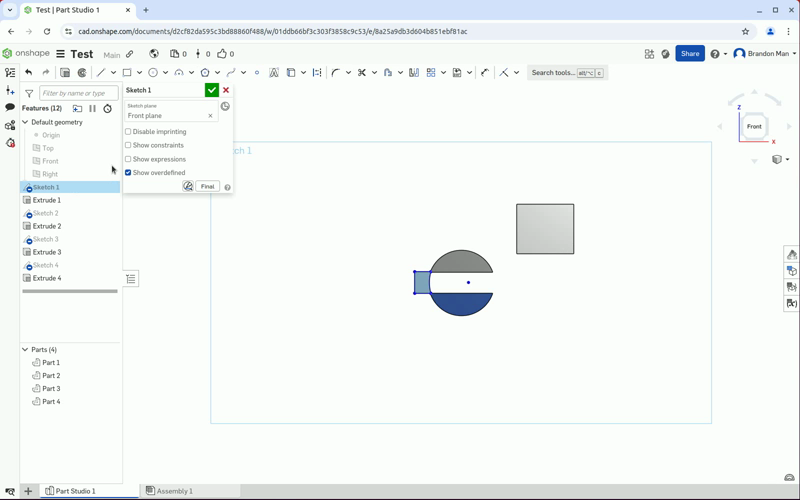
mouse_move(229, 92)
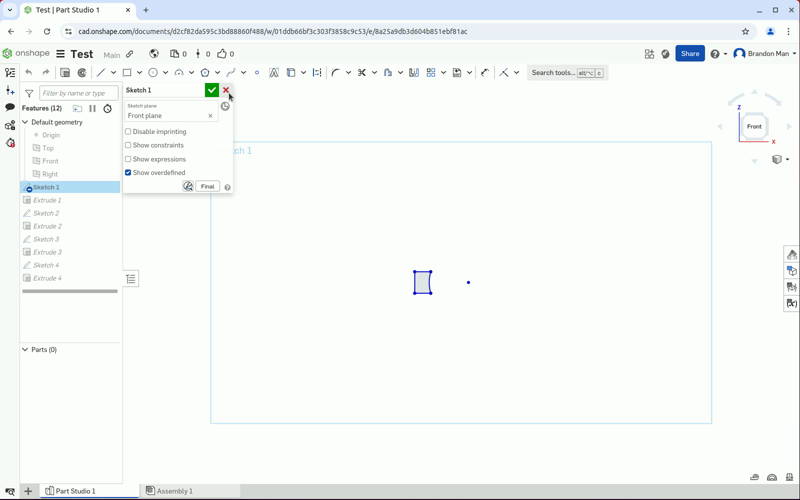
click(229, 92)
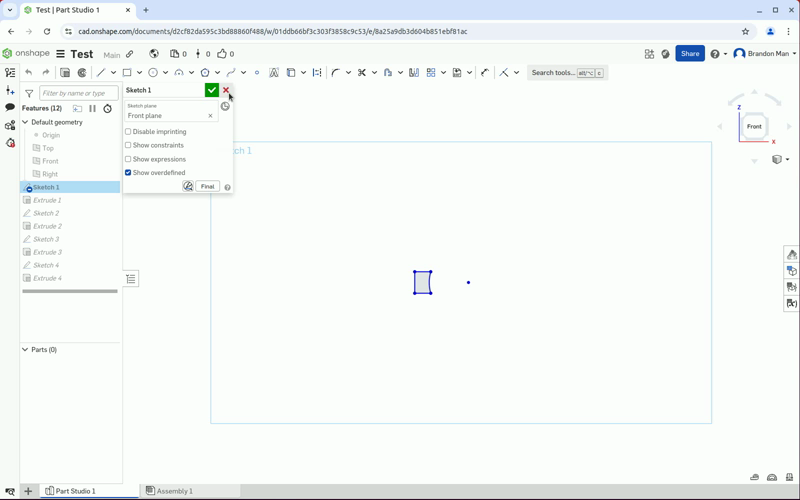
key(shift+s)
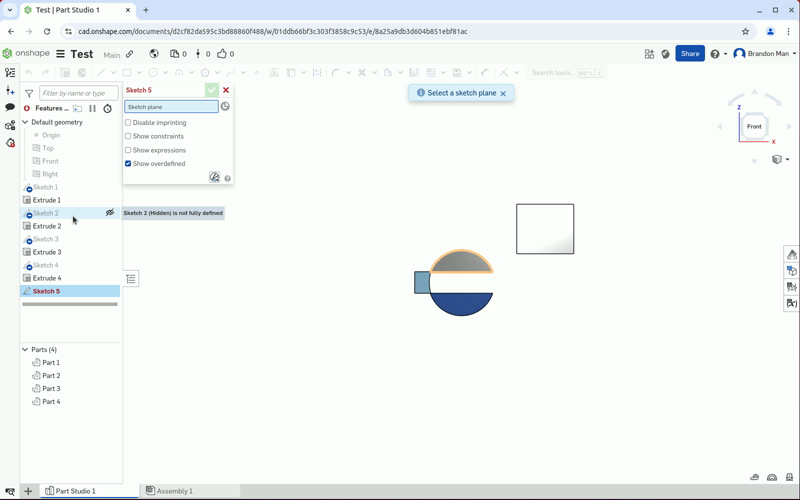
scroll(3)
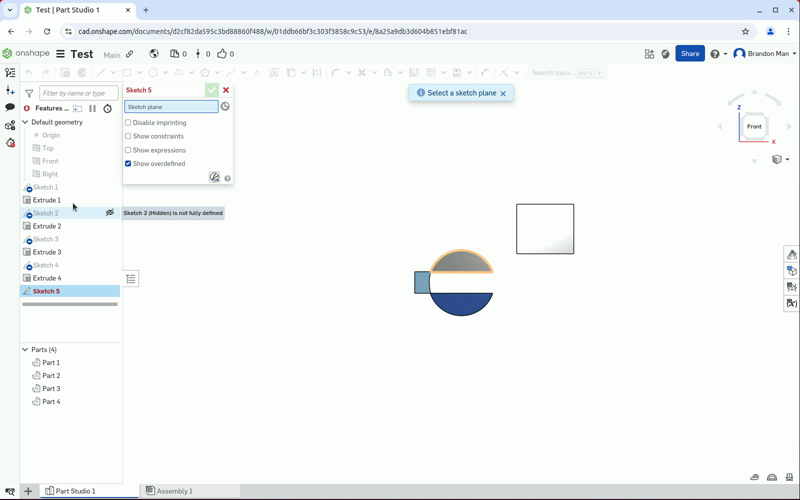
mouse_move(73, 163)
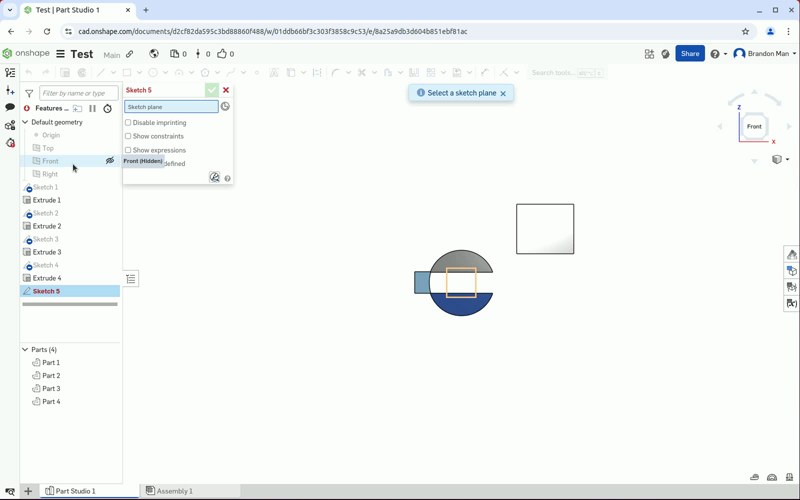
click(73, 163)
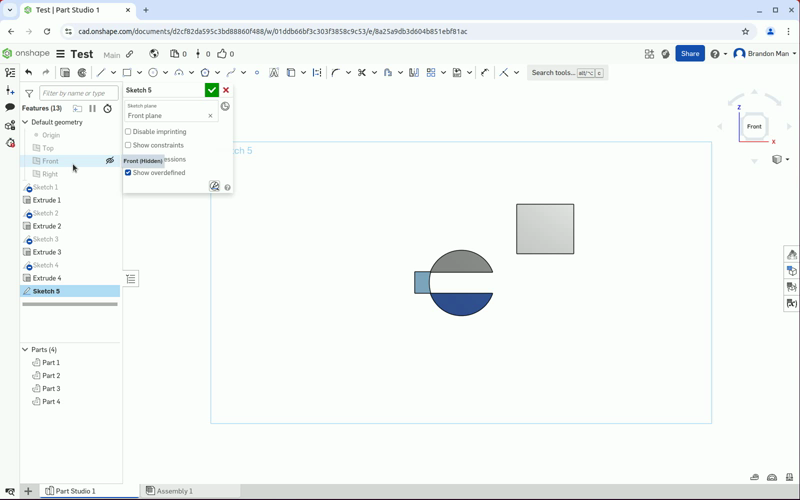
mouse_move(73, 352)
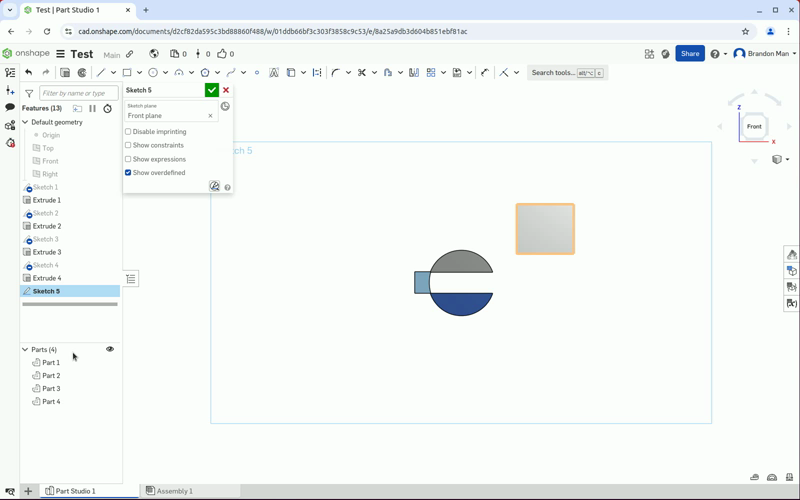
key(y)
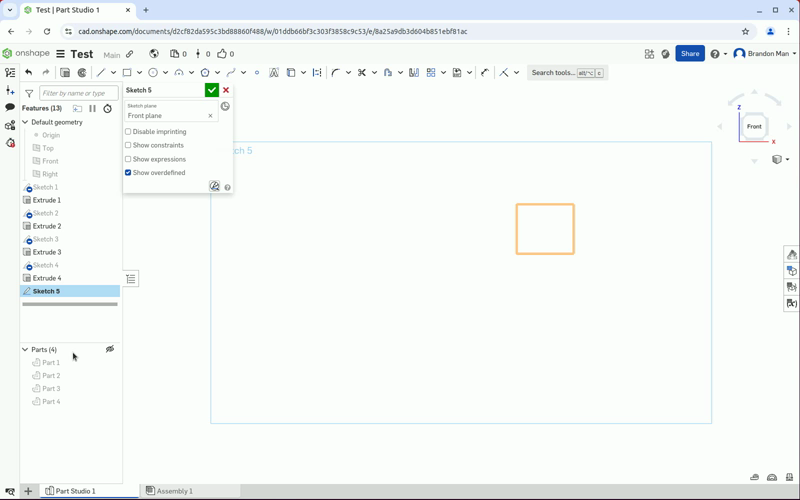
key(l)
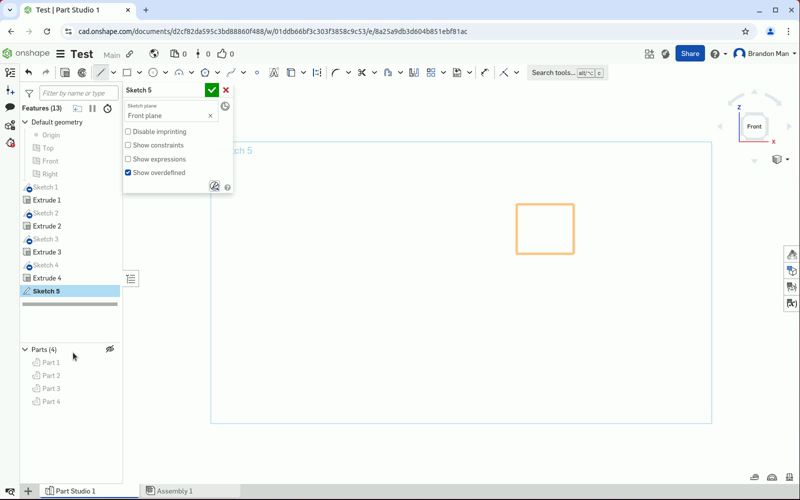
key_down(shift)
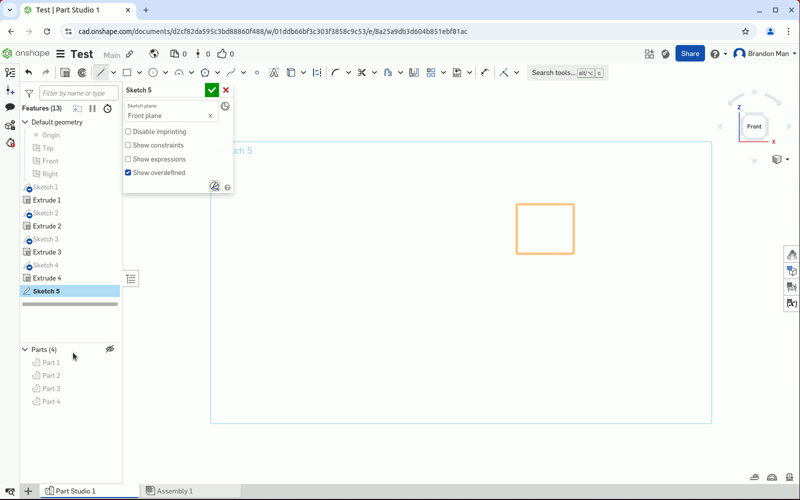
mouse_move(491, 293)
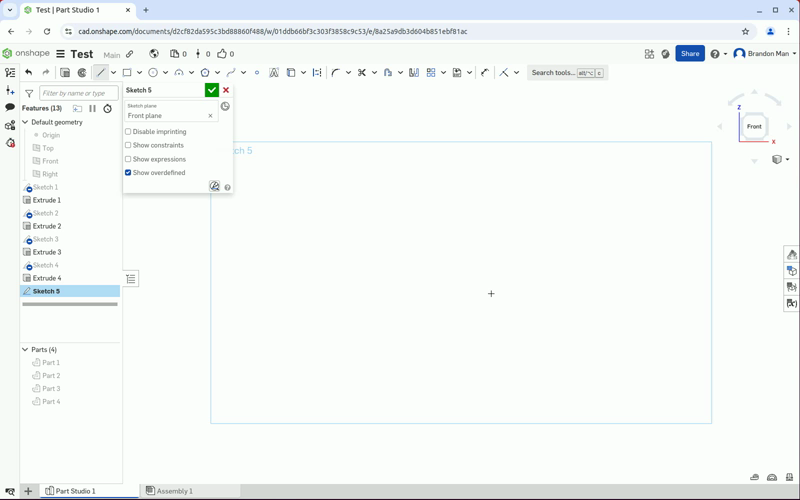
click(491, 293)
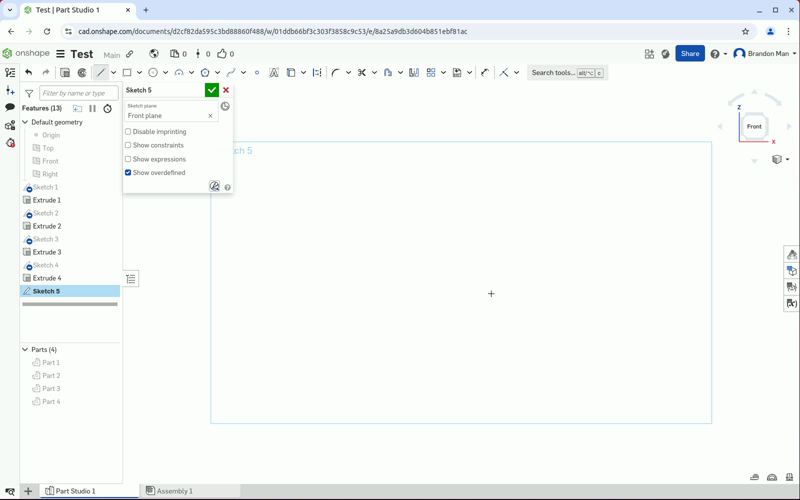
key_up(shift)
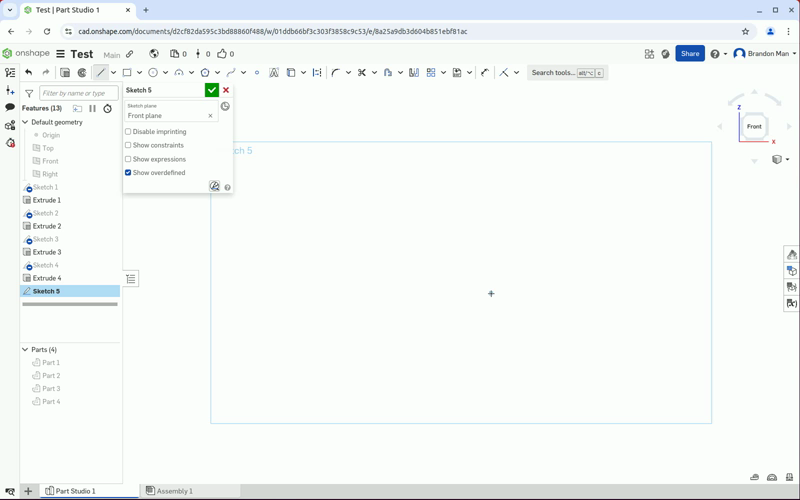
key_down(shift)
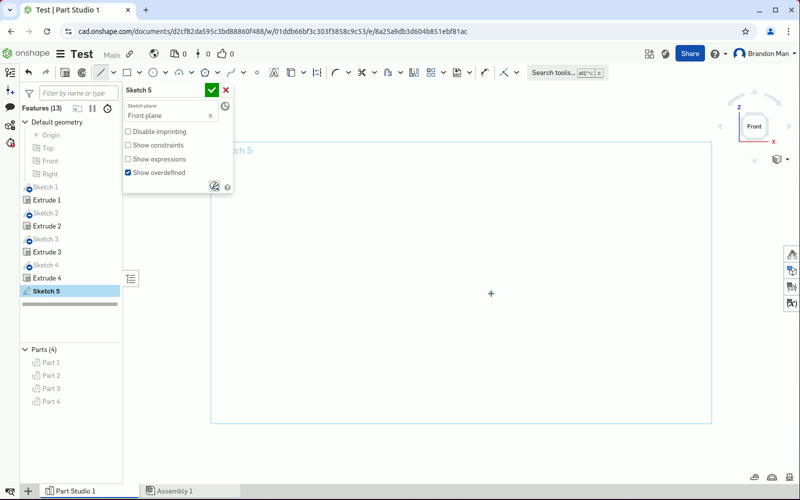
mouse_move(521, 293)
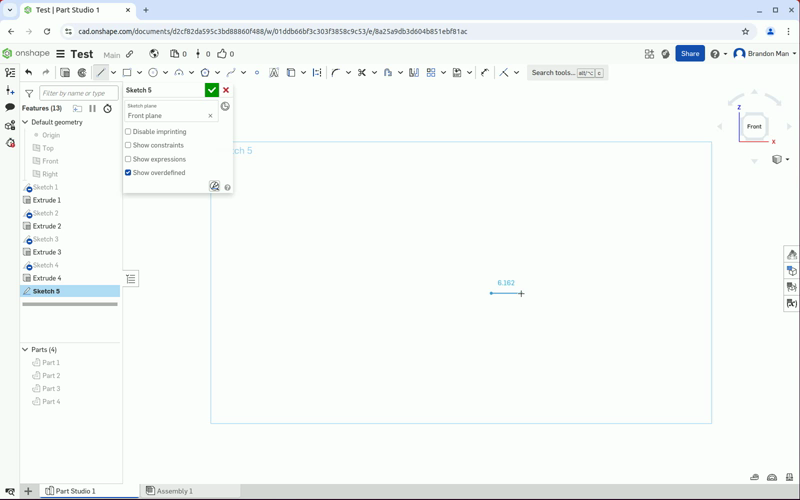
mouse_move(507, 293)
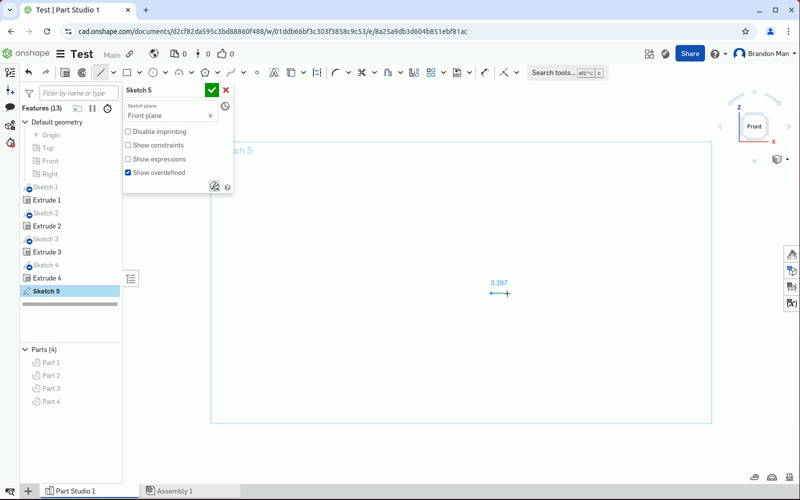
click(507, 293)
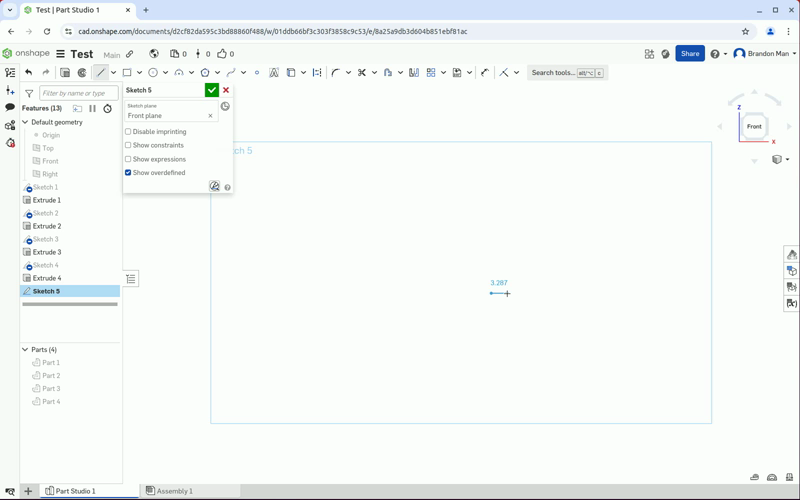
key_up(shift)
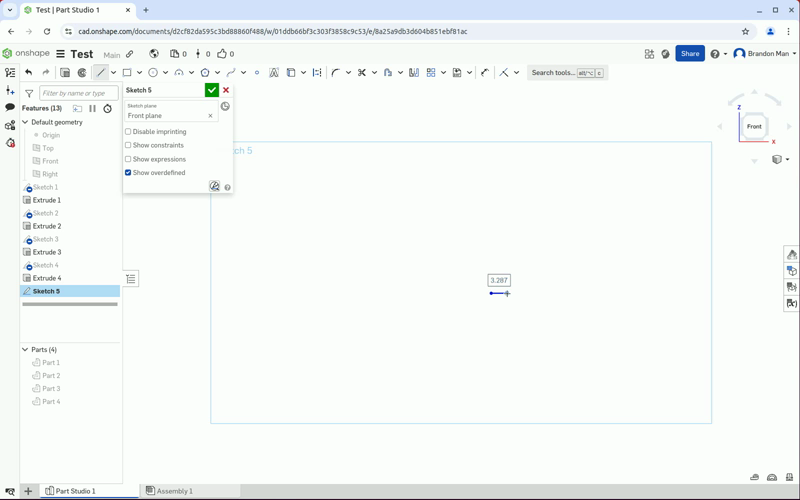
key_down(shift)
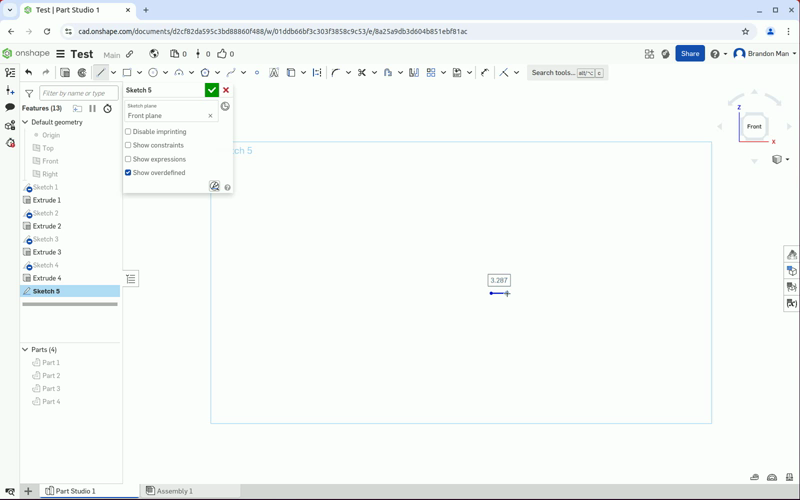
mouse_move(537, 293)
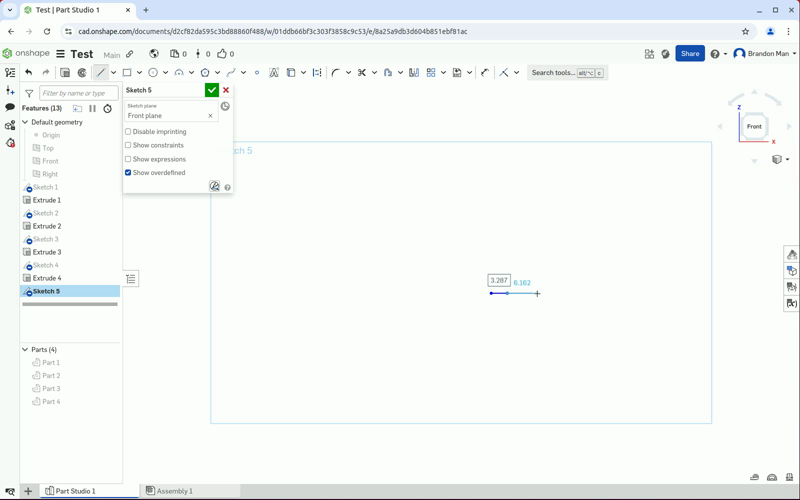
mouse_move(507, 271)
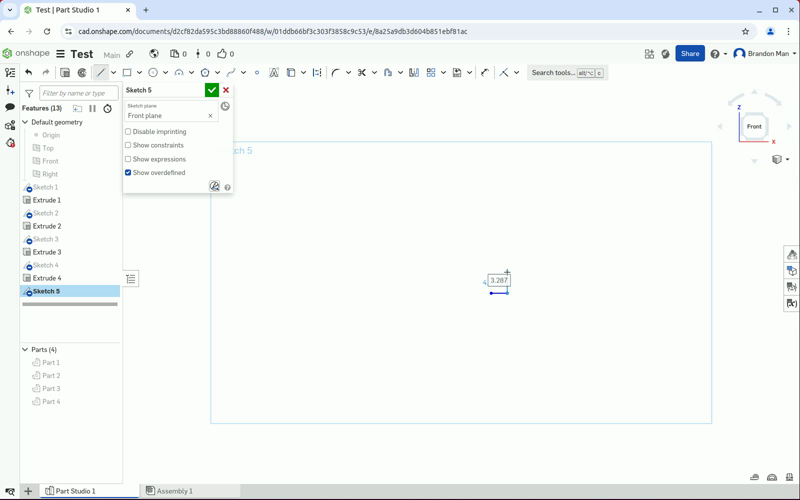
click(507, 271)
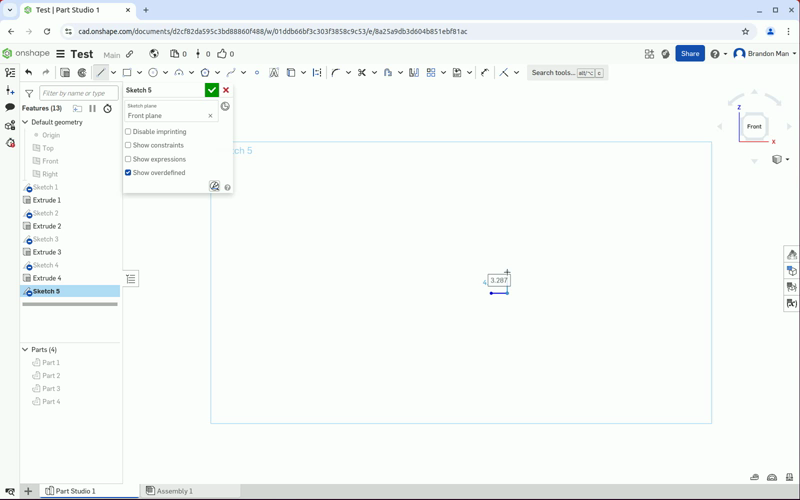
key_up(shift)
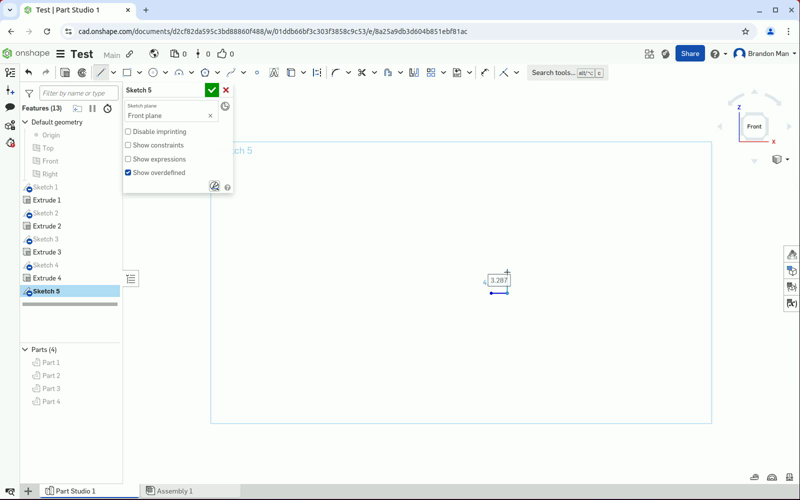
key_down(shift)
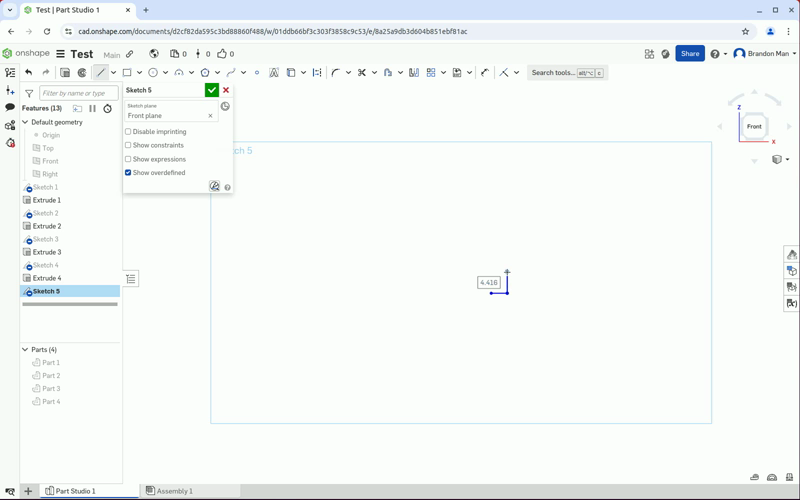
mouse_move(537, 271)
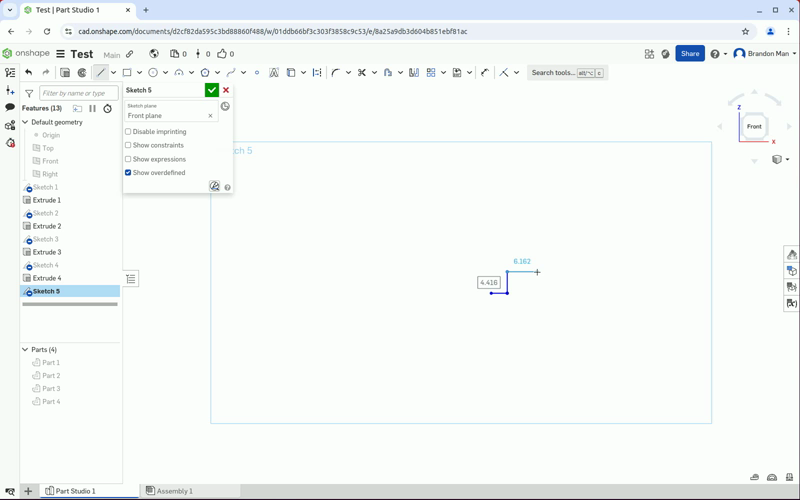
mouse_move(499, 271)
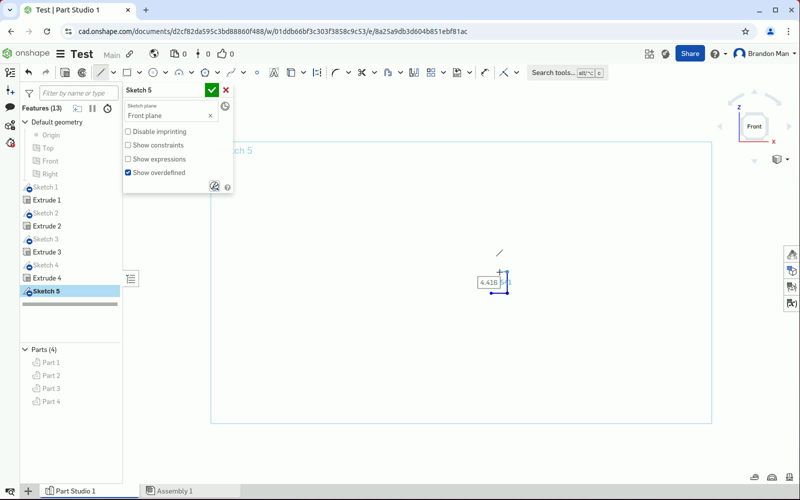
click(499, 271)
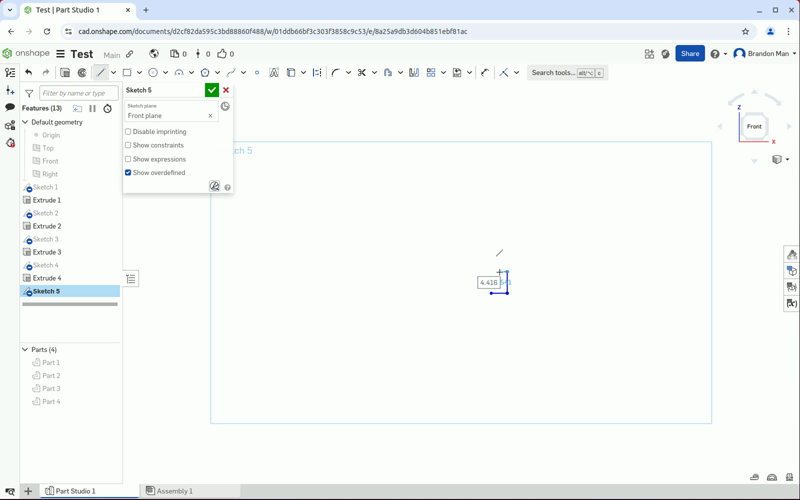
key_up(shift)
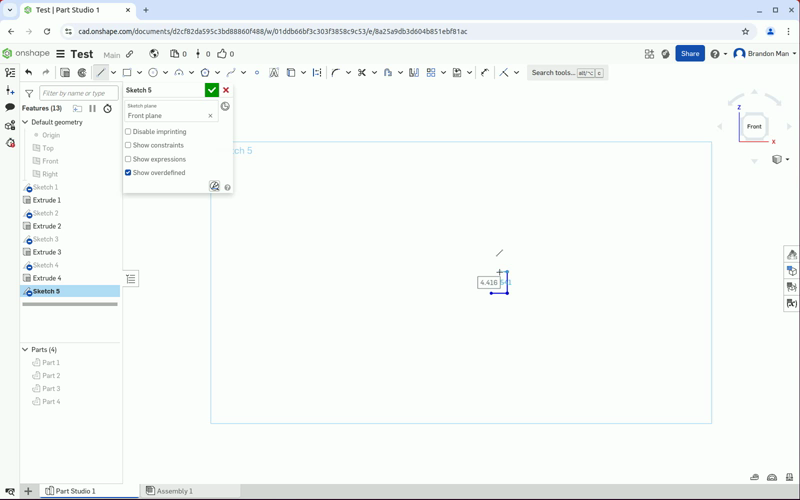
key_down(shift)
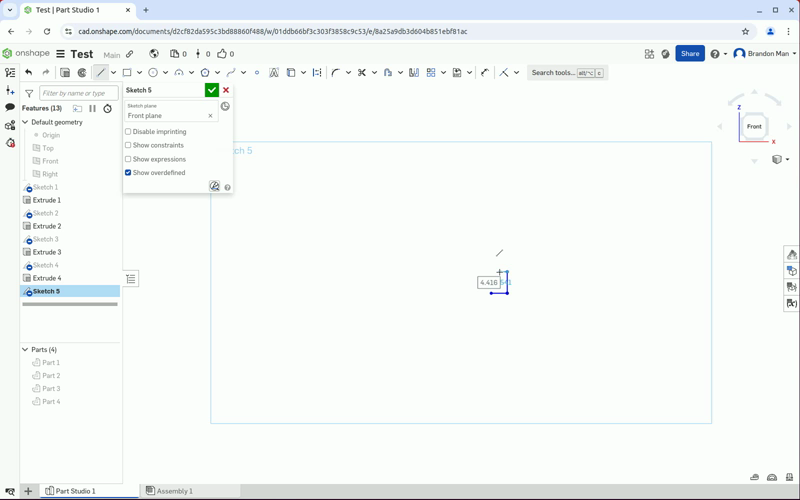
mouse_move(529, 271)
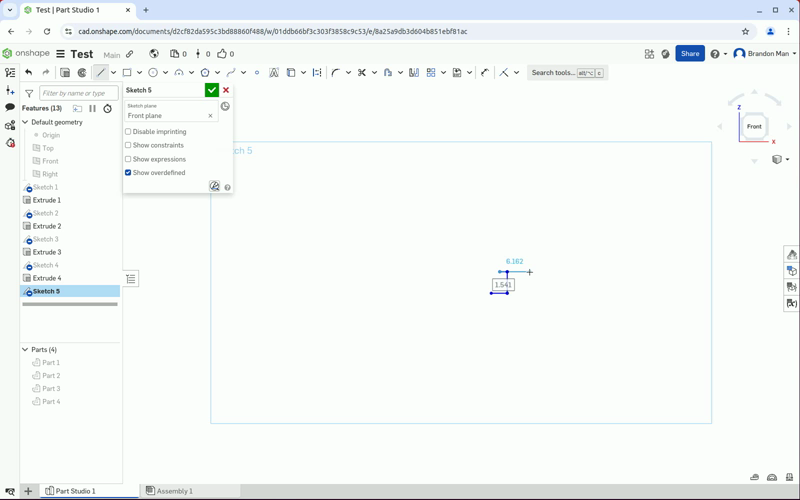
mouse_move(491, 271)
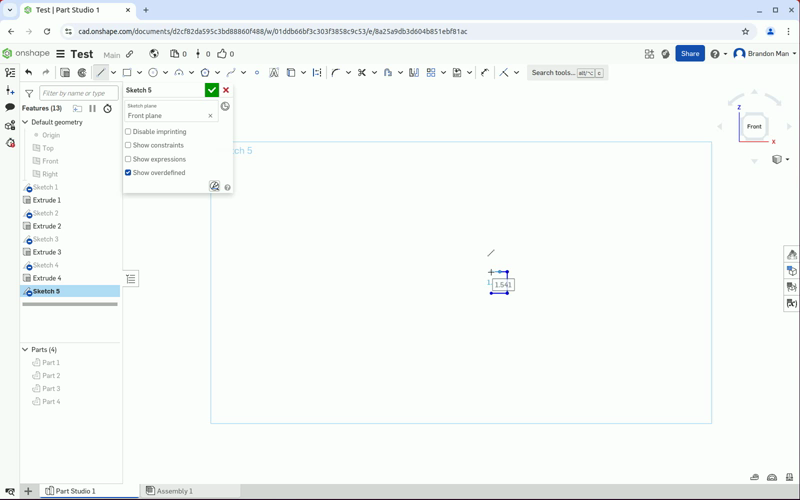
click(491, 271)
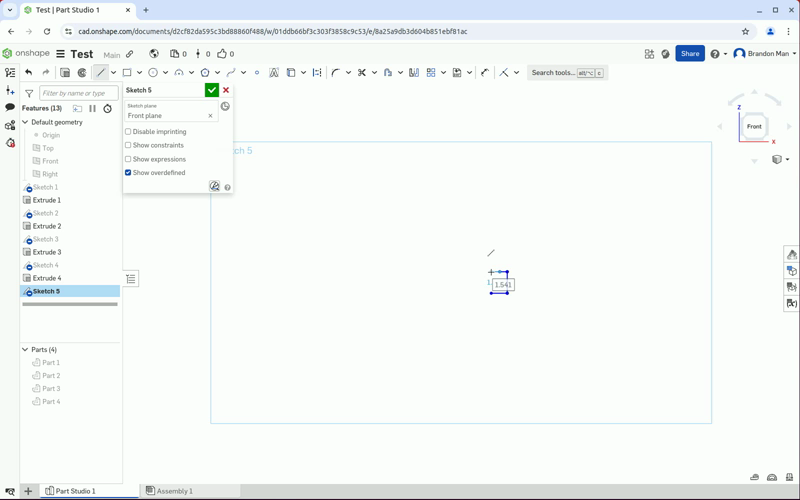
key_up(shift)
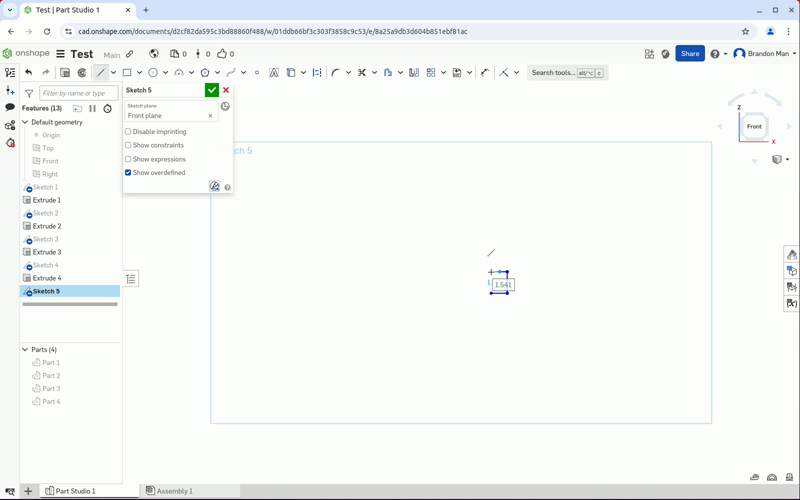
key(esc)
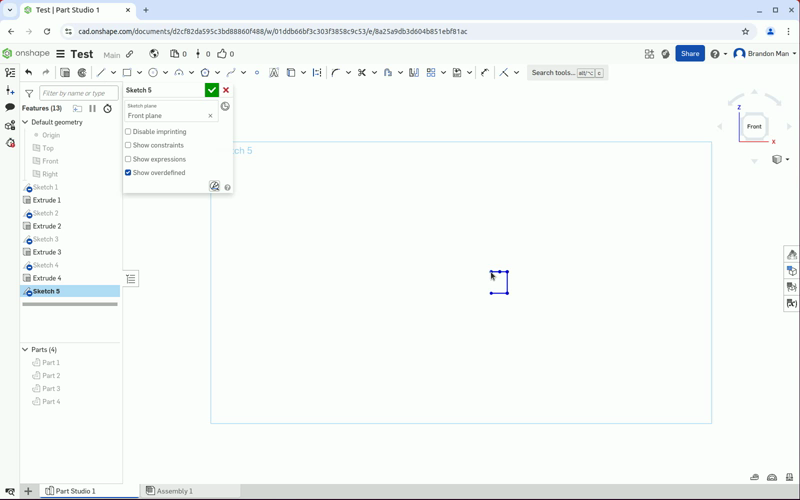
key(a)
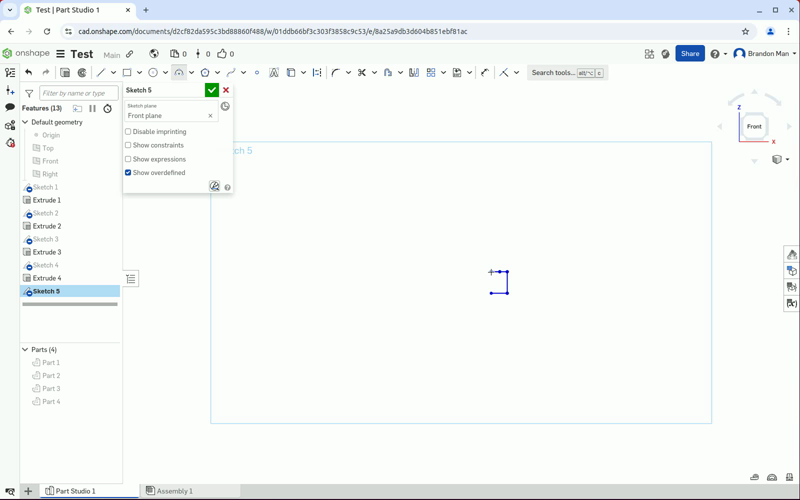
mouse_move(491, 271)
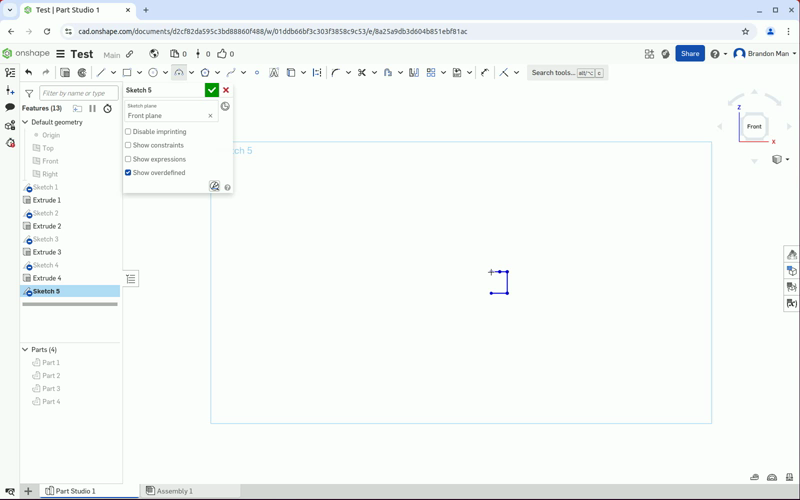
click(491, 271)
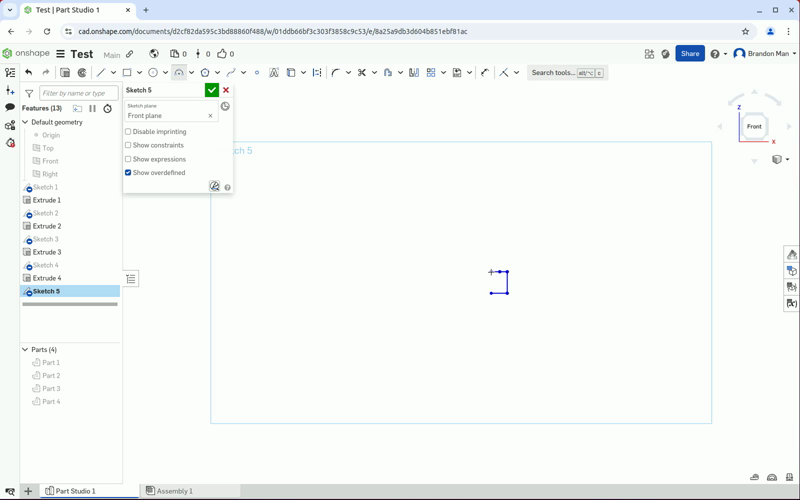
mouse_move(491, 293)
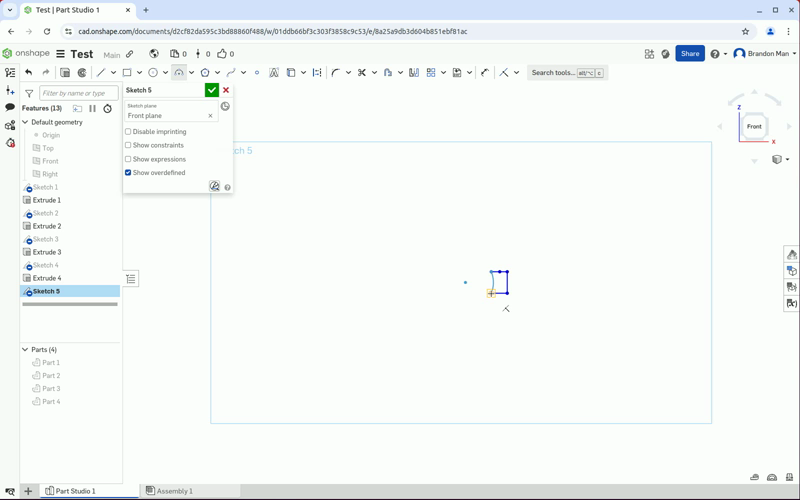
click(491, 293)
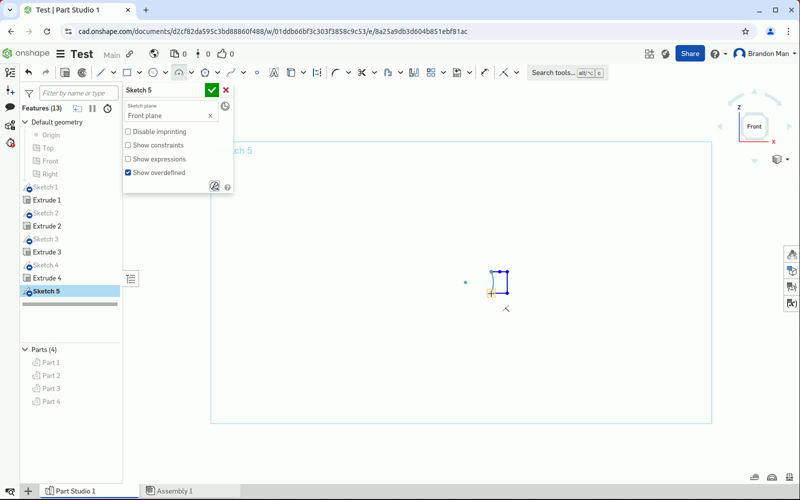
key_down(shift)
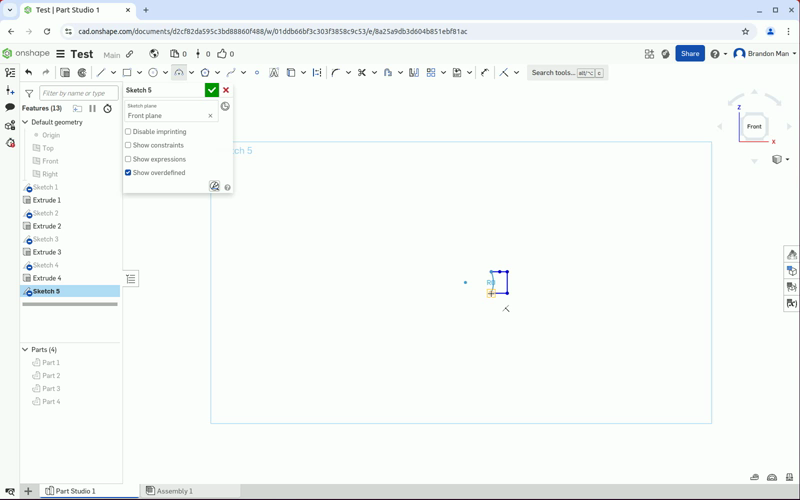
mouse_move(493, 282)
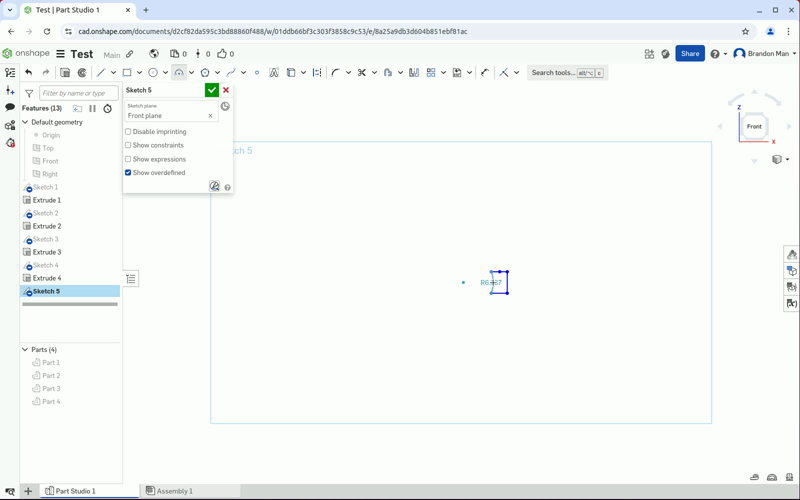
click(493, 282)
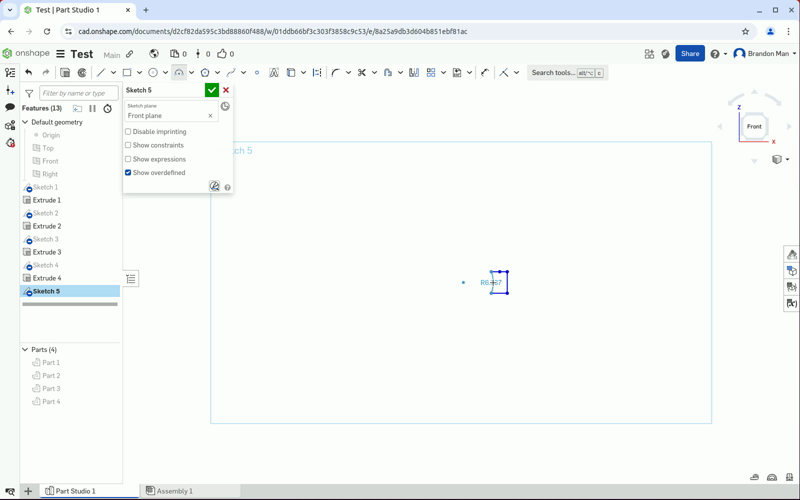
key_up(shift)
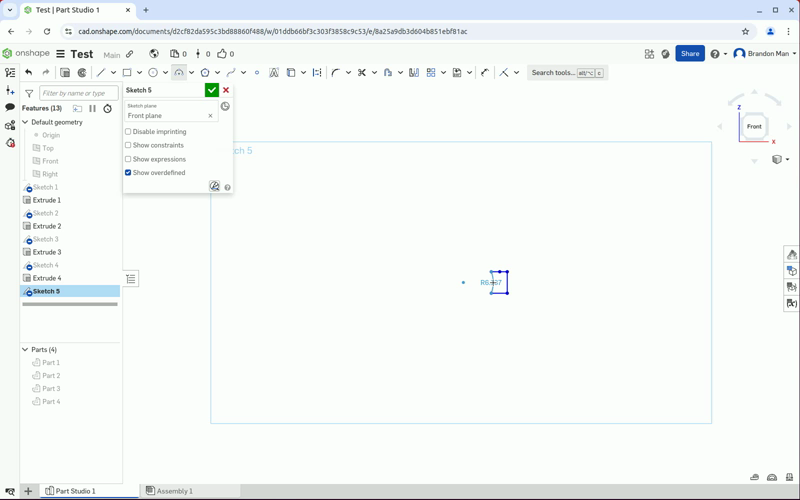
key(esc)
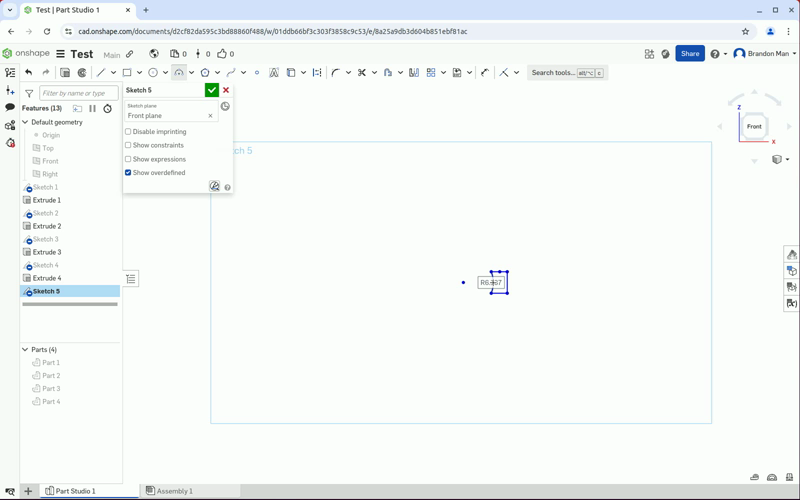
mouse_move(500, 285)
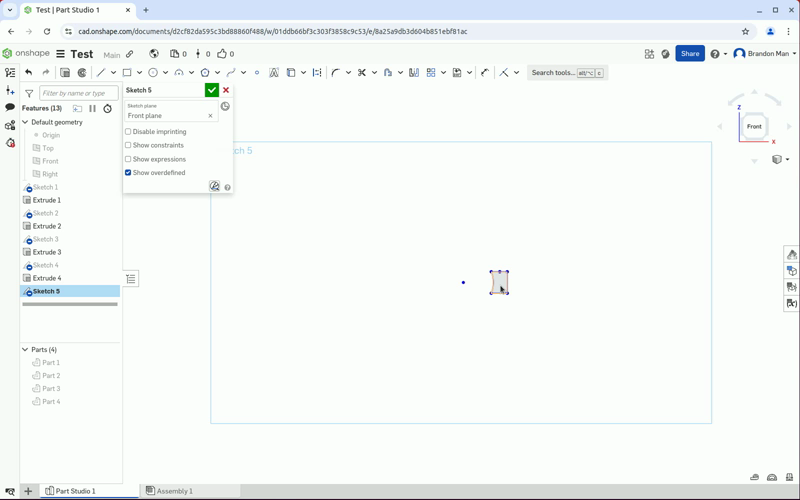
scroll(6)
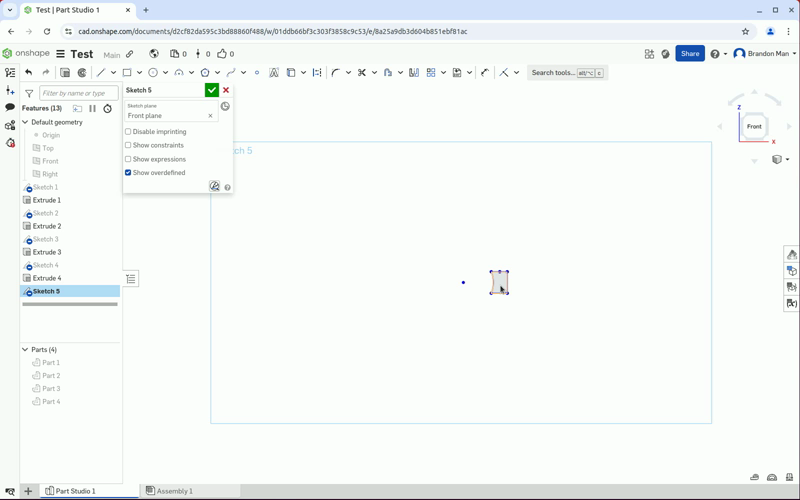
scroll(6)
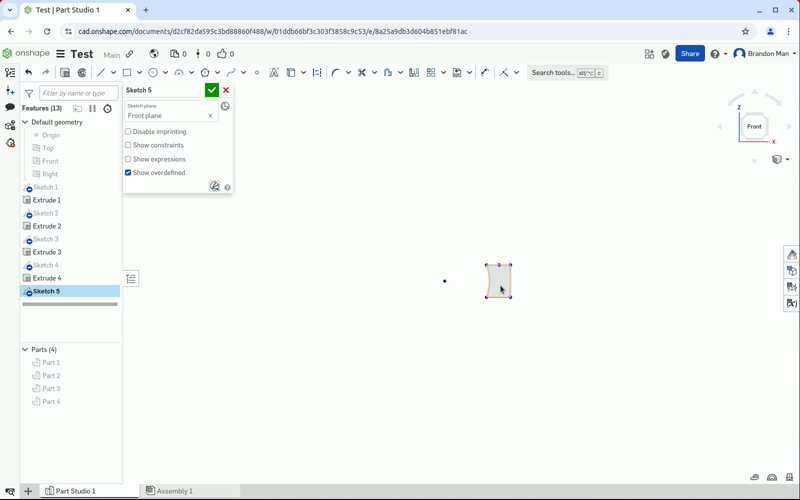
scroll(6)
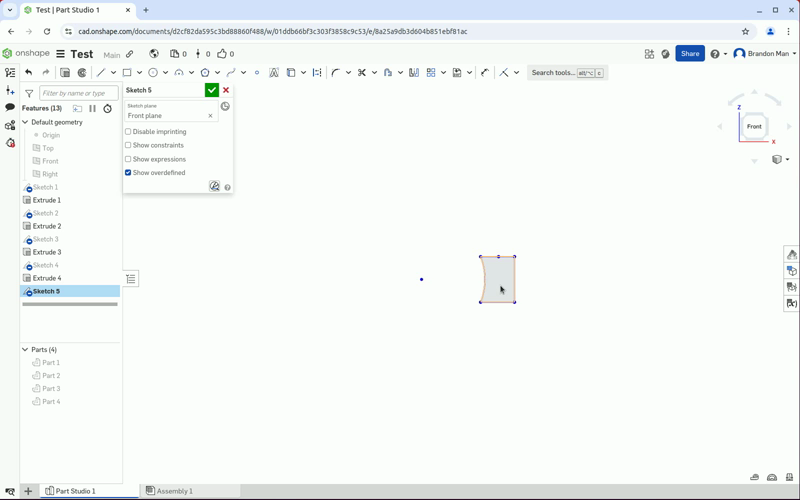
scroll(6)
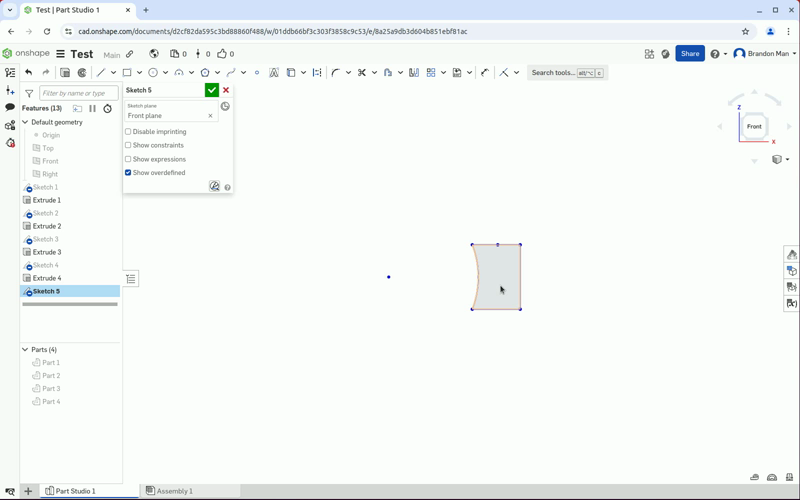
scroll(6)
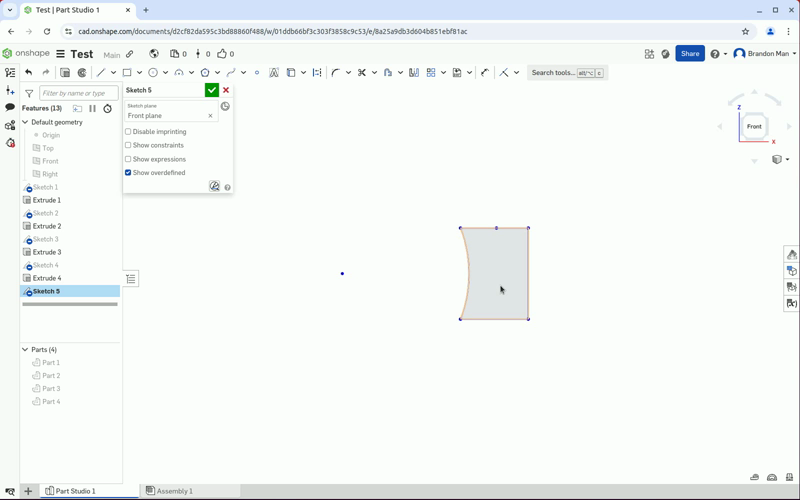
scroll(6)
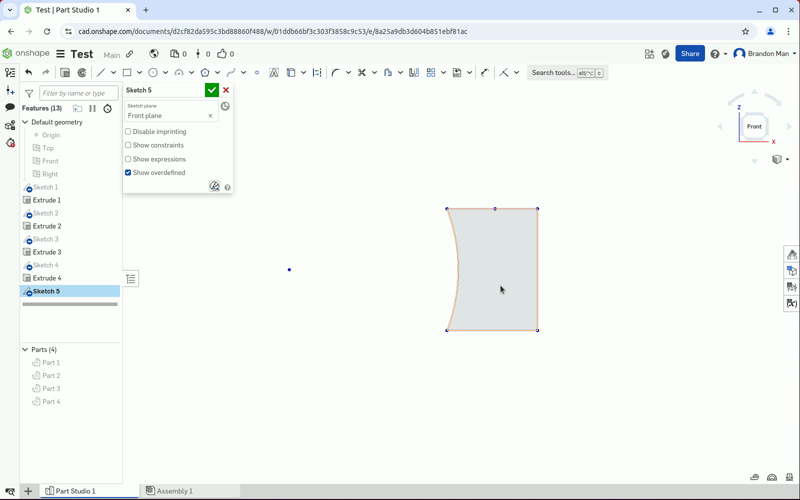
scroll(6)
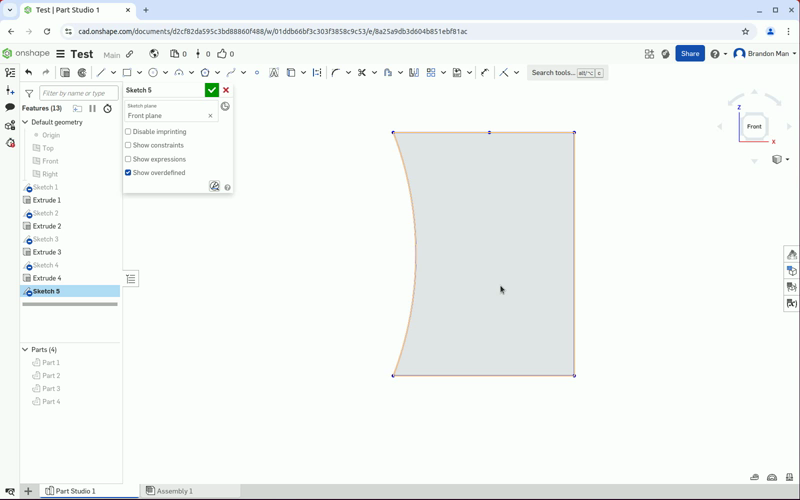
click(500, 285)
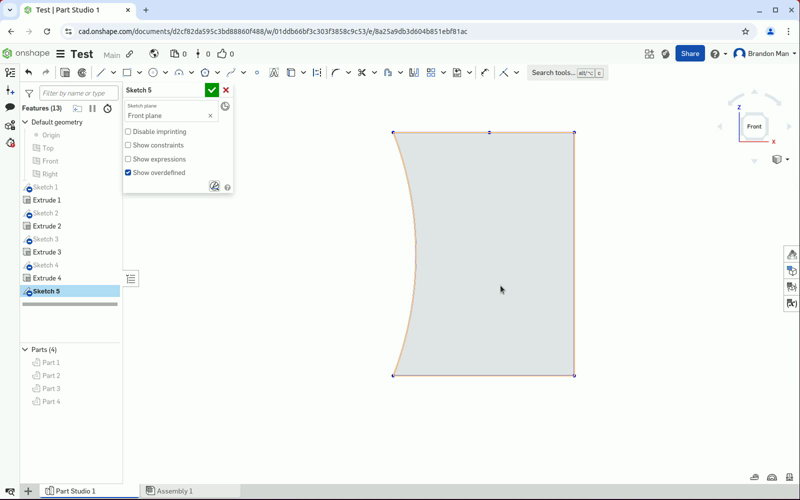
scroll(-6)
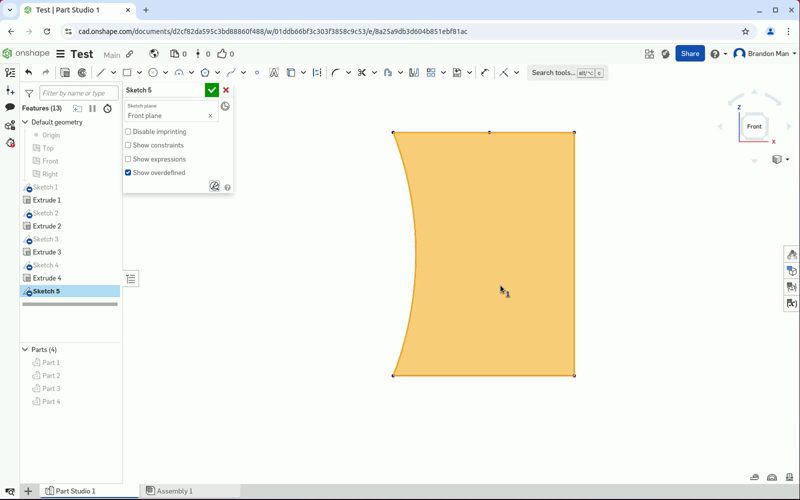
scroll(-6)
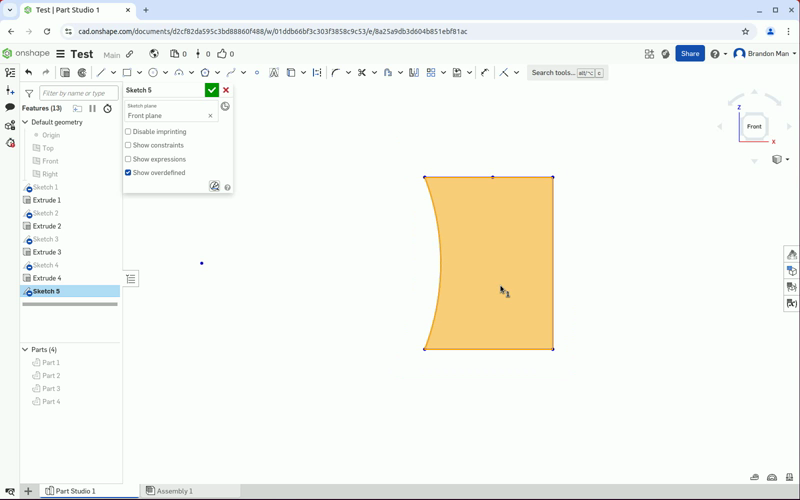
scroll(-6)
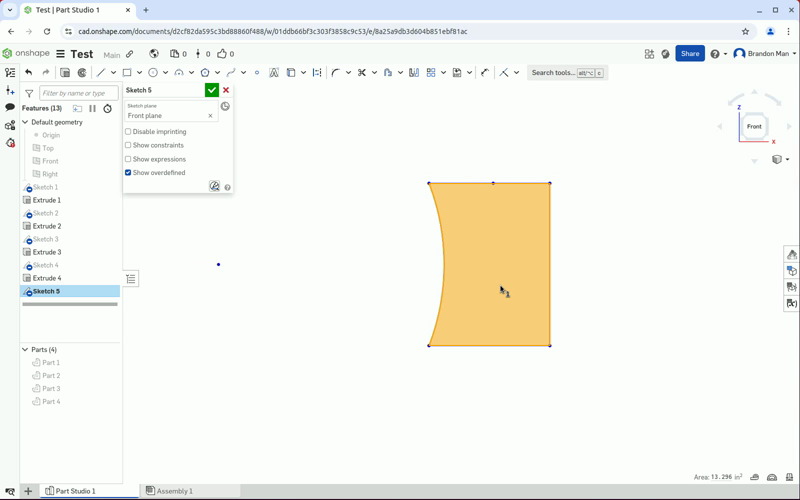
scroll(-6)
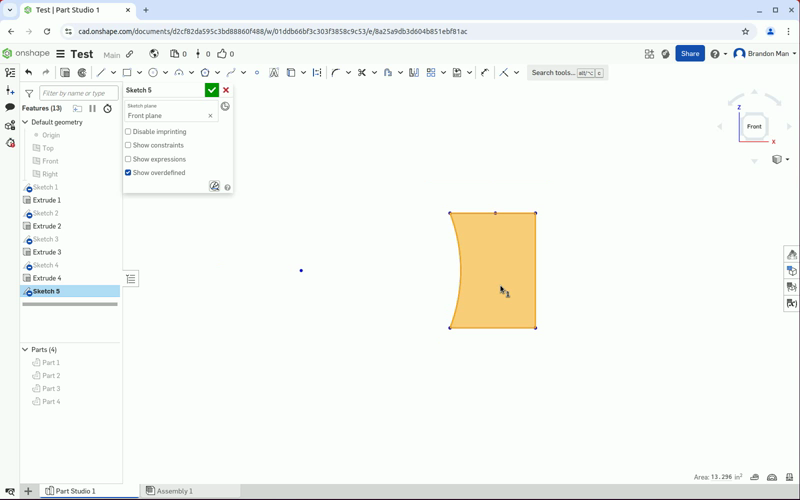
scroll(-6)
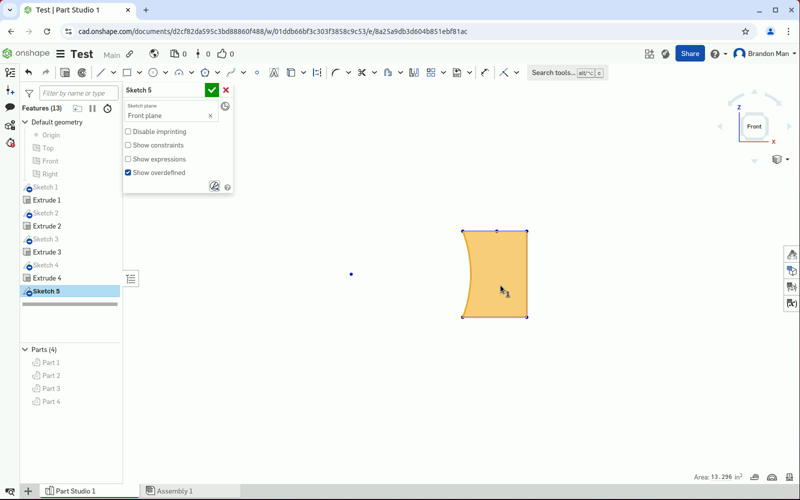
scroll(-6)
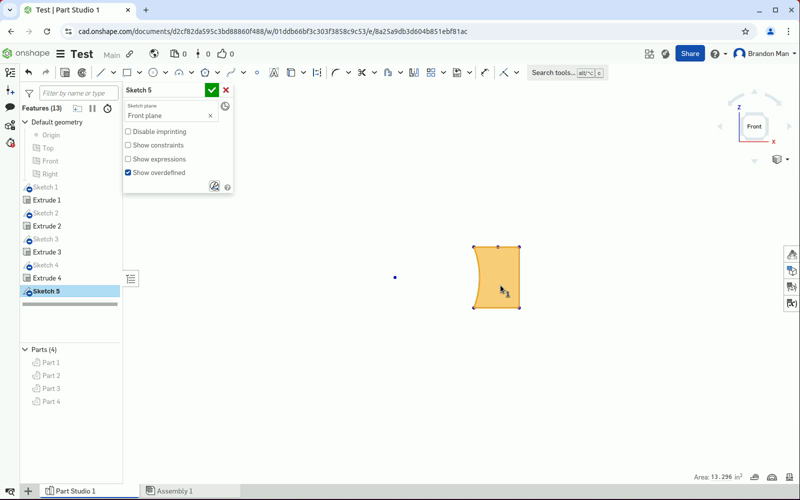
scroll(-6)
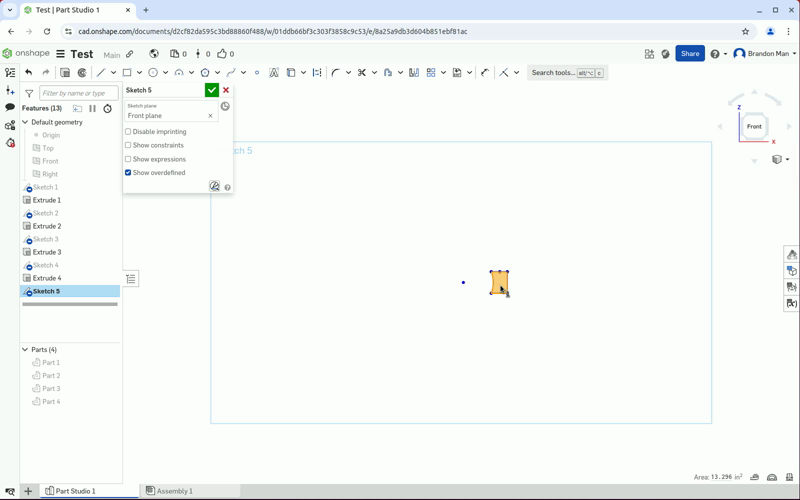
mouse_move(73, 352)
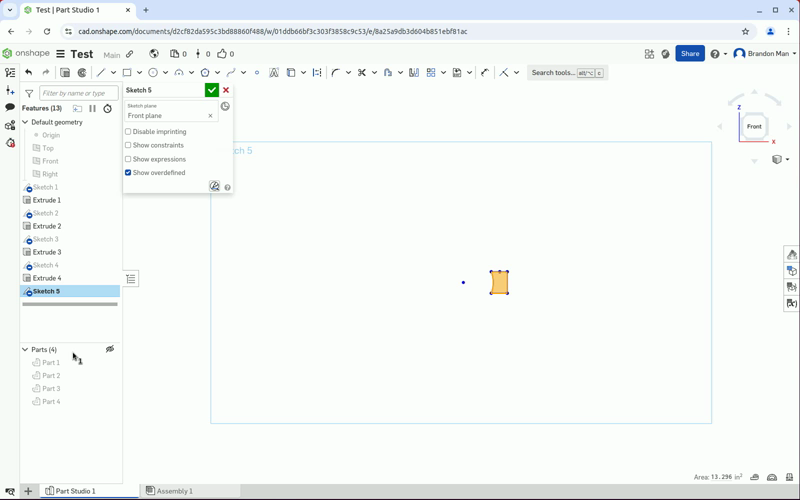
key(shift+y)
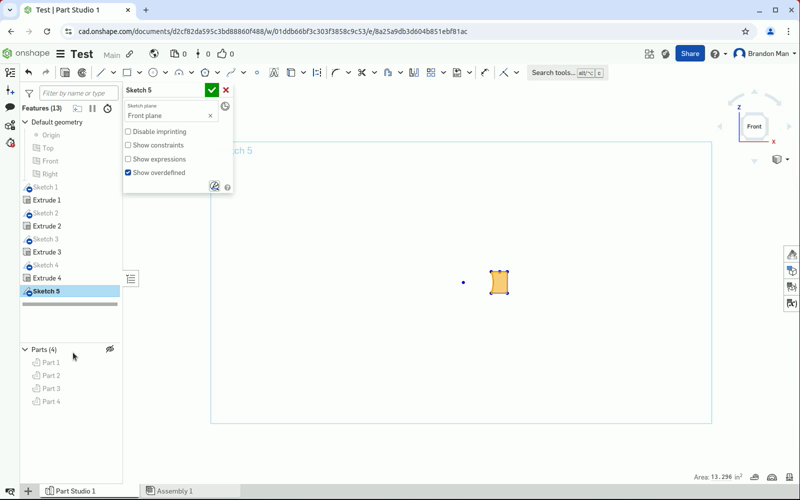
key(shift+e)
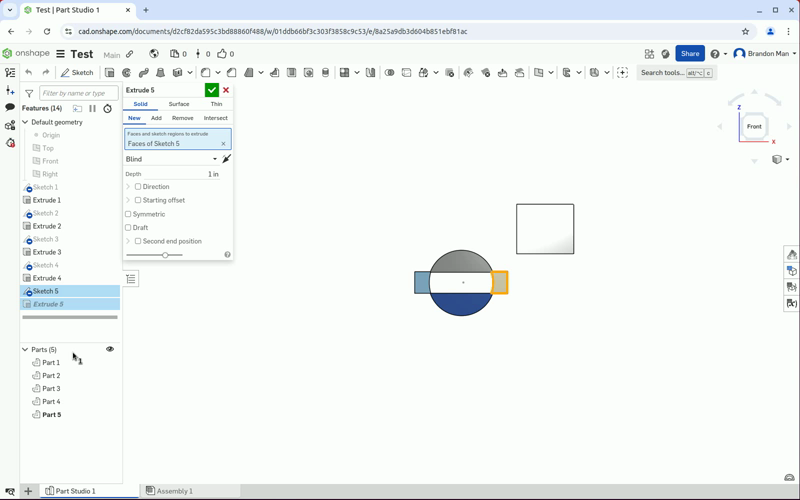
mouse_move(143, 106)
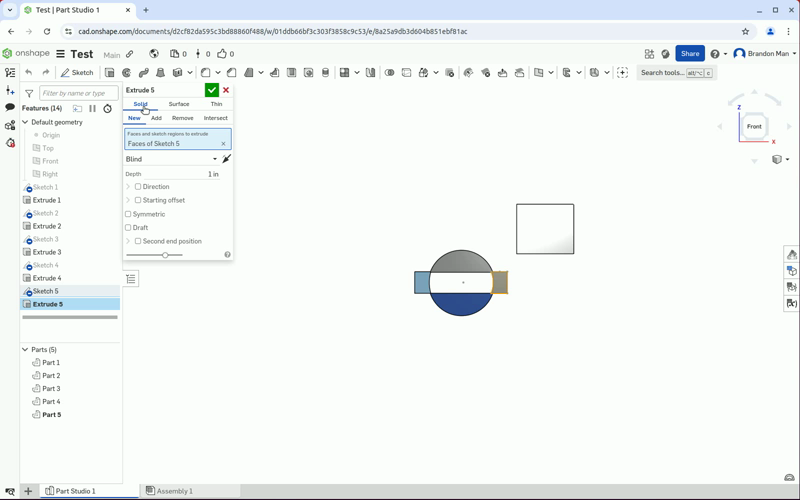
click(143, 106)
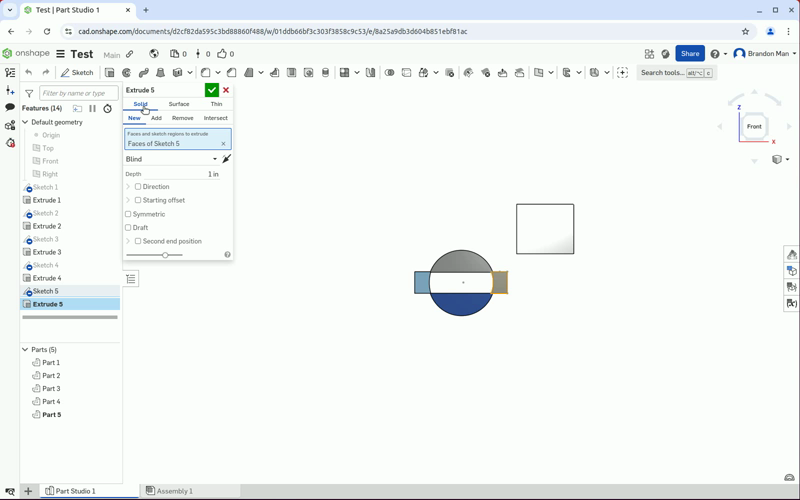
mouse_move(137, 120)
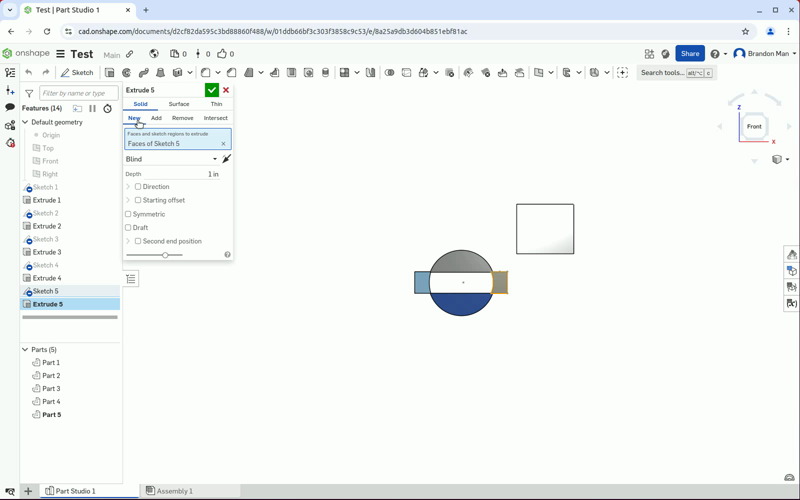
click(137, 120)
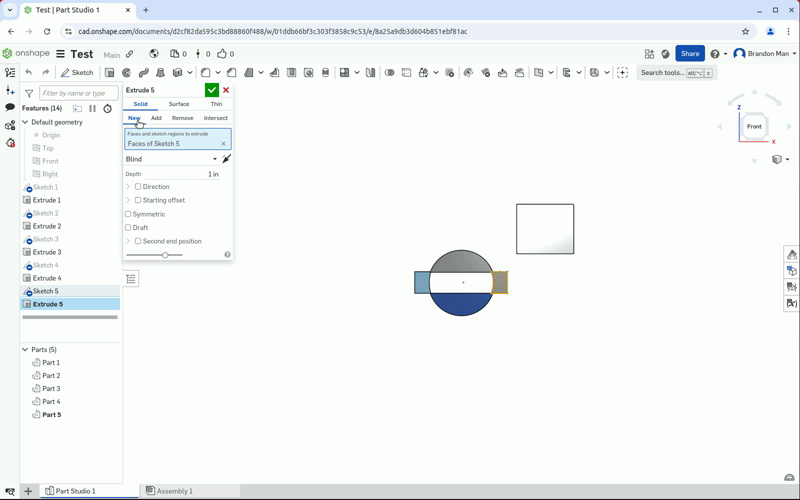
key(tab, 4)
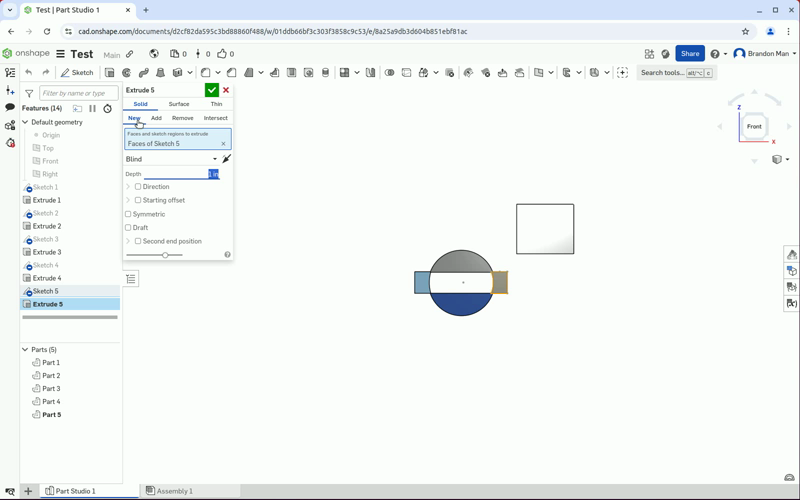
text(5.777)
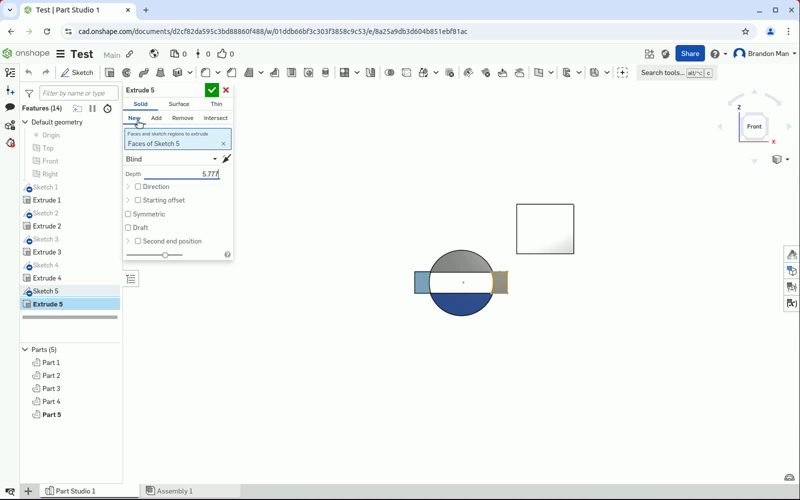
key(enter)
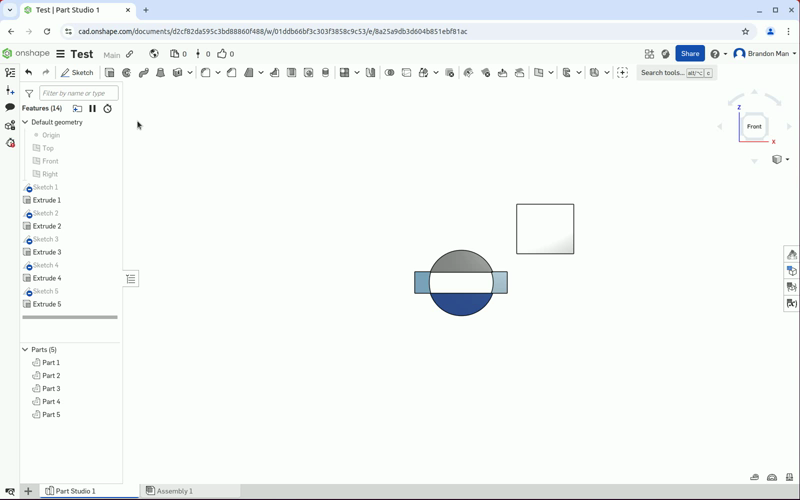
key(shift+h)
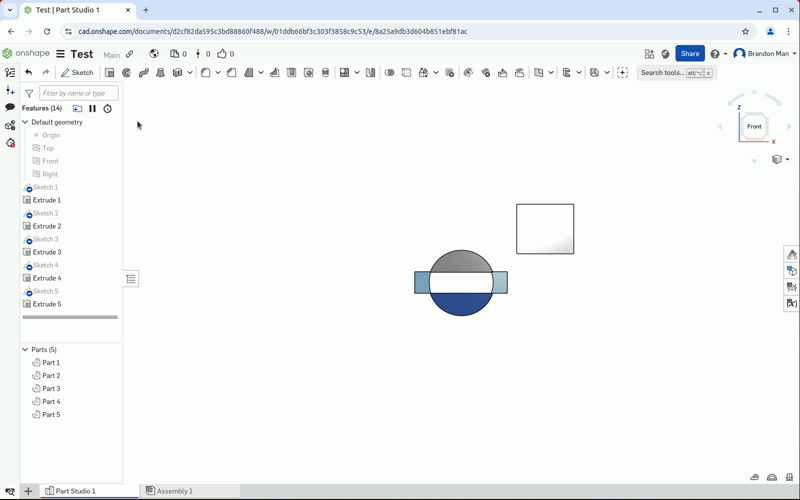
key(shift+h)
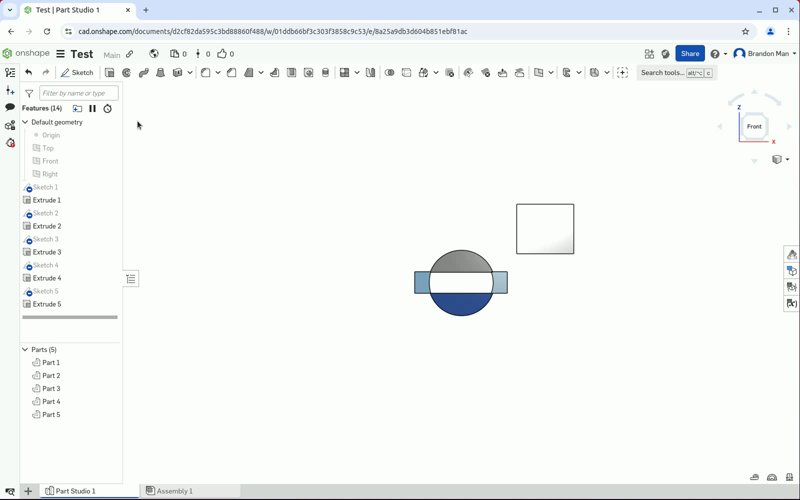
mouse_move(73, 189)
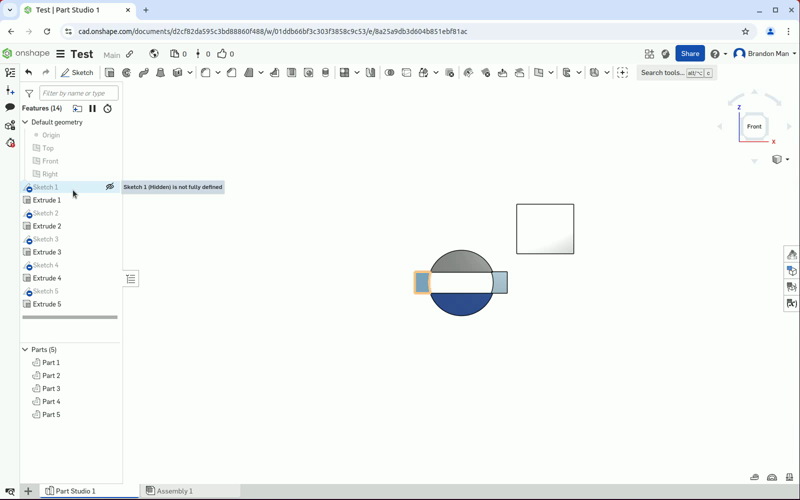
click(73, 189)
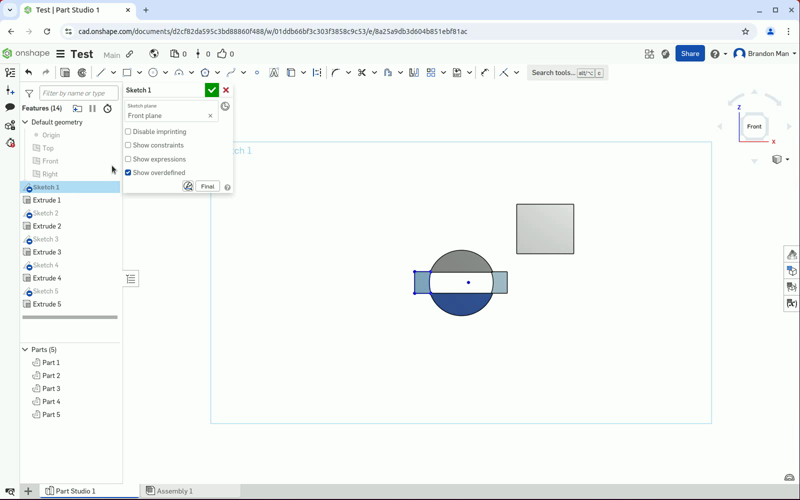
mouse_move(229, 92)
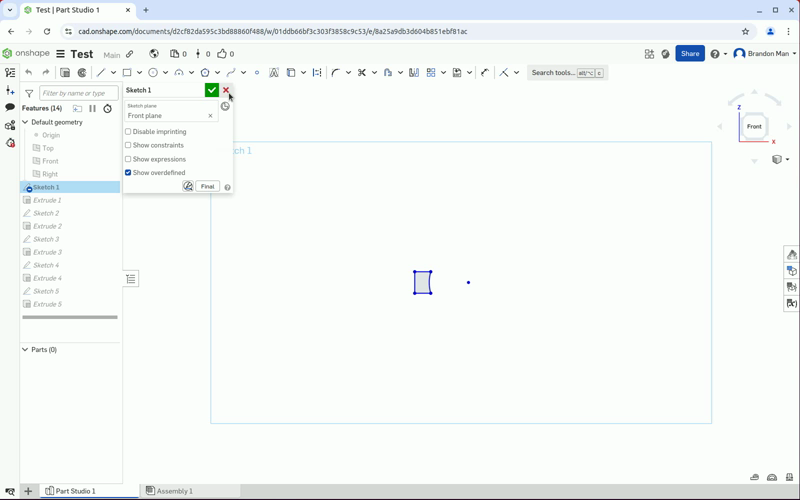
click(229, 92)
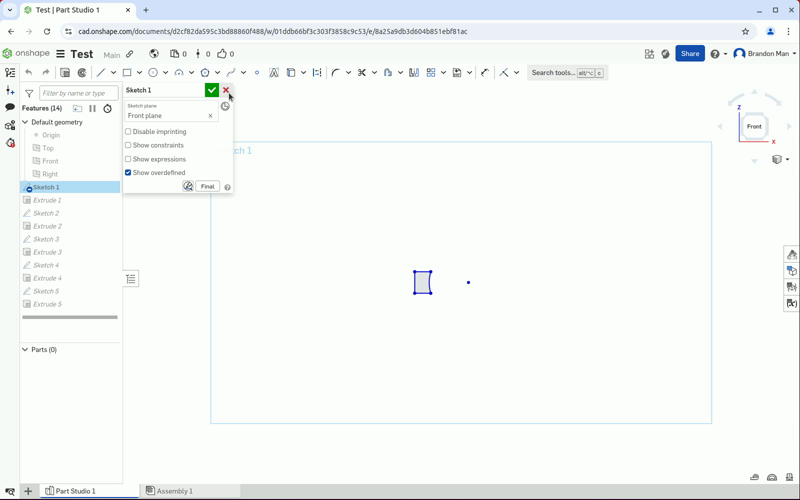
key(shift+s)
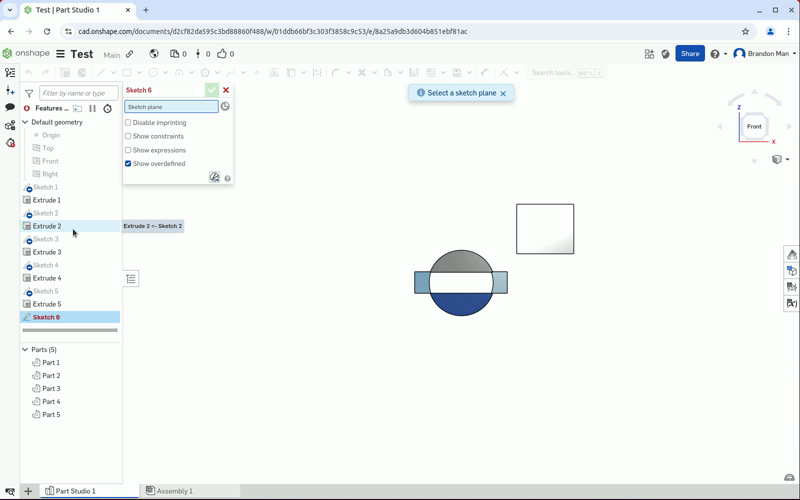
scroll(3)
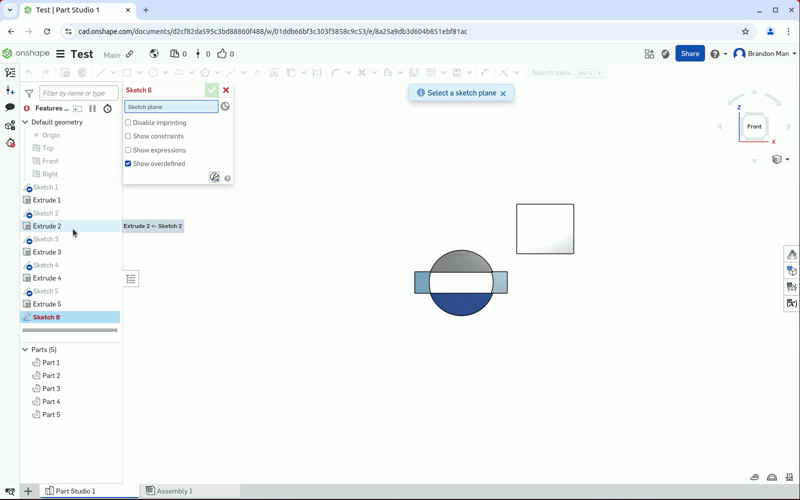
mouse_move(73, 163)
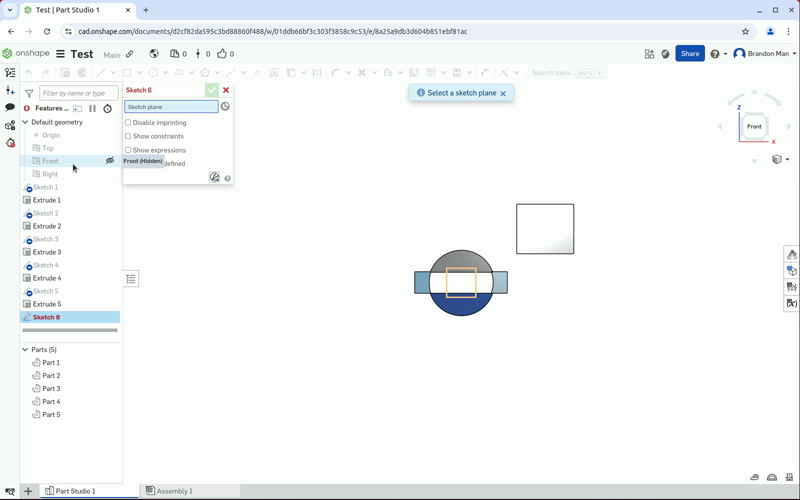
click(73, 163)
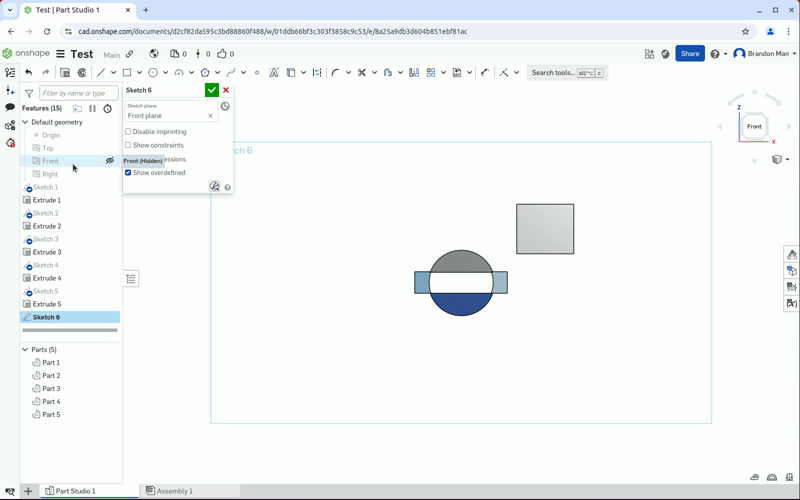
mouse_move(73, 352)
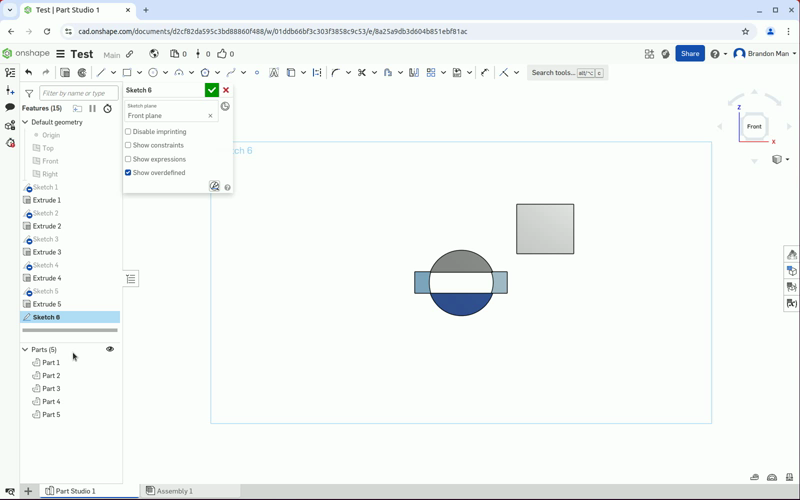
key(y)
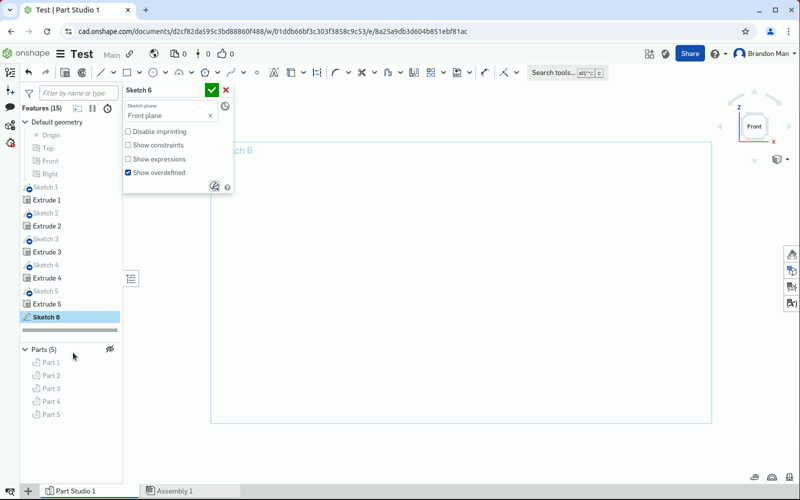
key(l)
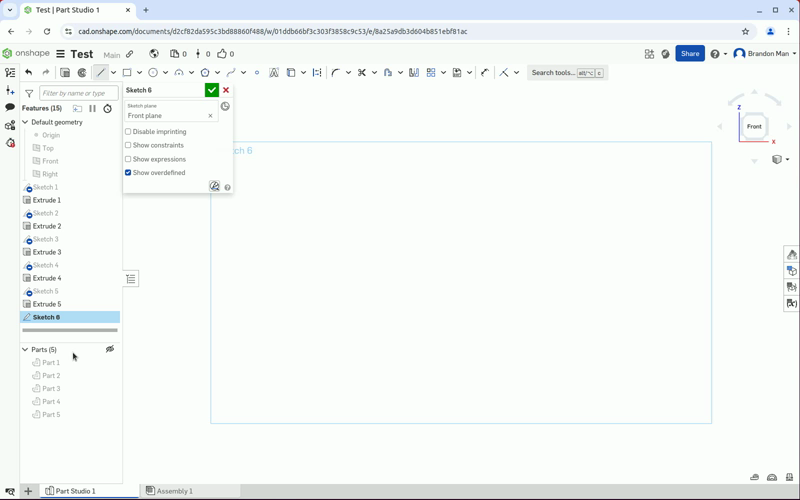
key_down(shift)
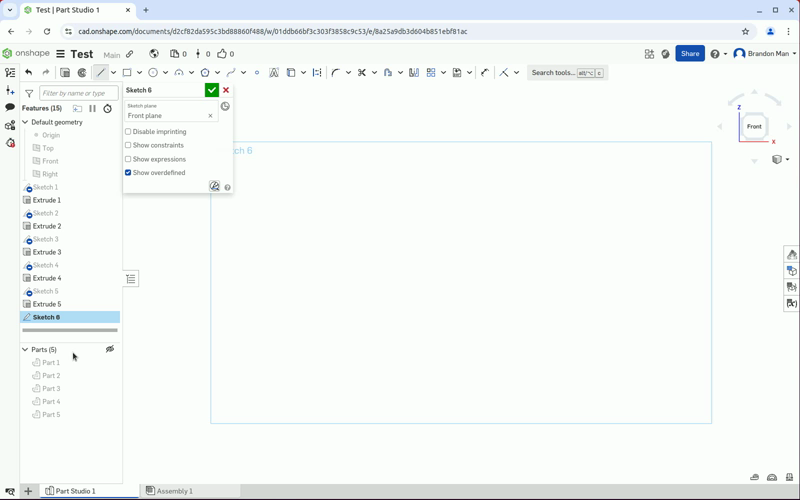
mouse_move(499, 272)
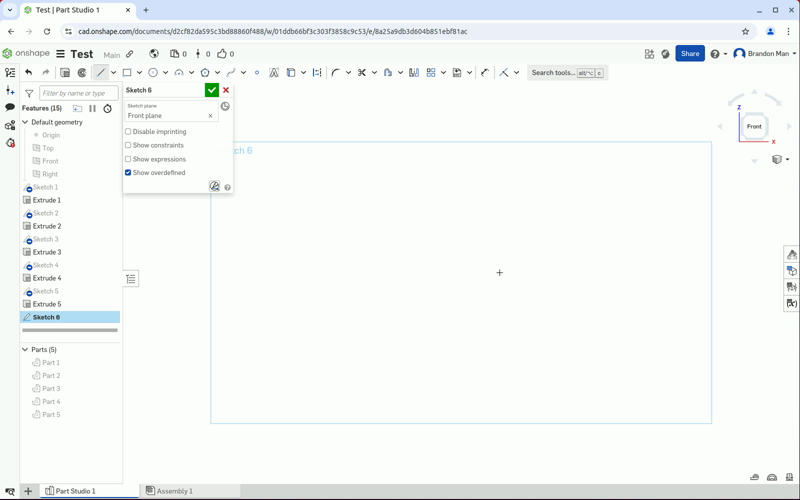
click(499, 272)
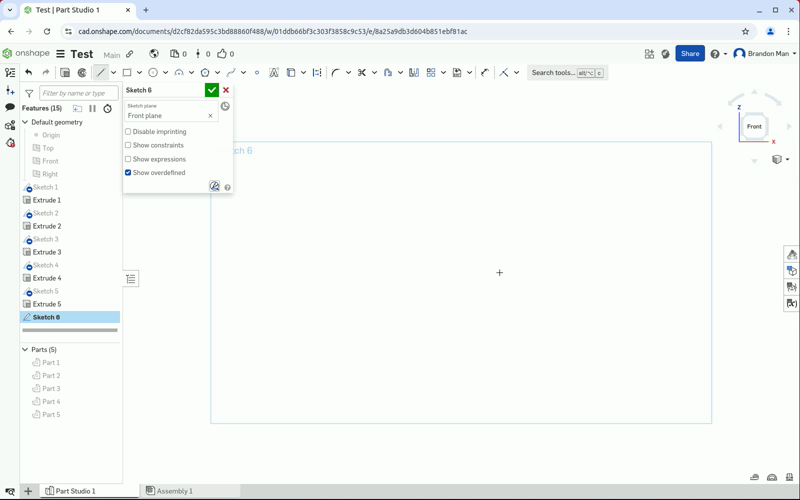
key_up(shift)
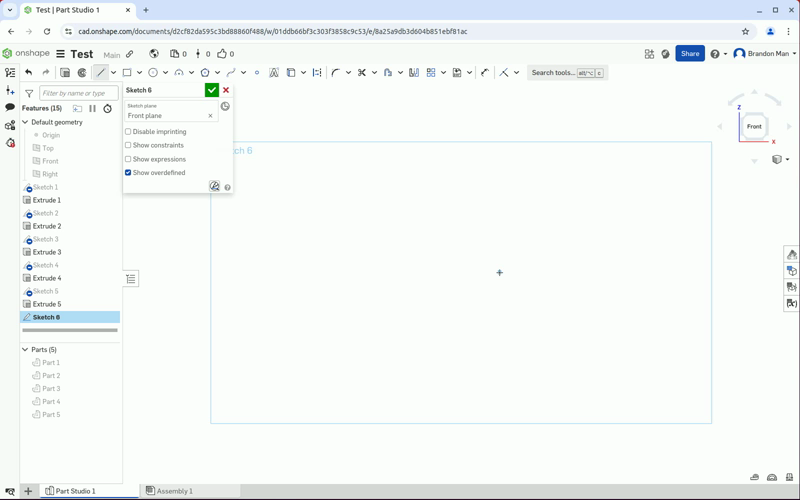
key_down(shift)
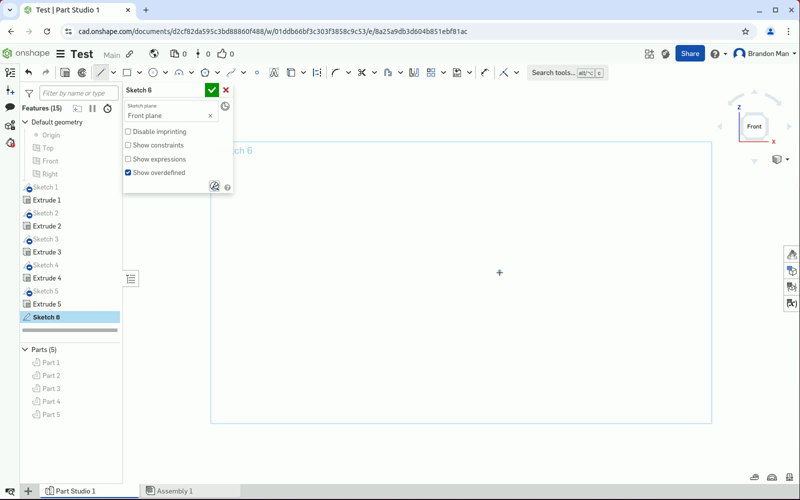
mouse_move(529, 272)
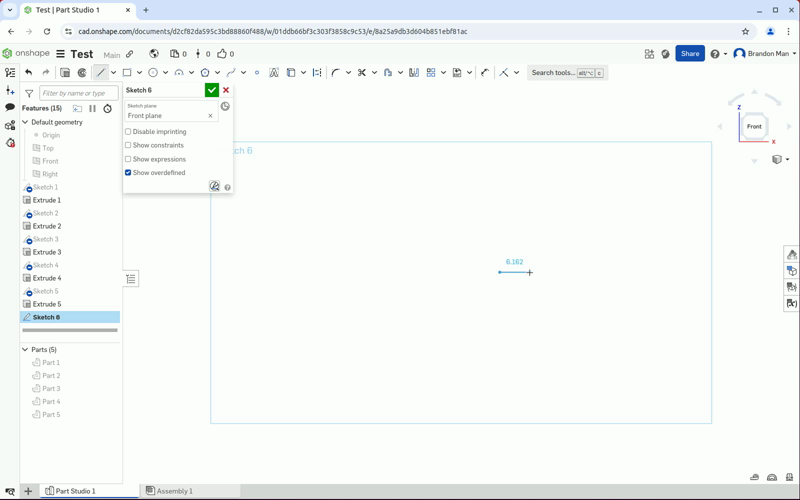
mouse_move(506, 272)
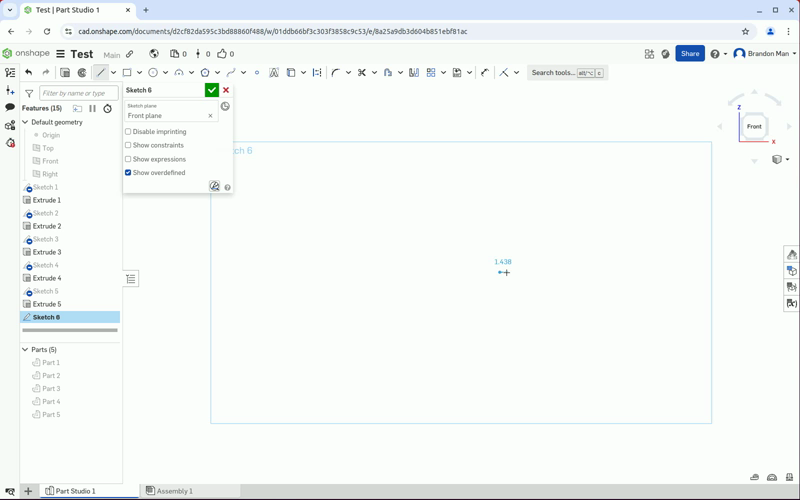
scroll(6)
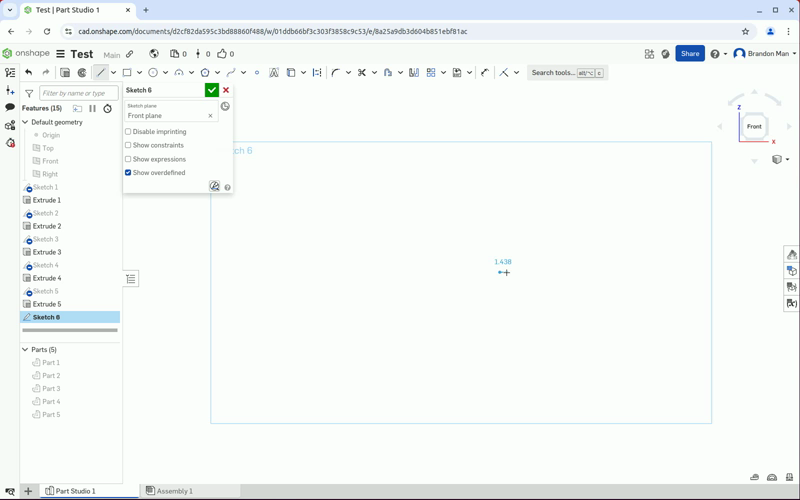
scroll(6)
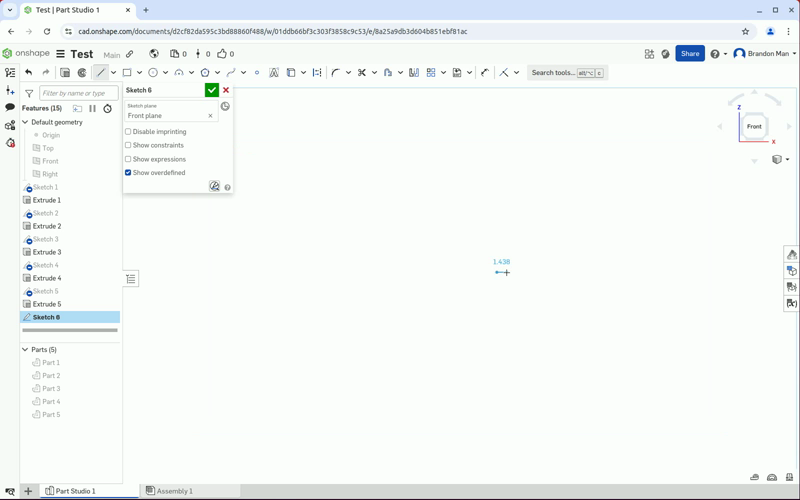
scroll(6)
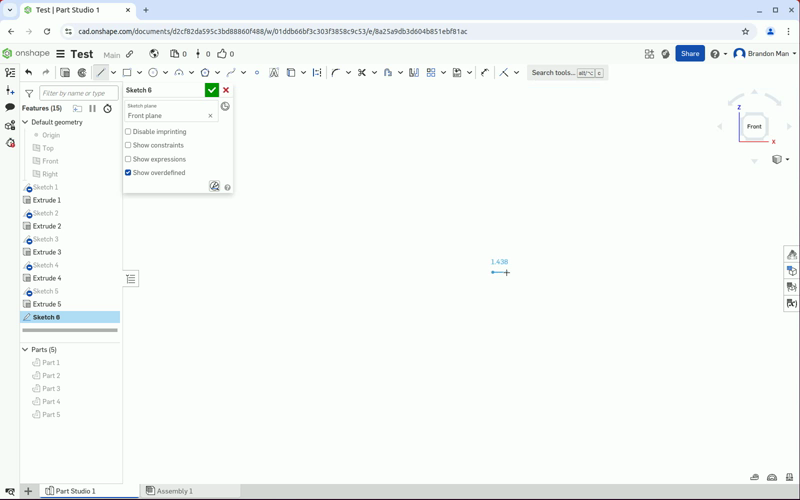
scroll(6)
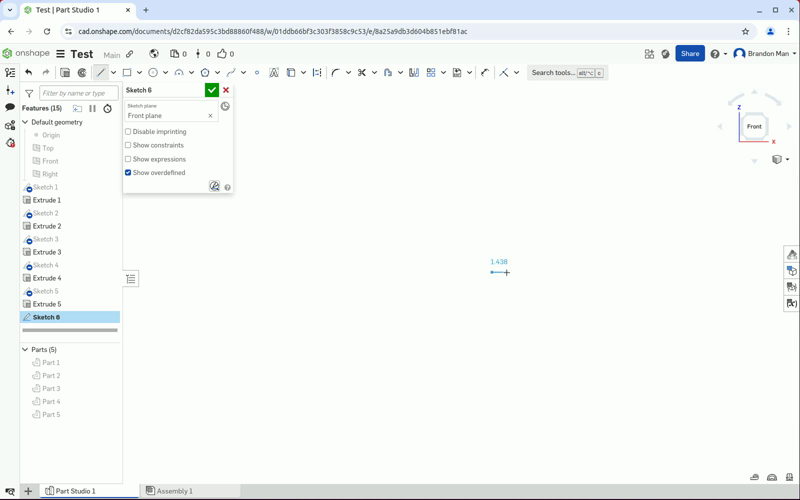
scroll(6)
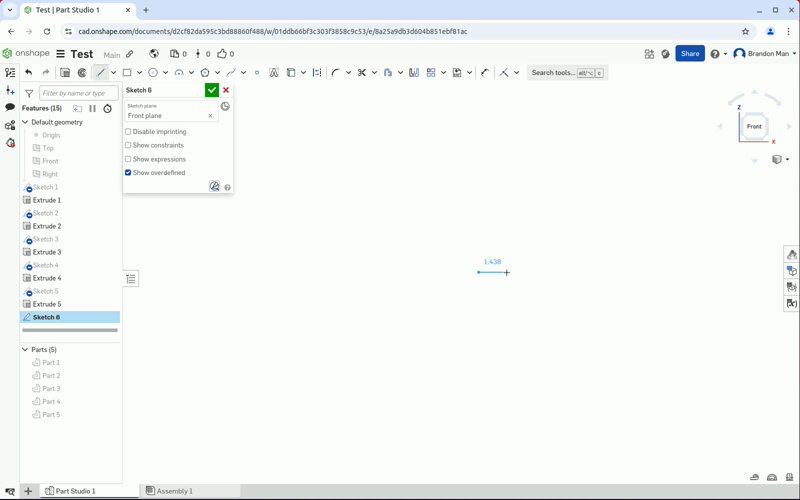
scroll(6)
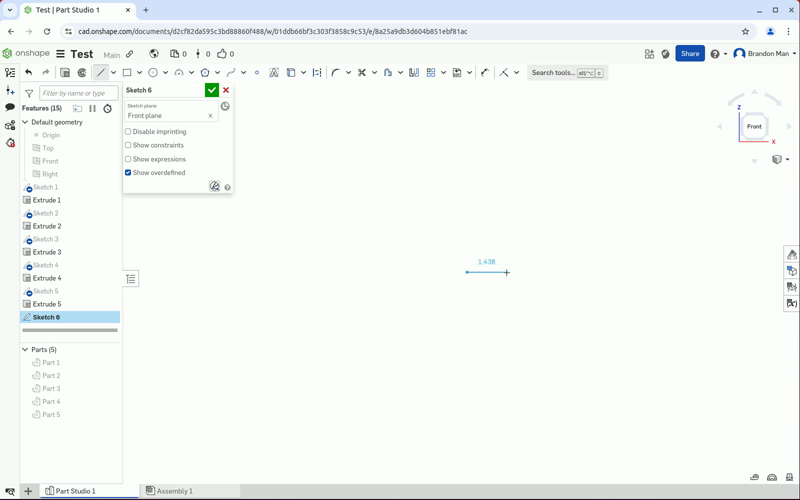
scroll(6)
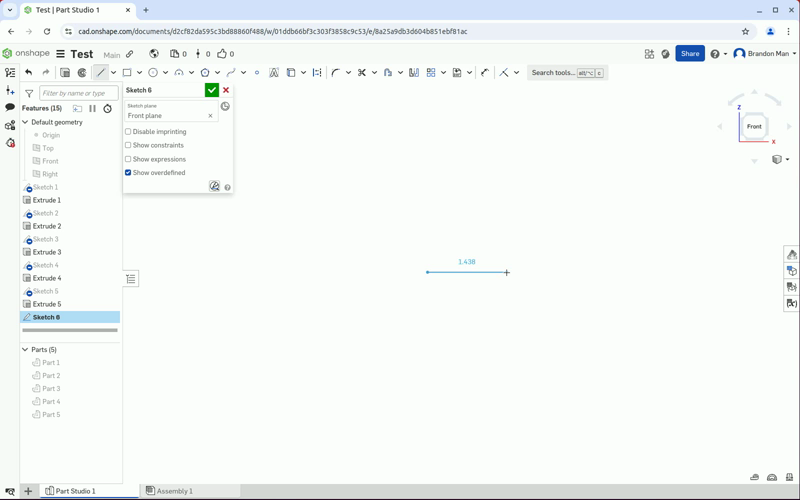
click(506, 272)
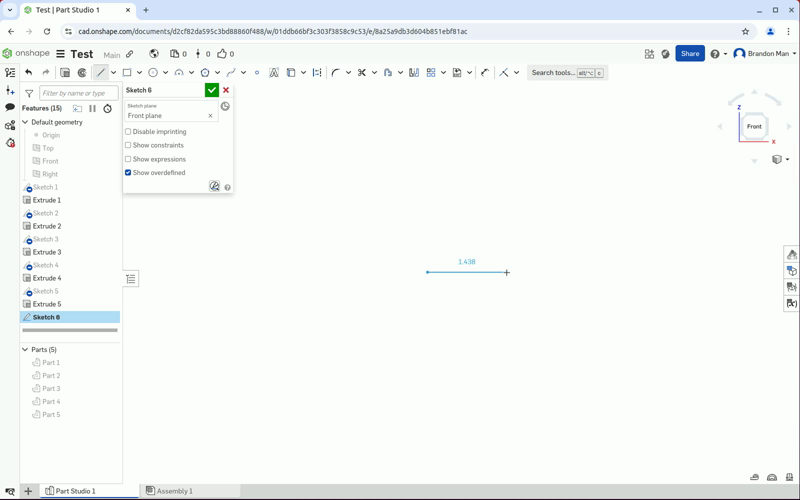
scroll(-6)
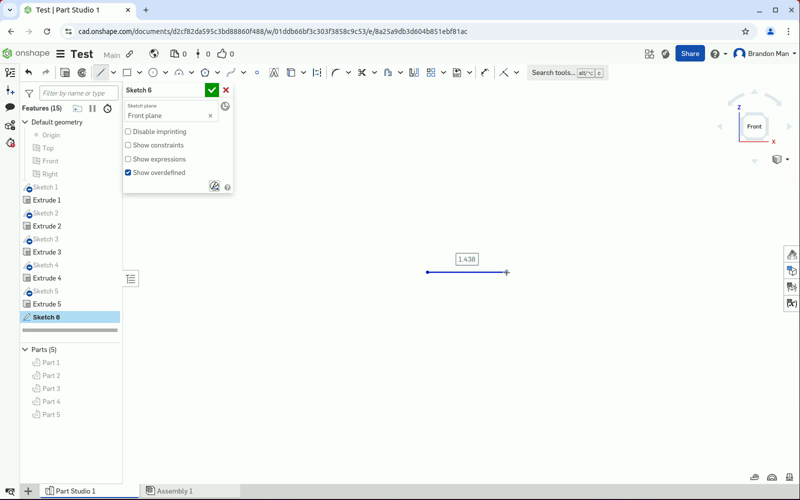
scroll(-6)
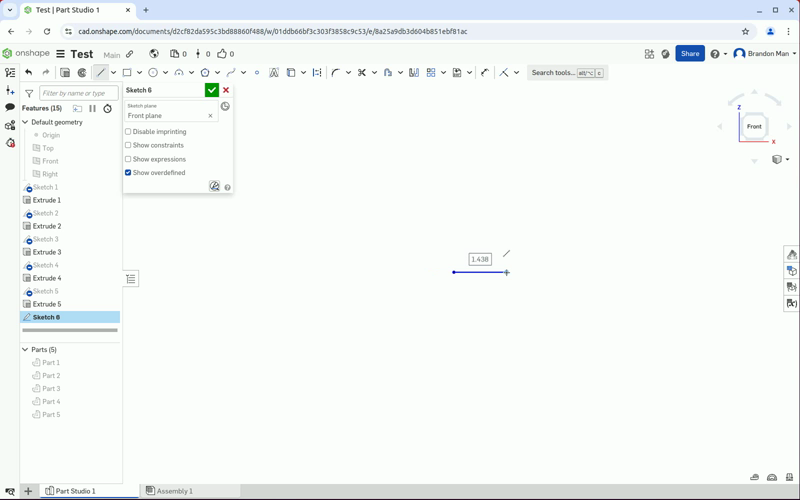
scroll(-6)
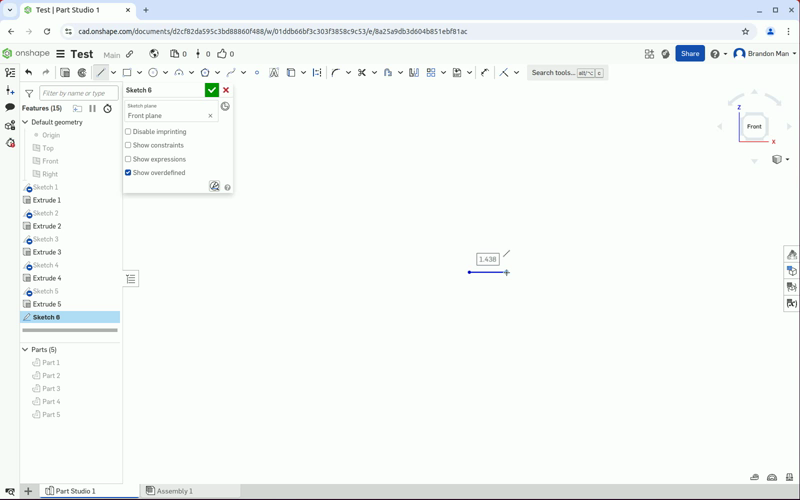
scroll(-6)
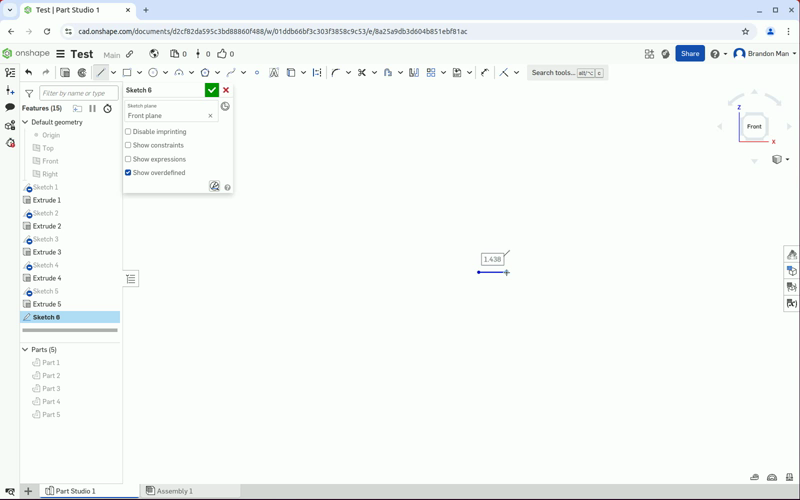
scroll(-6)
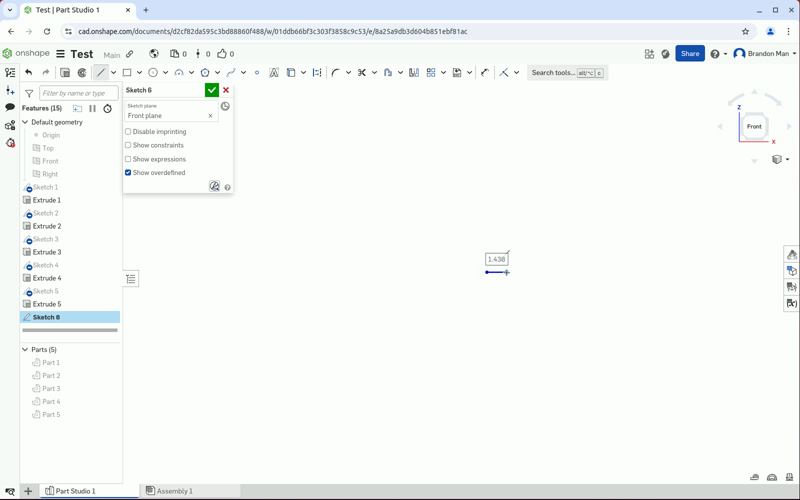
scroll(-6)
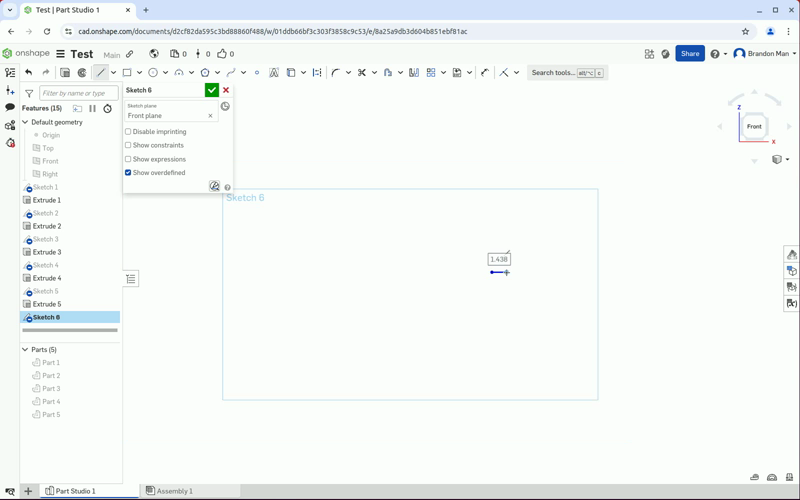
scroll(-6)
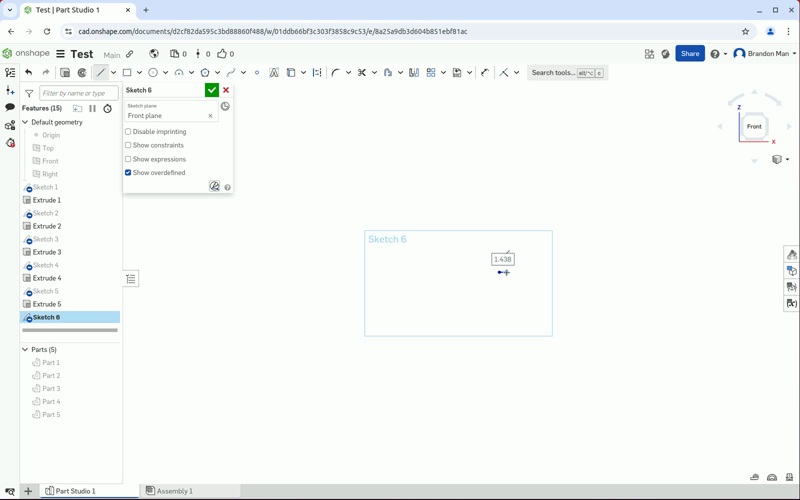
key_up(shift)
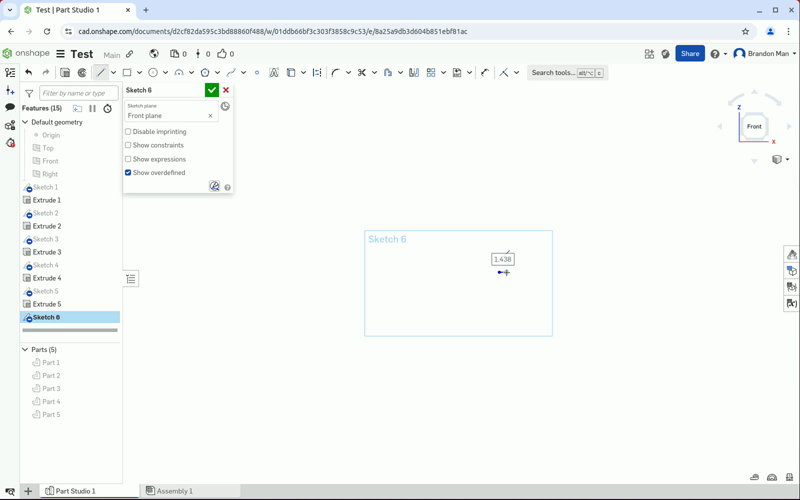
key_down(shift)
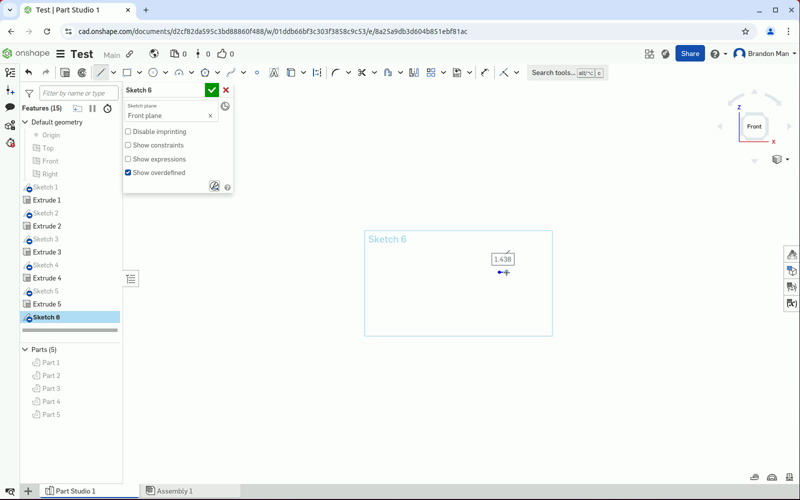
mouse_move(536, 272)
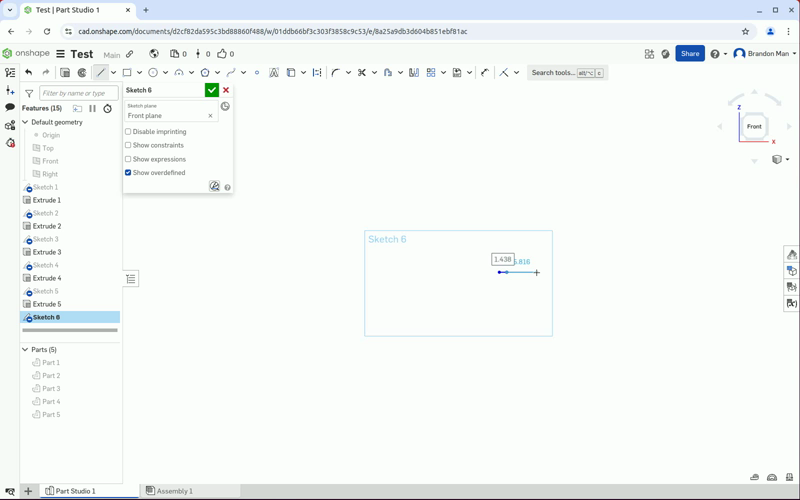
mouse_move(506, 239)
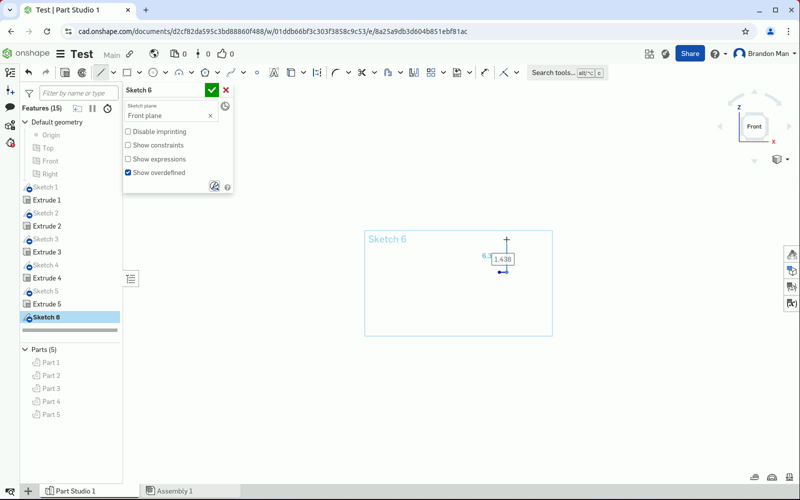
click(506, 239)
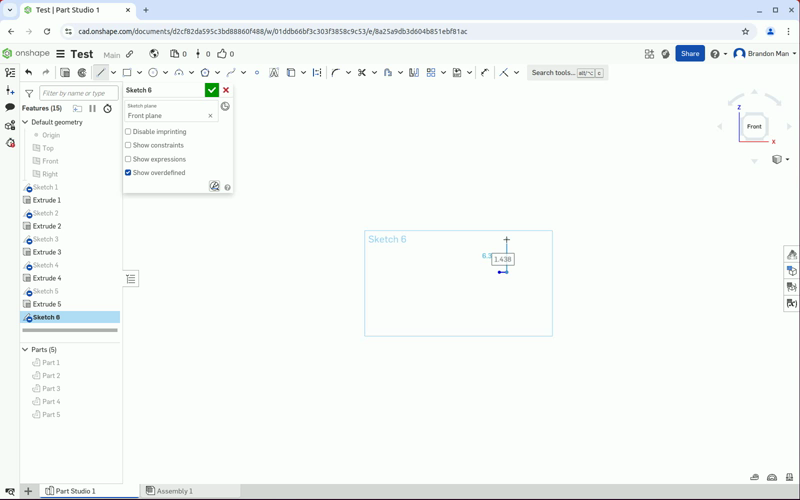
key_up(shift)
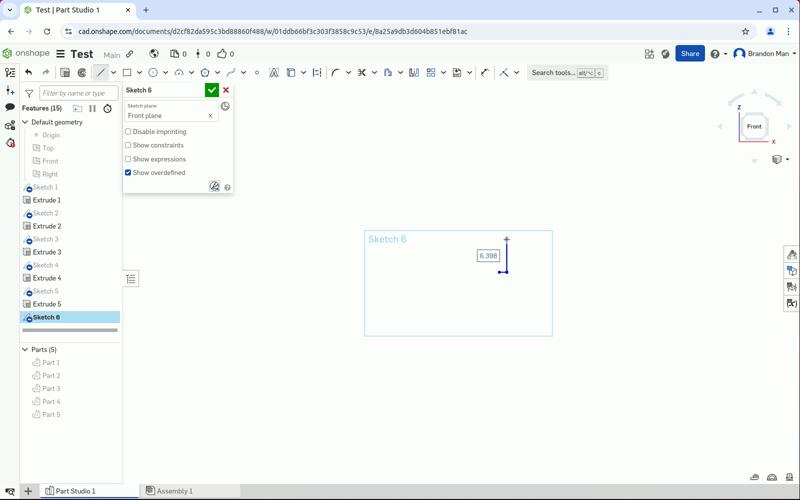
key(esc)
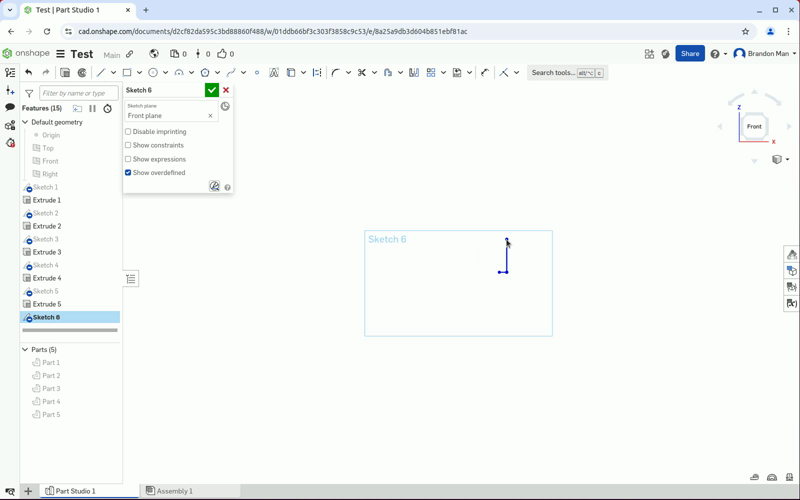
key(a)
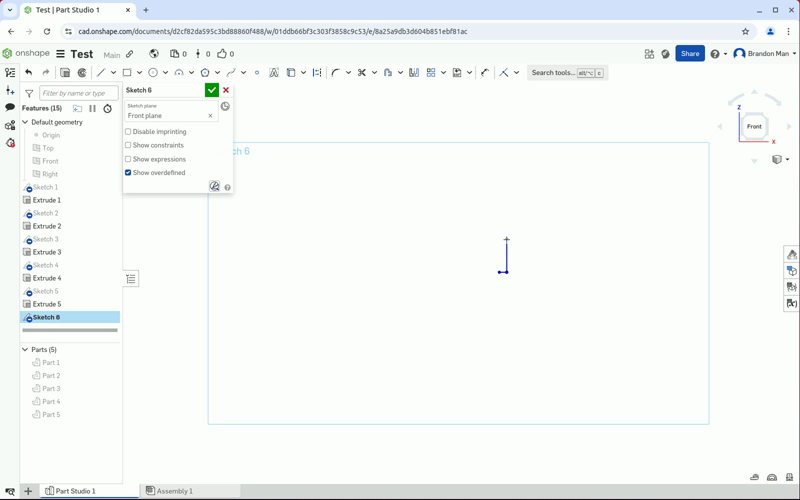
mouse_move(506, 239)
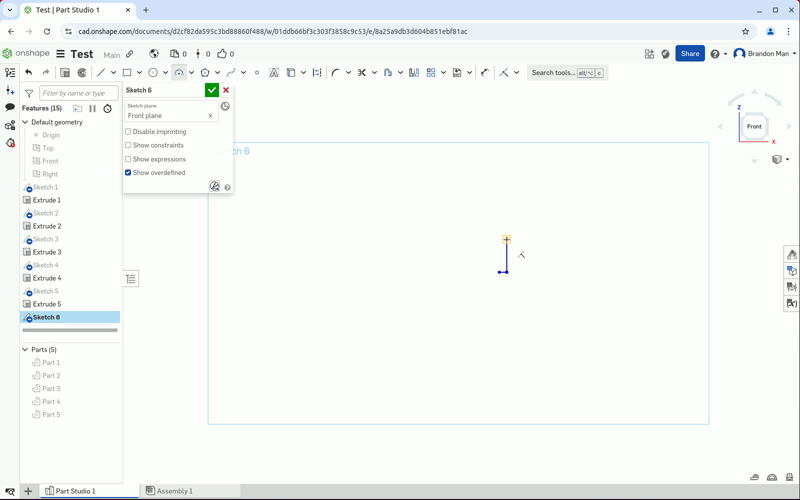
click(506, 239)
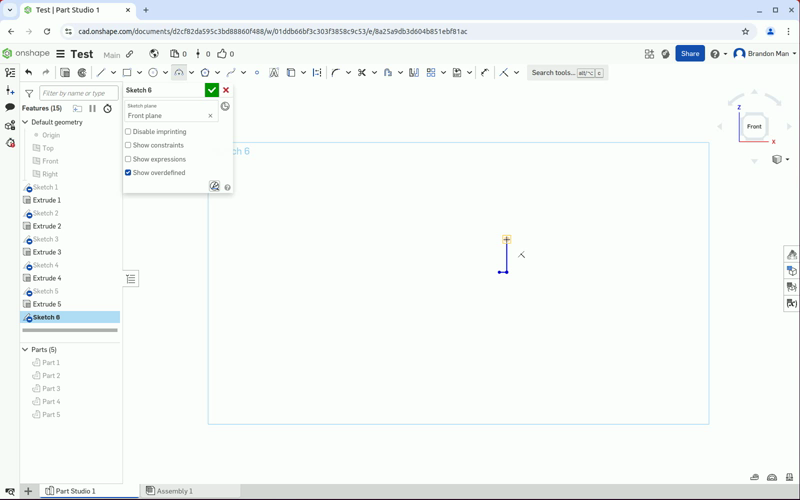
key_down(shift)
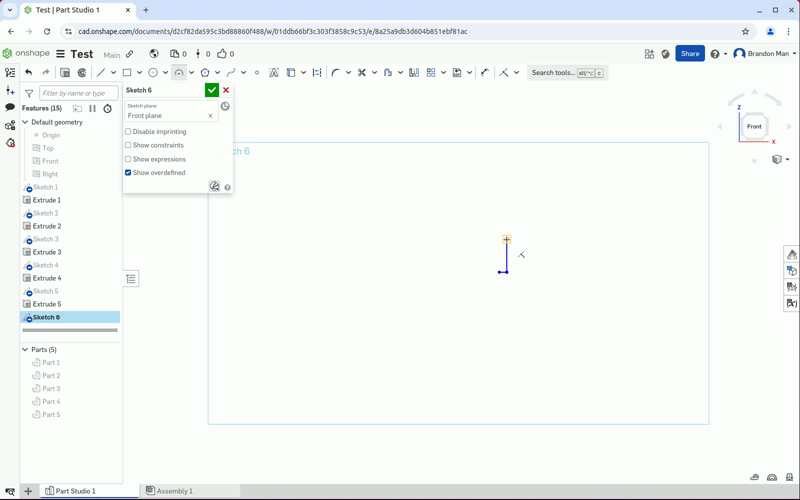
mouse_move(516, 223)
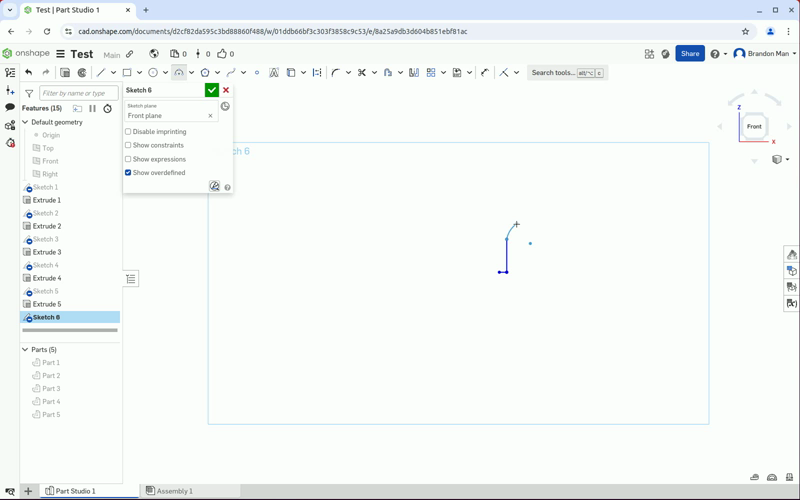
click(516, 223)
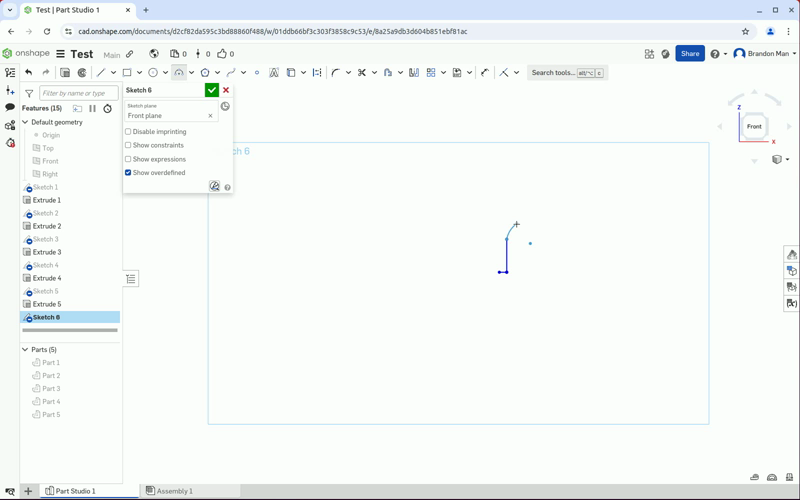
mouse_move(509, 230)
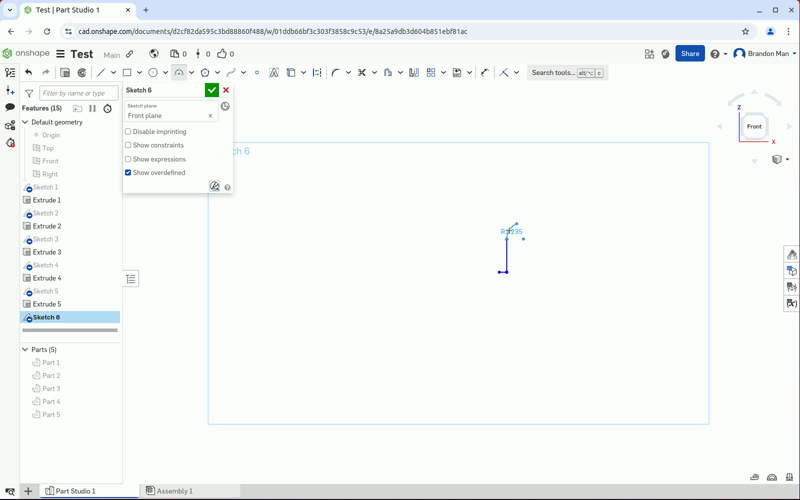
click(509, 230)
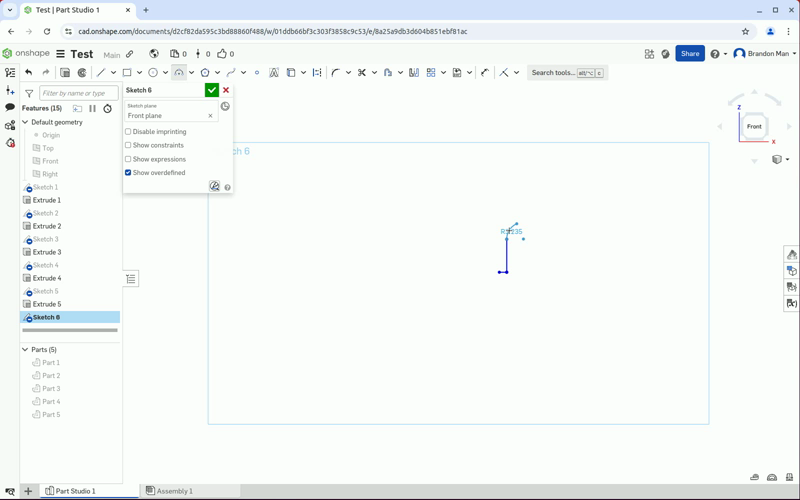
key_up(shift)
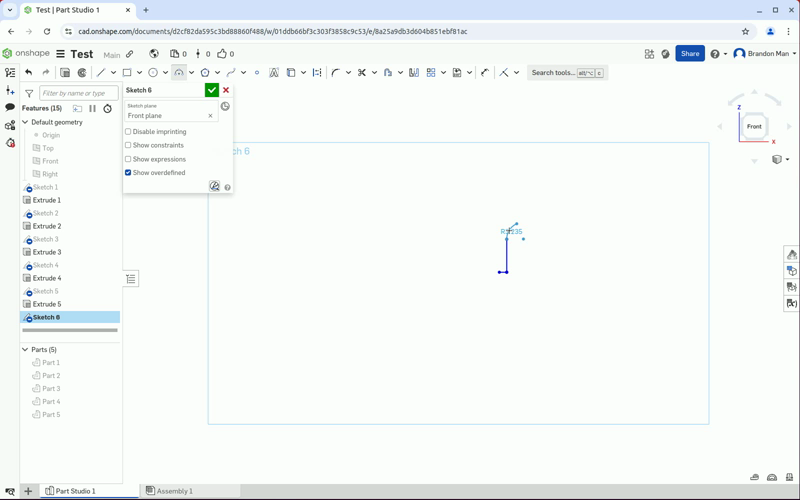
key(esc)
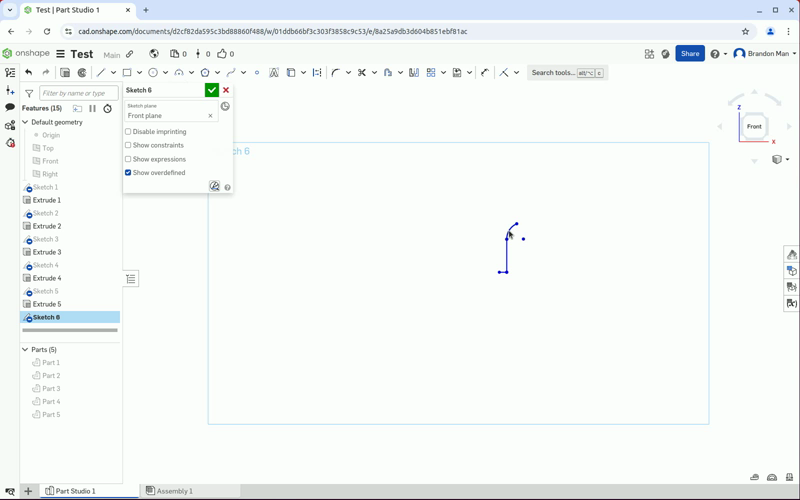
key(l)
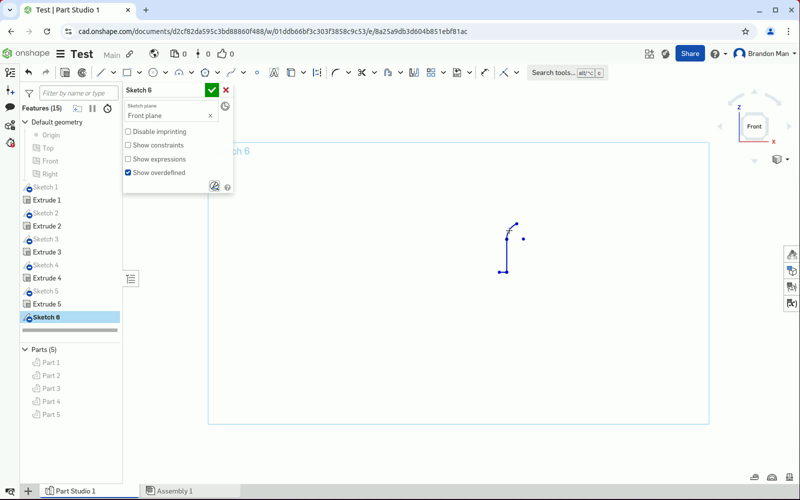
mouse_move(516, 223)
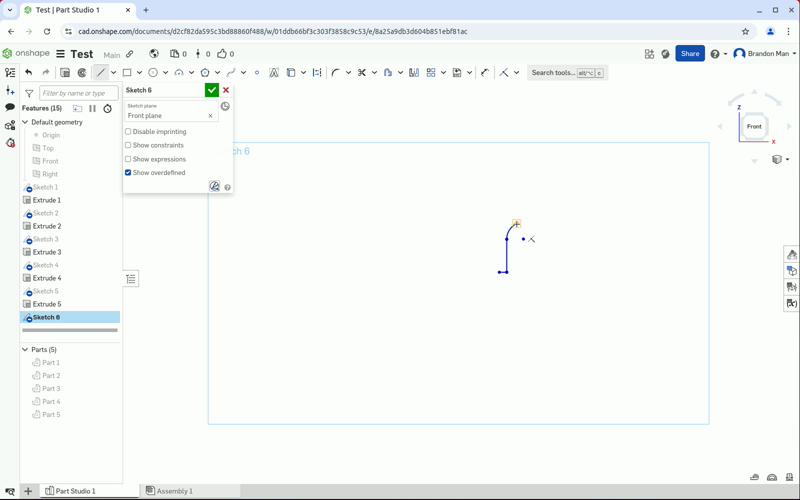
click(516, 223)
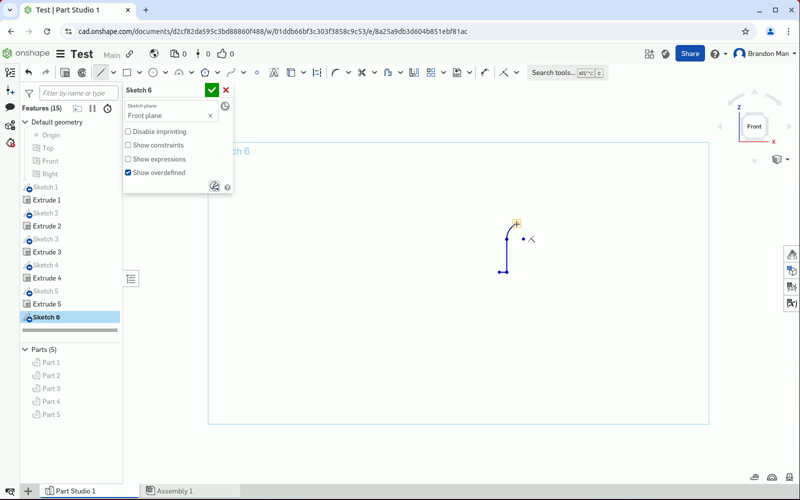
key_down(shift)
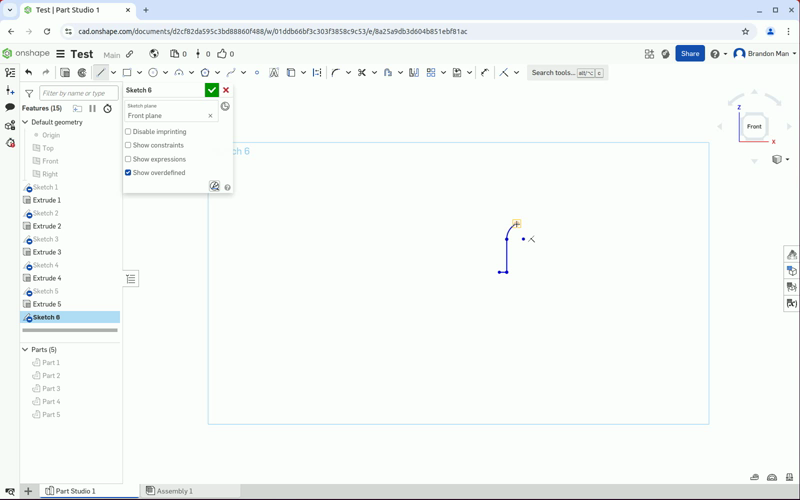
mouse_move(546, 223)
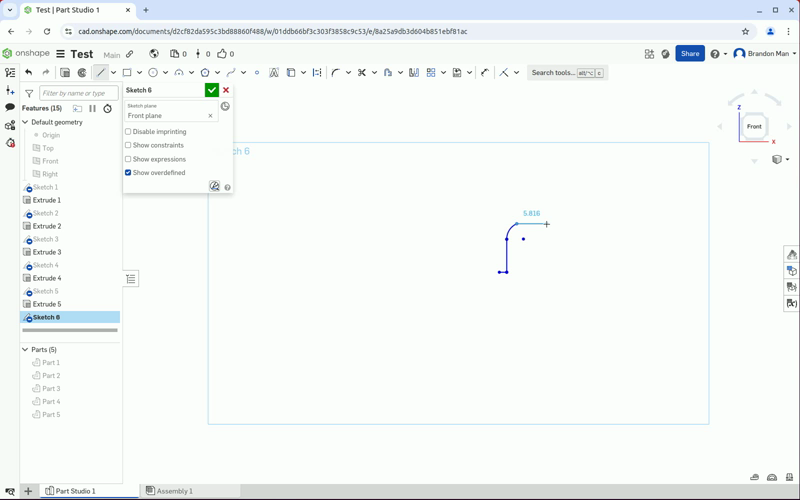
mouse_move(516, 215)
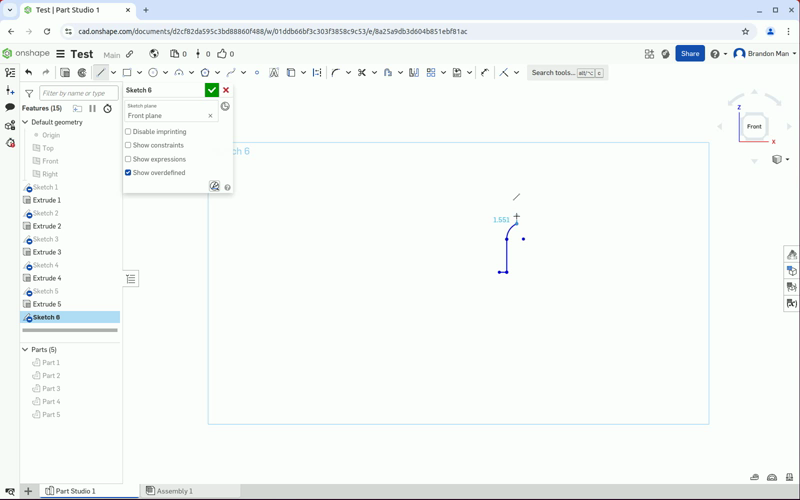
click(516, 215)
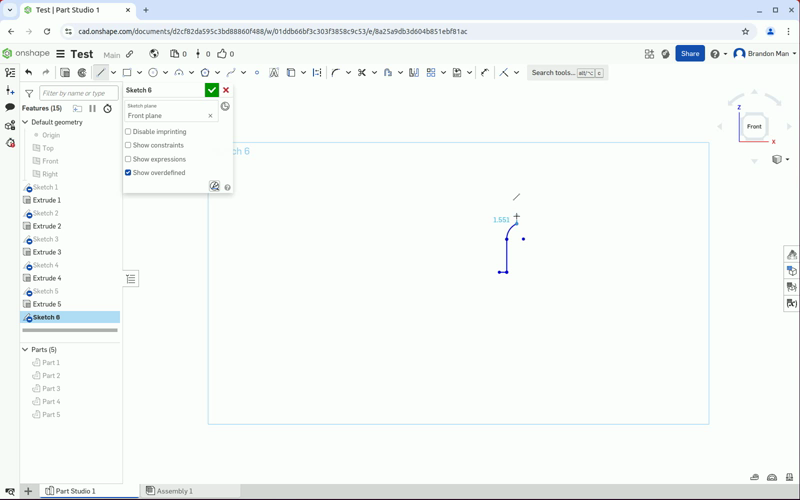
key_up(shift)
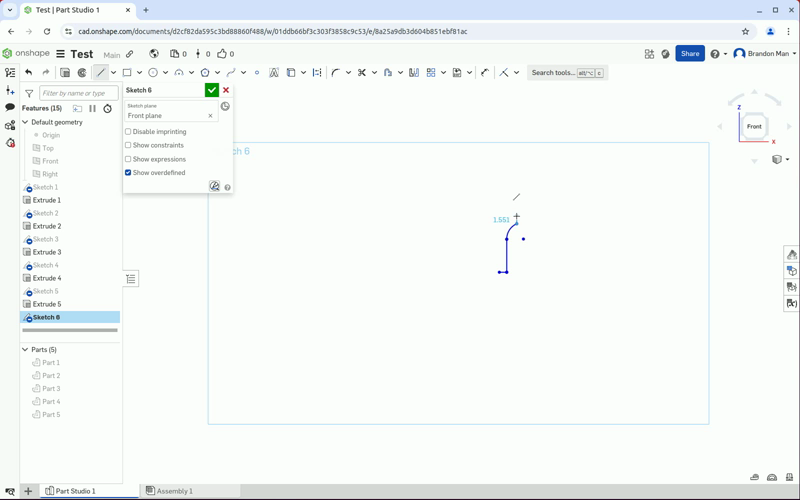
key(esc)
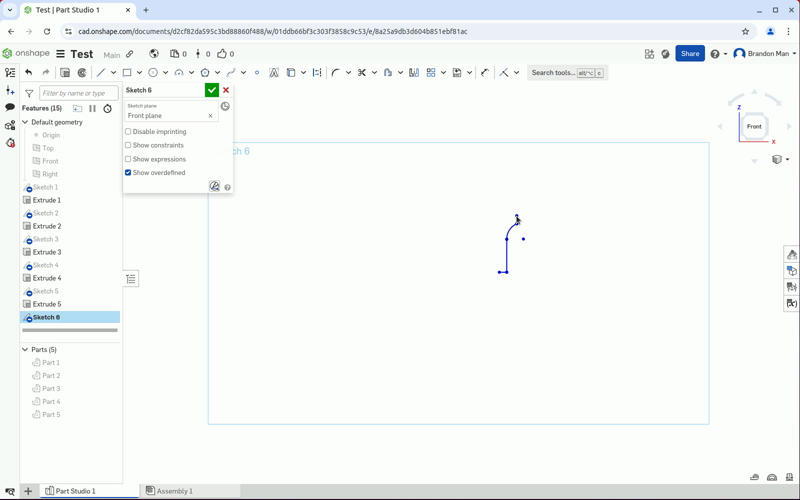
key(a)
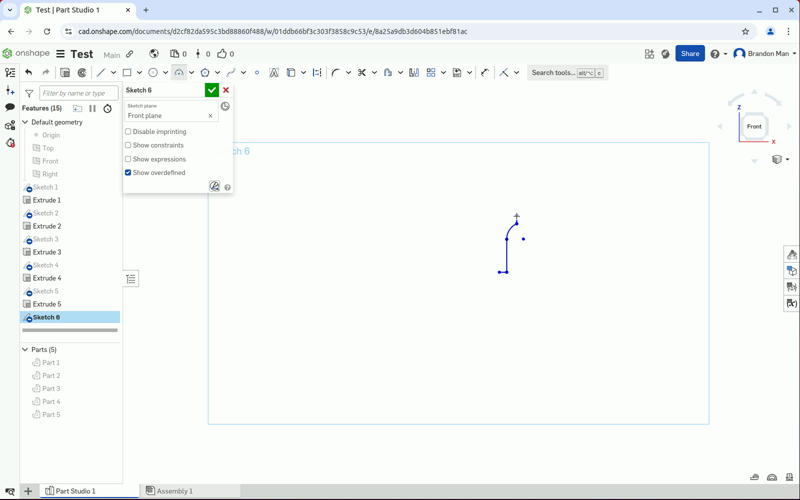
mouse_move(516, 215)
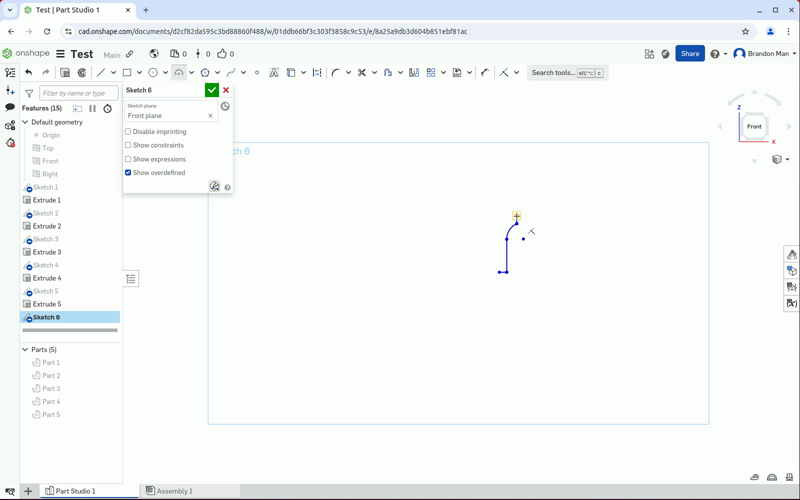
click(516, 215)
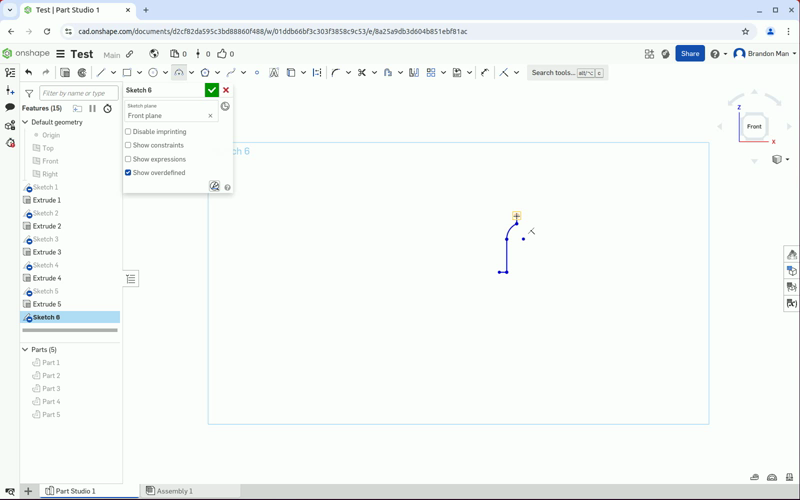
key_down(shift)
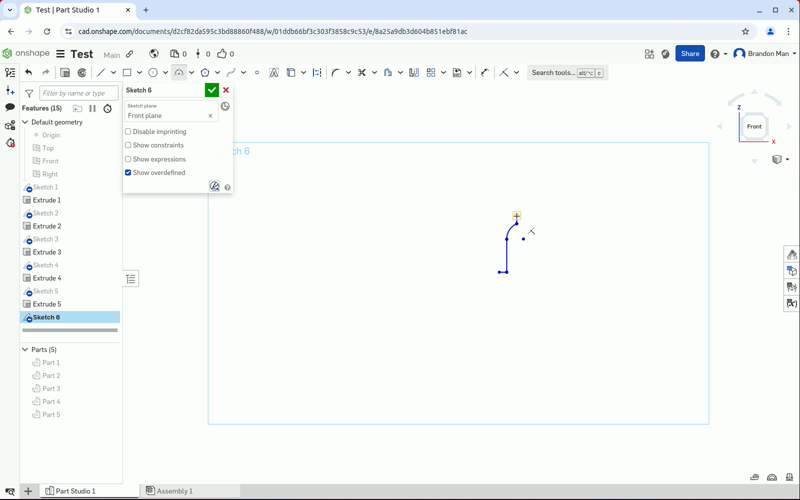
mouse_move(499, 239)
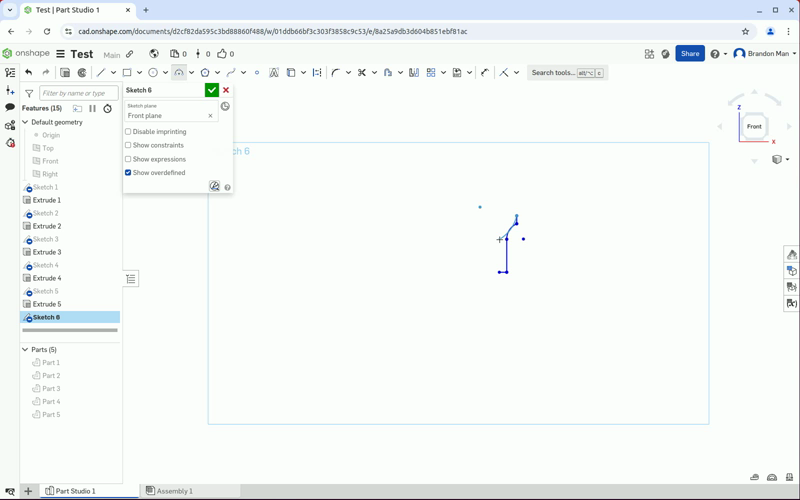
click(499, 239)
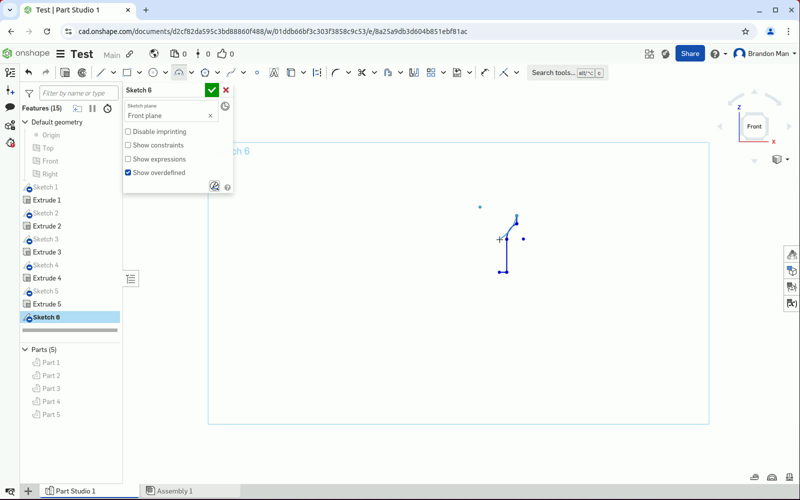
mouse_move(504, 224)
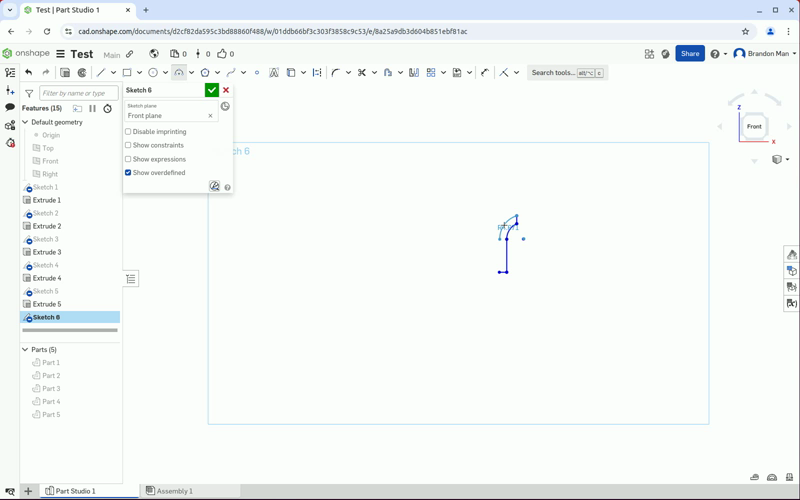
click(504, 224)
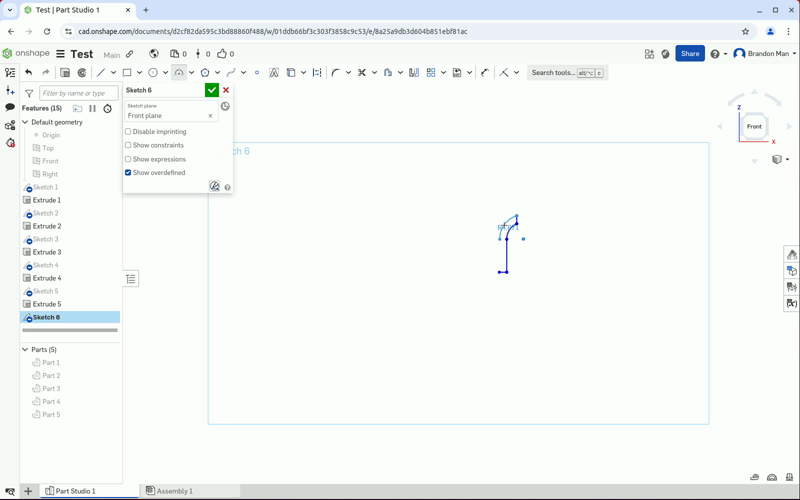
key_up(shift)
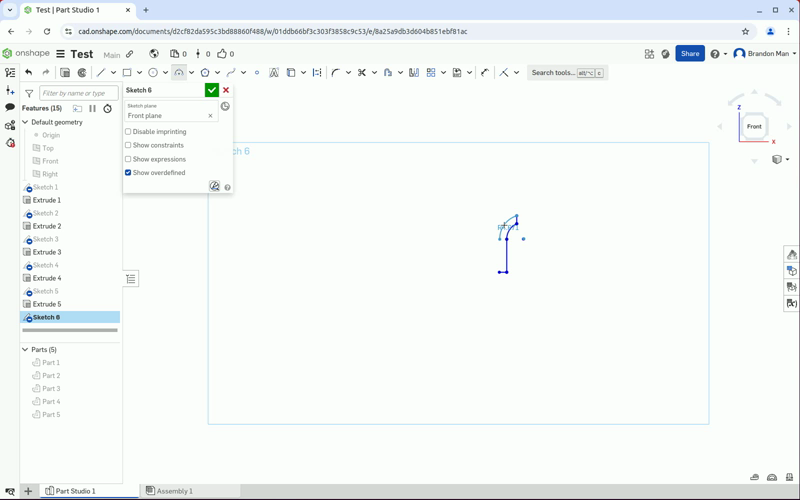
key(esc)
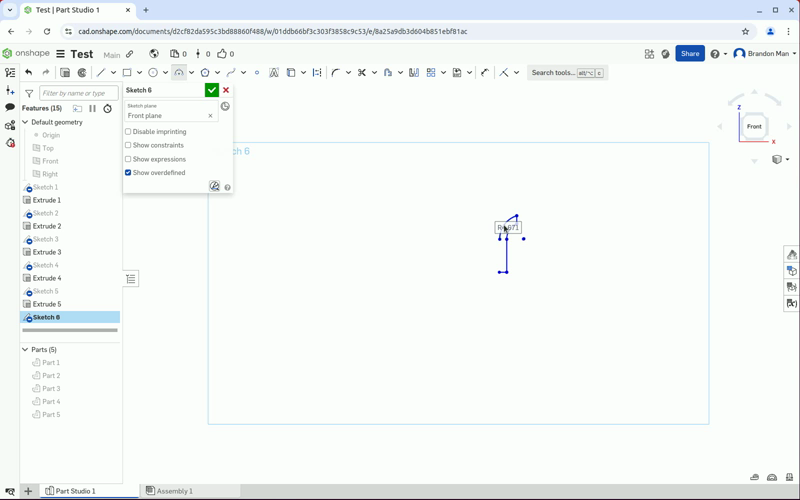
key(l)
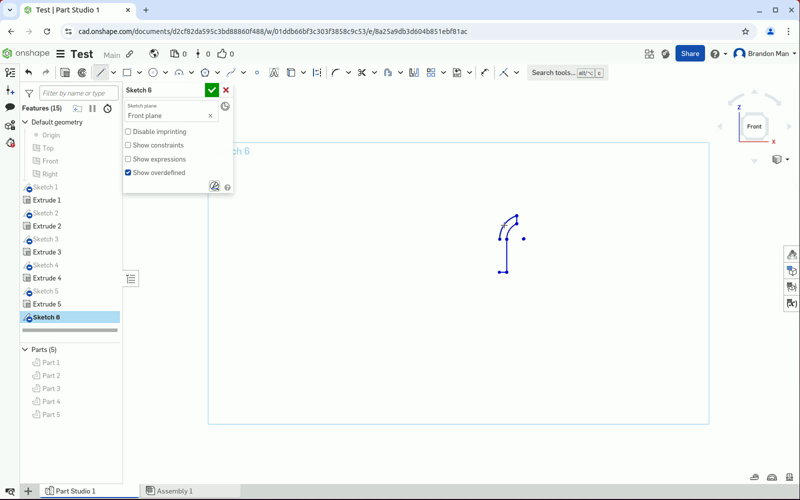
mouse_move(499, 239)
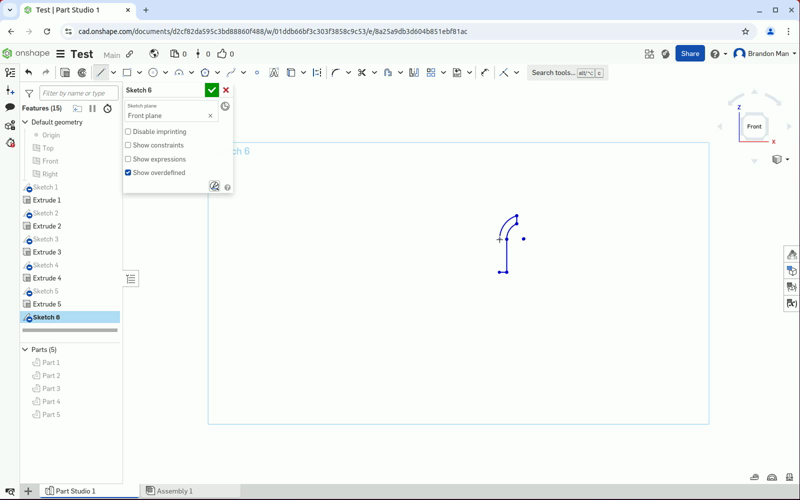
click(499, 239)
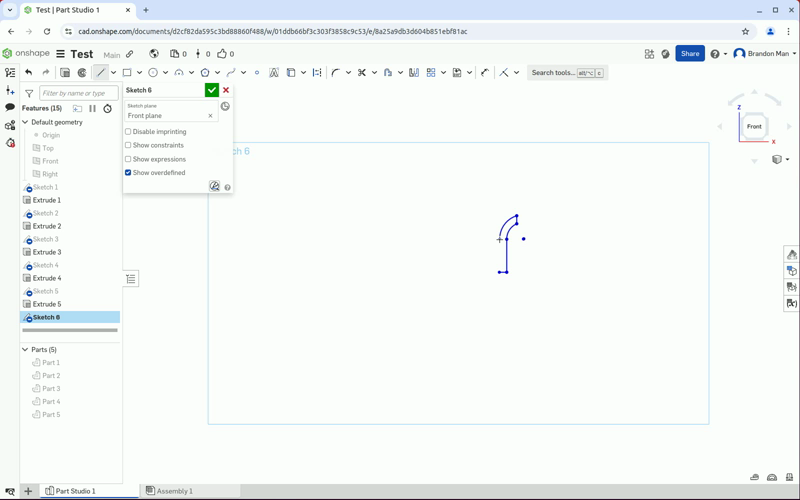
mouse_move(529, 239)
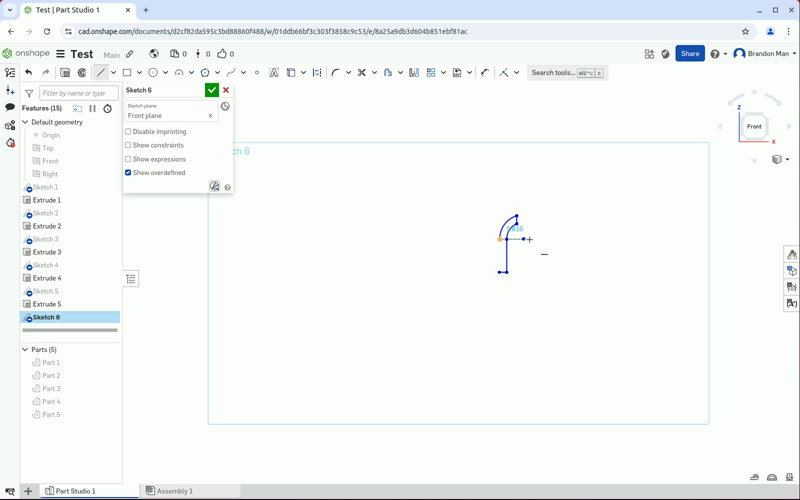
key_down(shift)
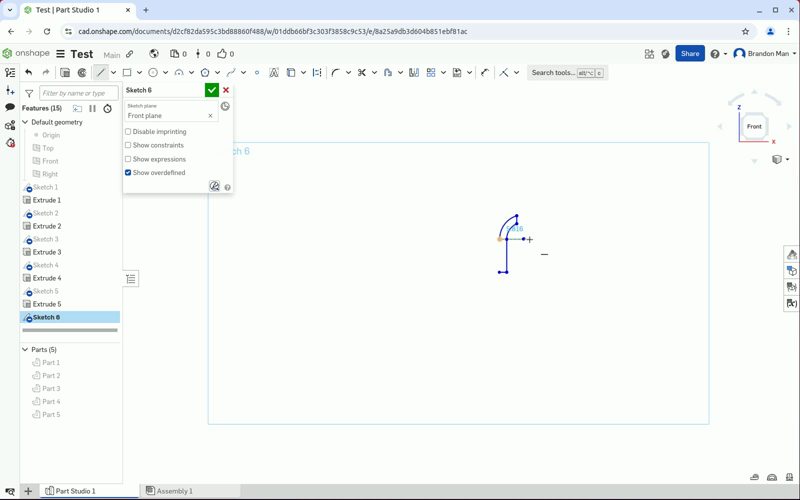
mouse_move(499, 272)
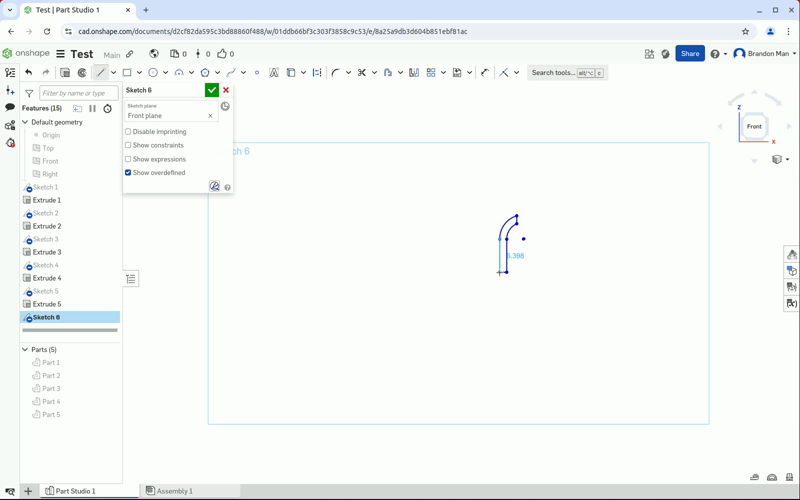
key_up(shift)
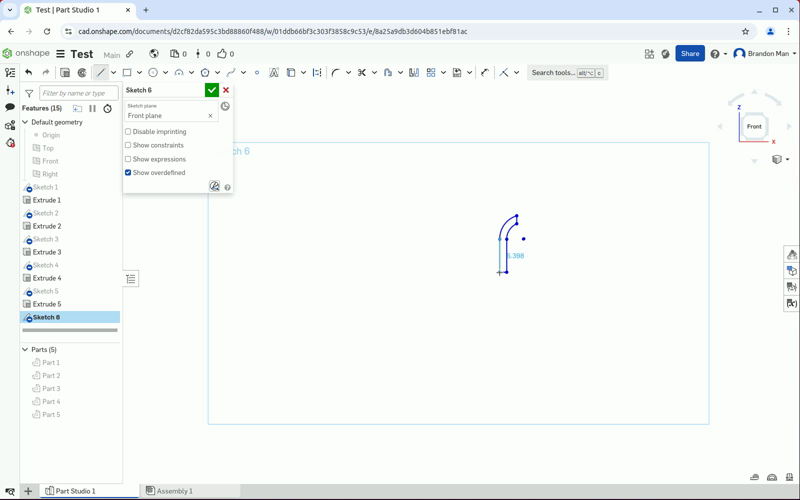
click(499, 272)
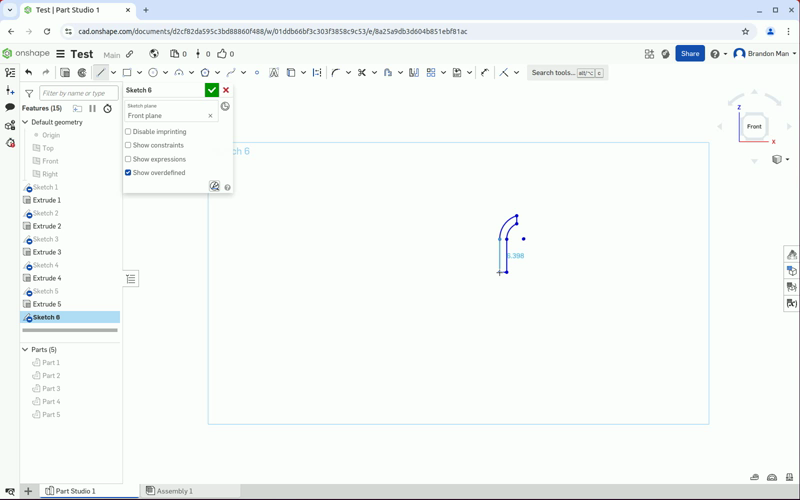
key(esc)
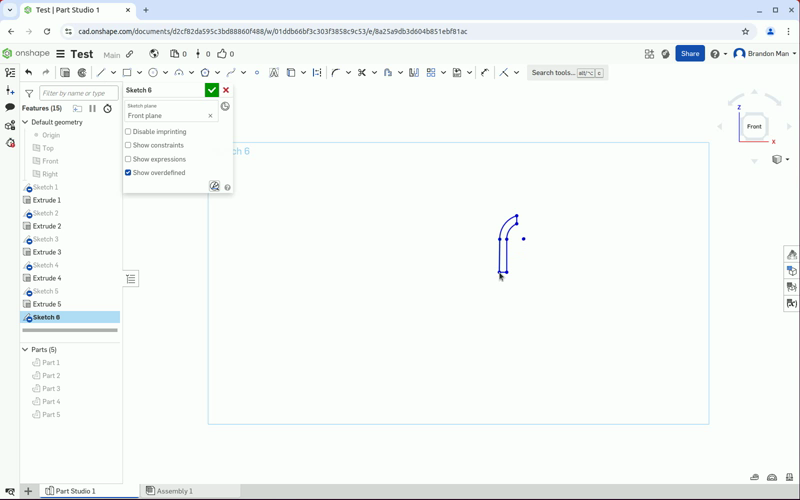
mouse_move(499, 263)
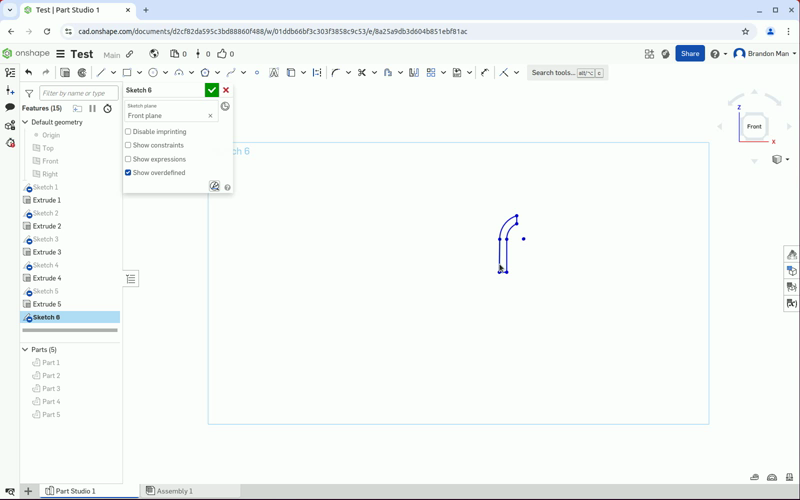
scroll(6)
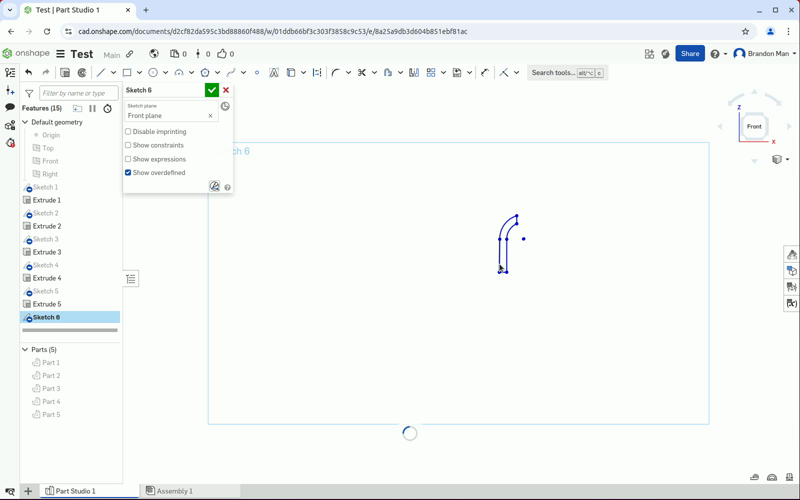
scroll(6)
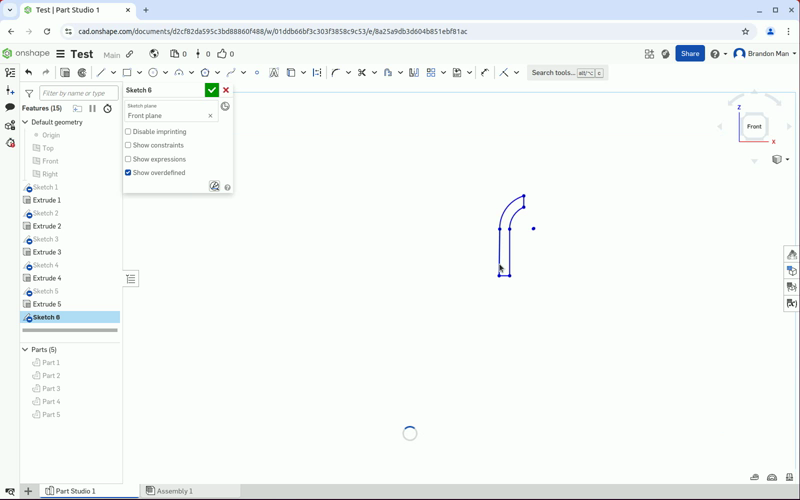
scroll(6)
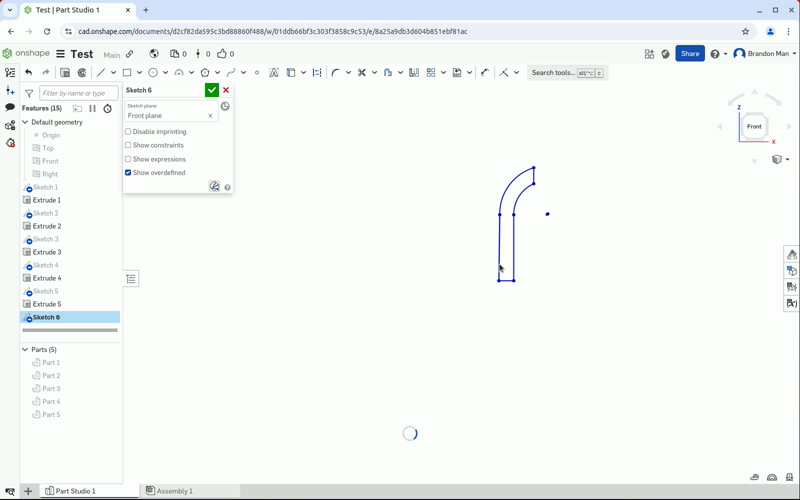
scroll(6)
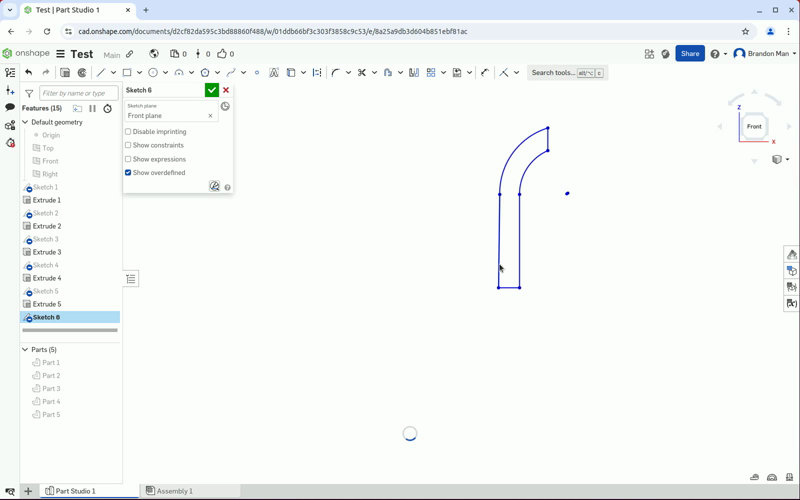
scroll(6)
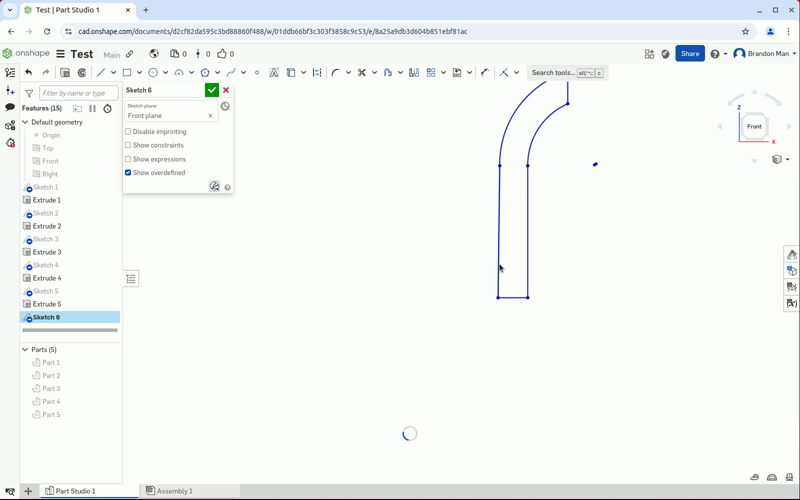
scroll(6)
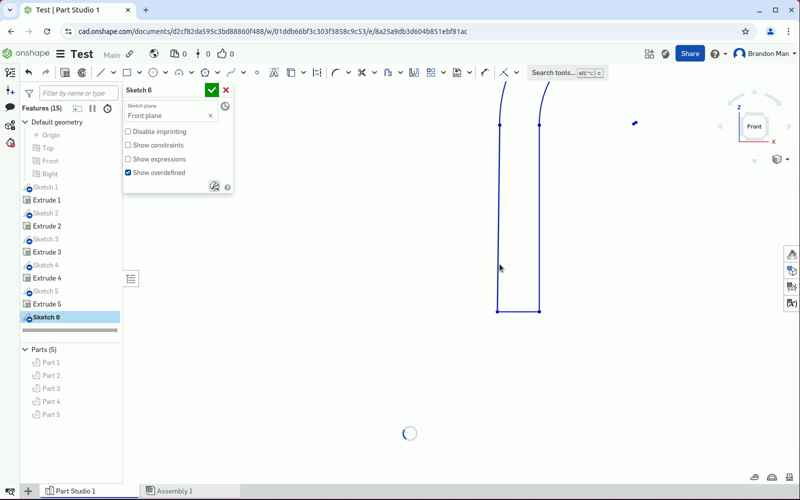
scroll(6)
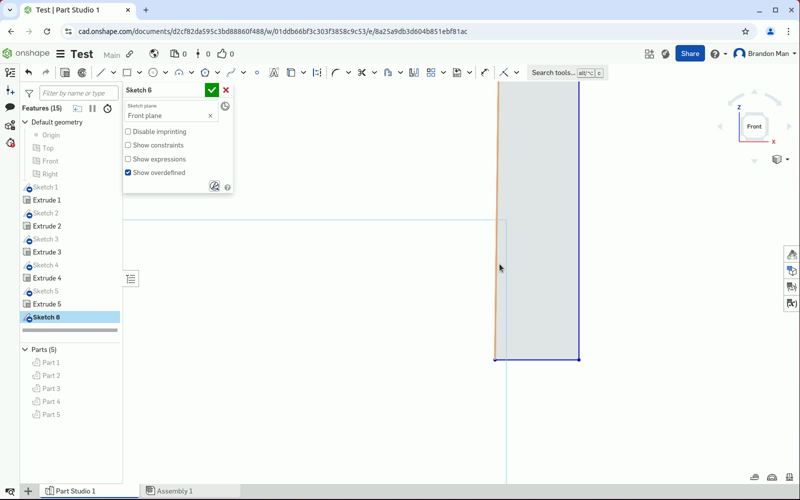
click(499, 263)
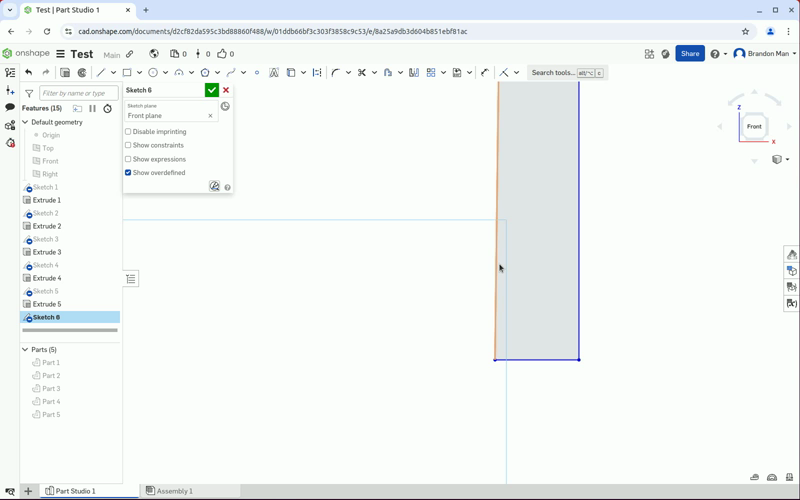
scroll(-6)
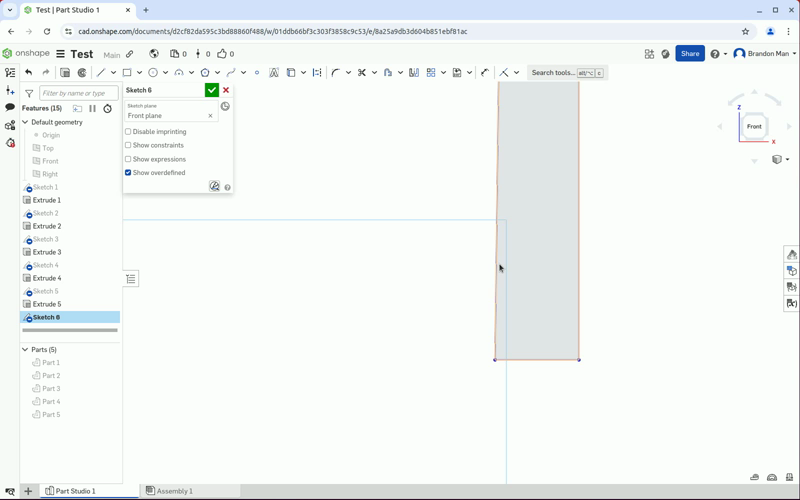
scroll(-6)
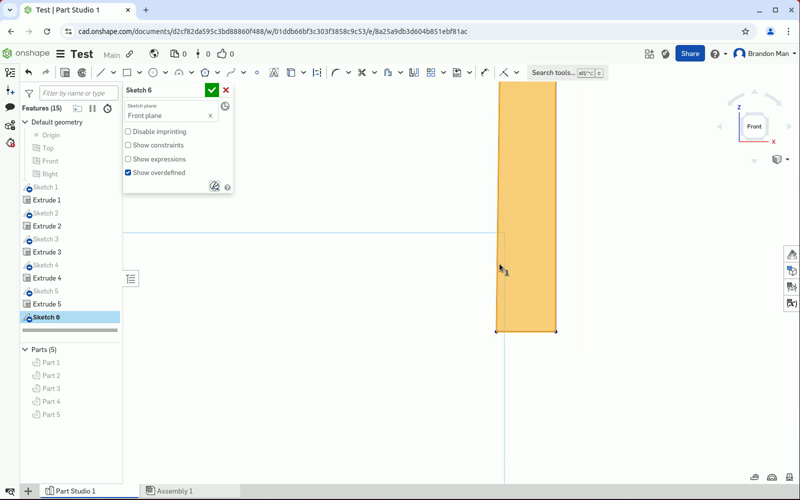
scroll(-6)
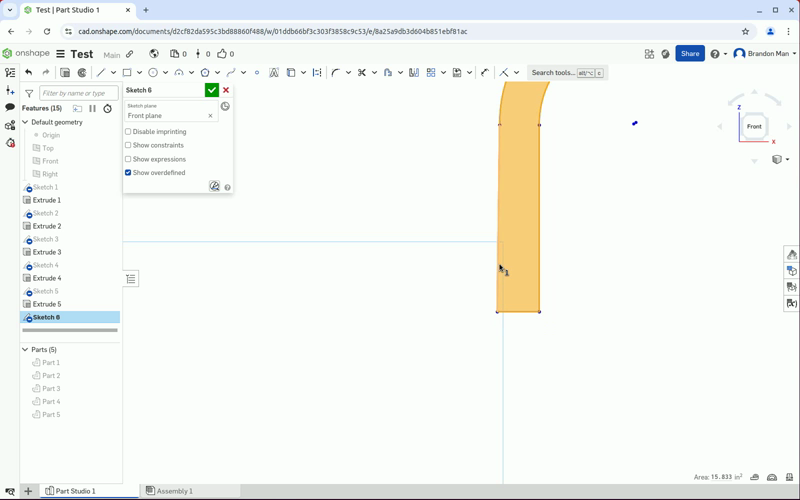
scroll(-6)
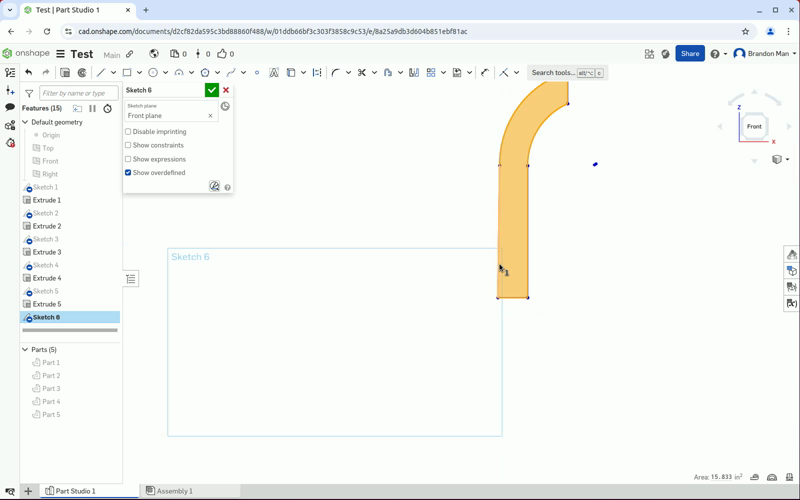
scroll(-6)
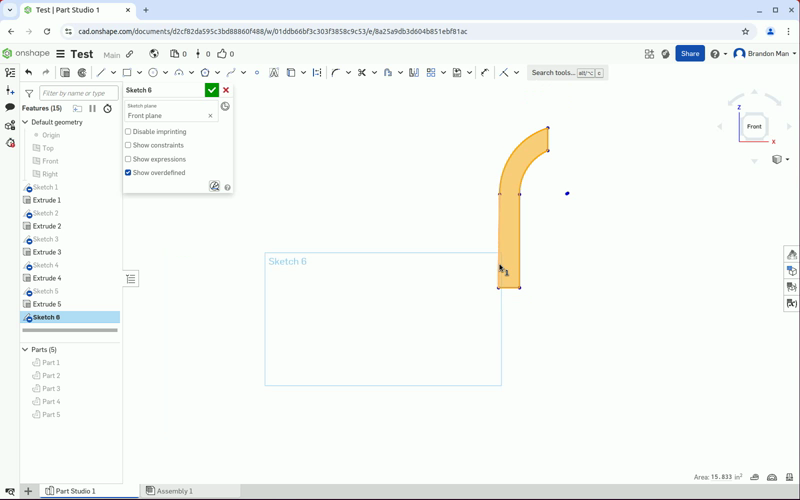
scroll(-6)
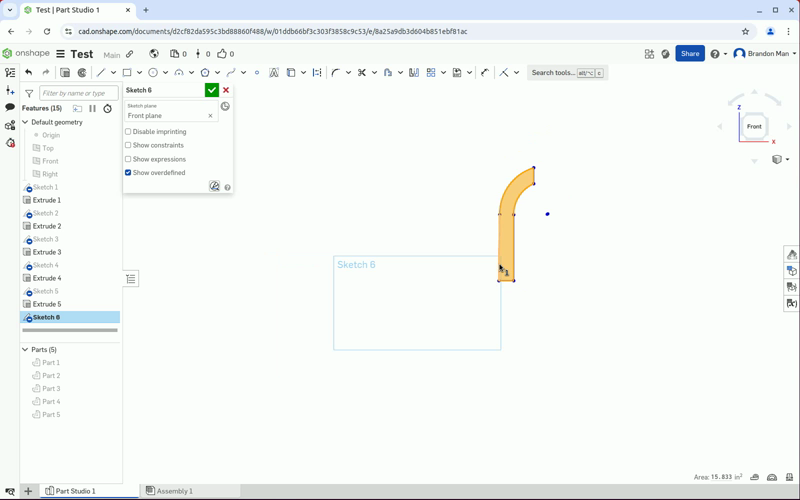
scroll(-6)
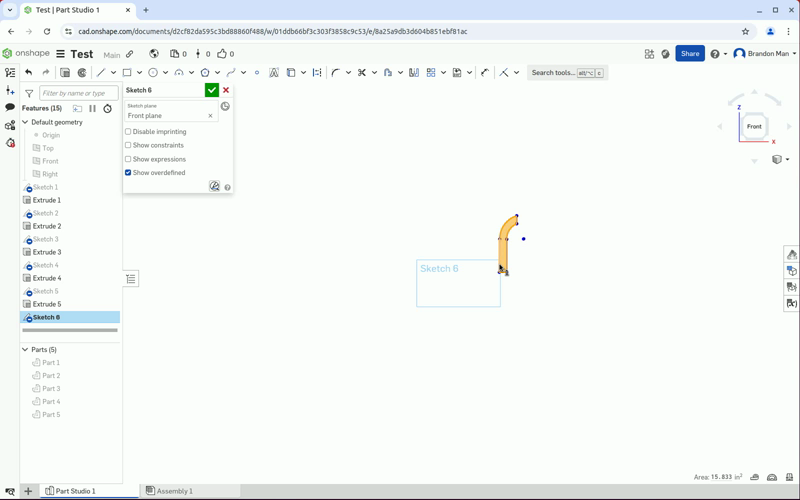
mouse_move(73, 352)
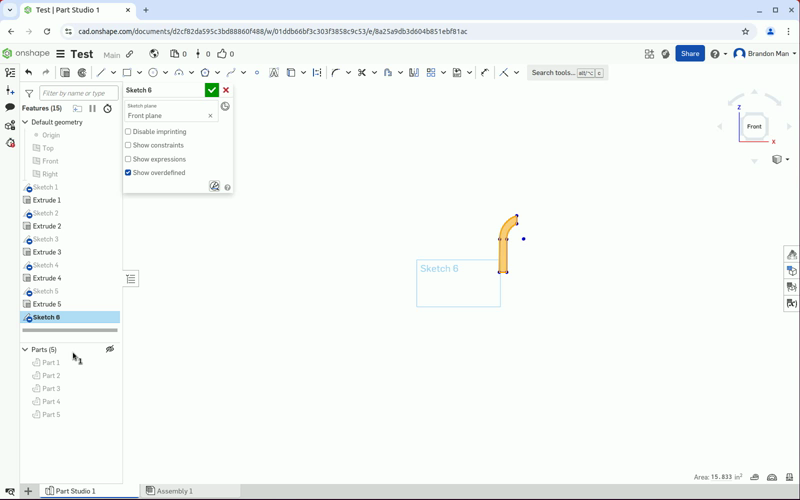
key(shift+y)
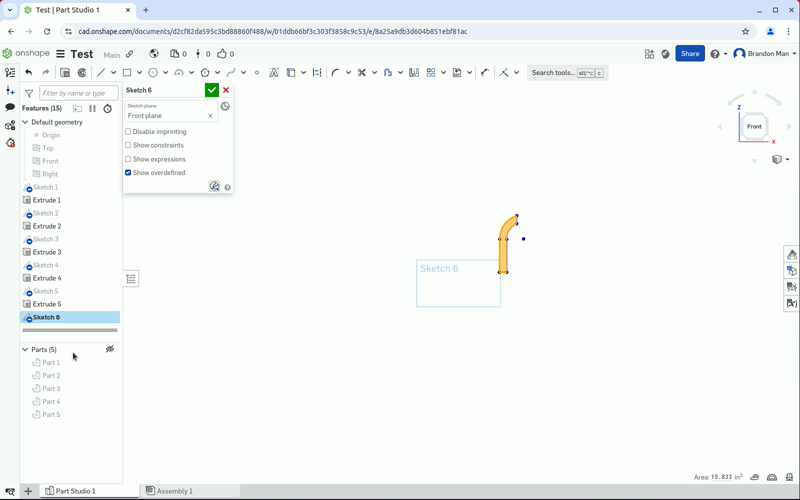
key(shift+e)
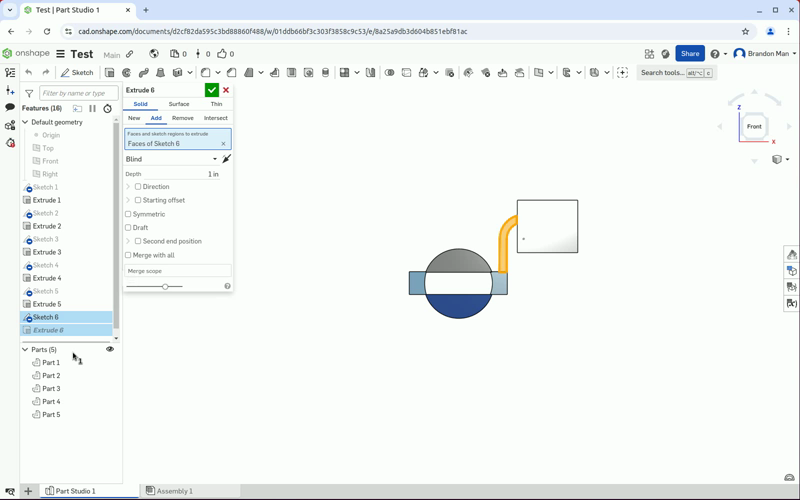
mouse_move(143, 106)
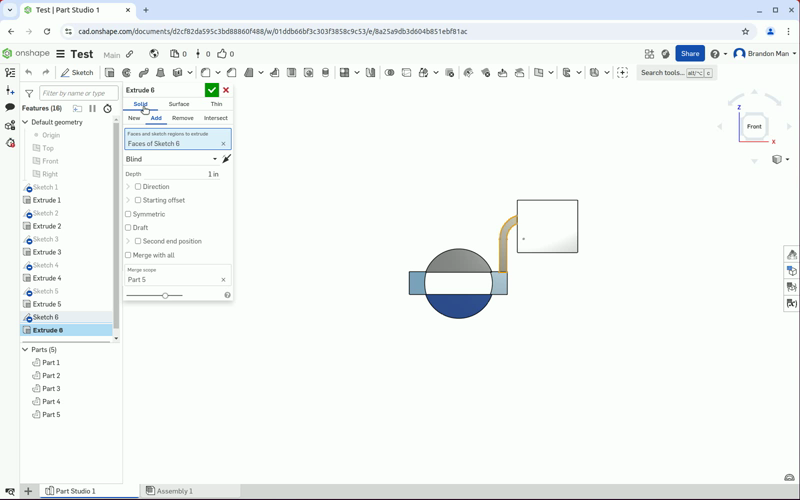
click(143, 106)
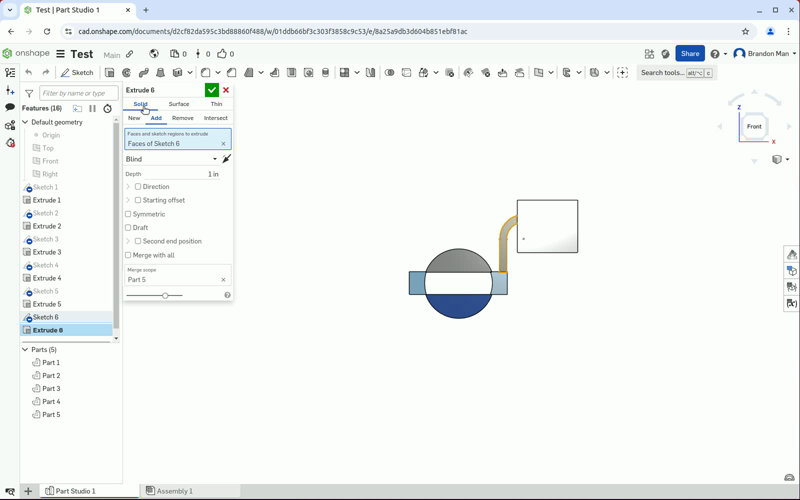
mouse_move(137, 120)
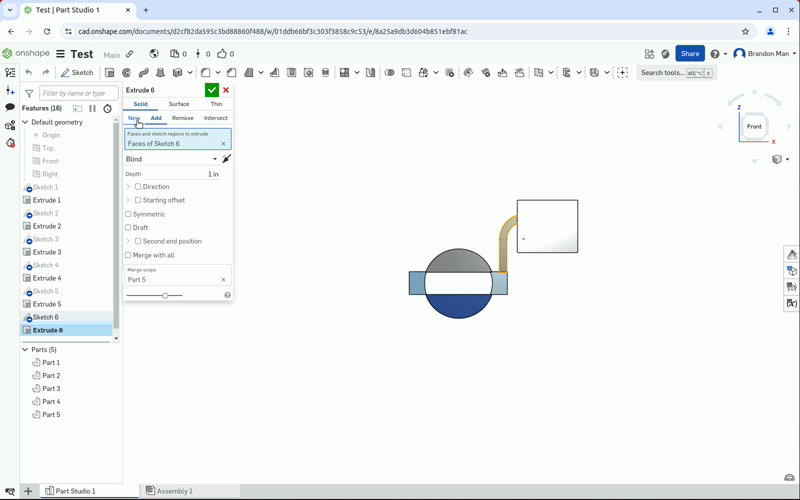
click(137, 120)
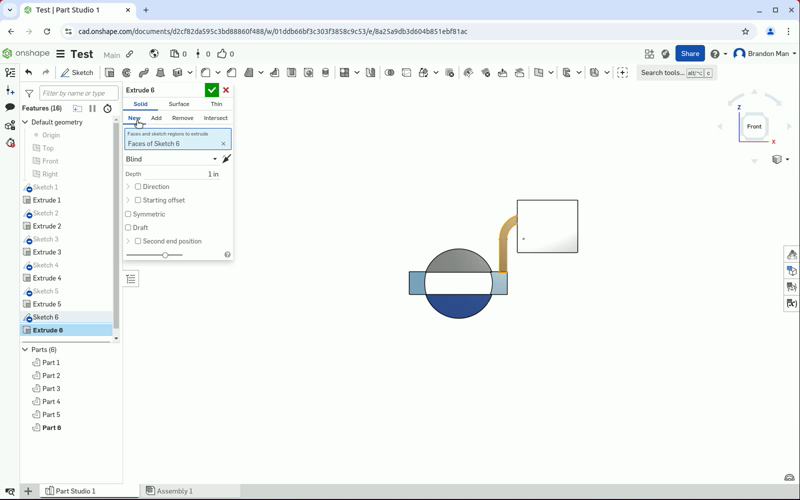
key(tab, 4)
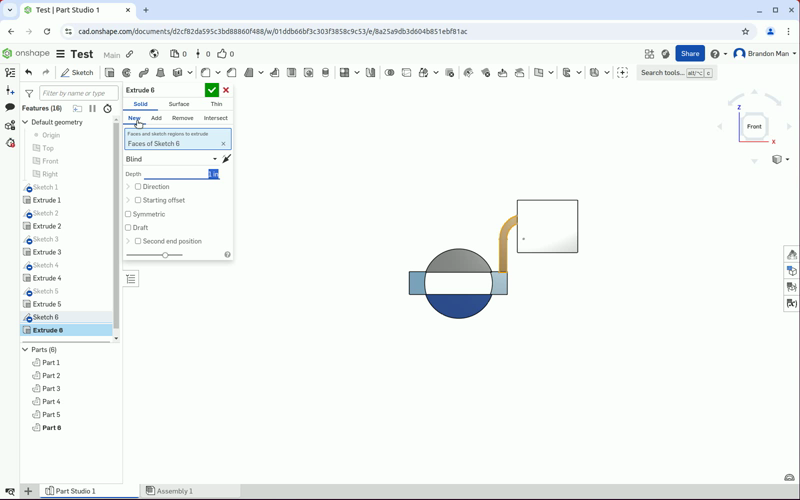
text(5.777)
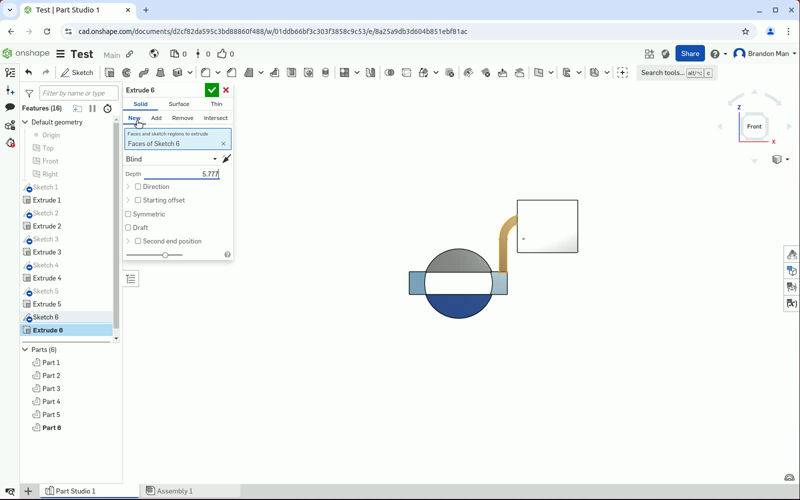
key(enter)
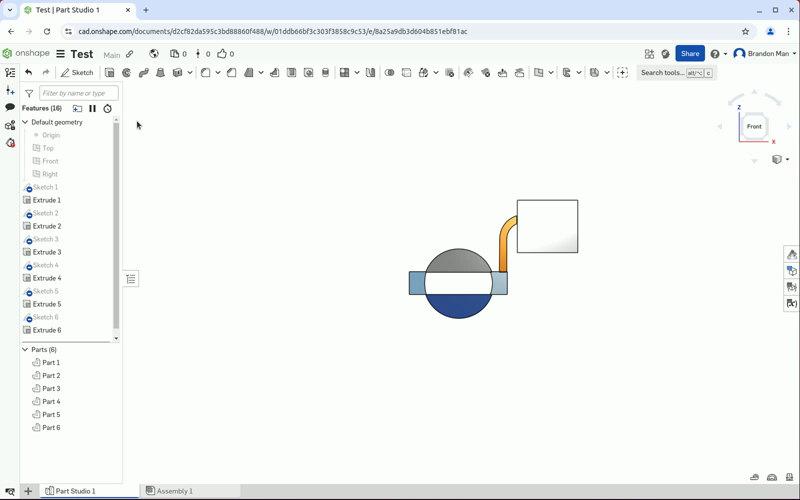
key(shift+h)
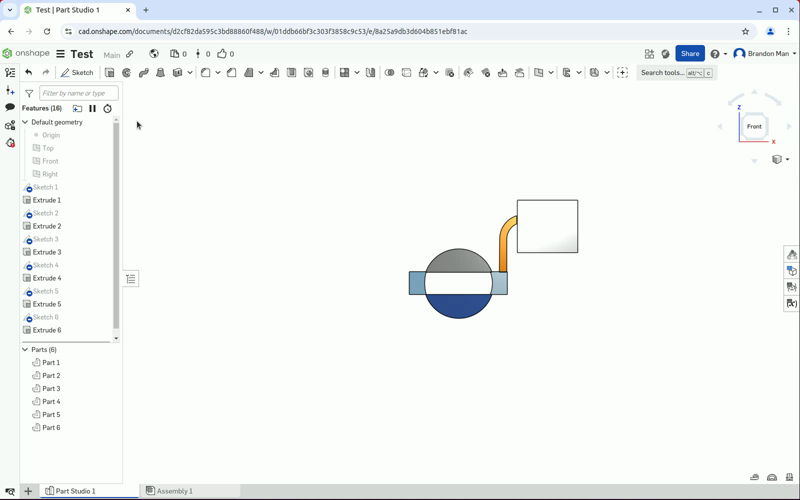
key(shift+h)
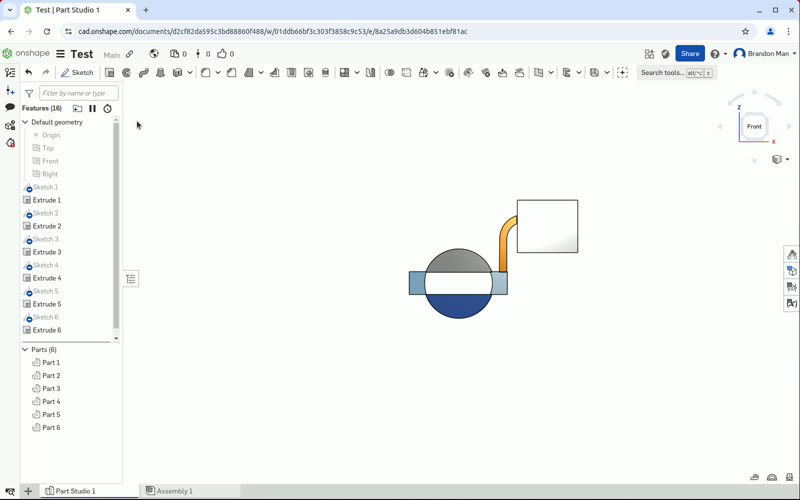
mouse_move(69, 189)
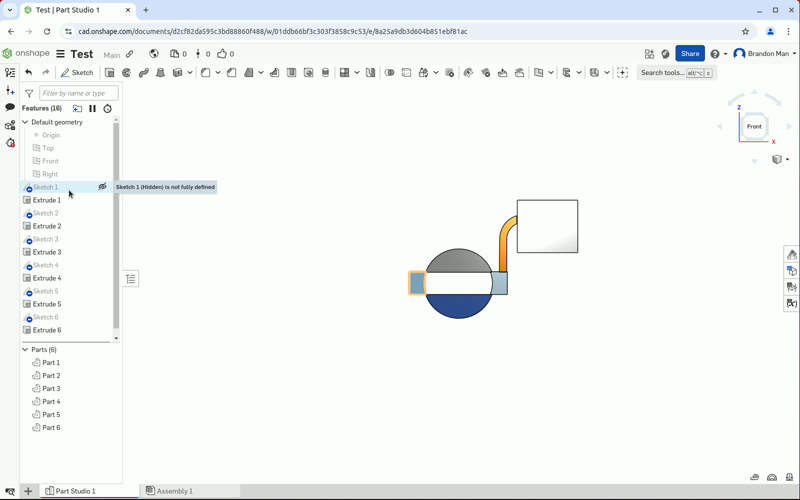
click(69, 189)
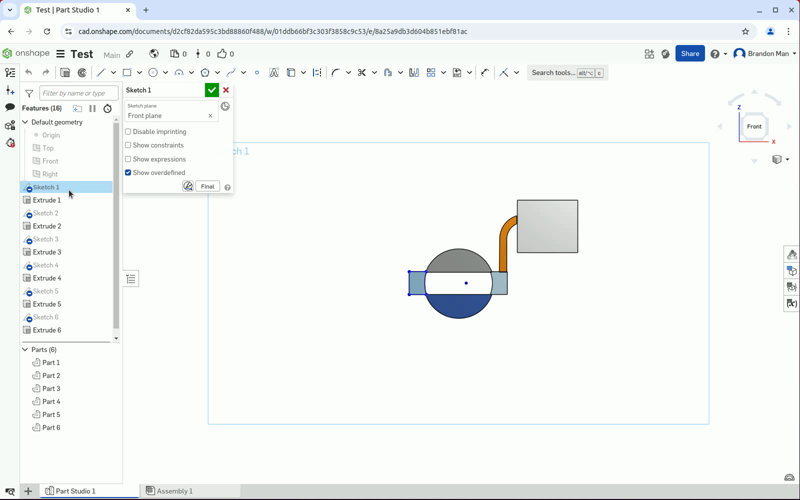
mouse_move(229, 92)
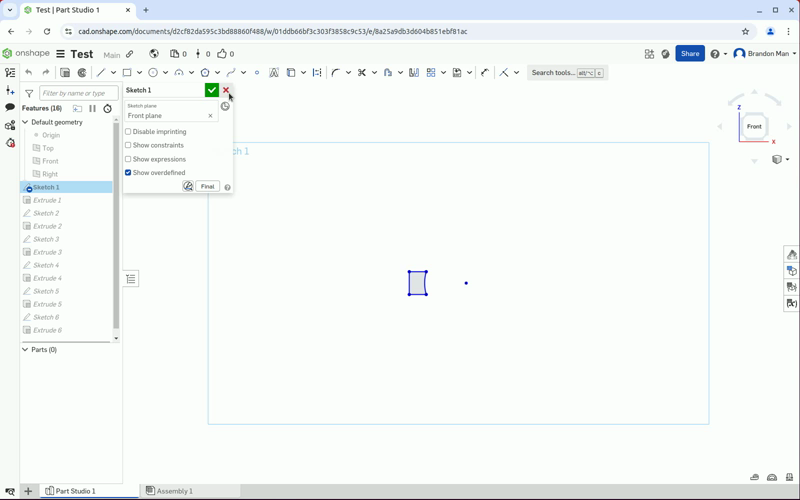
click(229, 92)
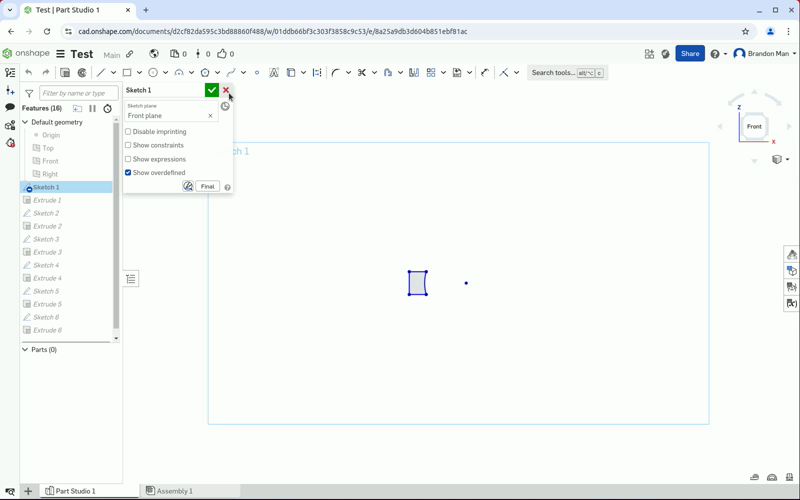
key(shift+s)
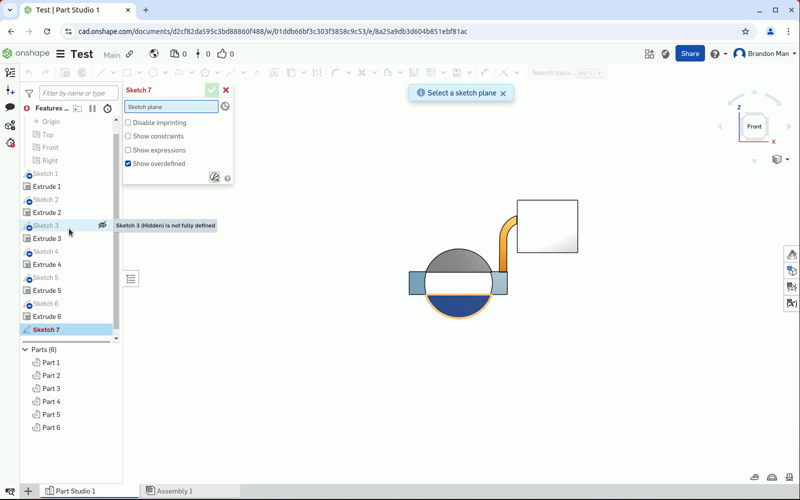
scroll(3)
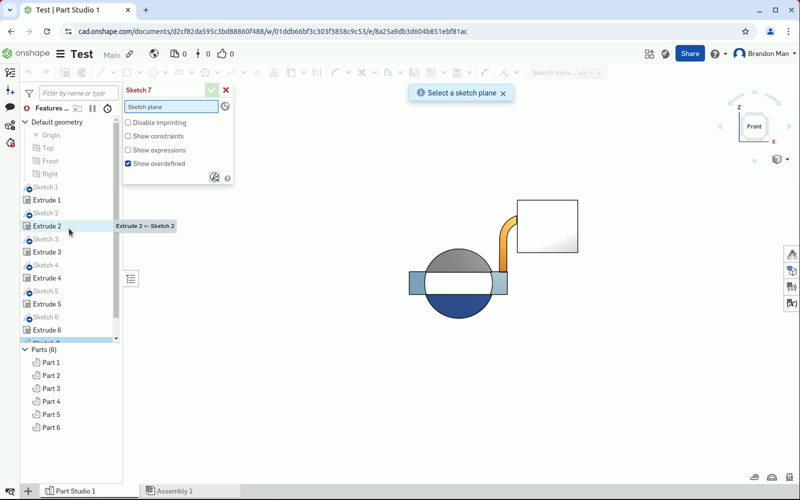
mouse_move(69, 163)
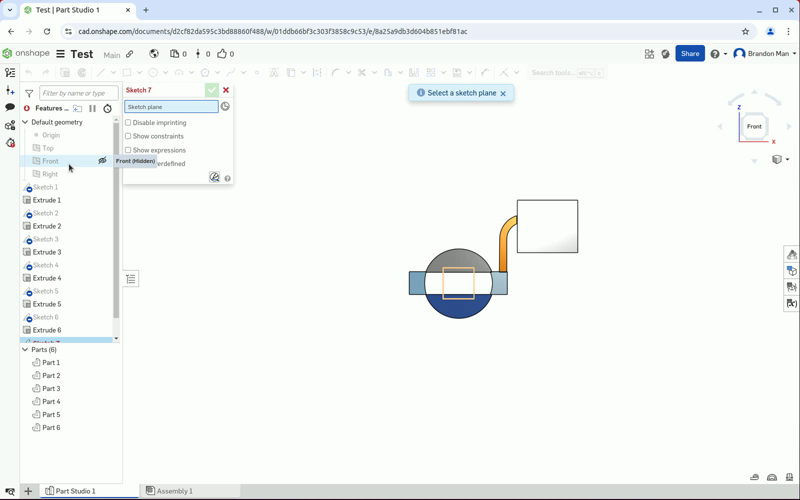
click(69, 163)
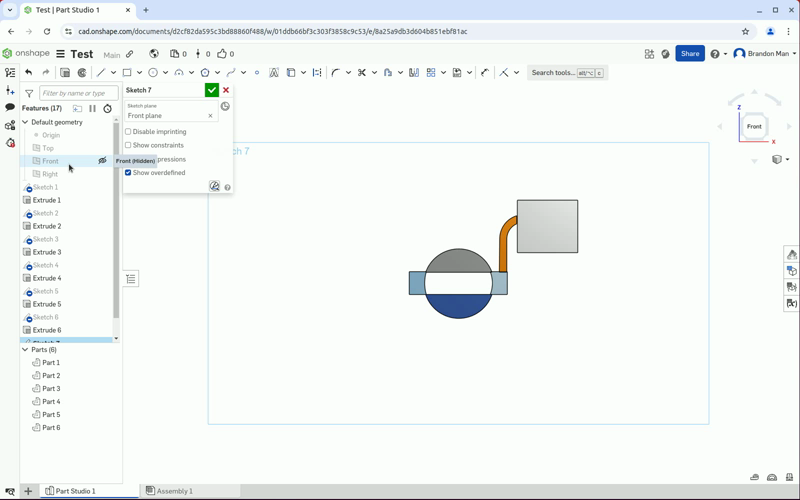
mouse_move(73, 352)
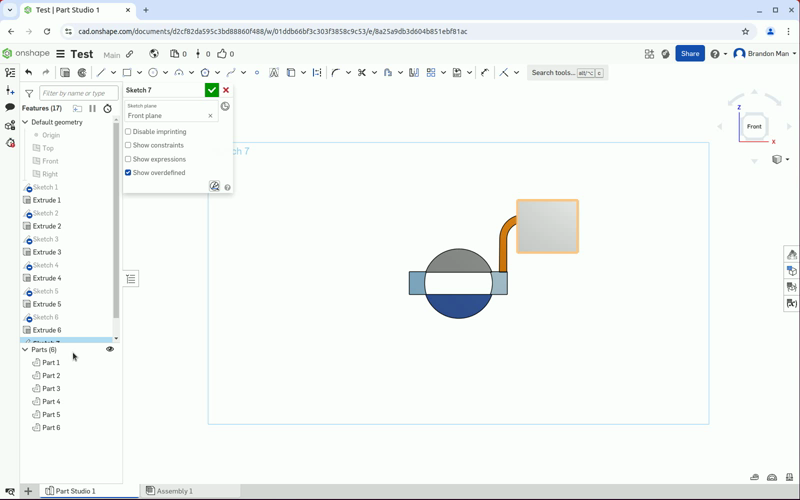
key(y)
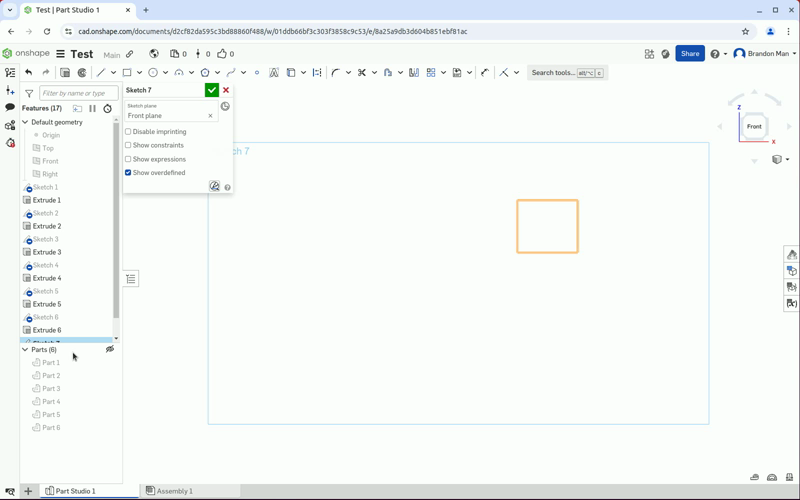
key(l)
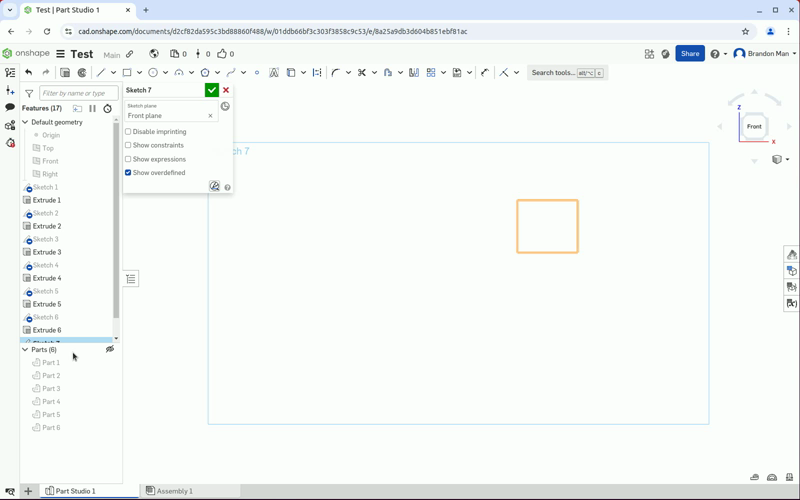
key_down(shift)
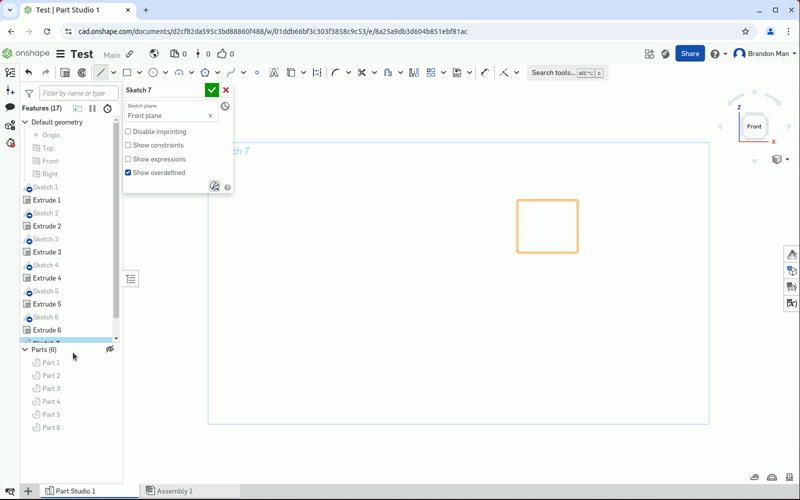
mouse_move(430, 293)
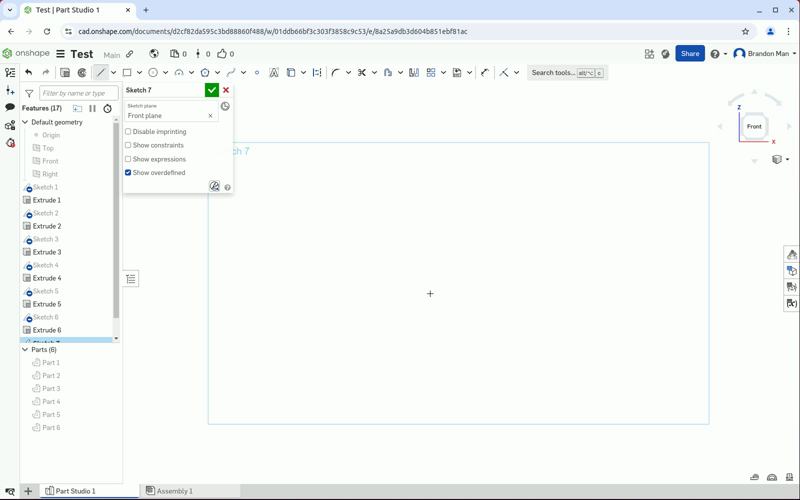
click(430, 293)
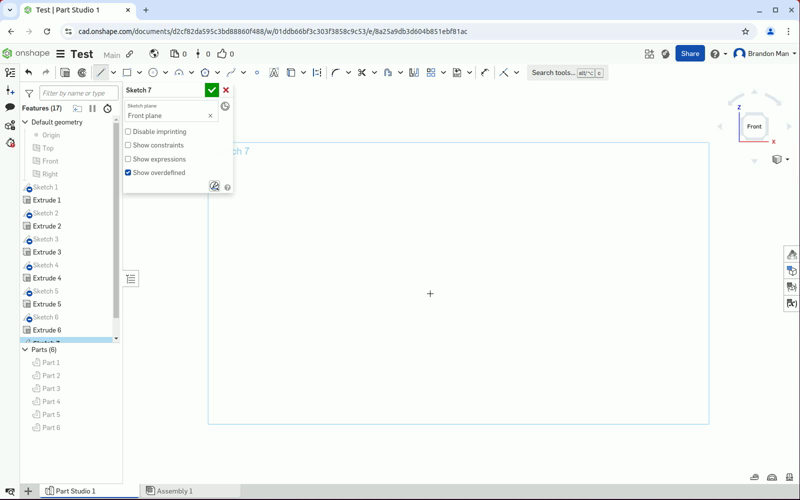
key_up(shift)
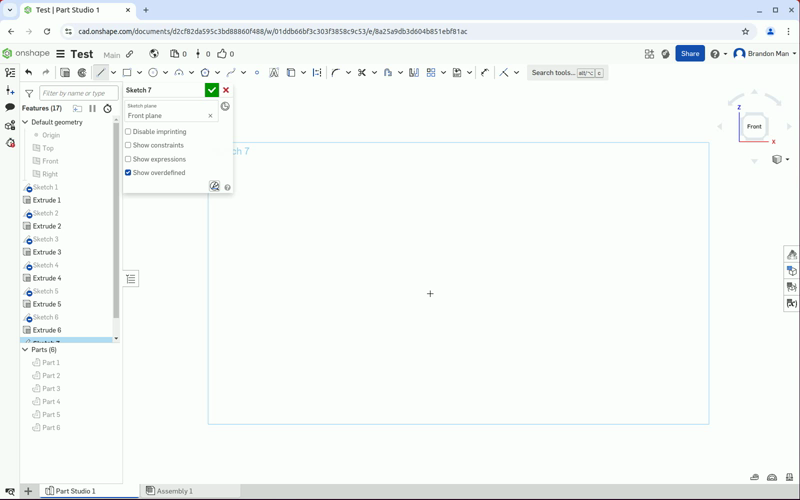
key_down(shift)
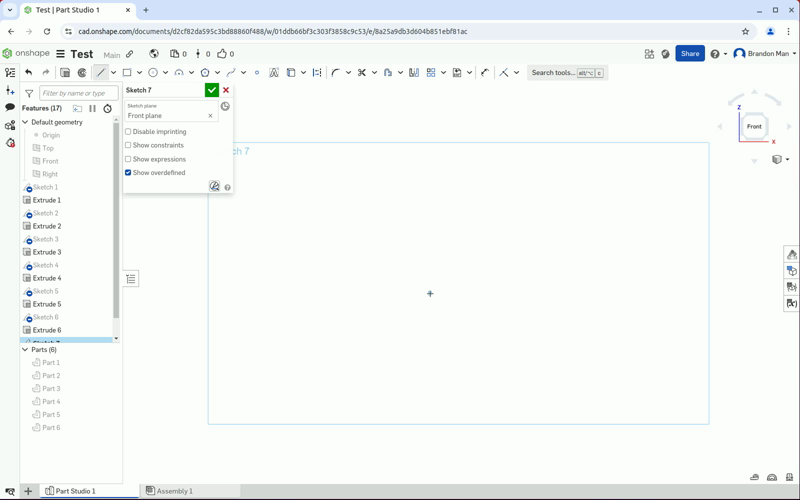
mouse_move(492, 293)
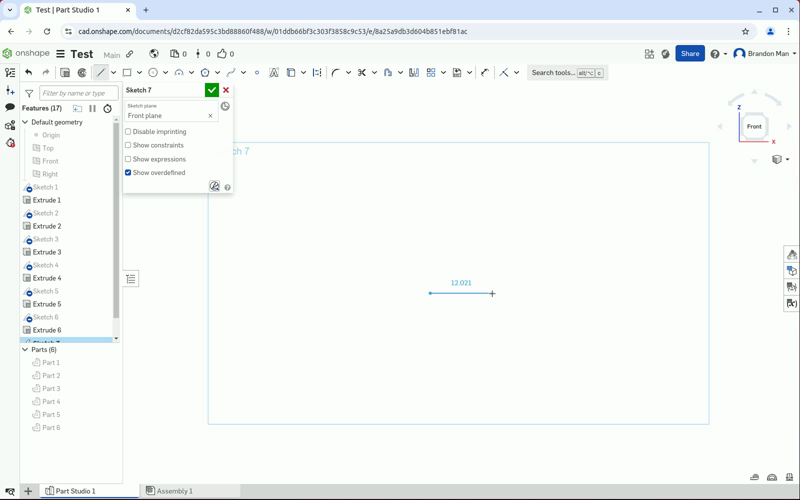
click(492, 293)
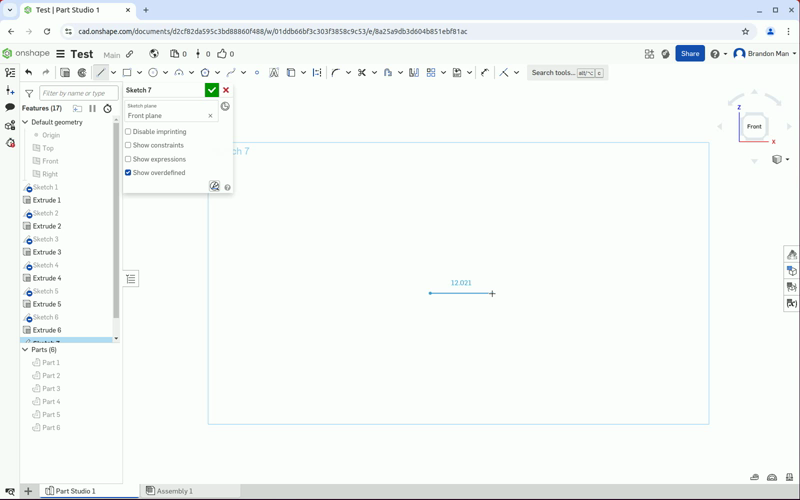
key_up(shift)
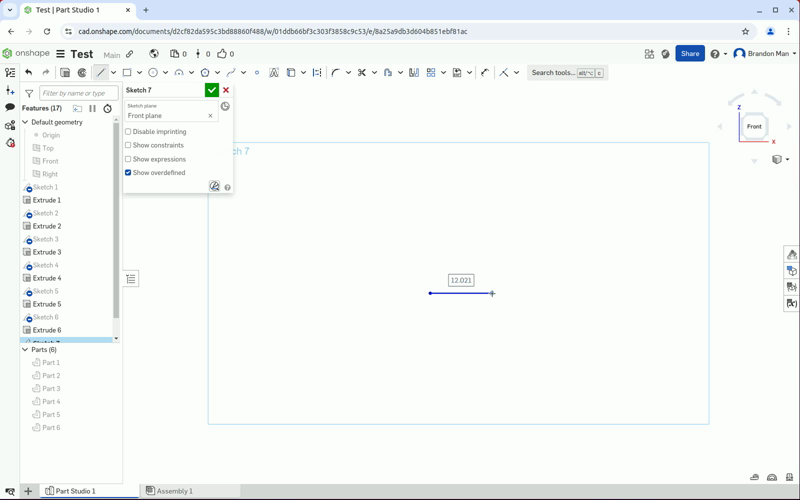
key(esc)
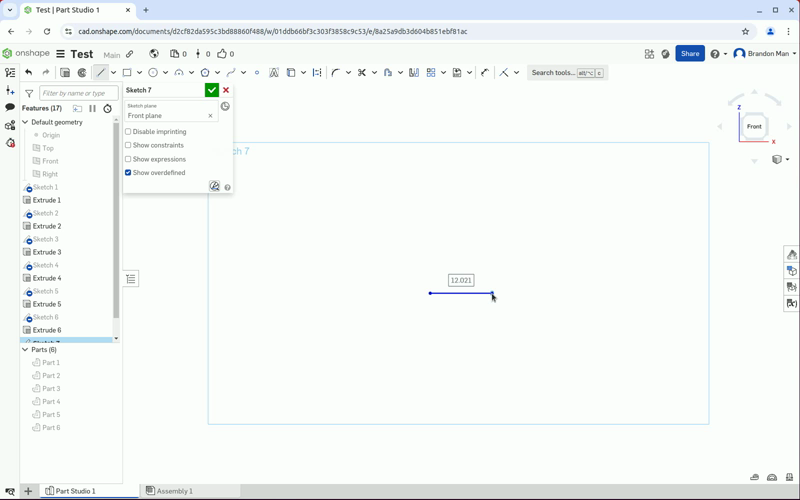
key(a)
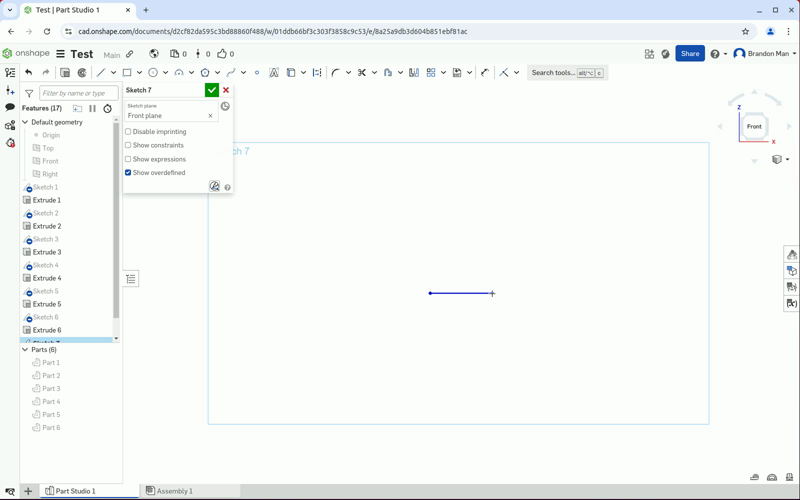
mouse_move(492, 293)
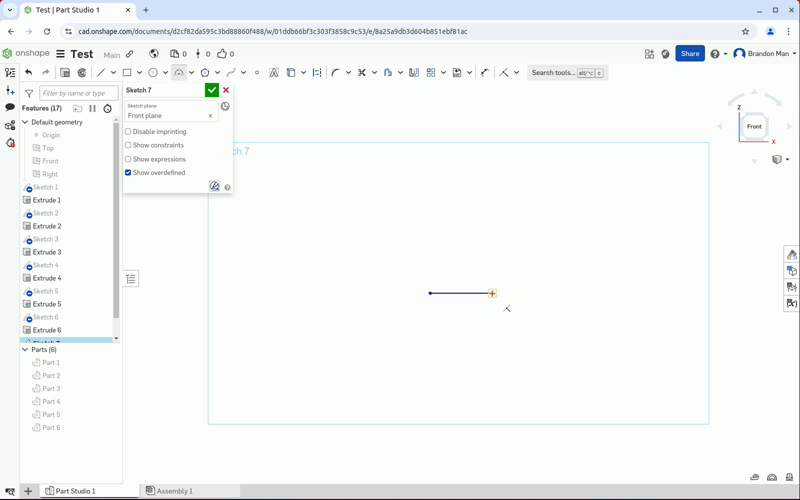
click(492, 293)
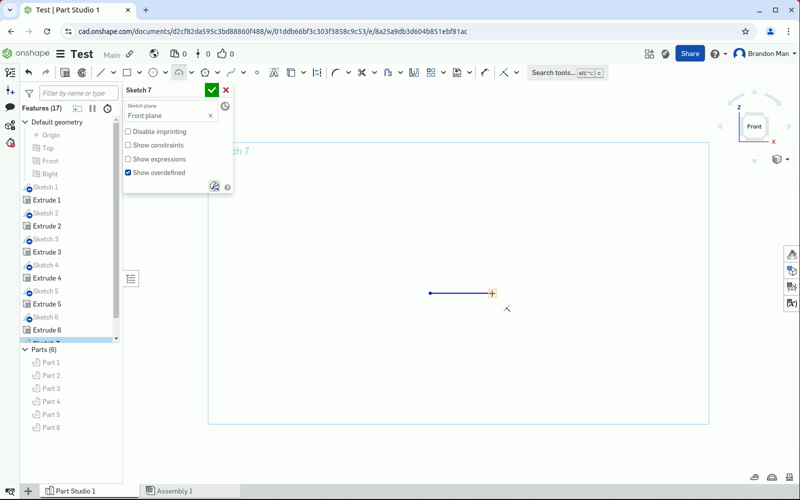
key_down(shift)
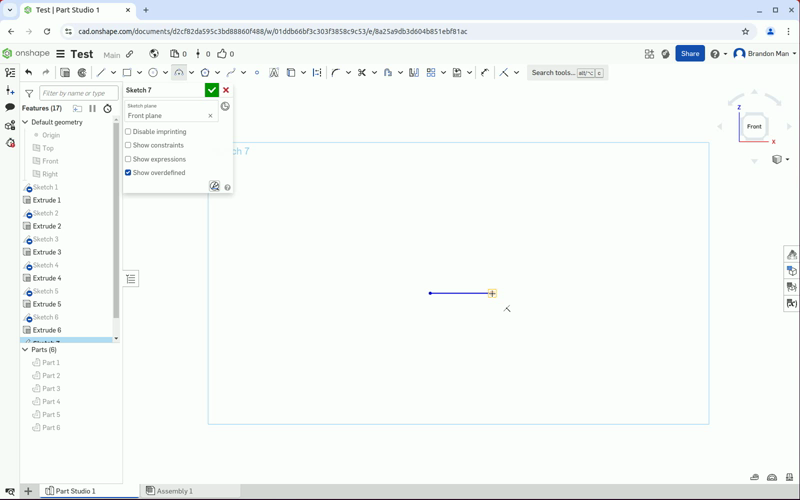
mouse_move(492, 271)
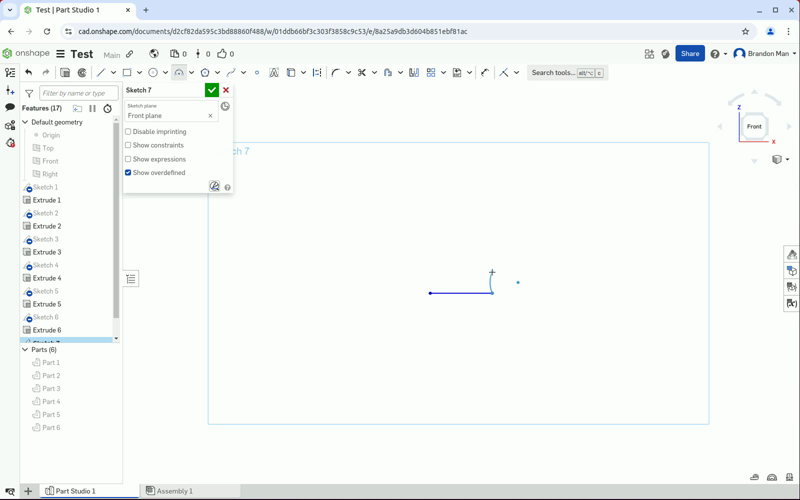
click(492, 271)
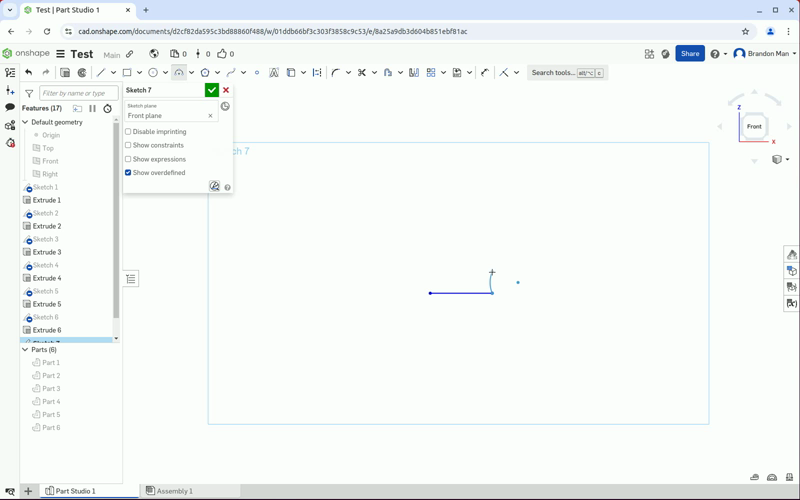
mouse_move(493, 282)
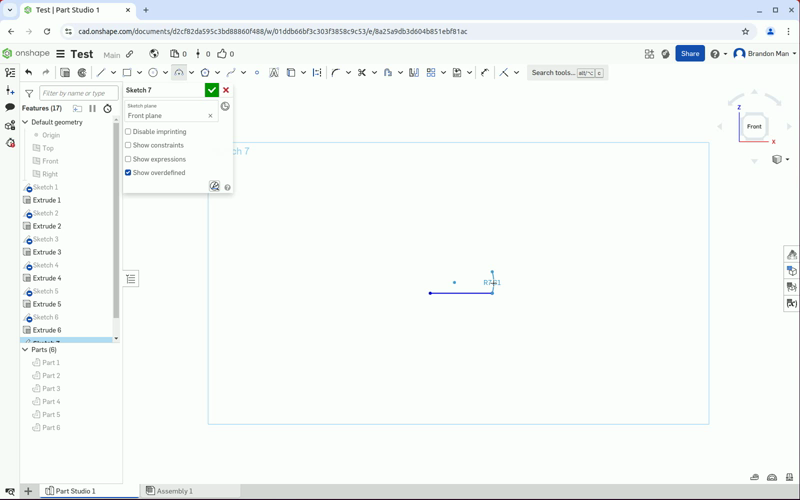
click(493, 282)
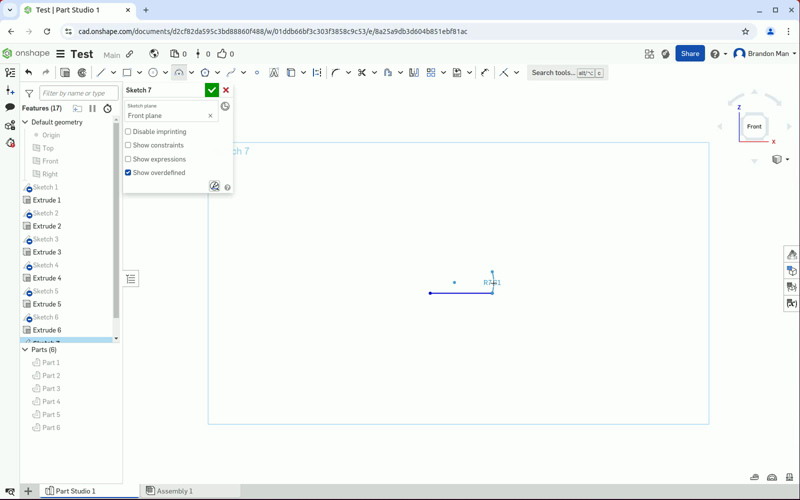
key_up(shift)
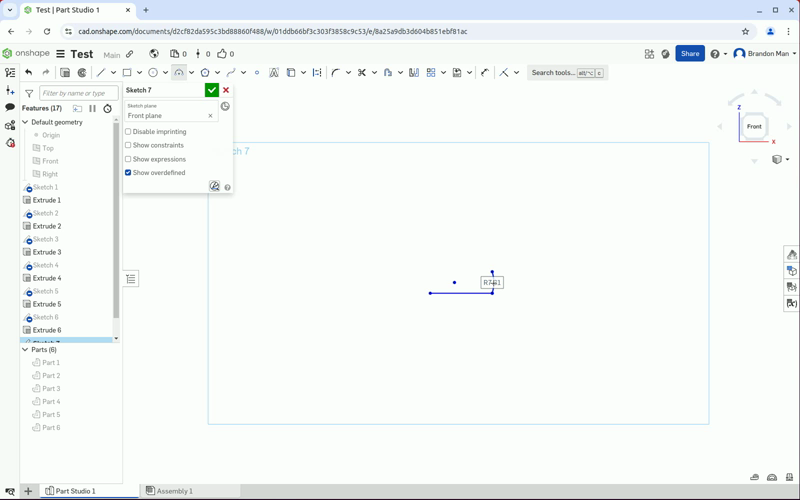
key(esc)
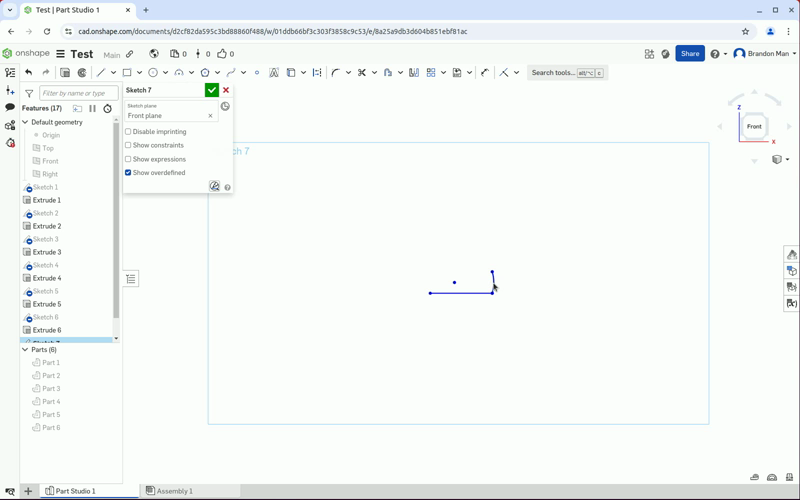
key(l)
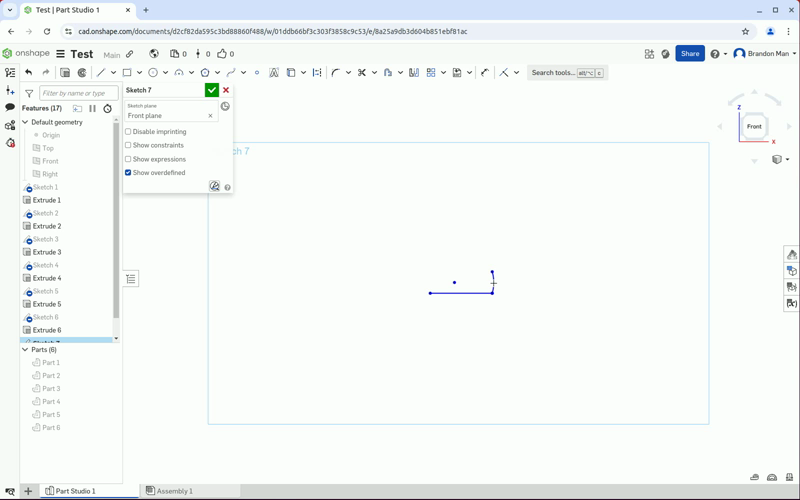
mouse_move(492, 271)
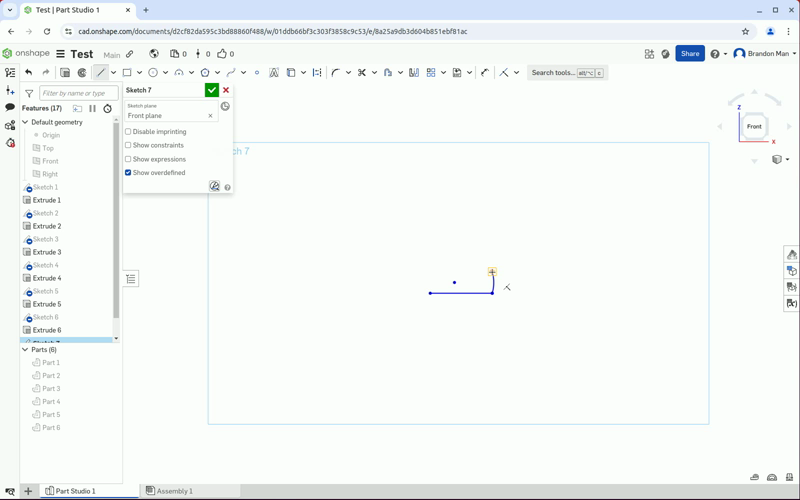
click(492, 271)
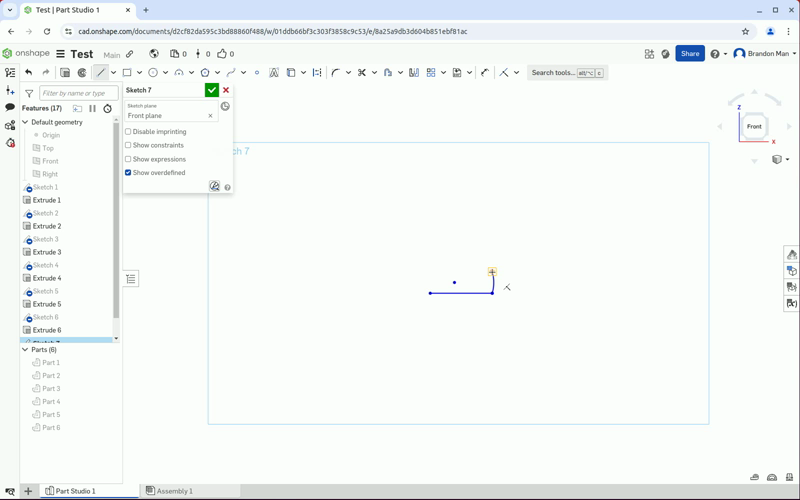
key_down(shift)
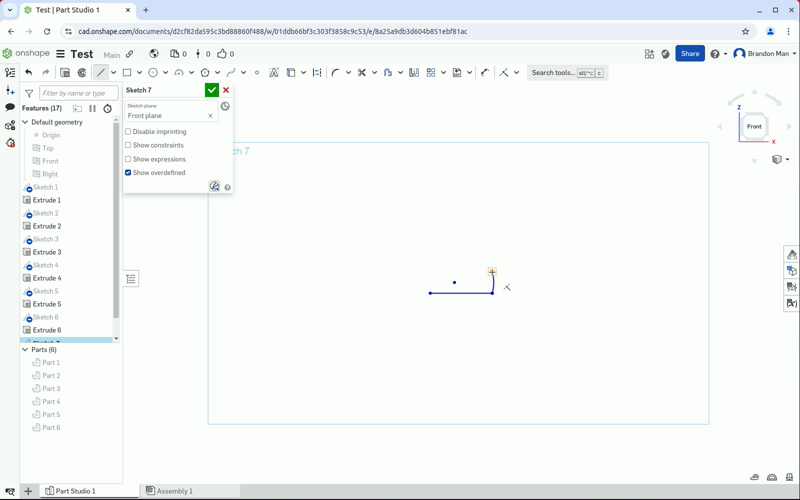
mouse_move(430, 271)
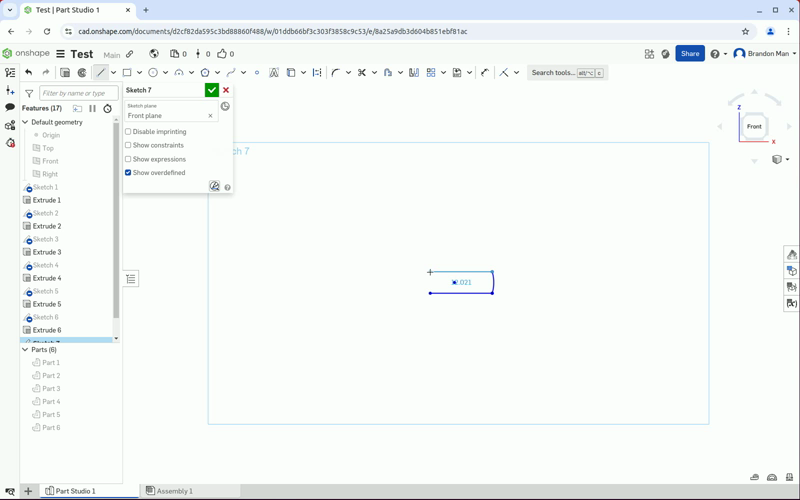
click(430, 271)
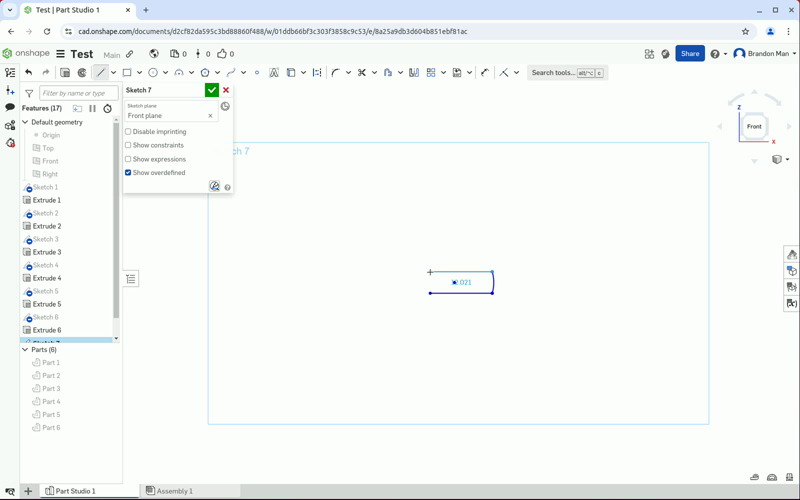
key_up(shift)
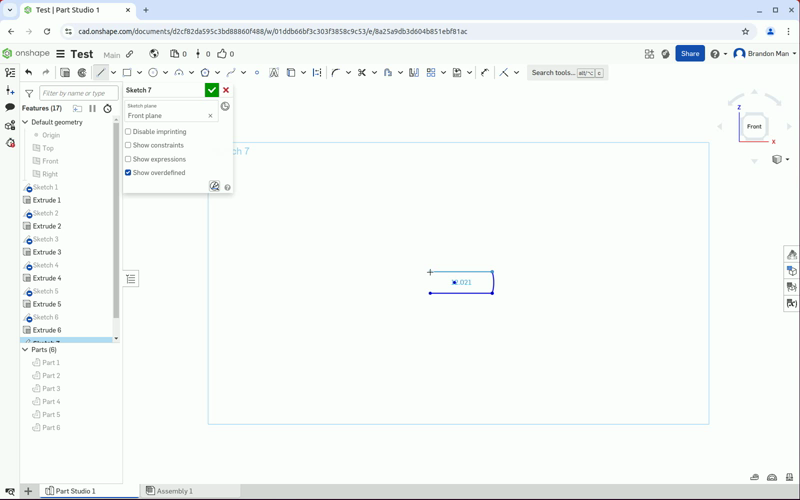
key(esc)
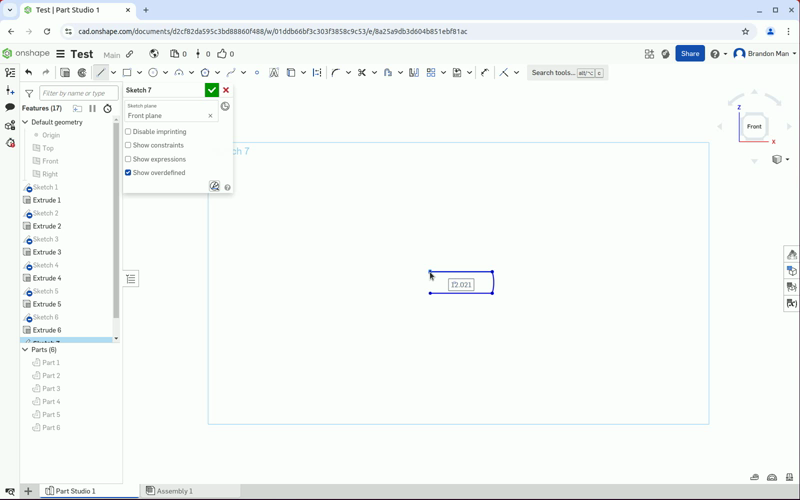
key(a)
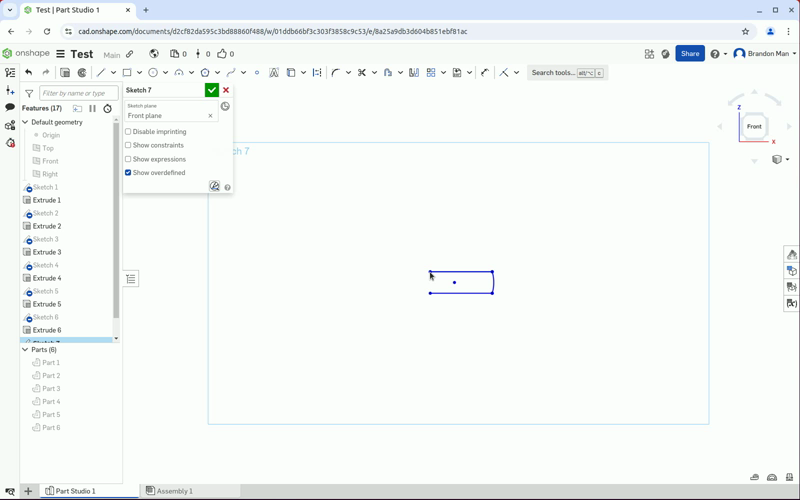
mouse_move(430, 271)
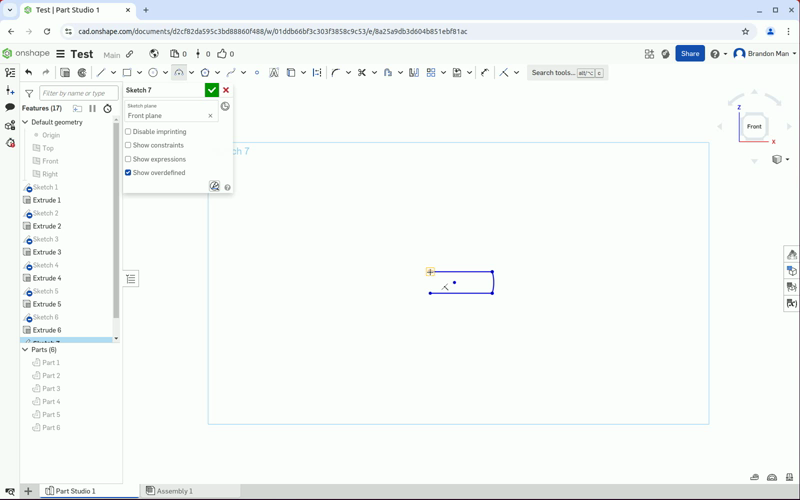
click(430, 271)
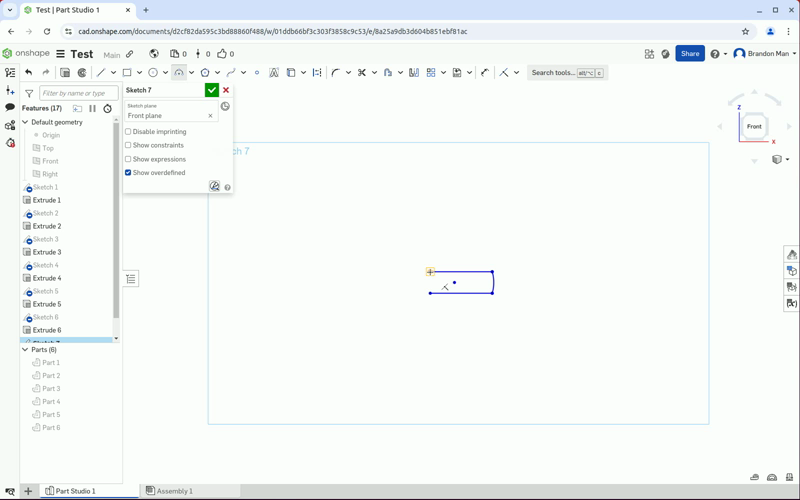
mouse_move(430, 293)
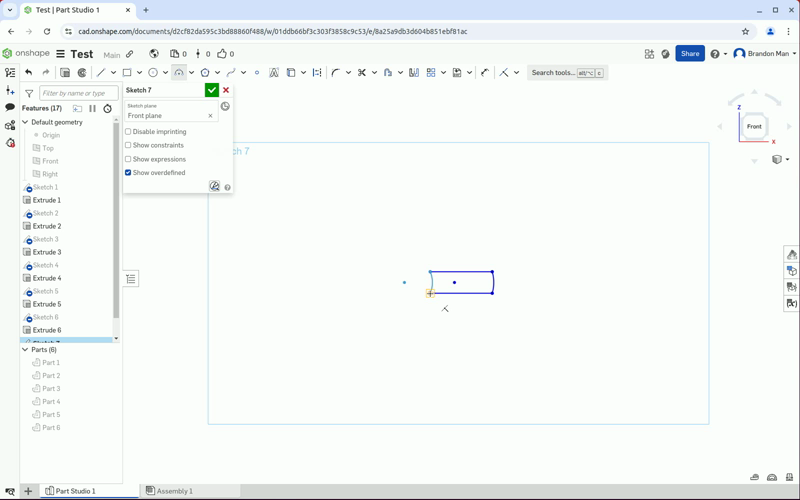
click(430, 293)
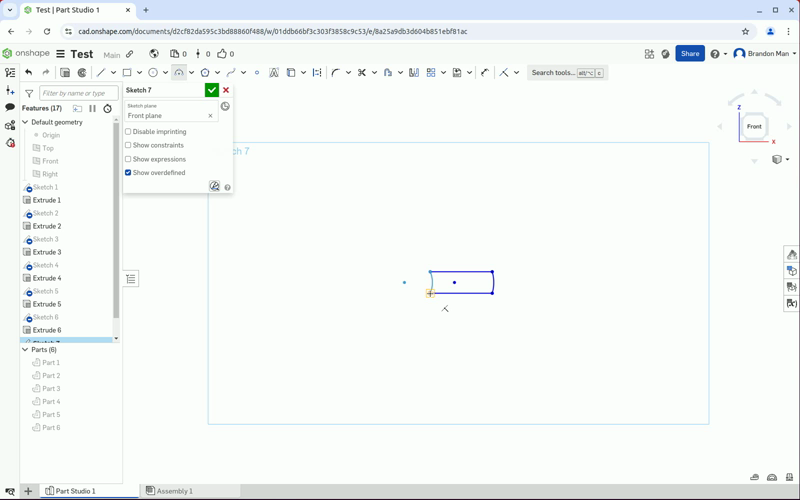
key_down(shift)
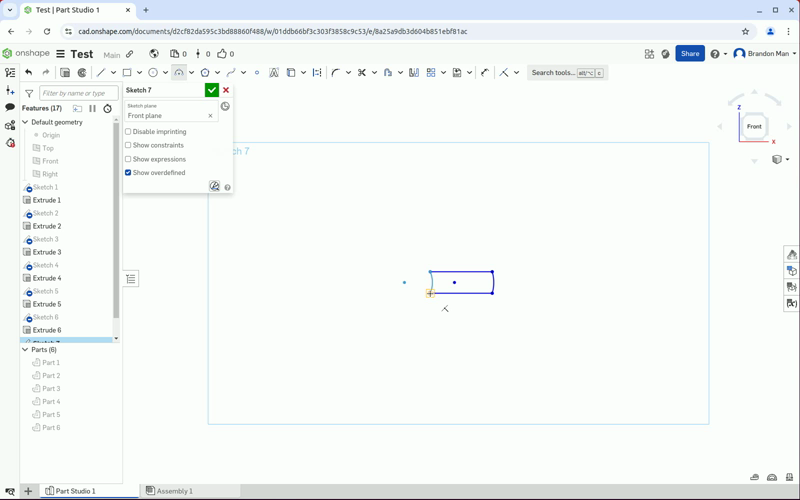
mouse_move(428, 282)
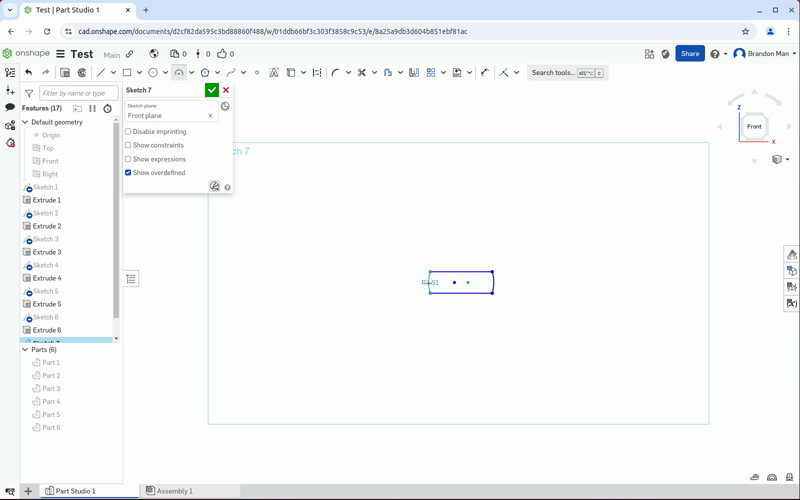
click(428, 282)
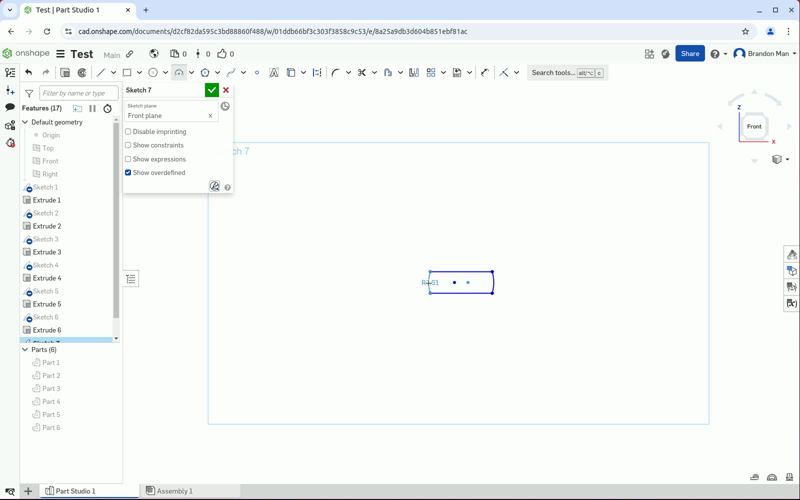
key_up(shift)
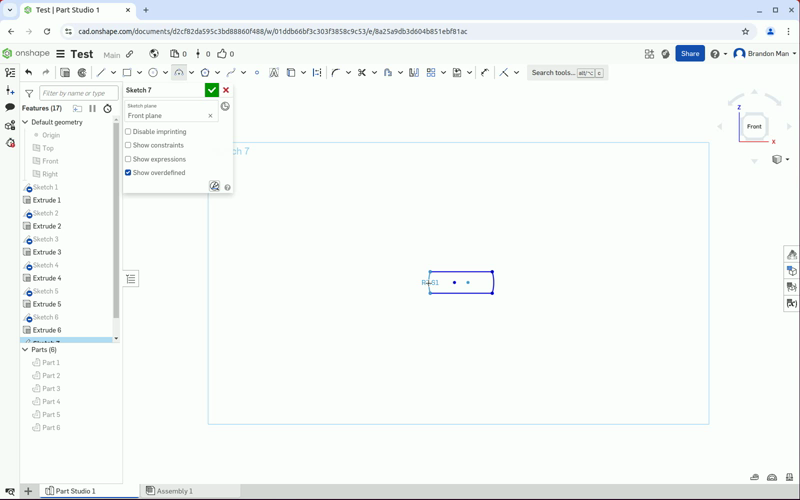
key(esc)
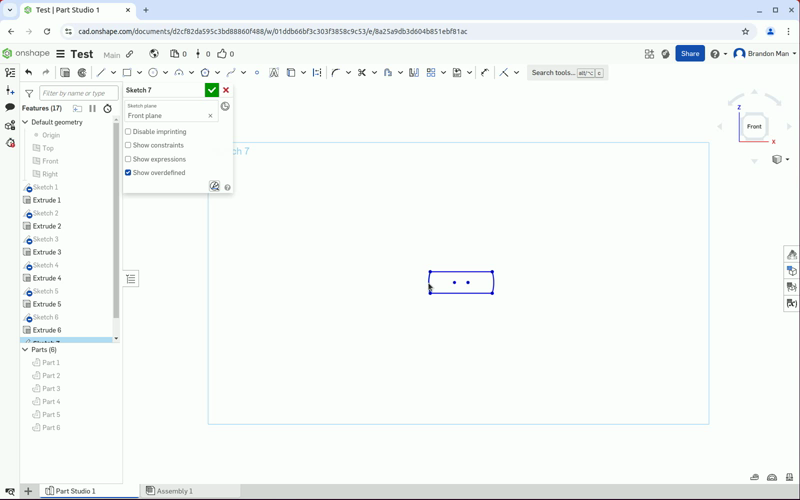
mouse_move(483, 283)
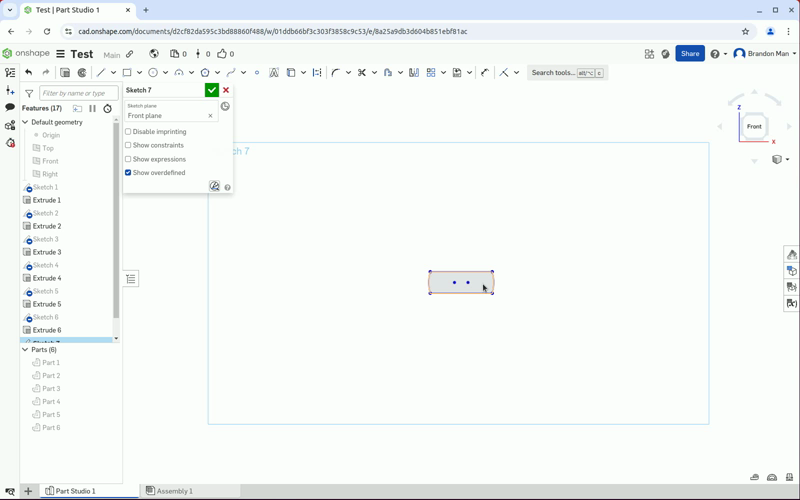
scroll(6)
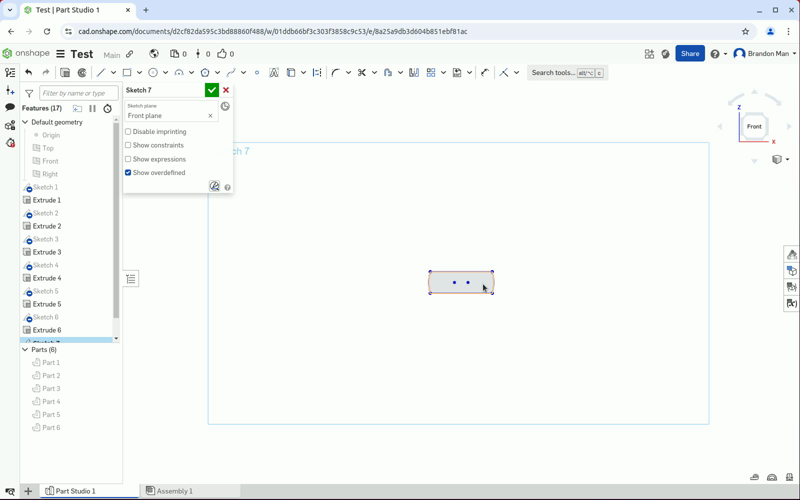
scroll(6)
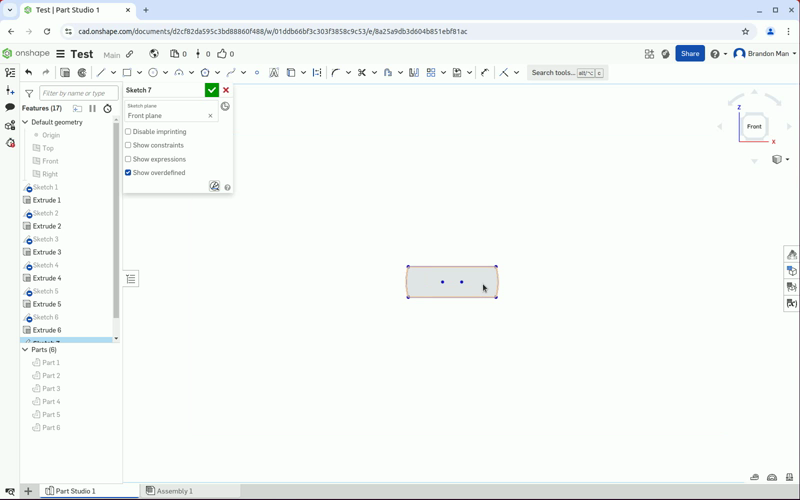
scroll(6)
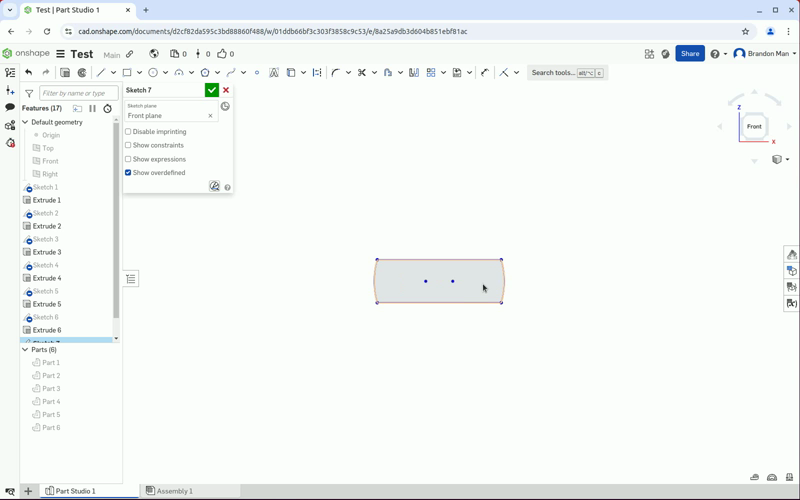
scroll(6)
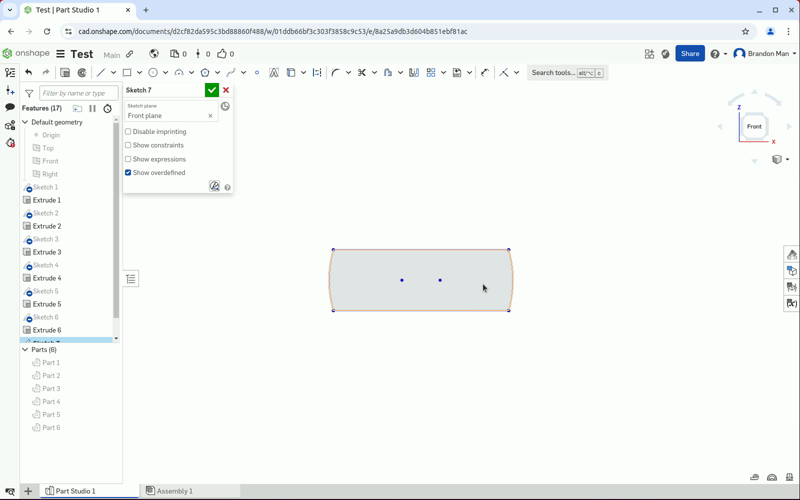
scroll(6)
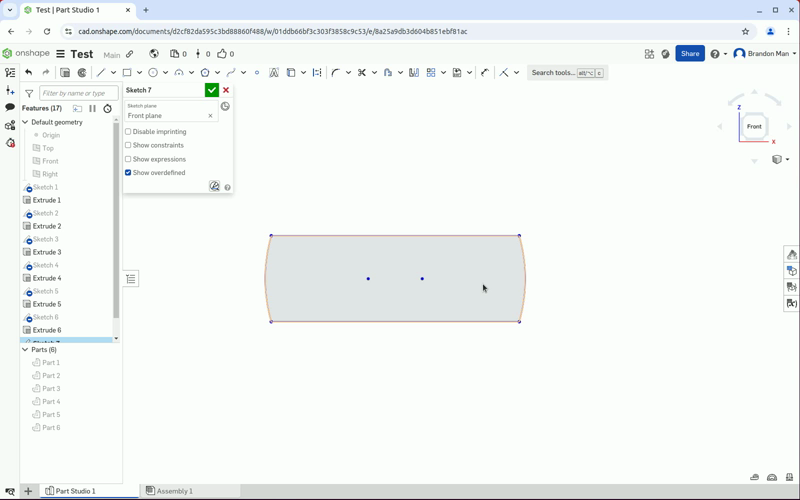
scroll(6)
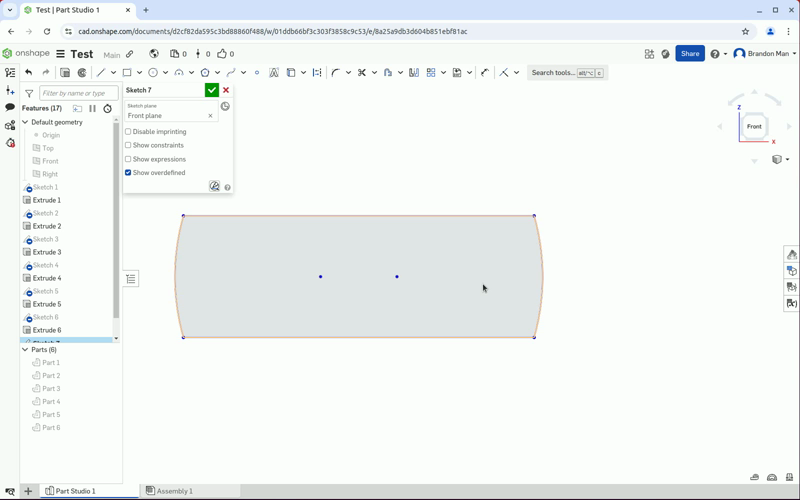
scroll(6)
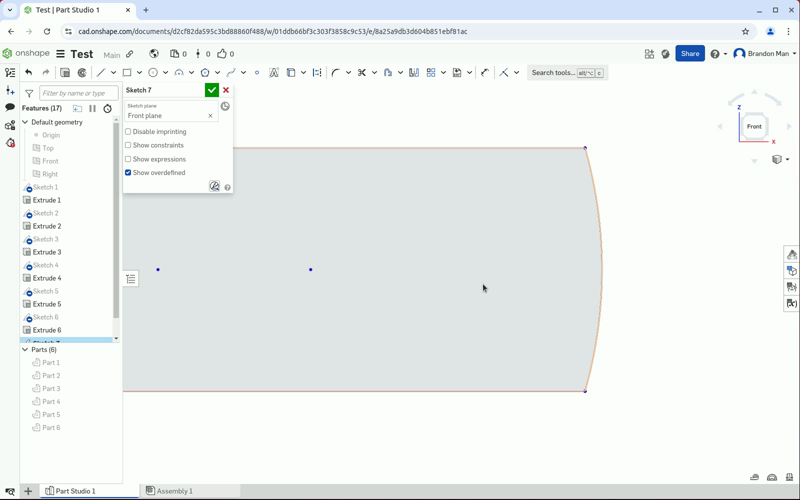
click(483, 283)
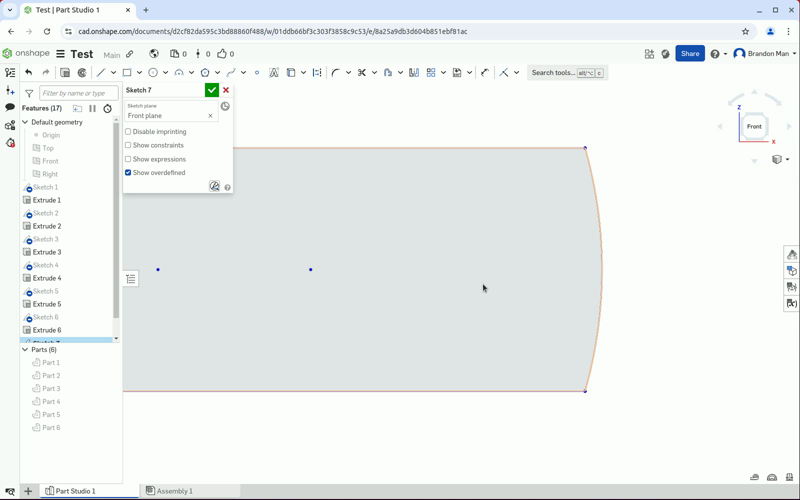
scroll(-6)
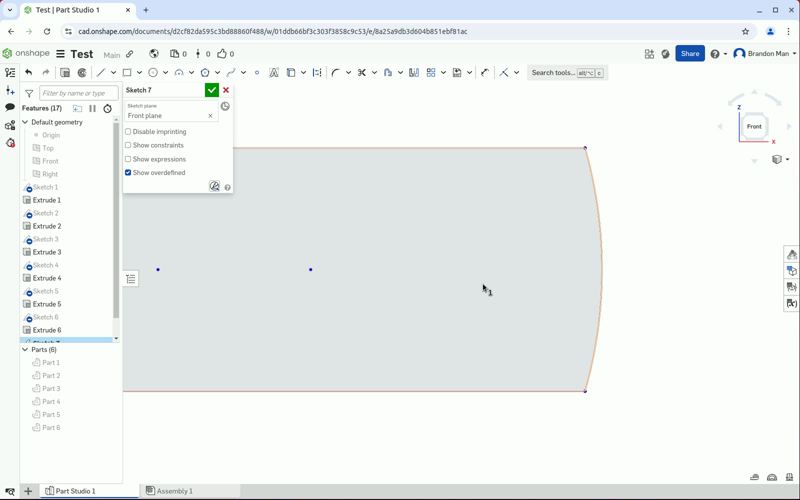
scroll(-6)
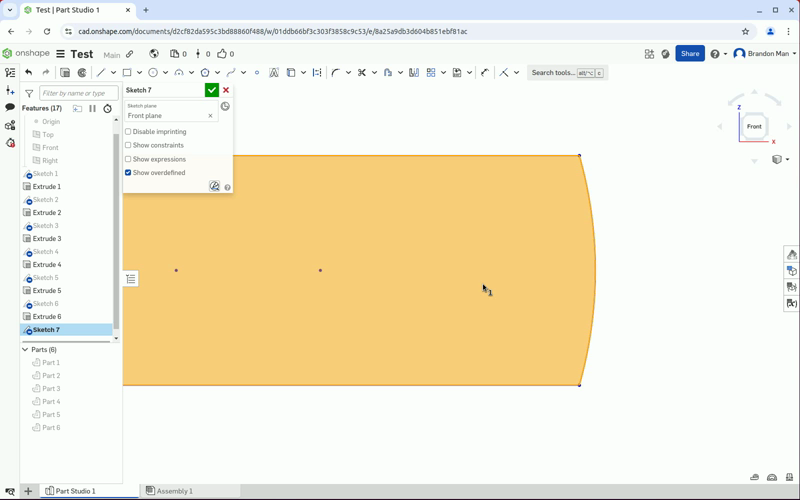
scroll(-6)
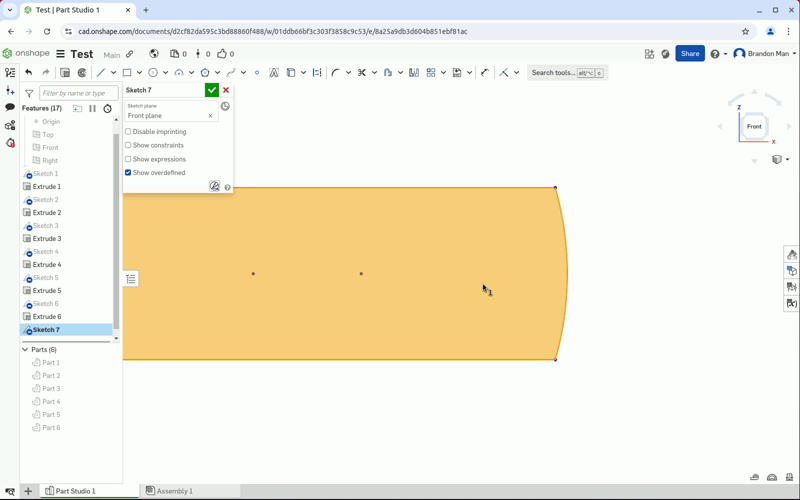
scroll(-6)
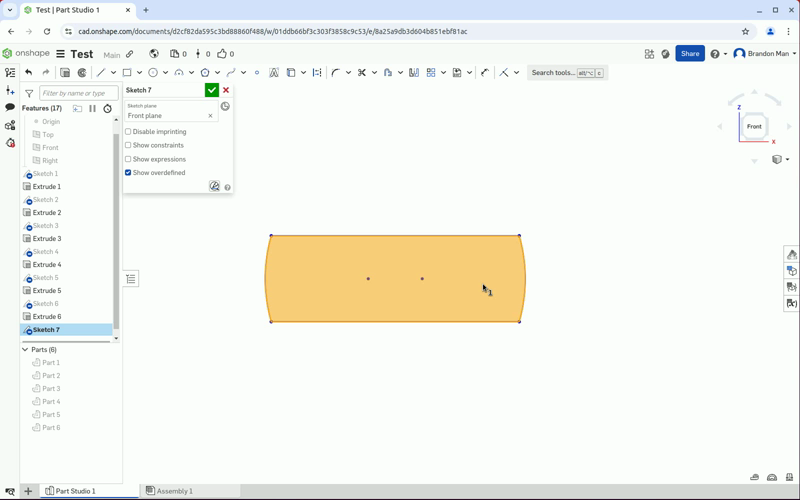
scroll(-6)
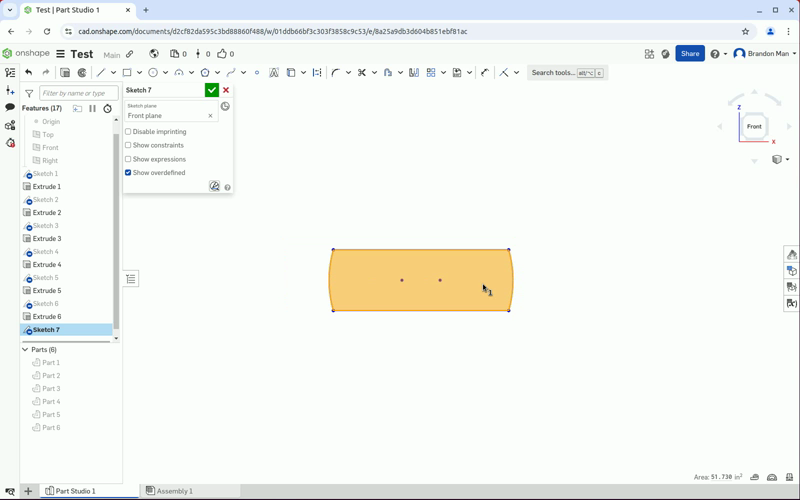
scroll(-6)
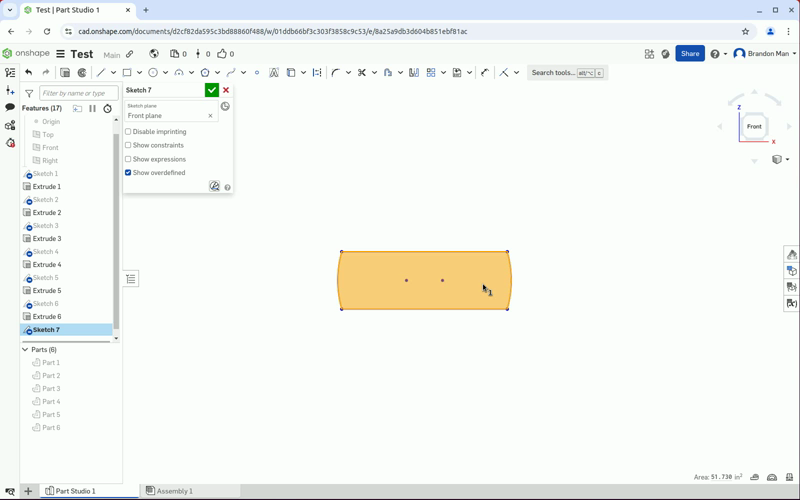
scroll(-6)
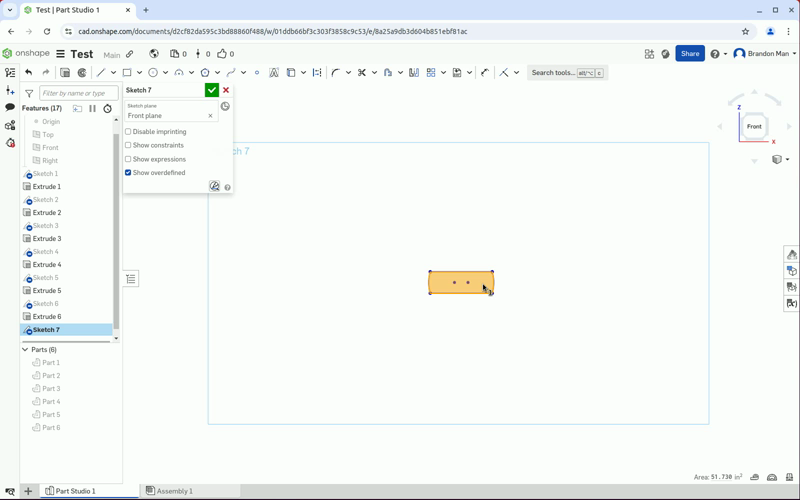
mouse_move(73, 352)
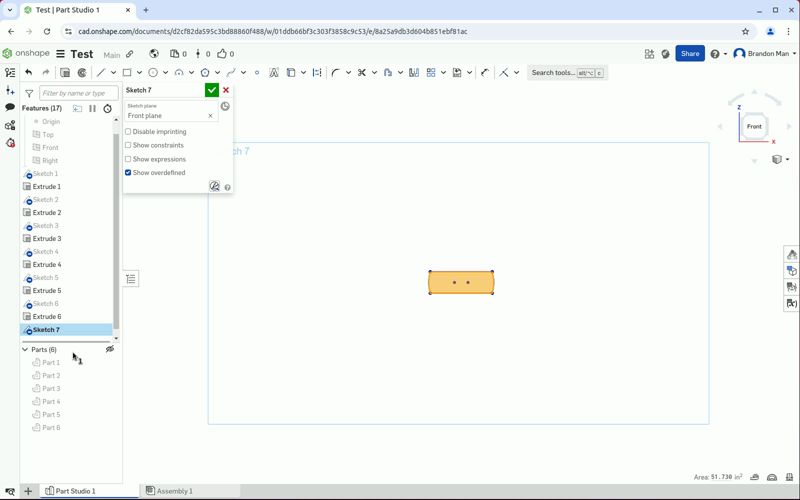
key(shift+y)
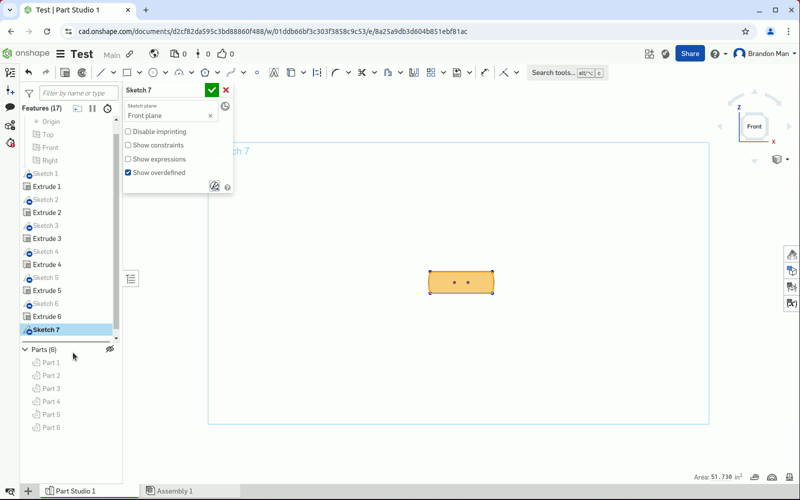
key(shift+e)
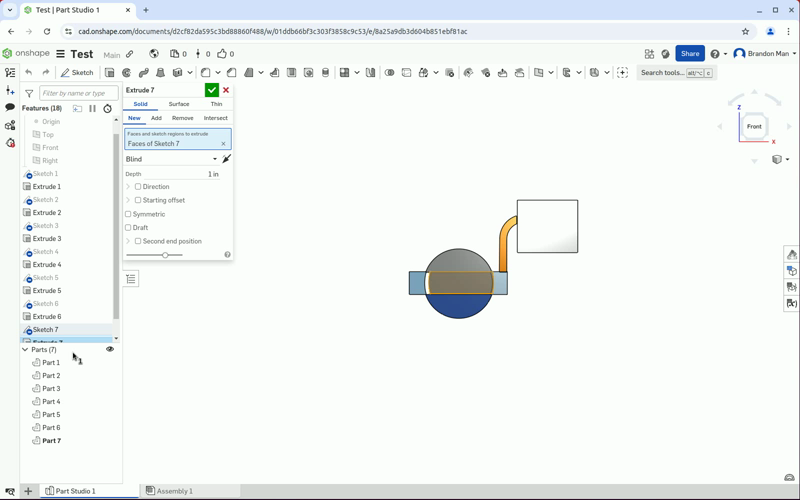
mouse_move(143, 106)
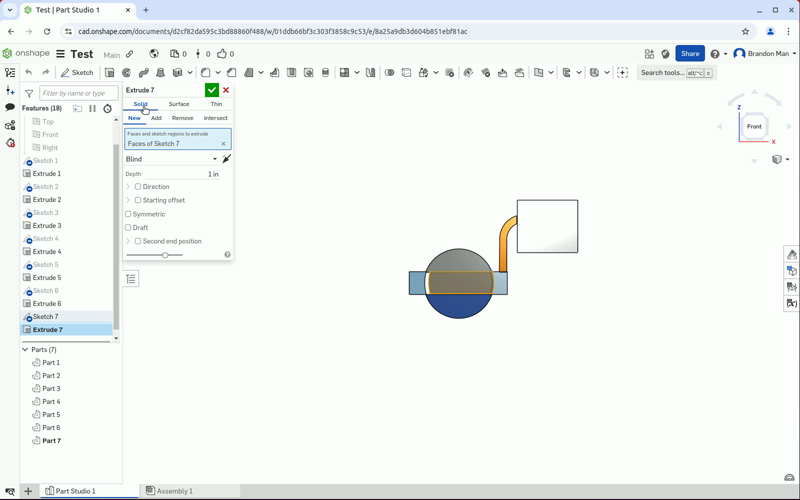
click(143, 106)
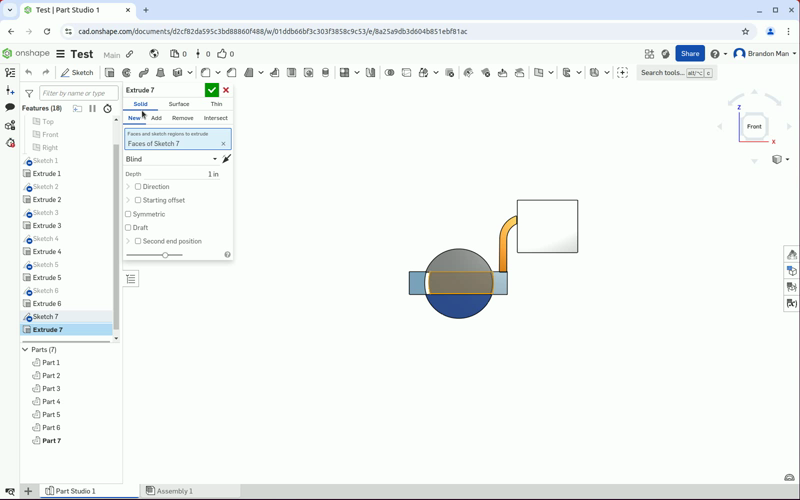
mouse_move(137, 120)
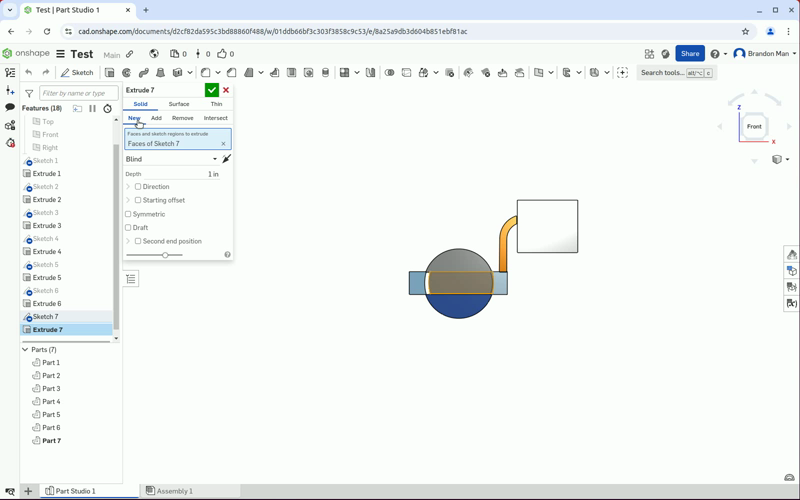
click(137, 120)
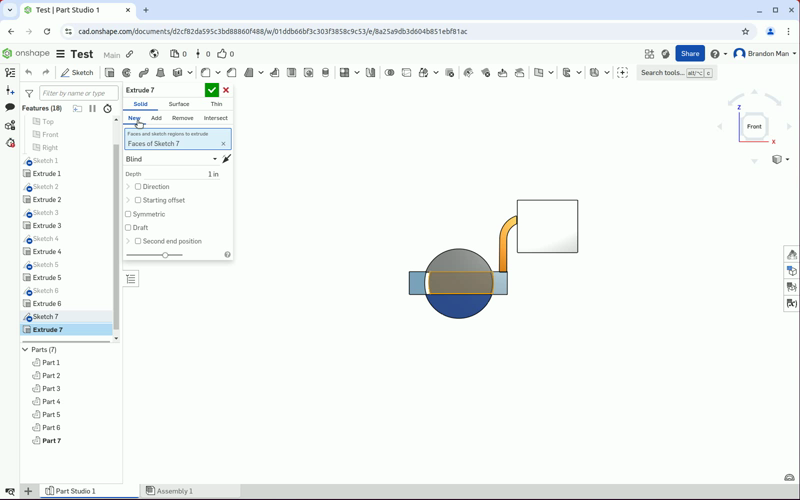
key(tab, 4)
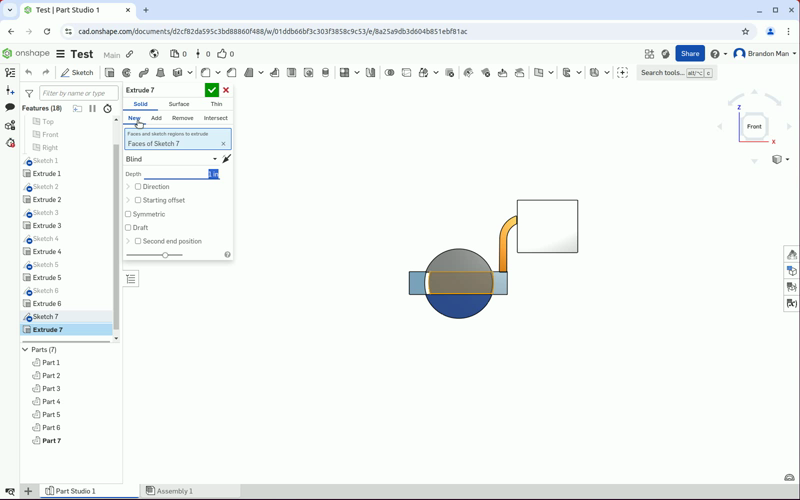
text(5.777)
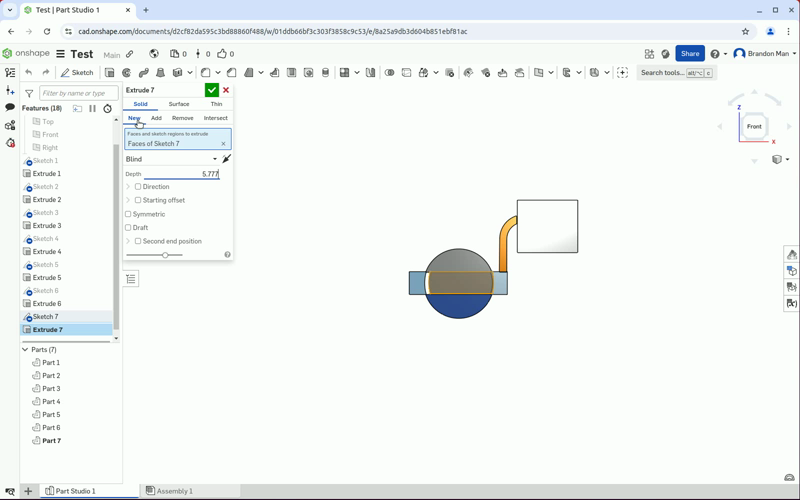
key(enter)
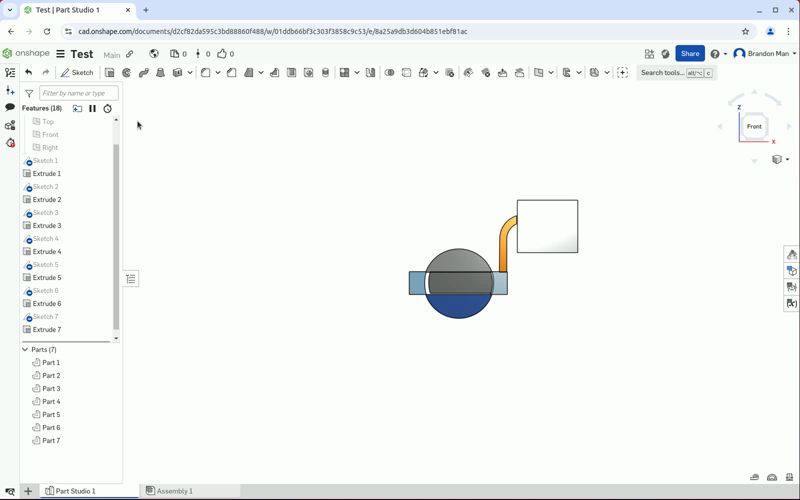
key(shift+h)
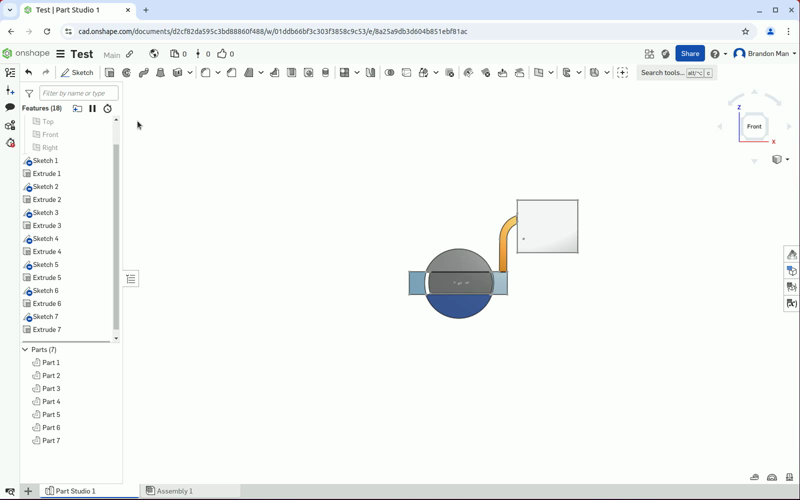
key(shift+h)
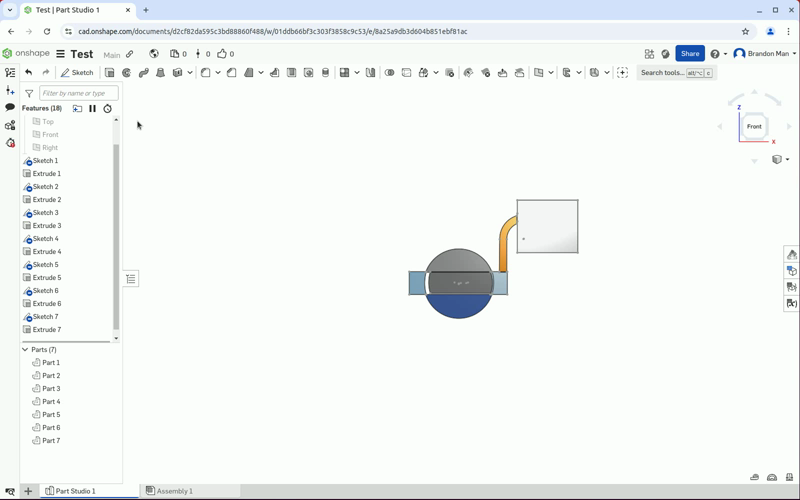
key(shift+7)
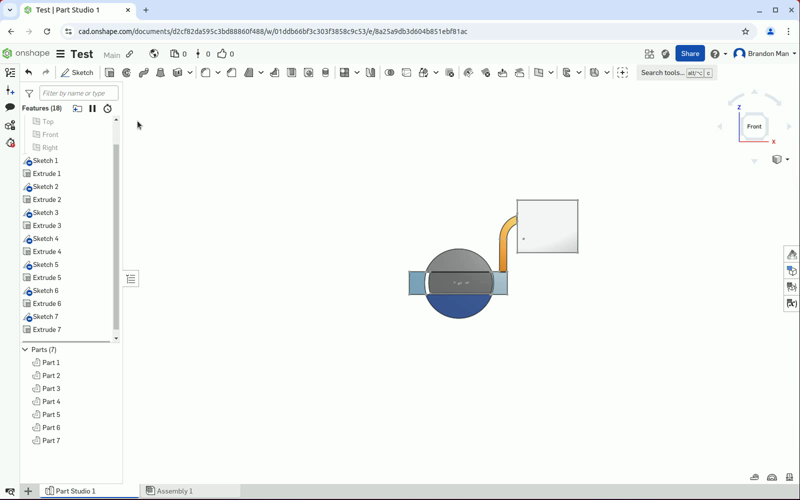
key(left, 2)
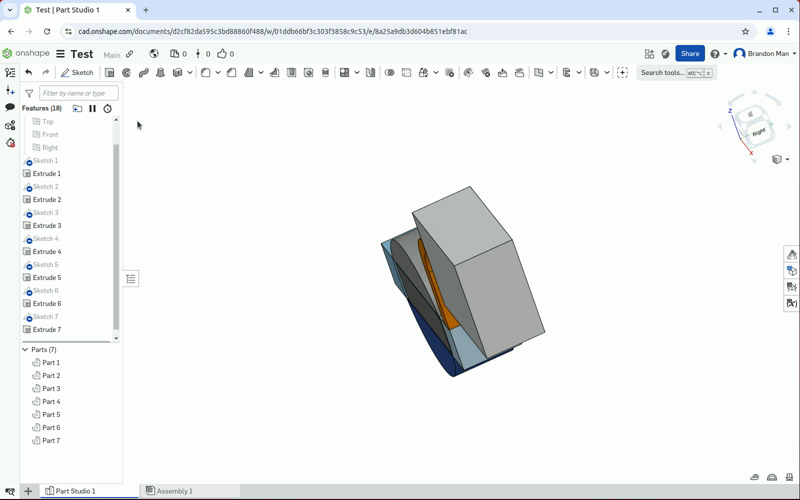
key(down, 2)
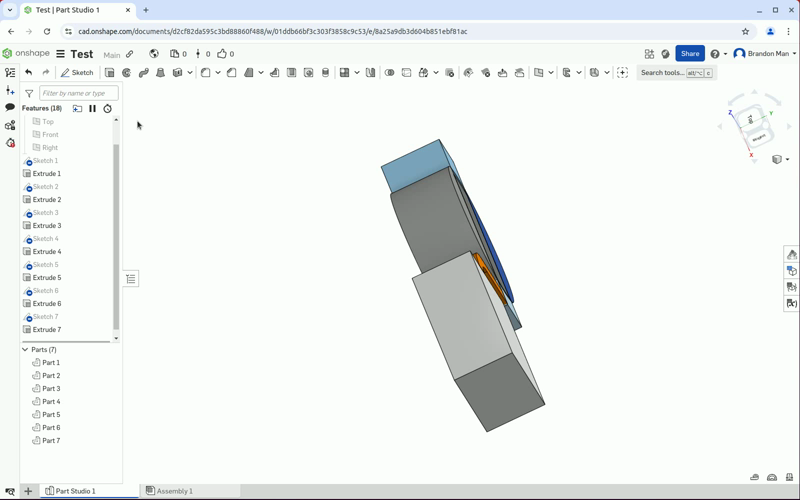
key(up, 2)
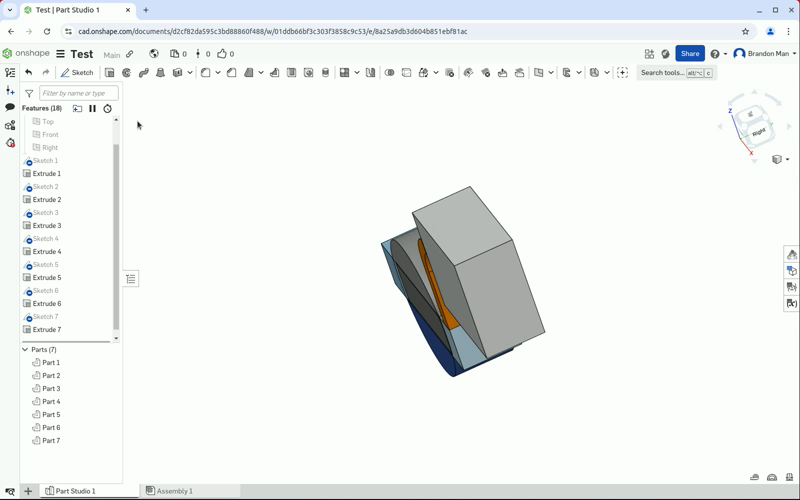
key(right, 2)
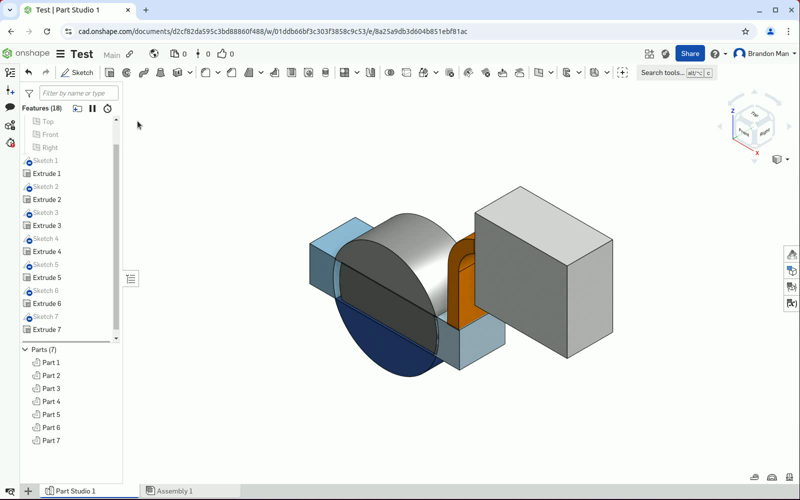
mouse_move(69, 163)
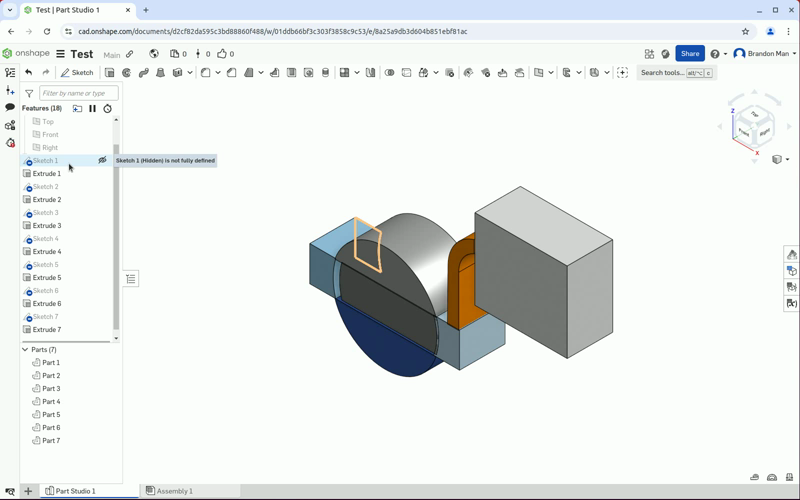
click(69, 163)